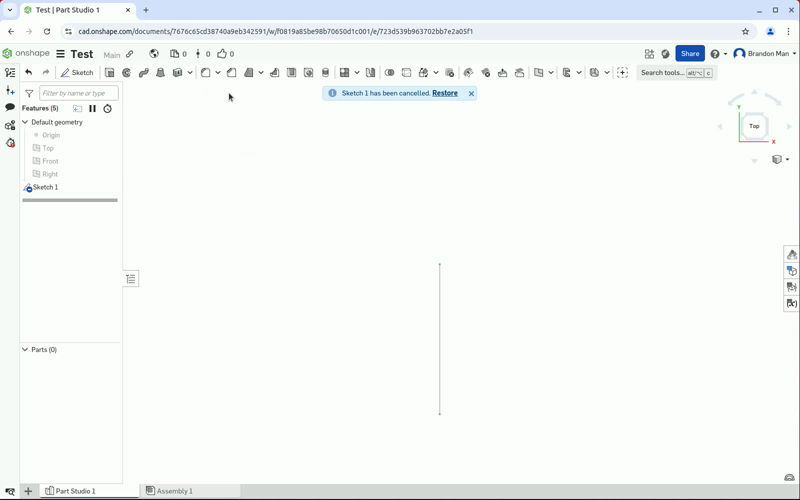
key(shift+h)
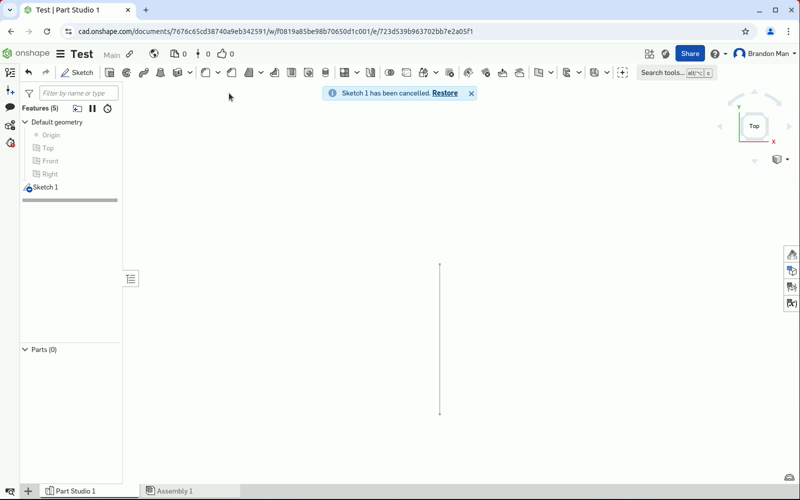
key(shift+s)
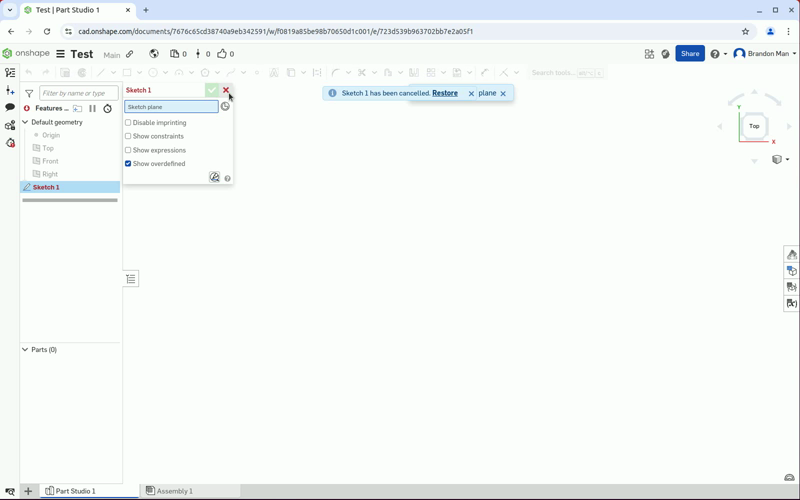
mouse_move(73, 150)
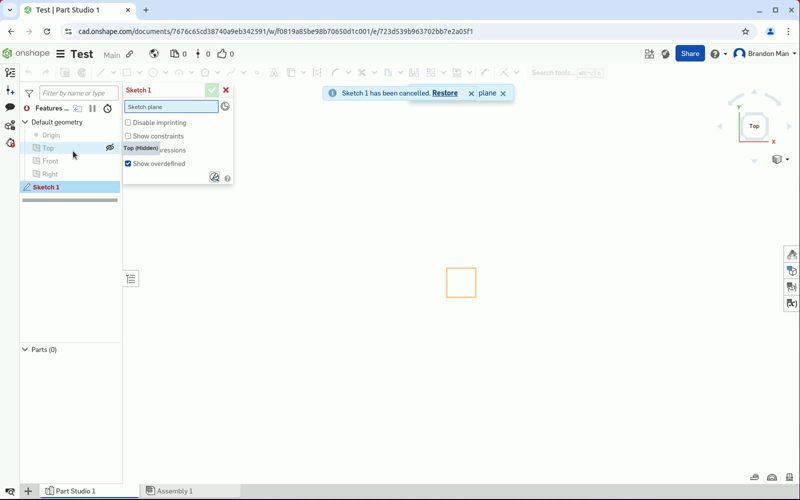
click(73, 150)
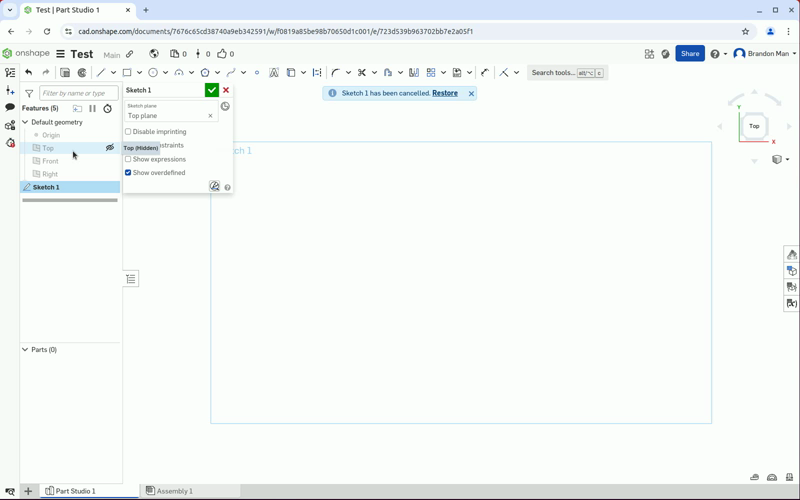
mouse_move(73, 352)
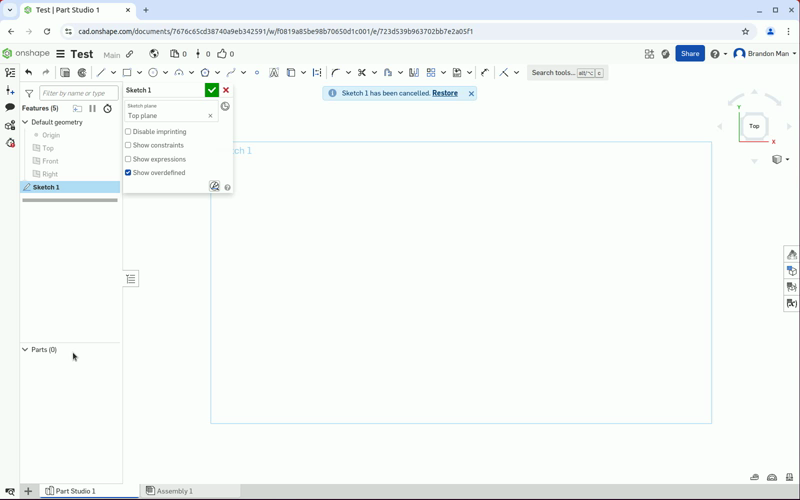
key(y)
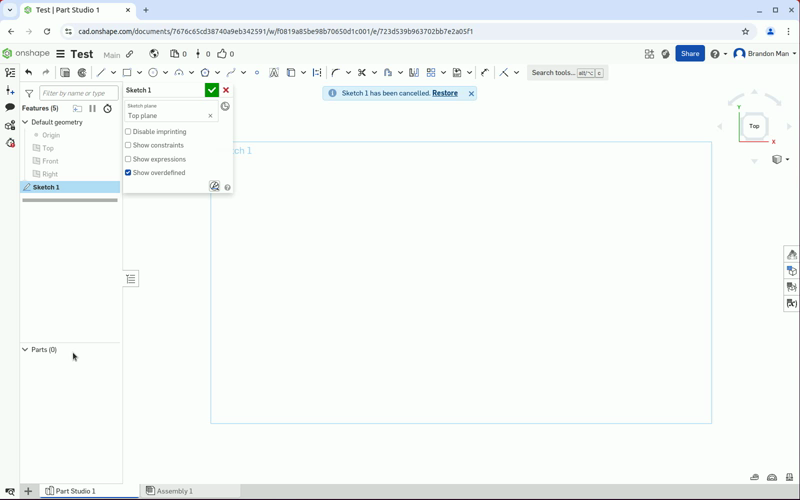
key(l)
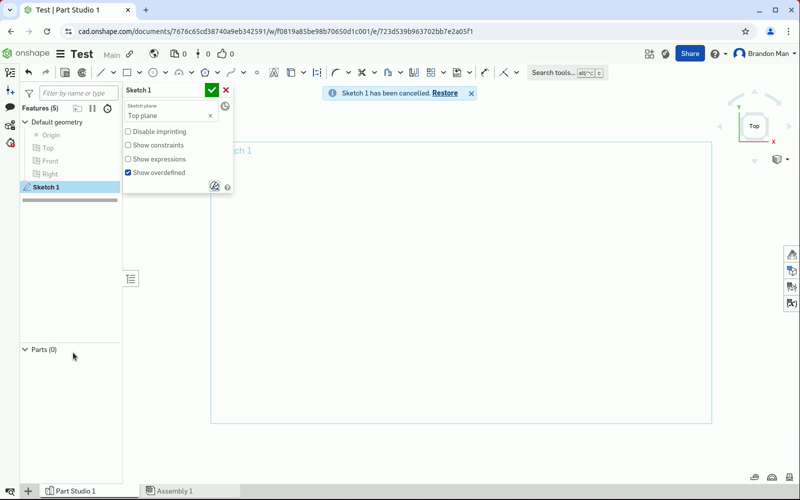
key_down(shift)
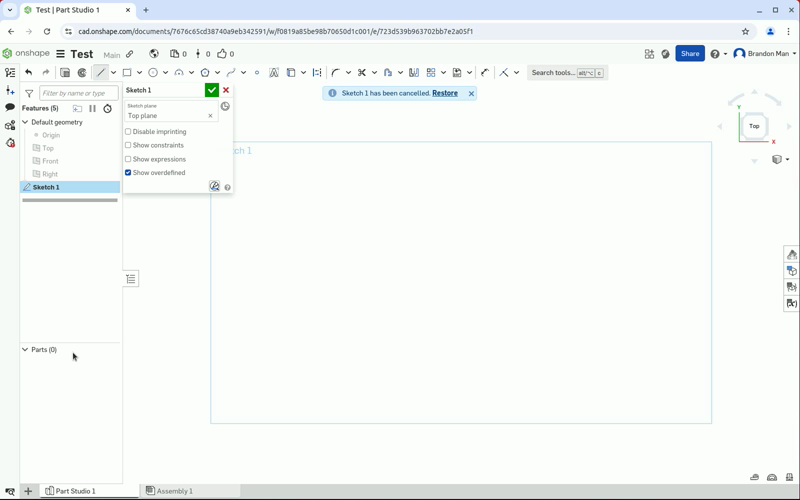
mouse_move(465, 390)
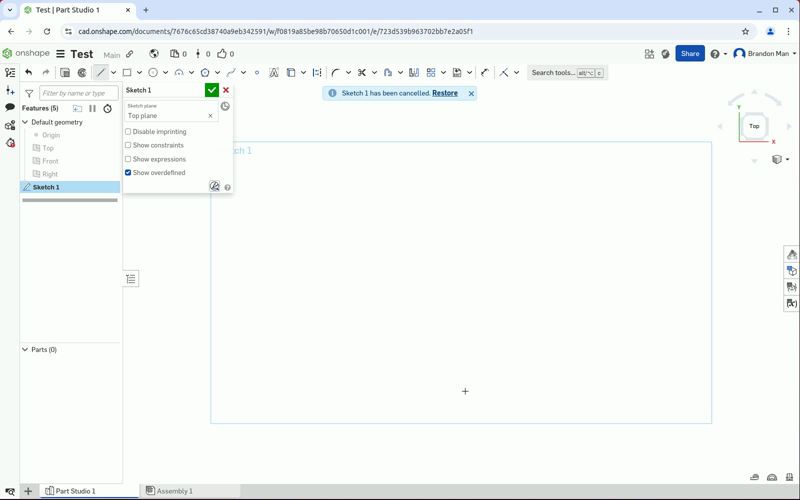
click(465, 390)
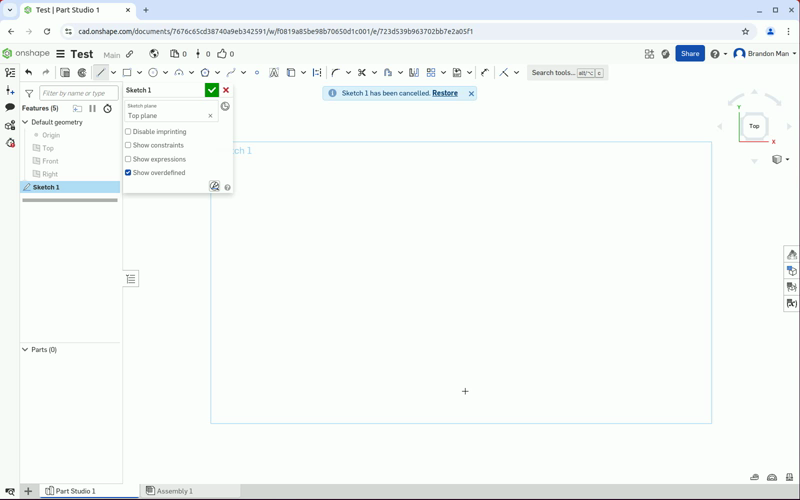
key_up(shift)
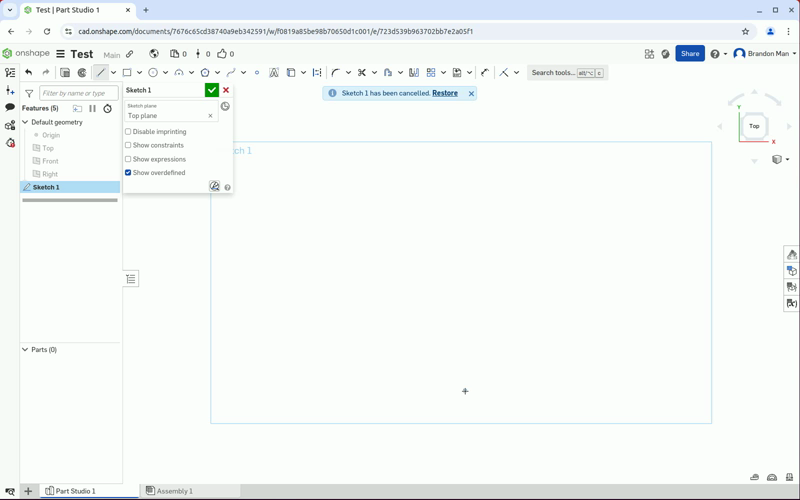
key_down(shift)
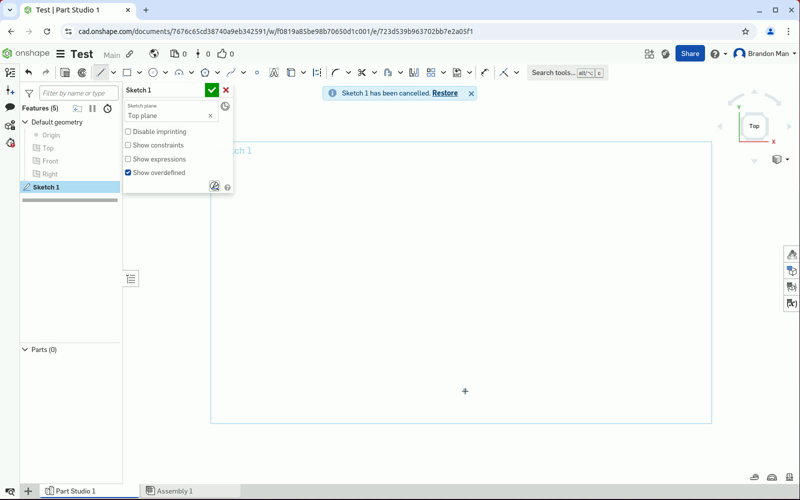
mouse_move(495, 390)
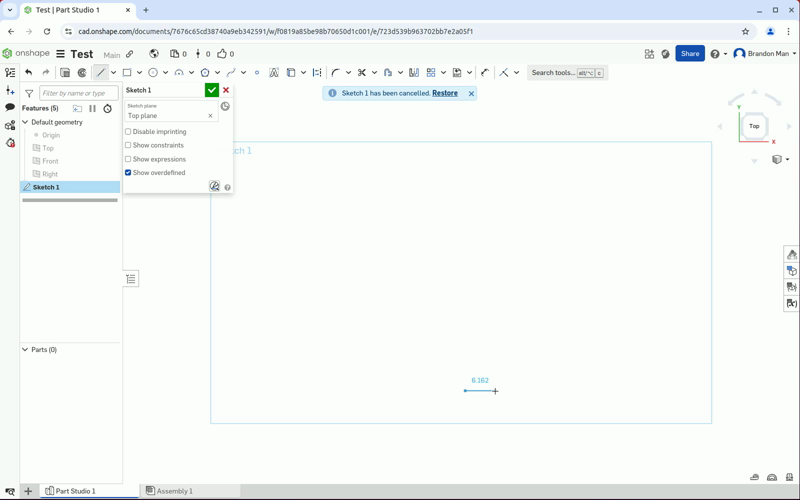
mouse_move(470, 390)
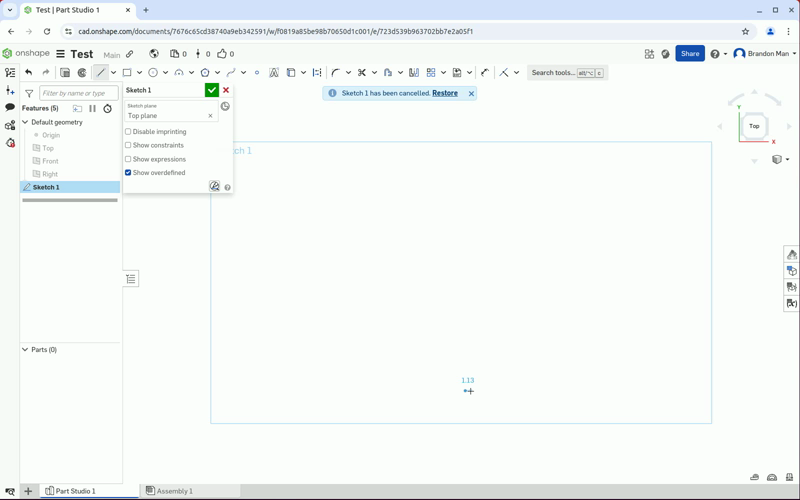
scroll(6)
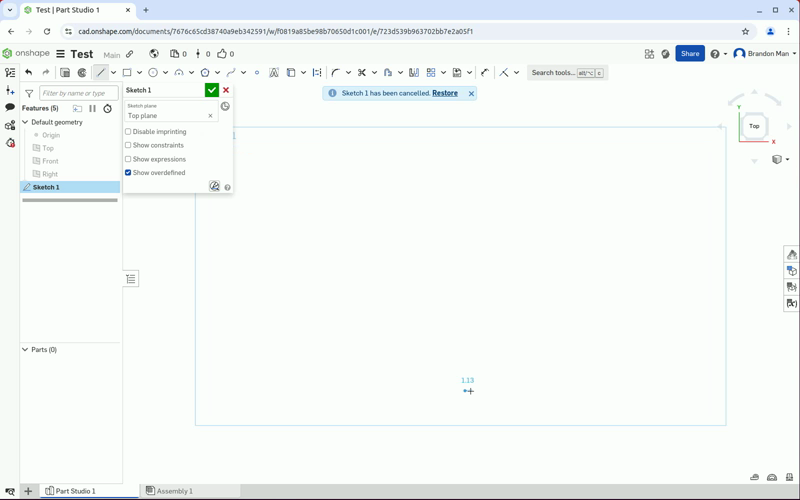
scroll(6)
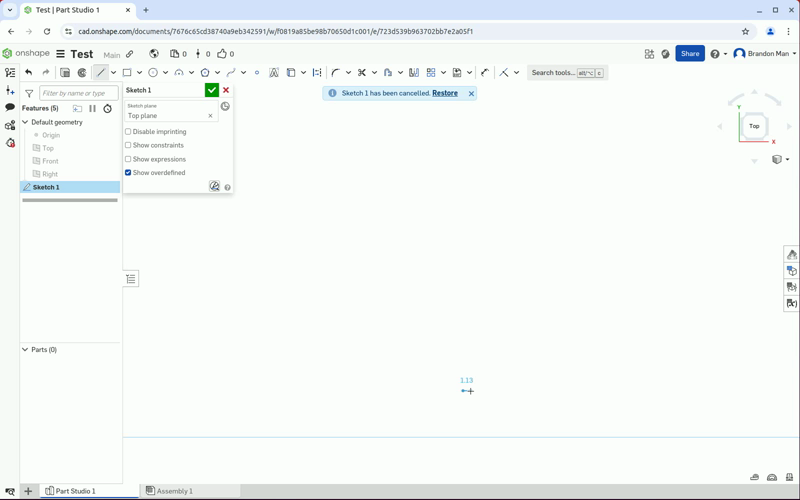
scroll(6)
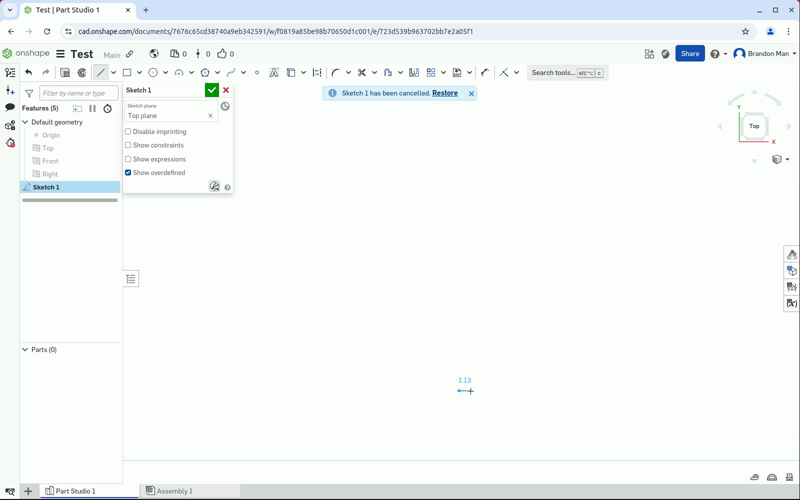
scroll(6)
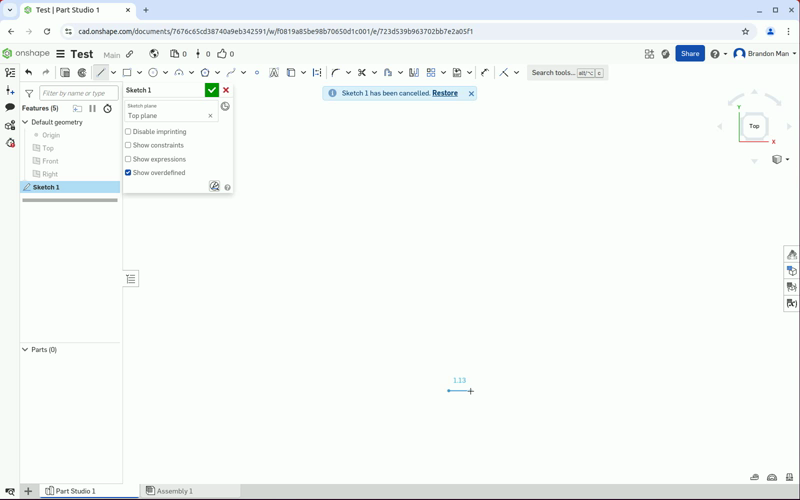
scroll(6)
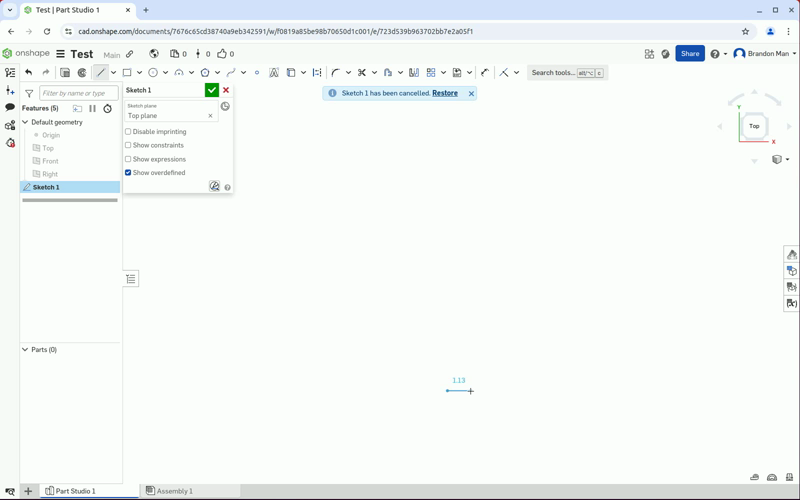
scroll(6)
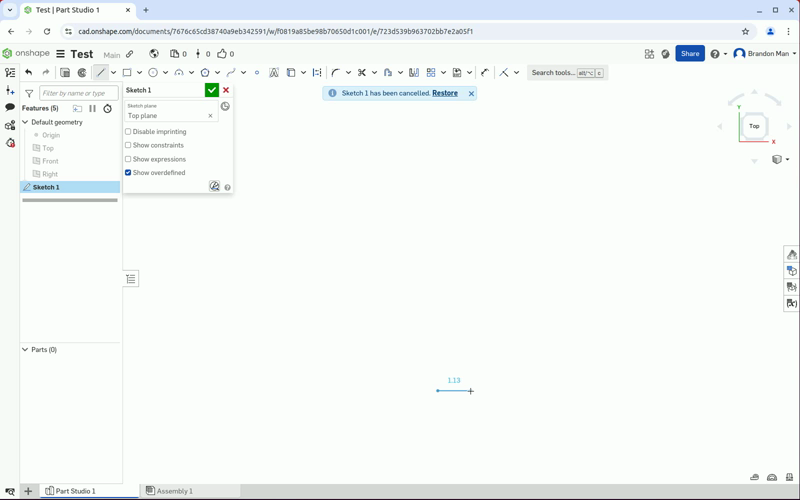
scroll(6)
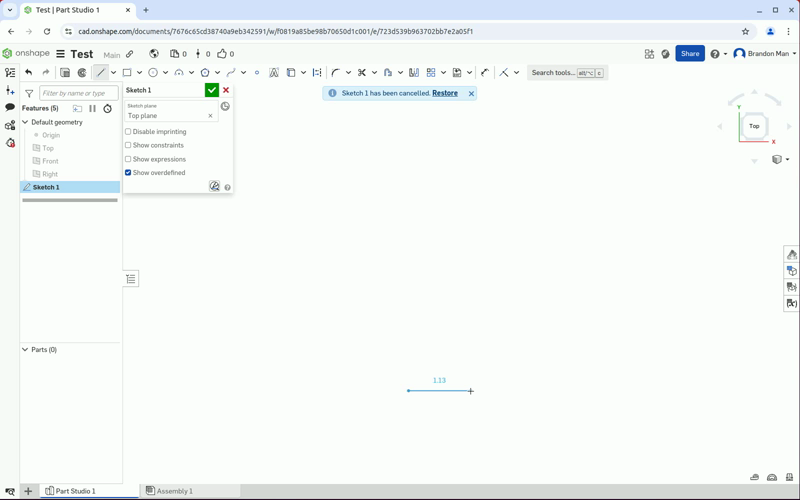
click(470, 390)
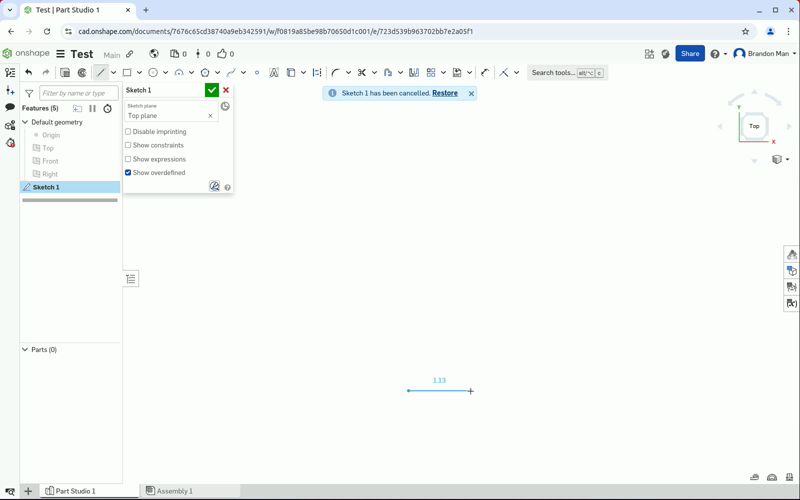
scroll(-6)
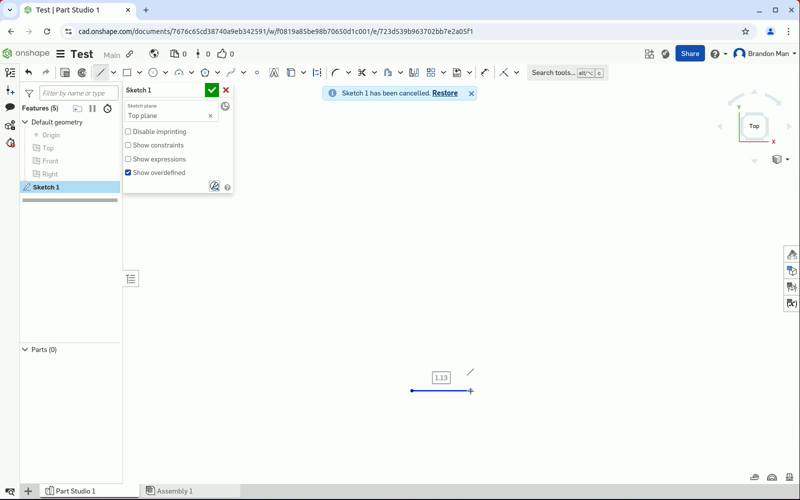
scroll(-6)
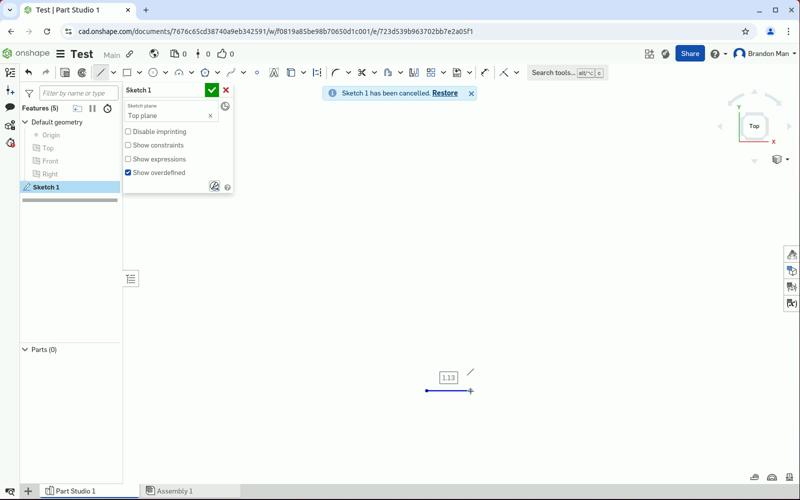
scroll(-6)
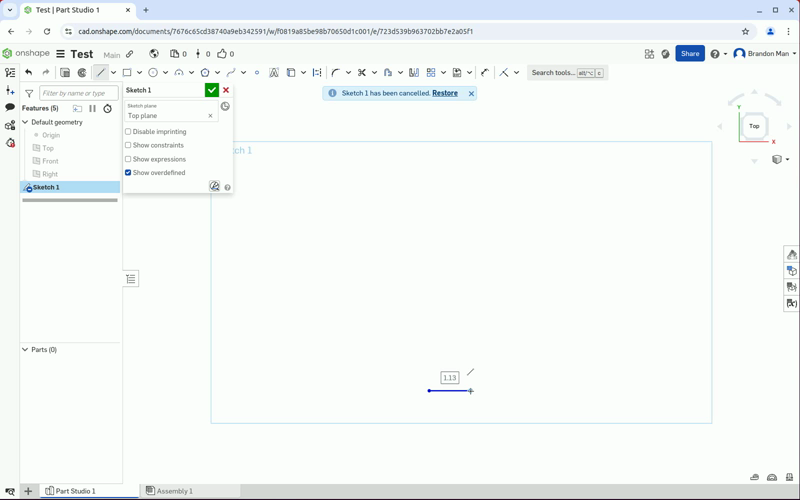
scroll(-6)
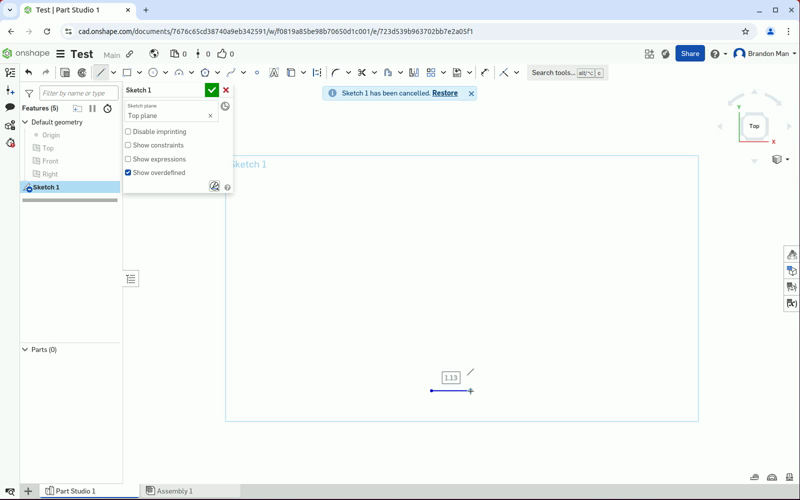
scroll(-6)
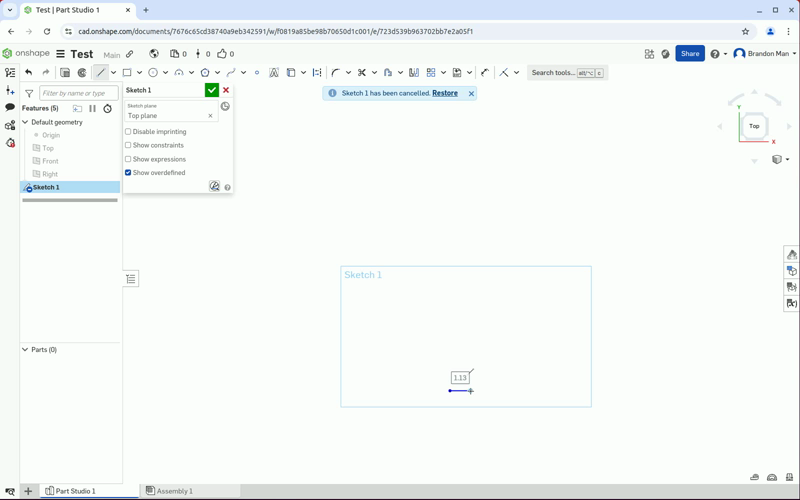
scroll(-6)
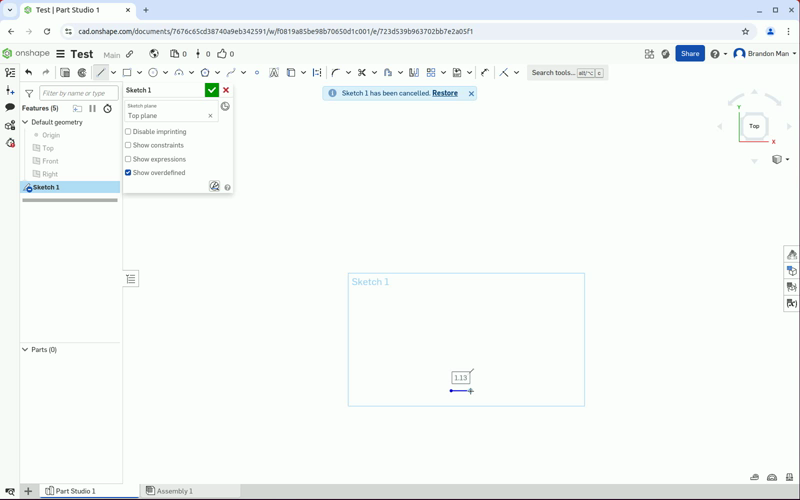
scroll(-6)
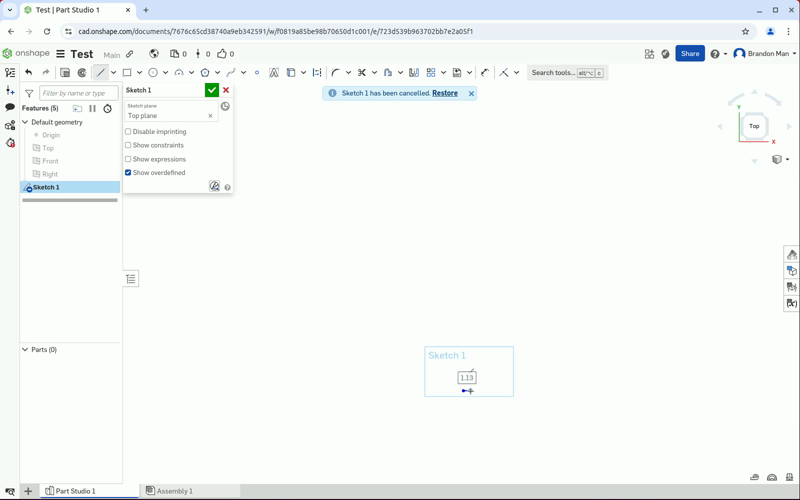
key_up(shift)
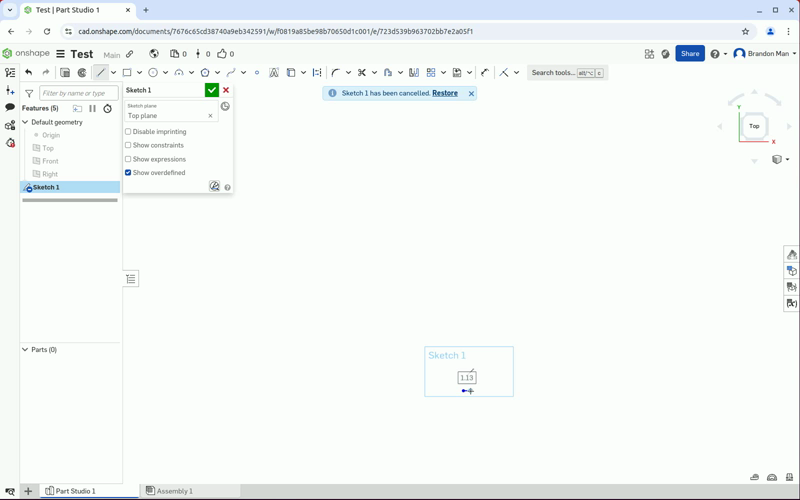
key_down(shift)
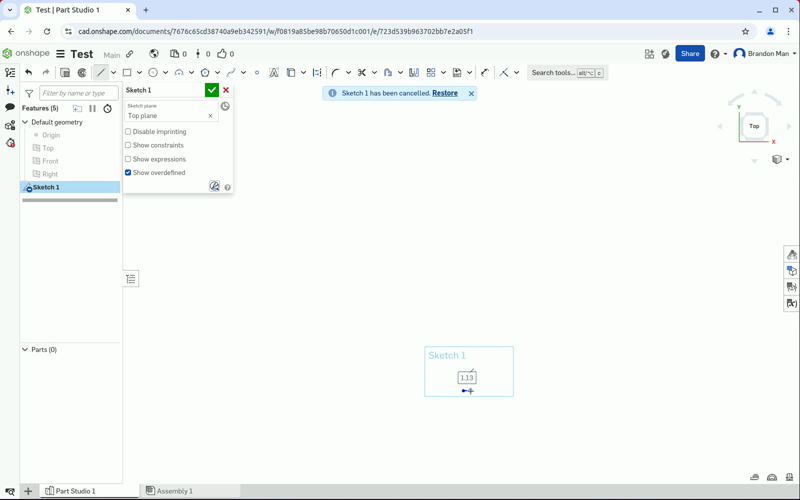
mouse_move(501, 390)
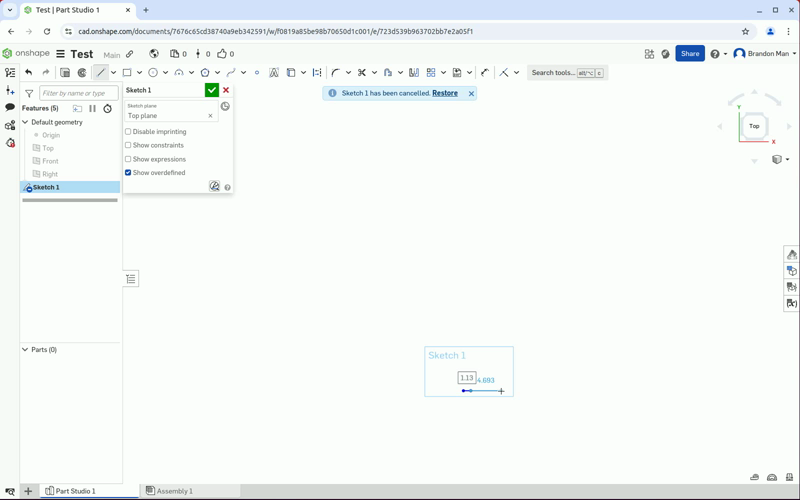
mouse_move(470, 359)
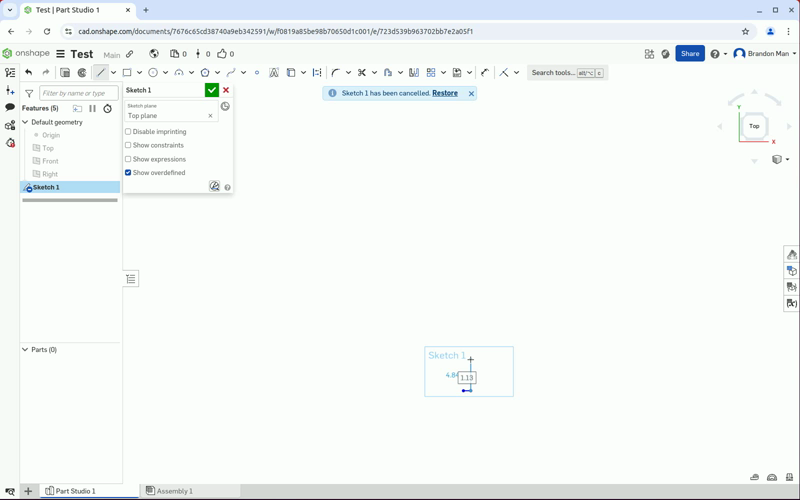
click(470, 359)
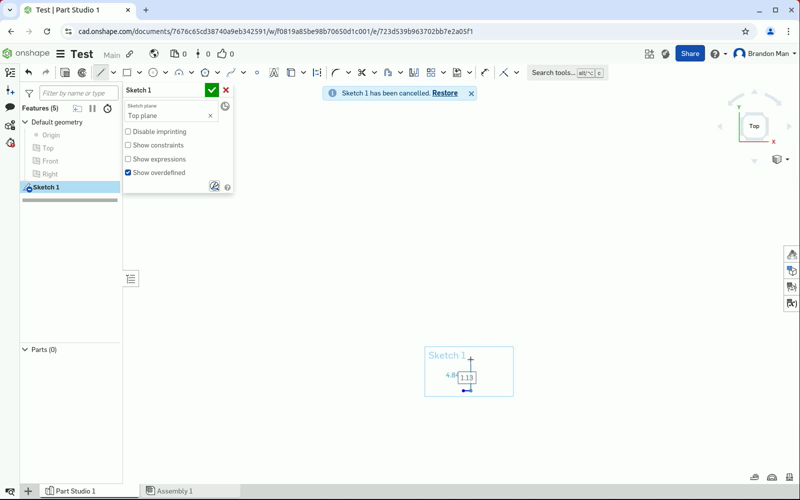
key_up(shift)
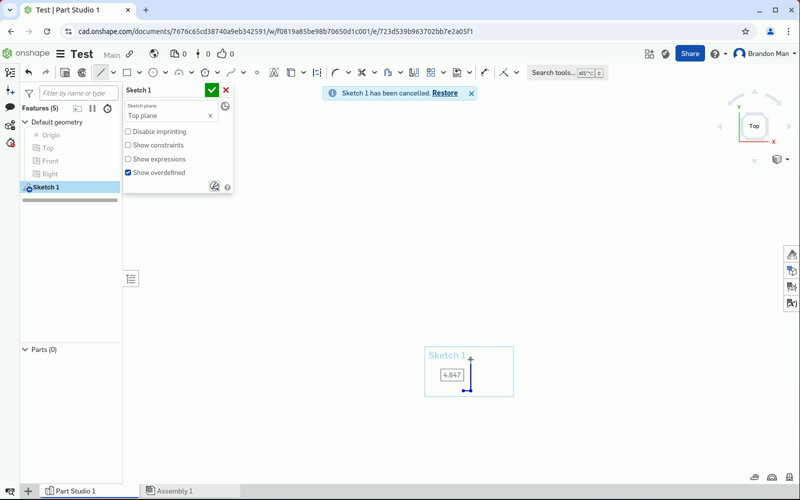
key_down(shift)
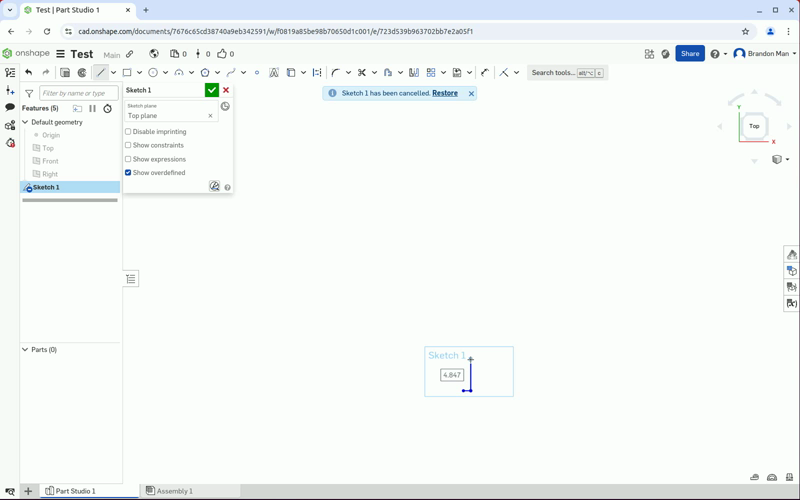
mouse_move(501, 359)
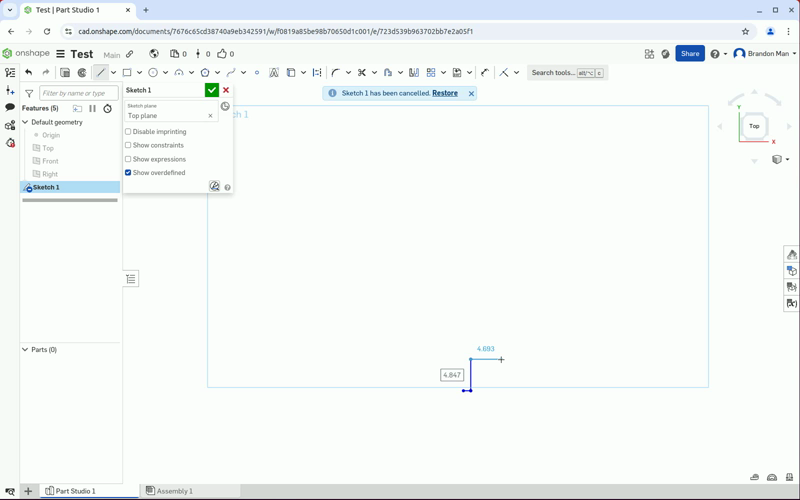
mouse_move(465, 359)
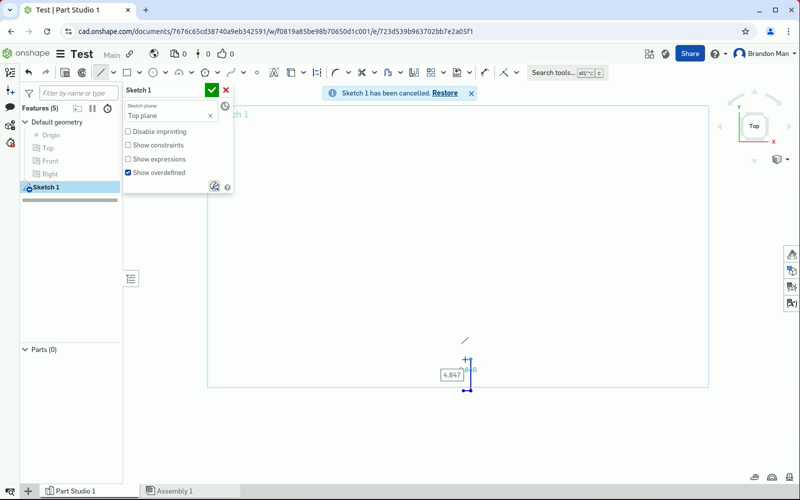
scroll(6)
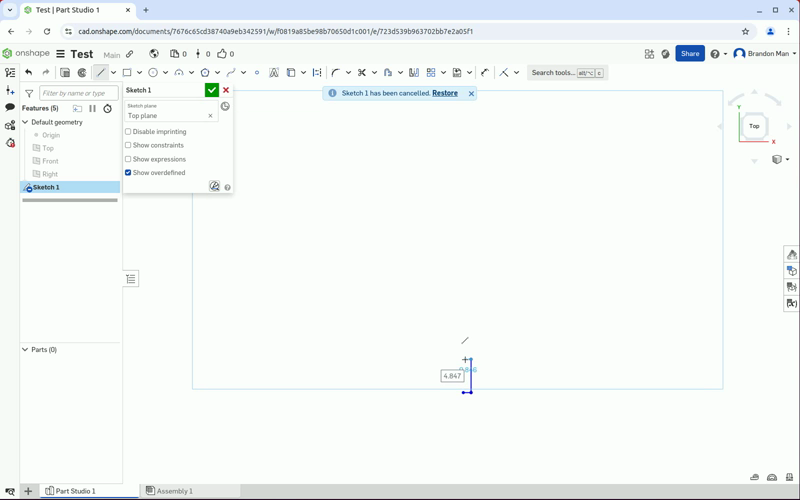
scroll(6)
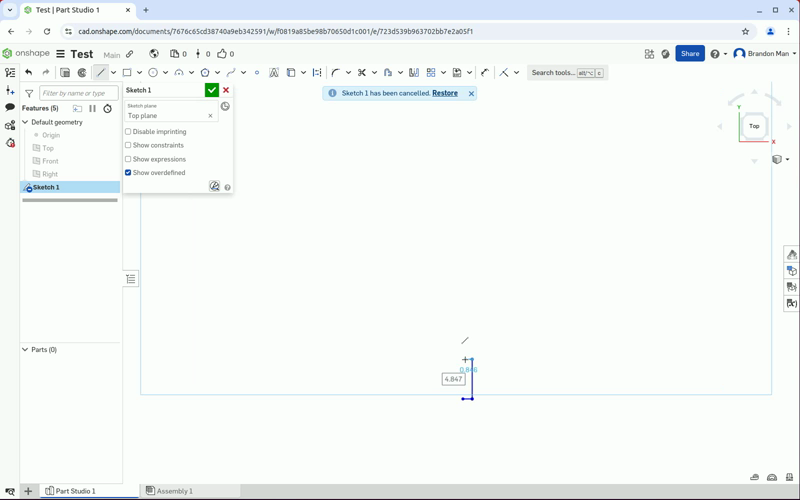
scroll(6)
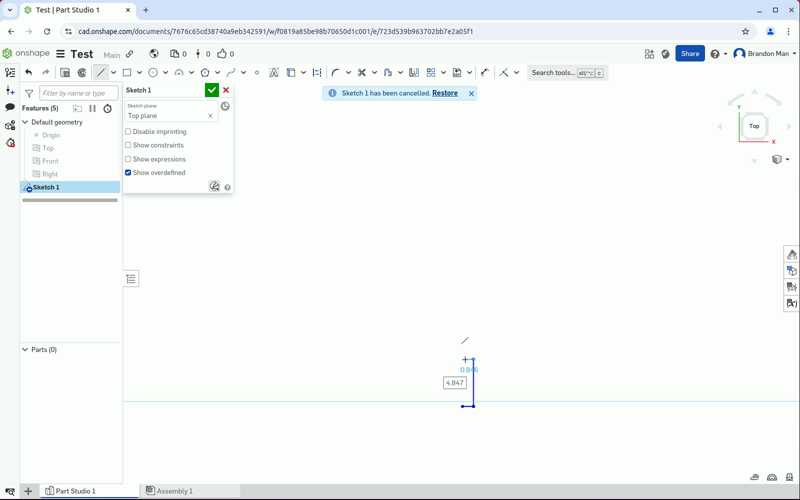
scroll(6)
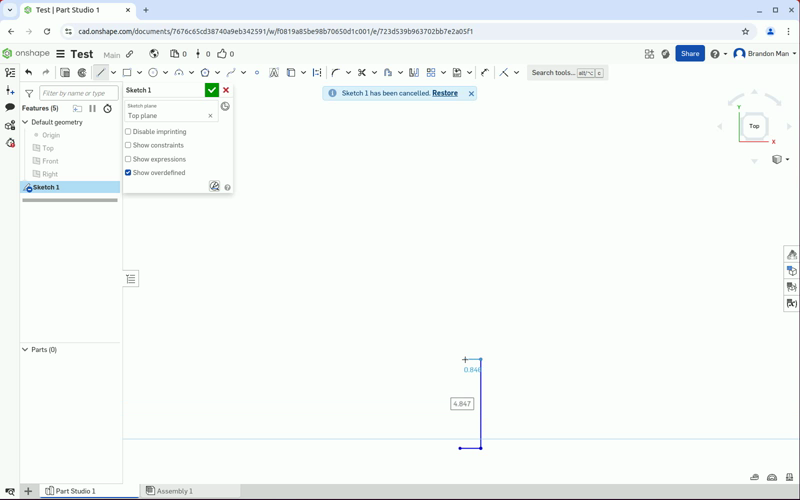
scroll(6)
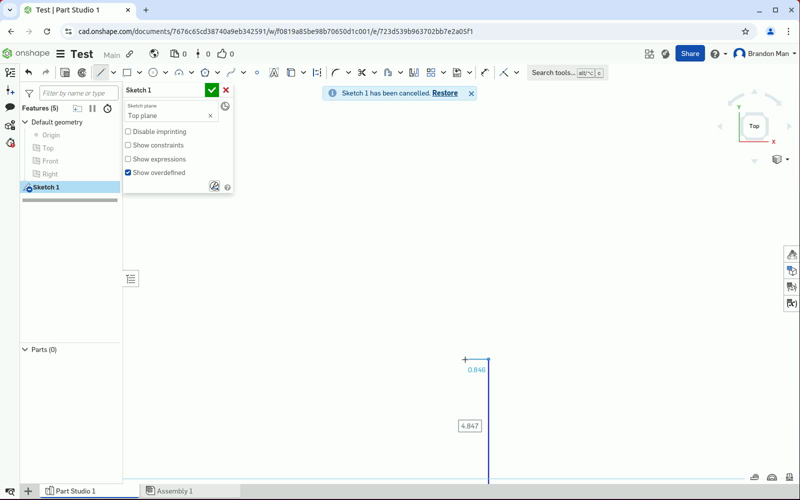
scroll(6)
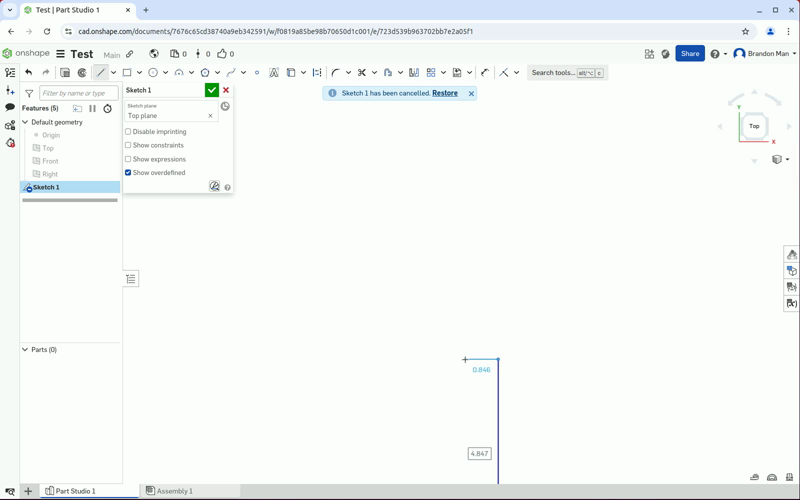
scroll(6)
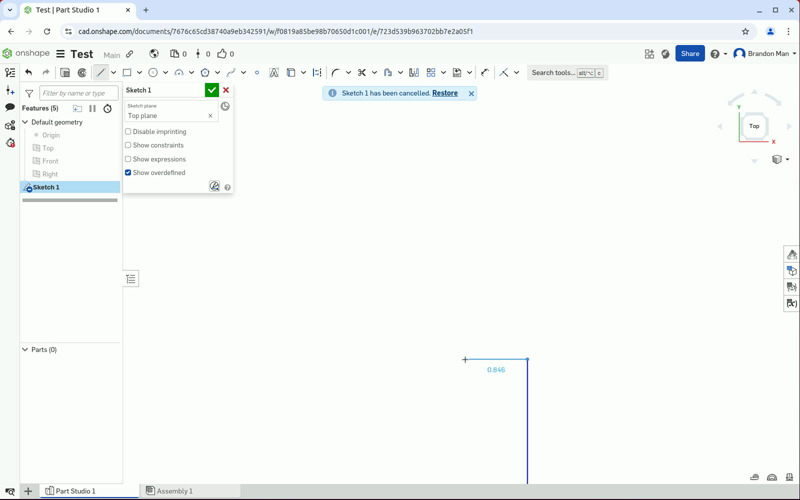
click(465, 359)
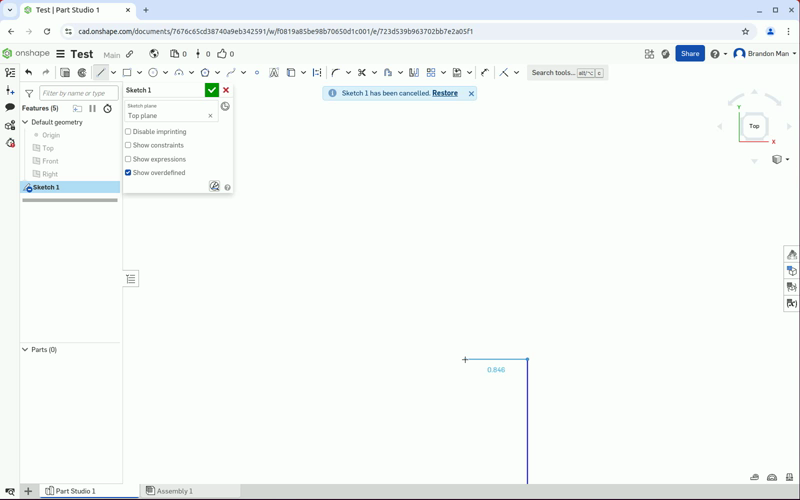
scroll(-6)
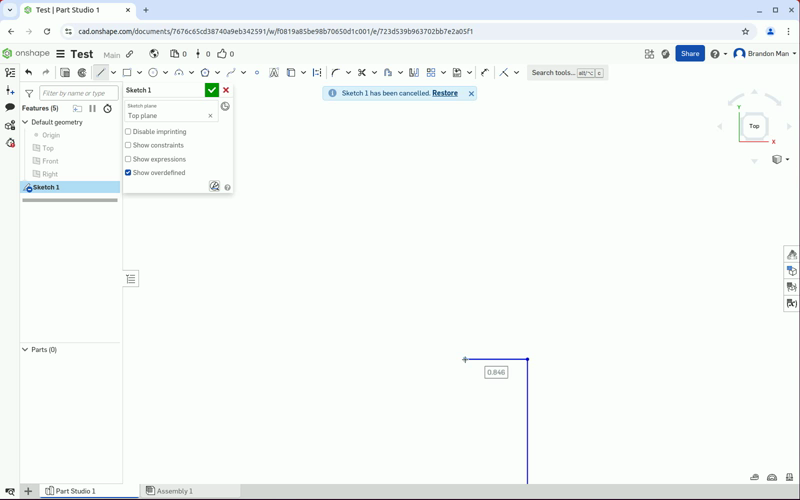
scroll(-6)
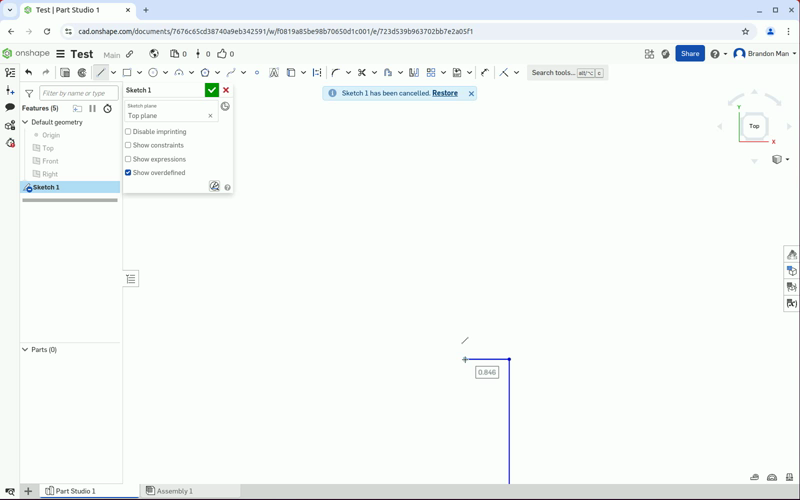
scroll(-6)
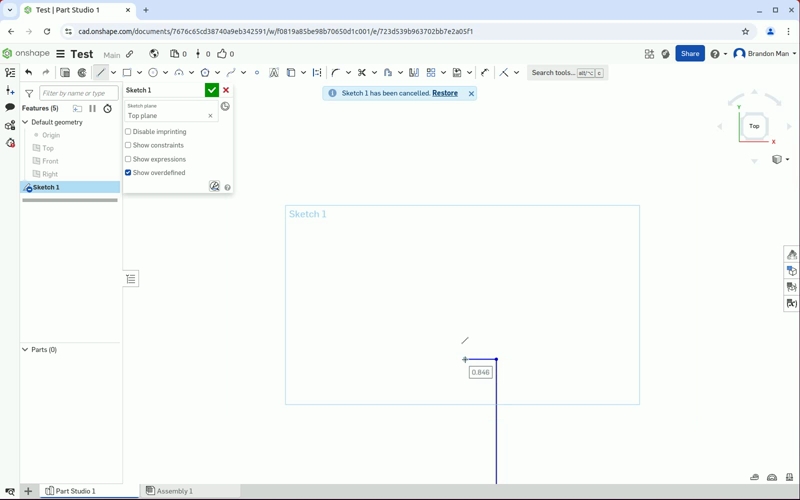
scroll(-6)
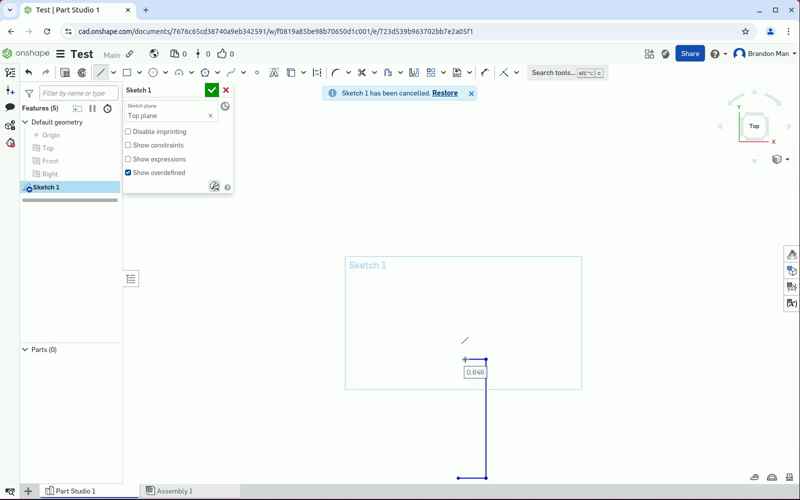
scroll(-6)
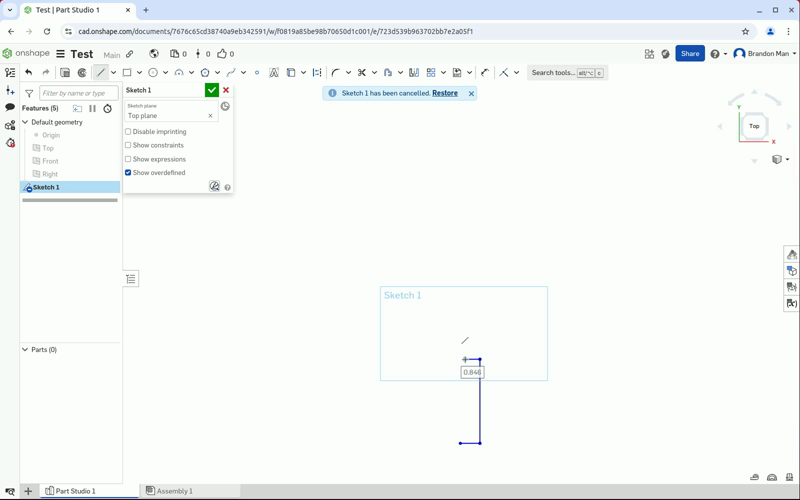
scroll(-6)
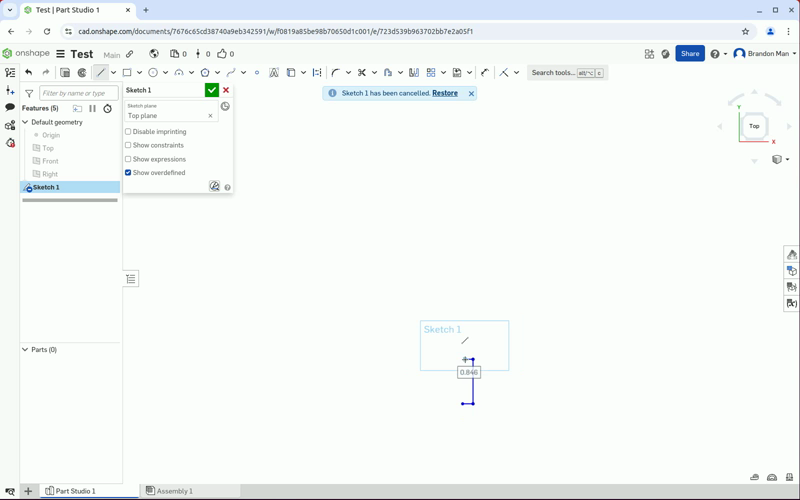
scroll(-6)
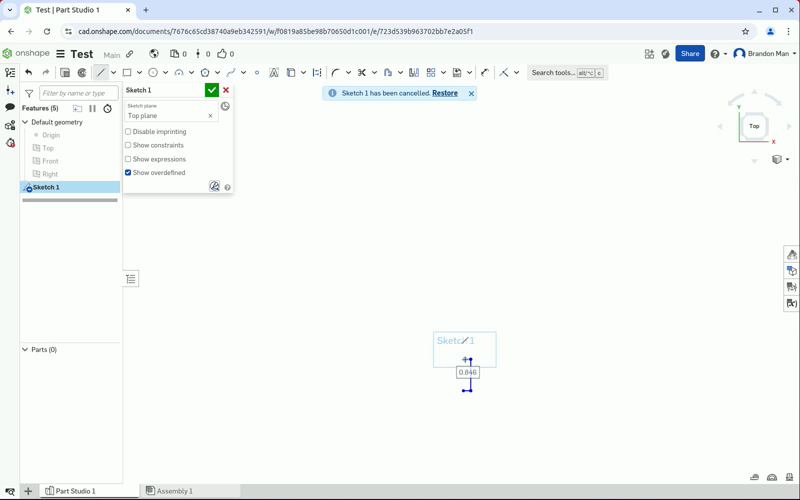
key_up(shift)
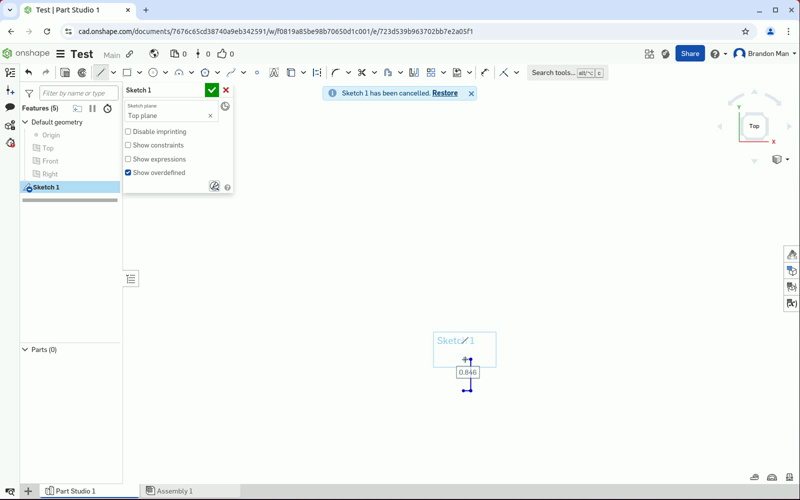
mouse_move(495, 359)
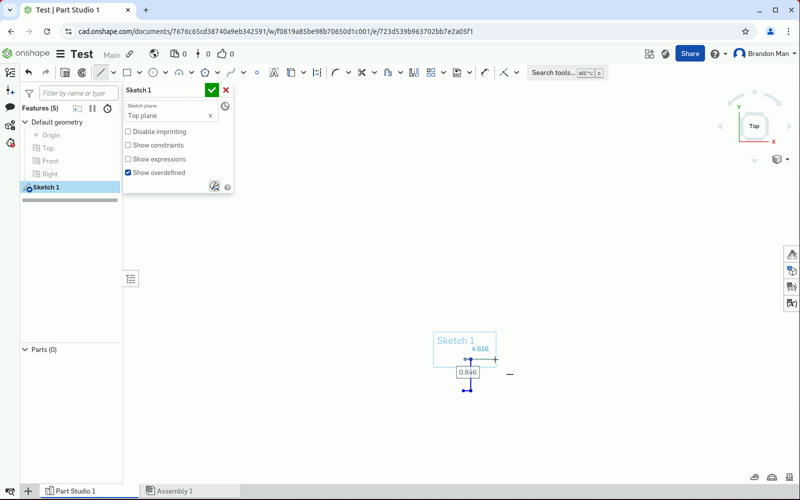
key_down(shift)
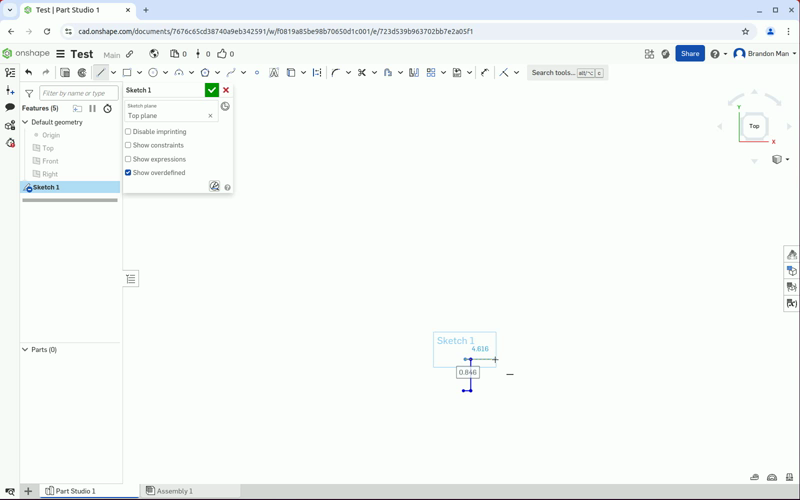
mouse_move(465, 390)
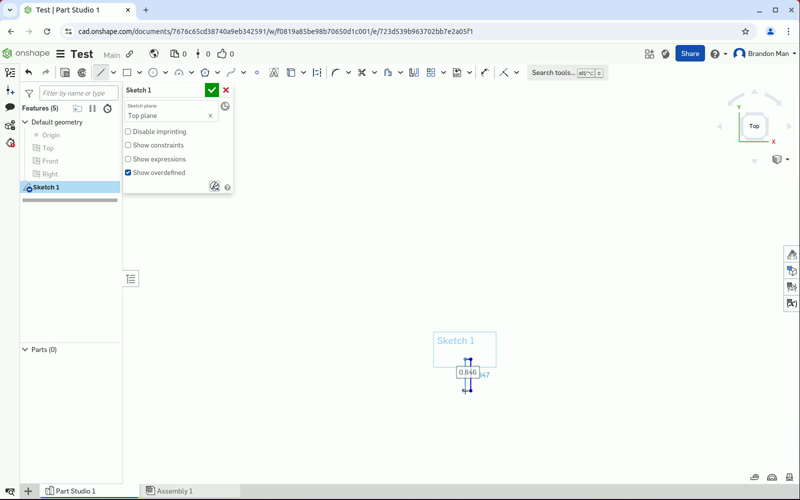
key_up(shift)
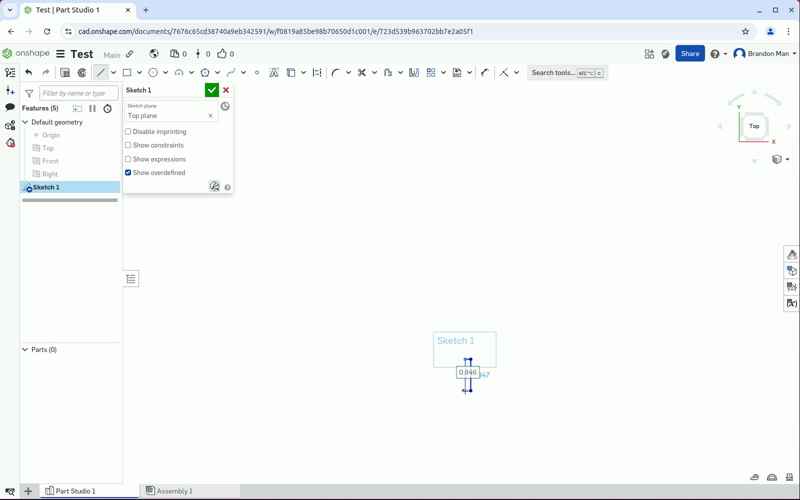
click(465, 390)
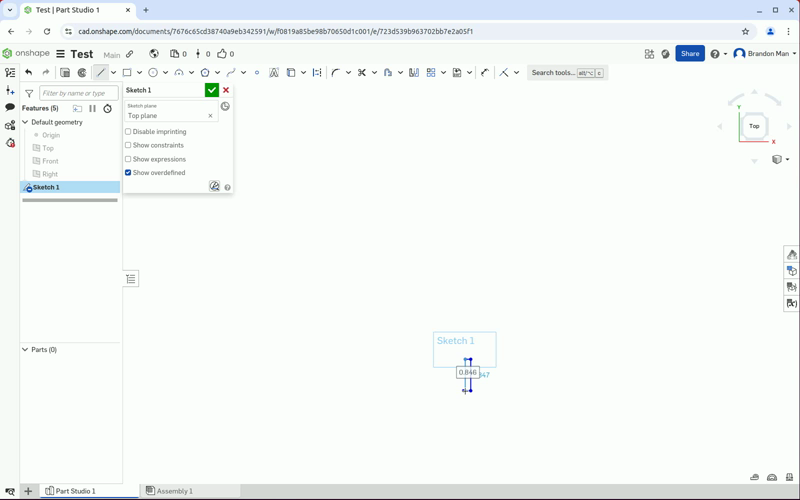
key(esc)
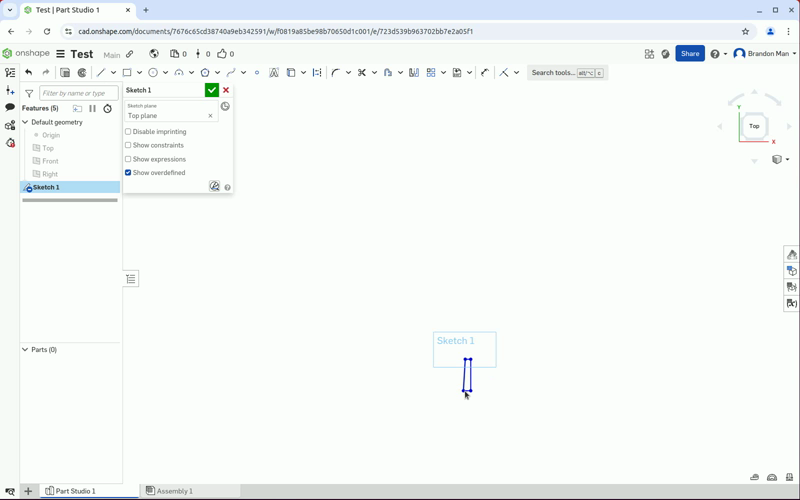
mouse_move(467, 382)
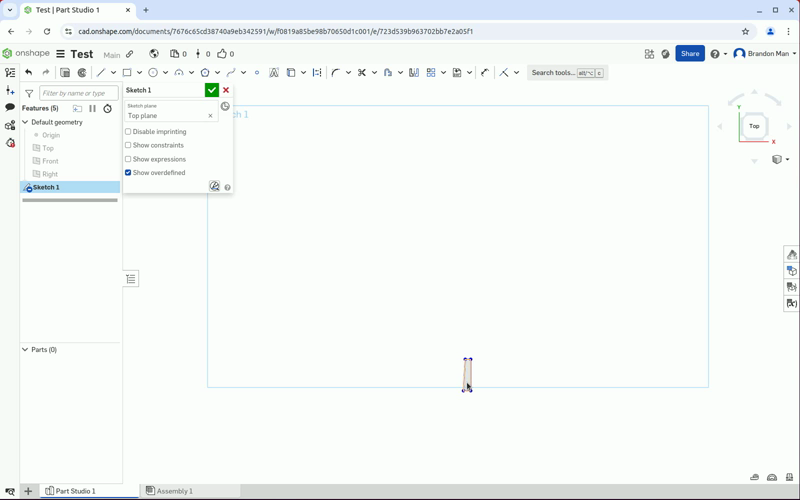
scroll(6)
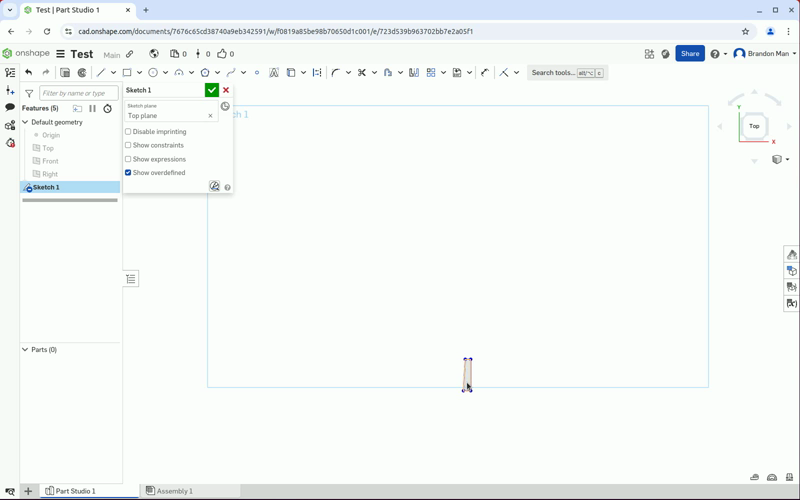
scroll(6)
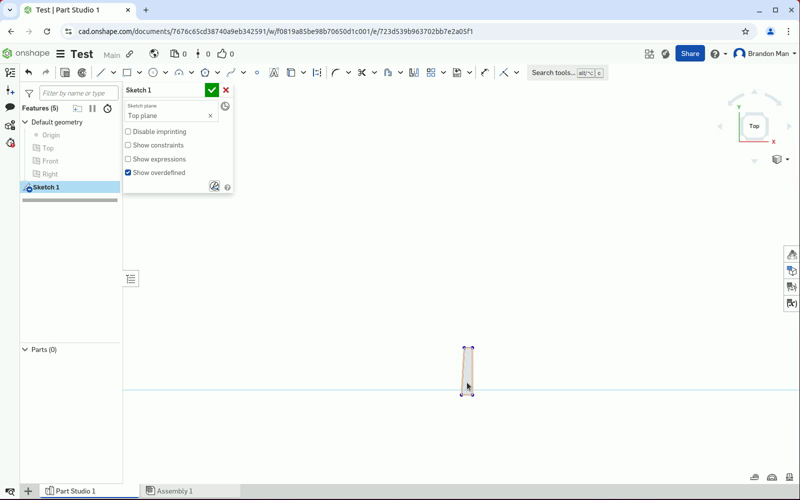
scroll(6)
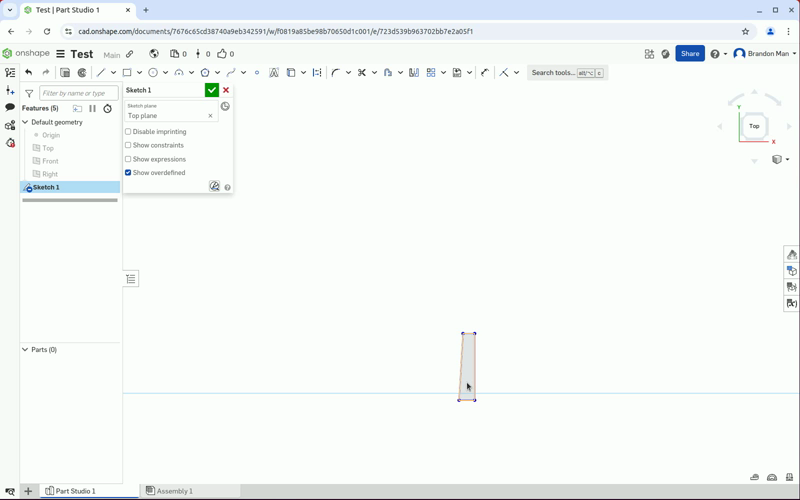
scroll(6)
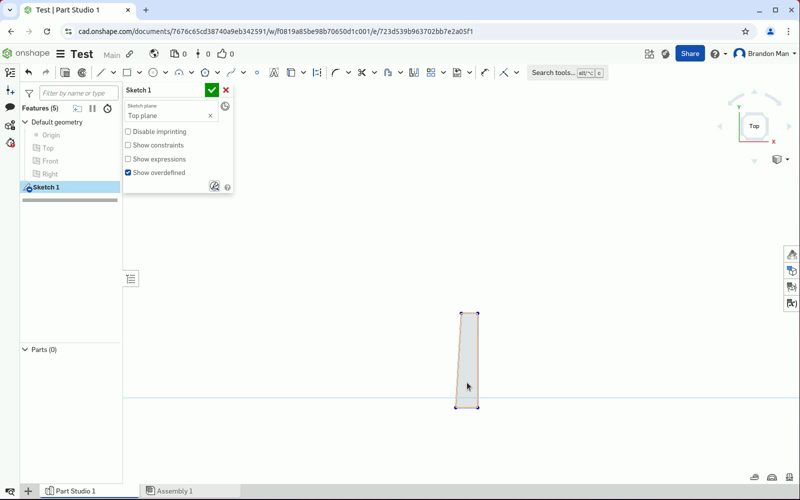
scroll(6)
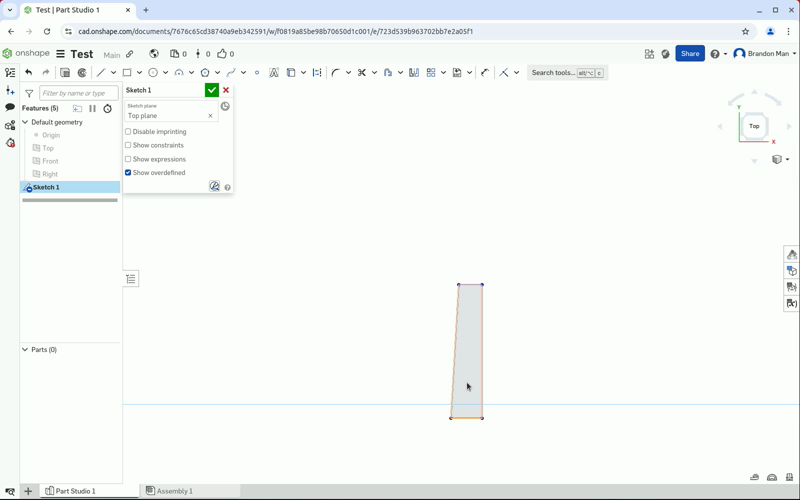
scroll(6)
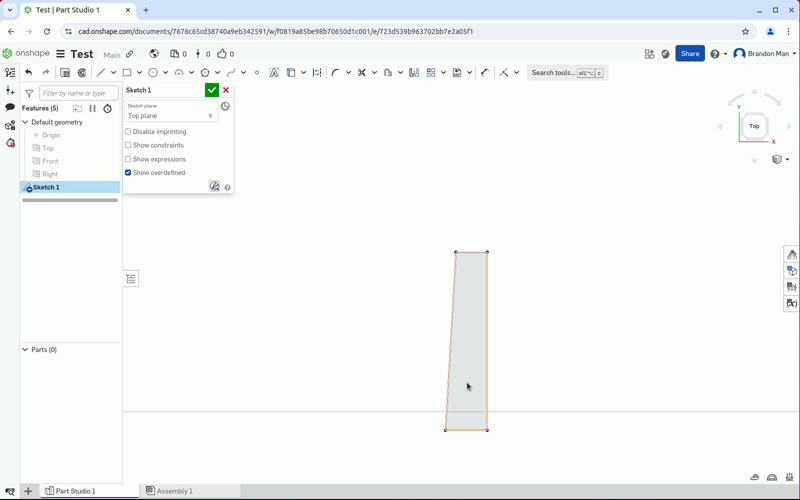
scroll(6)
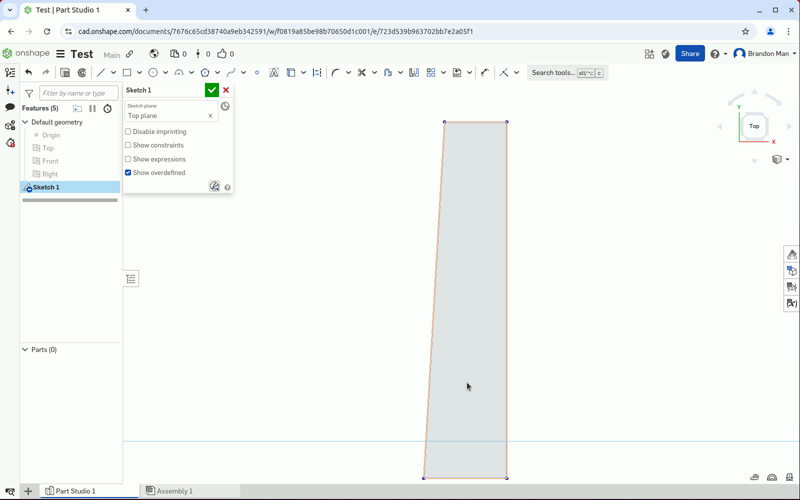
click(467, 382)
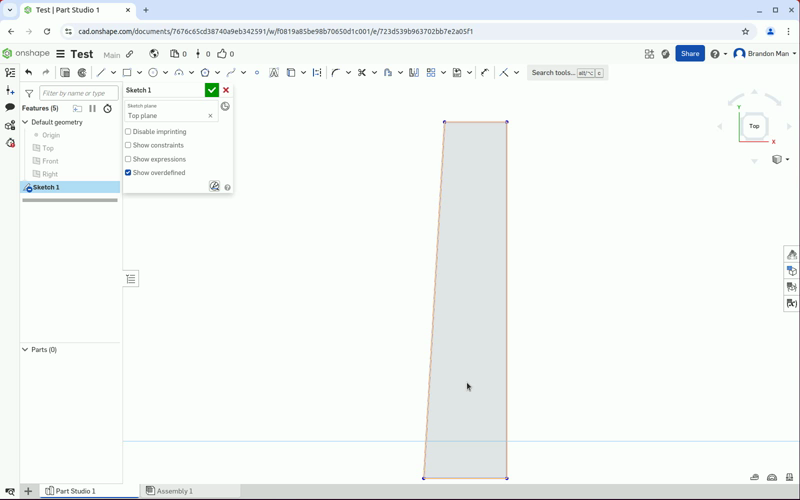
scroll(-6)
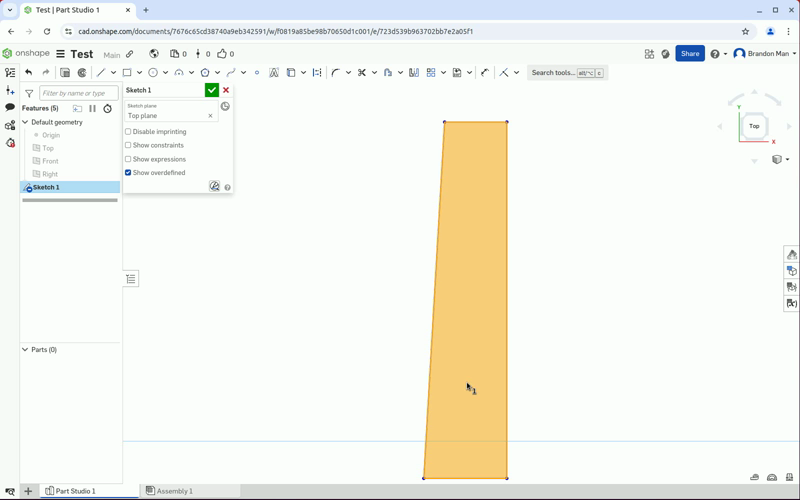
scroll(-6)
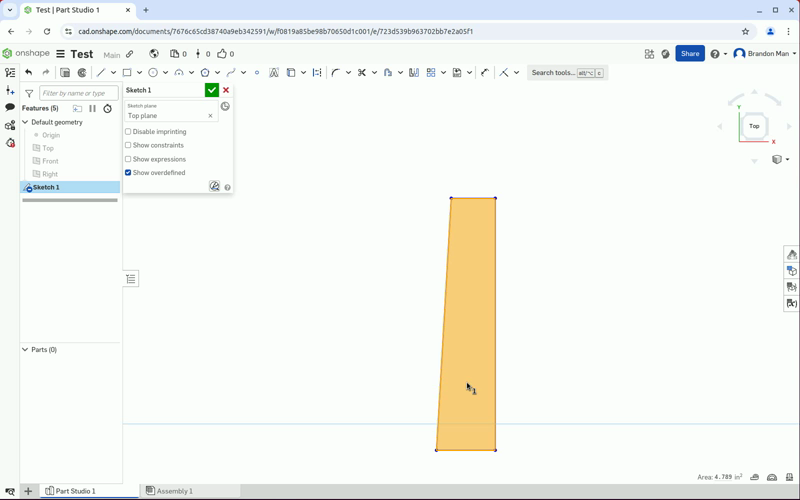
scroll(-6)
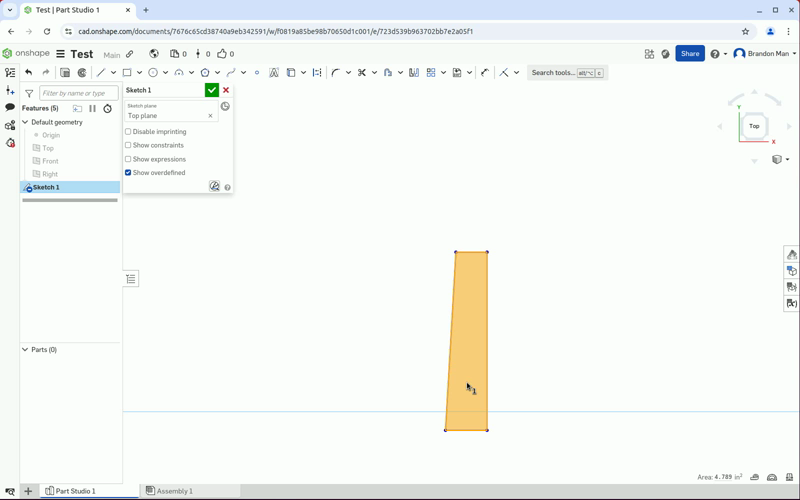
scroll(-6)
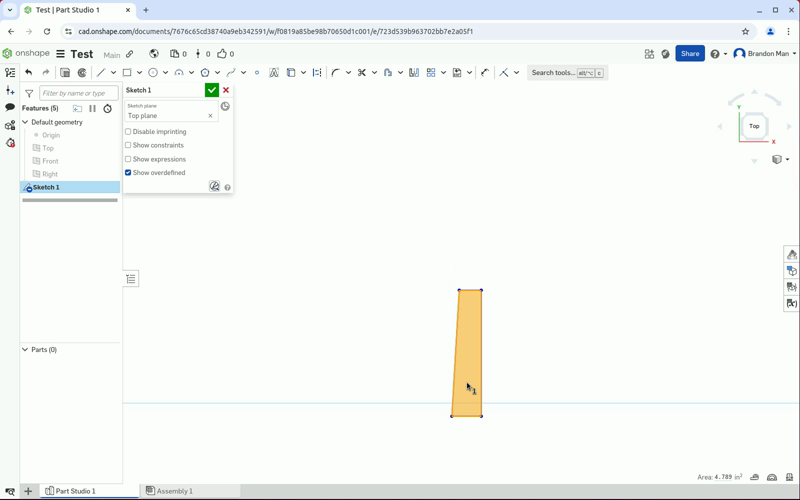
scroll(-6)
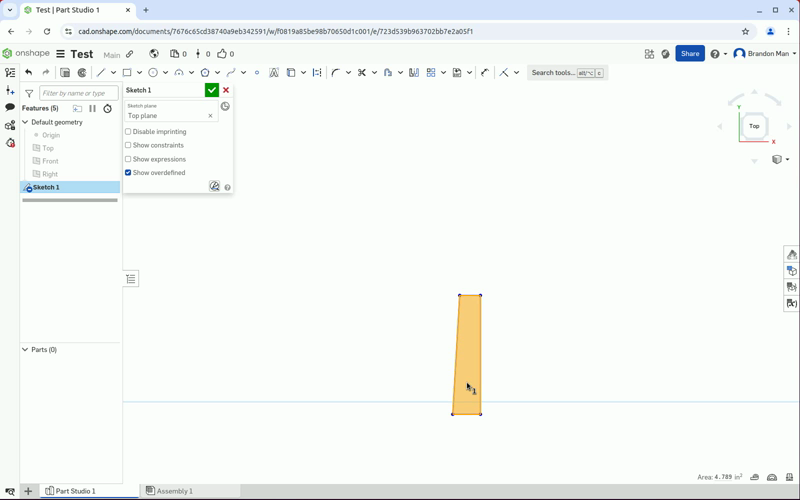
scroll(-6)
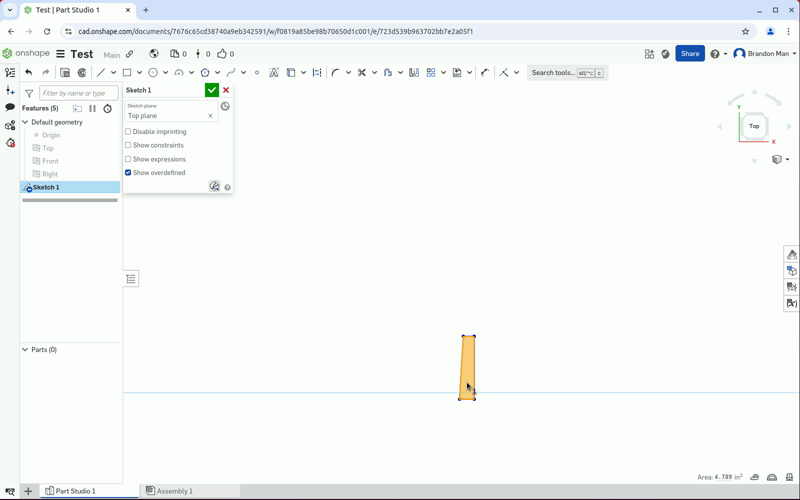
scroll(-6)
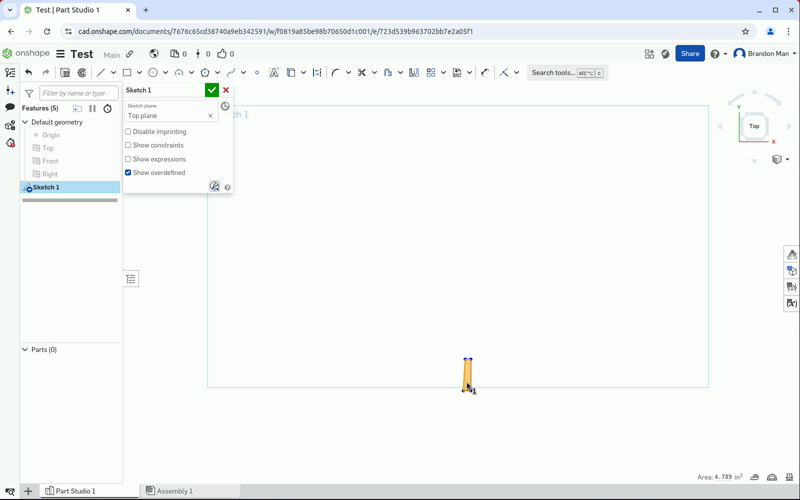
mouse_move(73, 352)
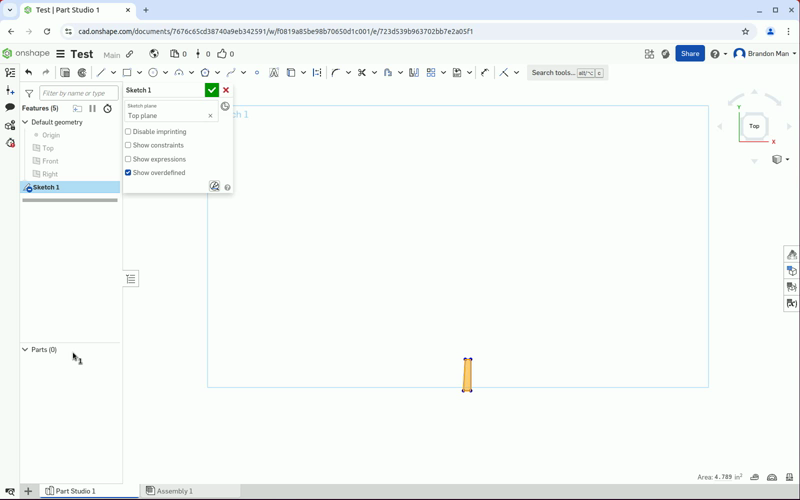
key(shift+y)
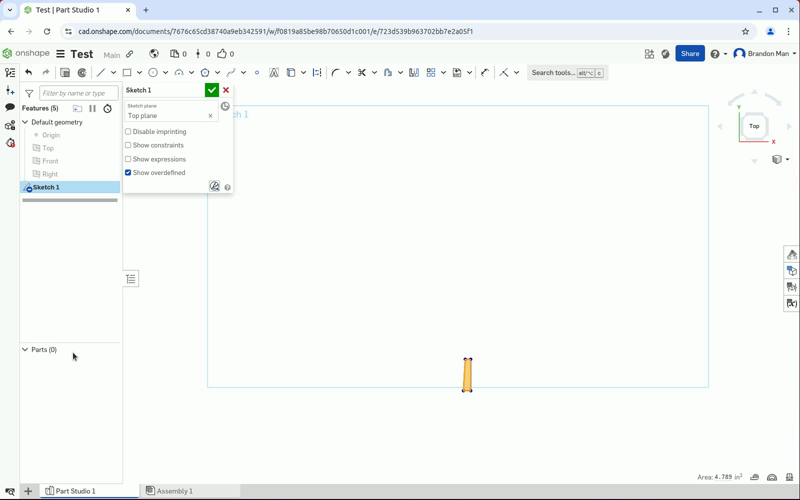
key(shift+e)
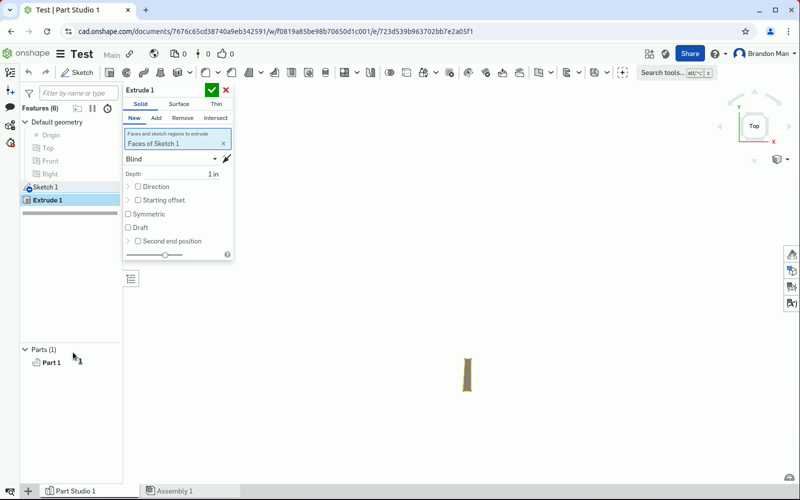
mouse_move(143, 106)
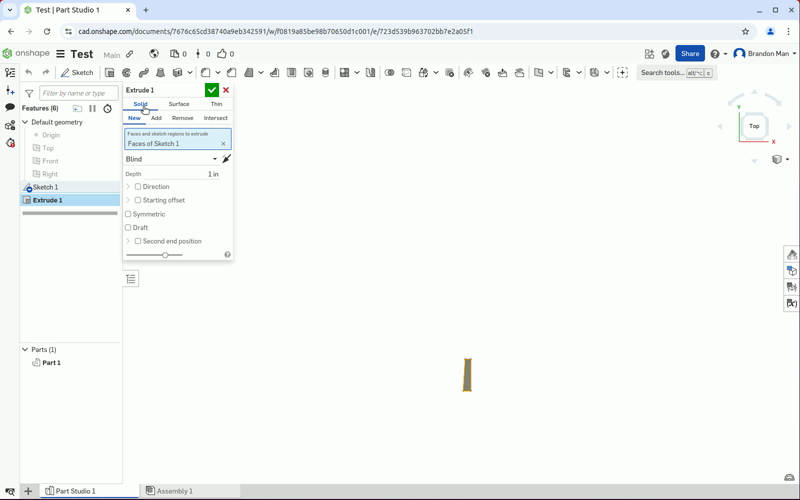
click(143, 106)
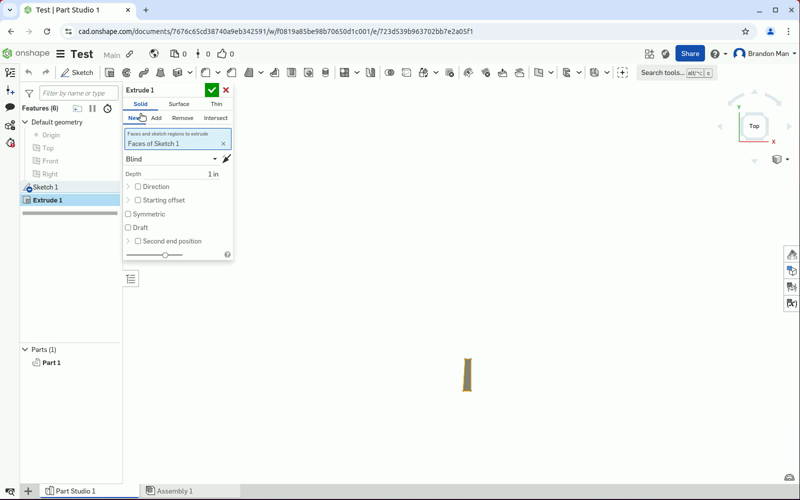
mouse_move(137, 120)
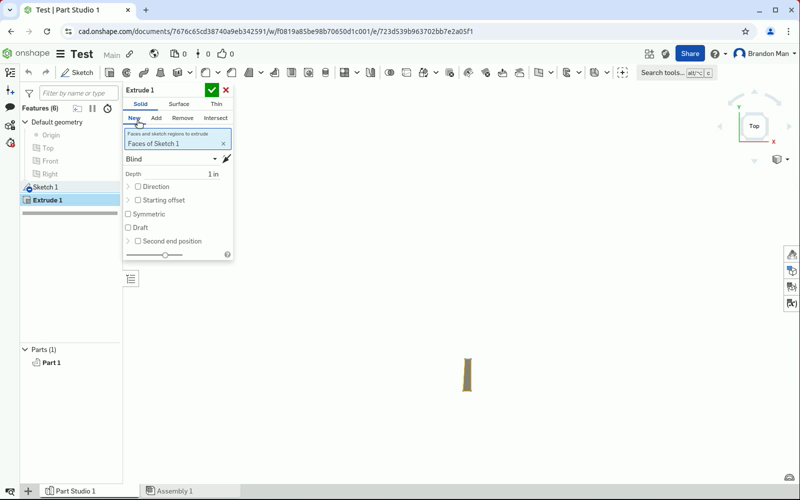
click(137, 120)
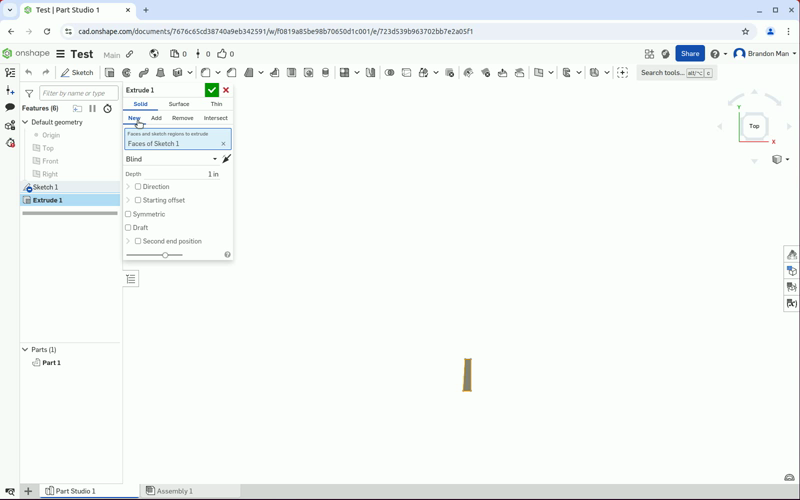
key(tab, 4)
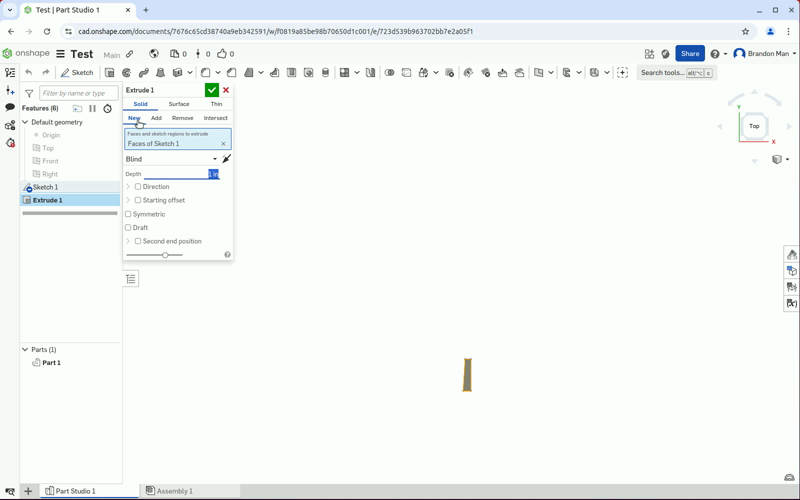
text(0.963)
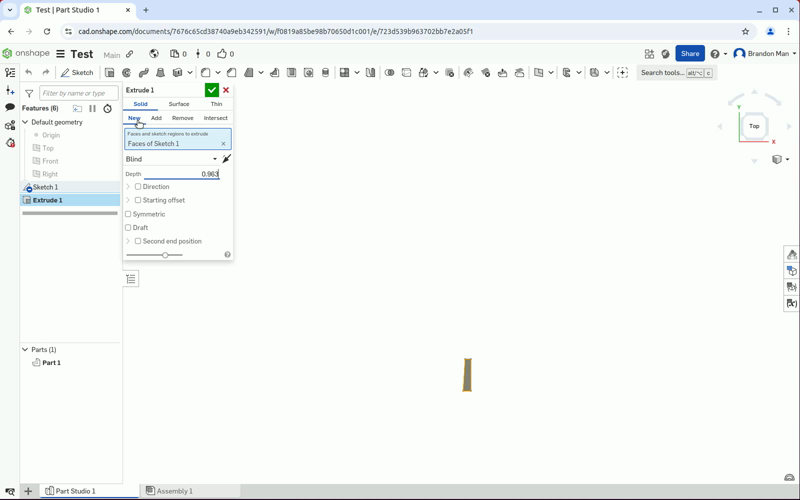
key(enter)
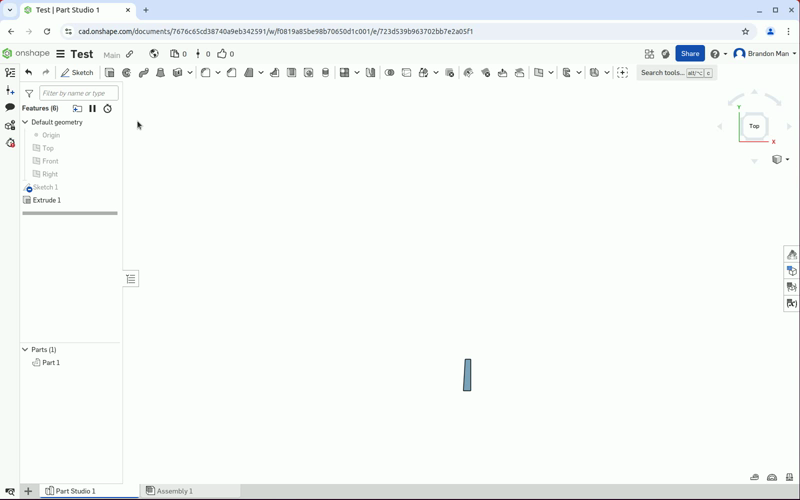
key(shift+h)
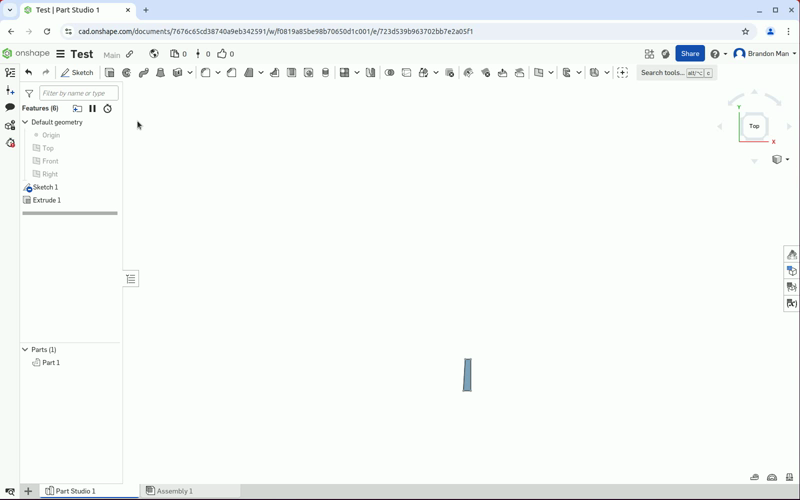
key(shift+h)
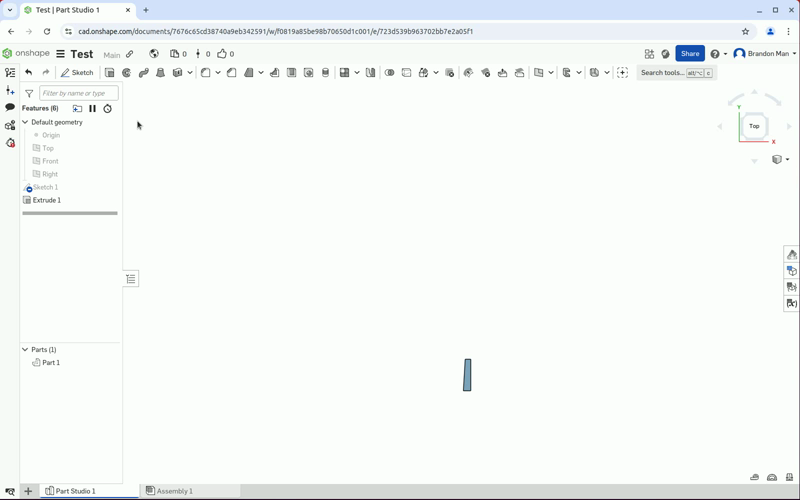
mouse_move(73, 189)
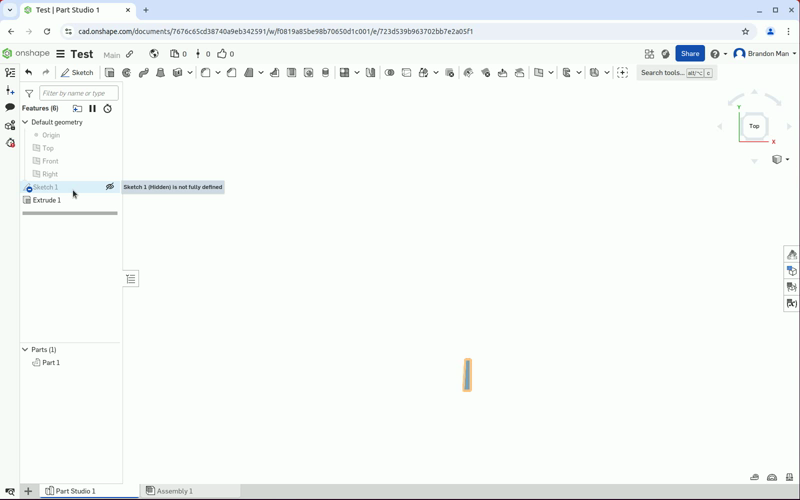
click(73, 189)
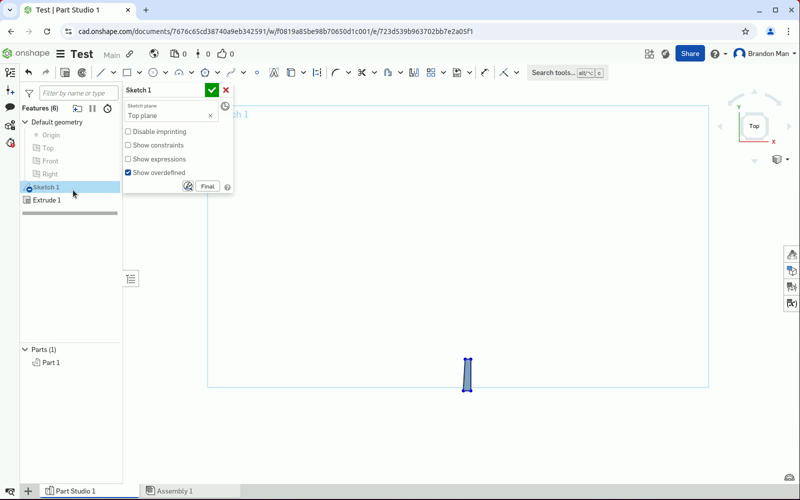
mouse_move(229, 92)
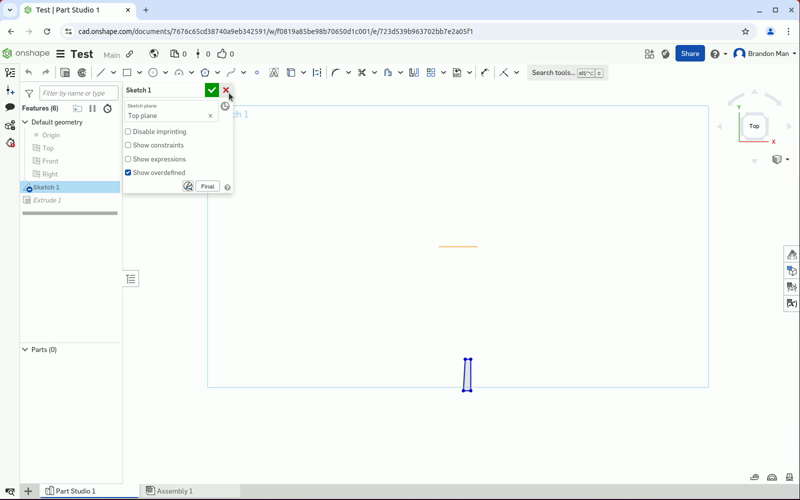
click(229, 92)
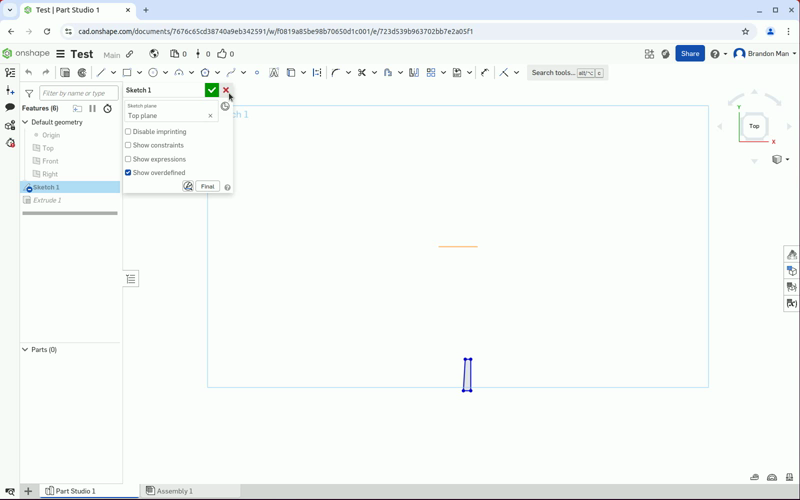
key(shift+s)
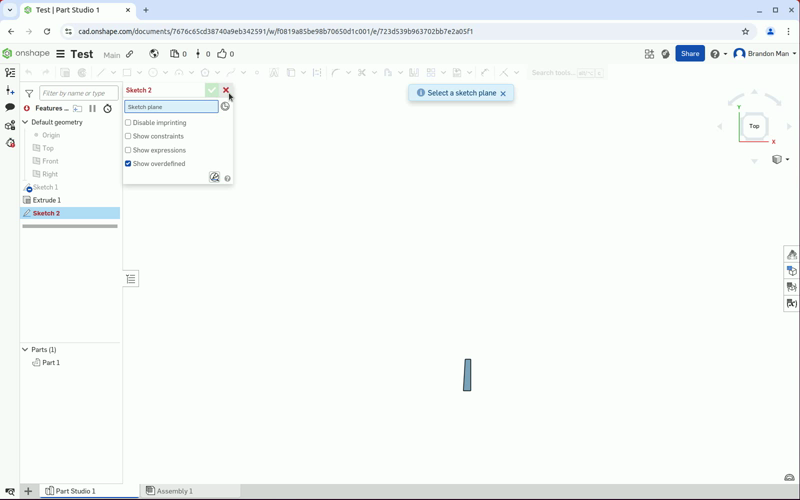
mouse_move(73, 150)
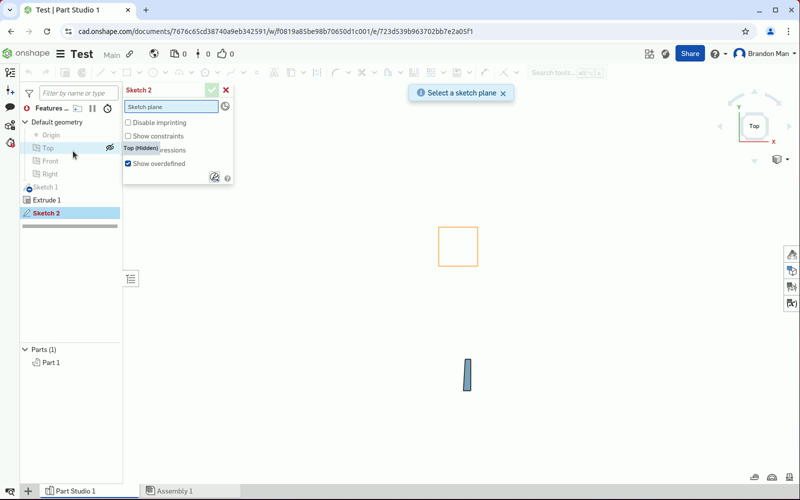
click(73, 150)
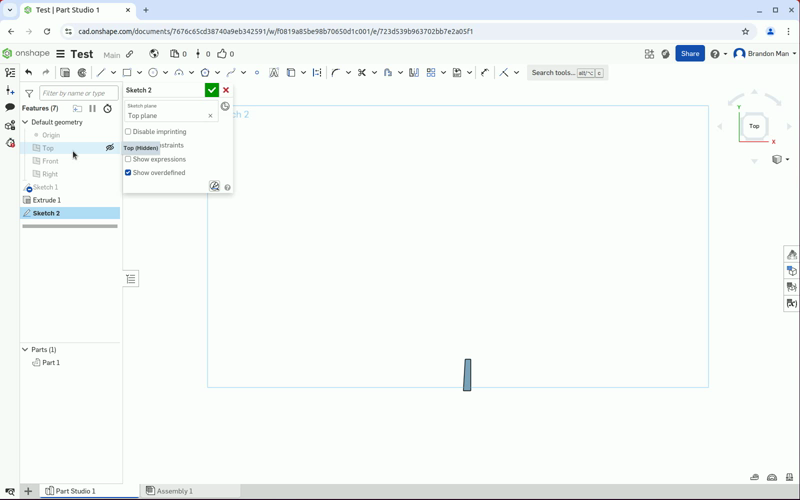
mouse_move(73, 352)
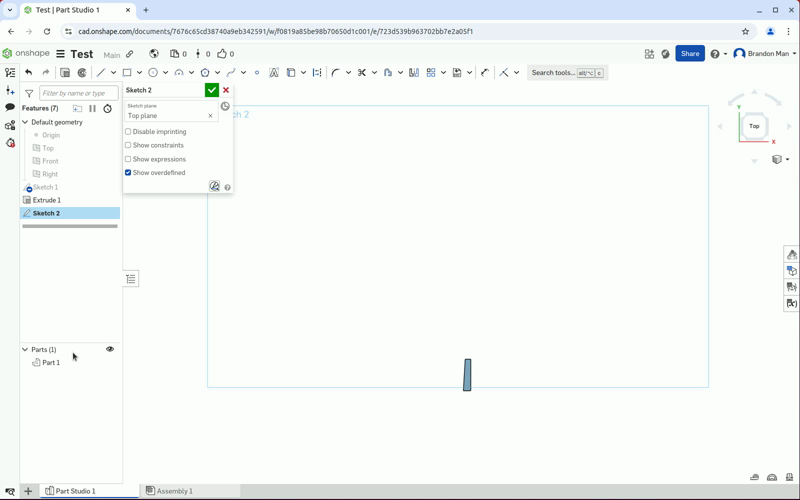
key(y)
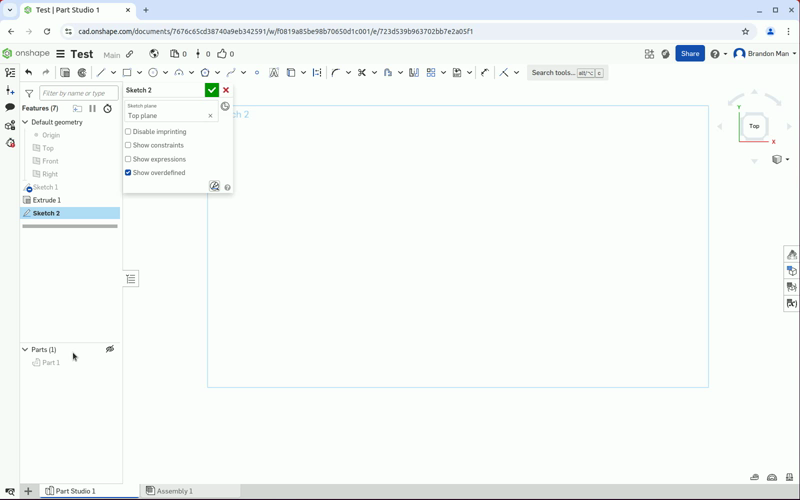
key(l)
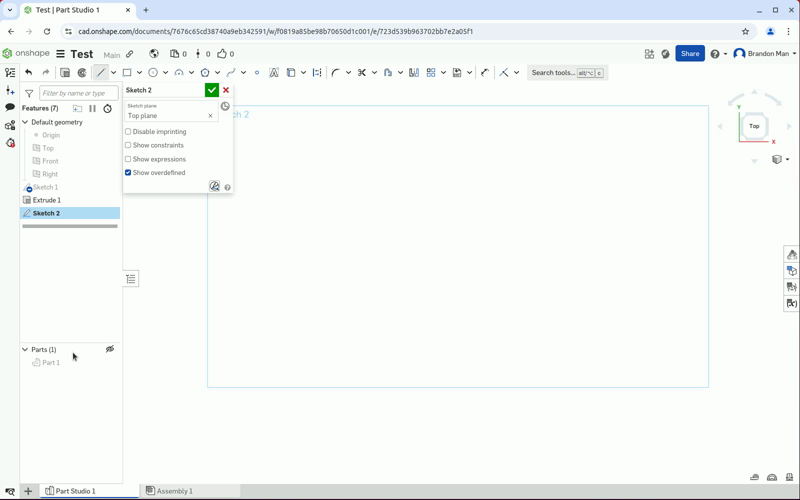
key_down(shift)
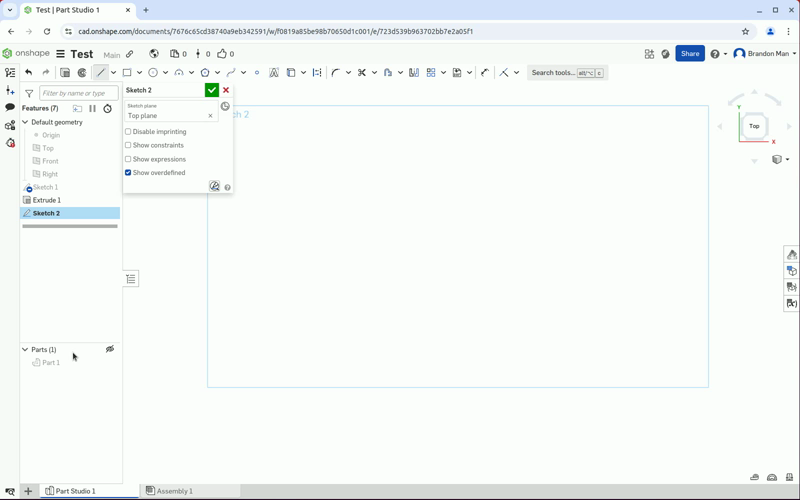
mouse_move(474, 390)
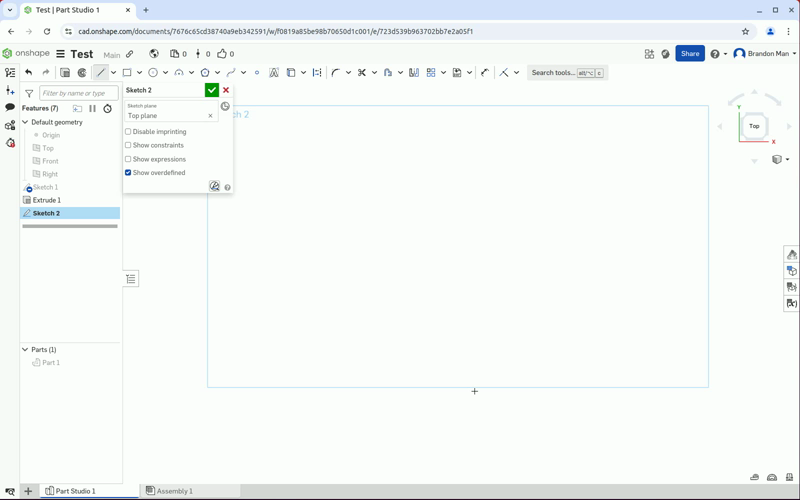
click(474, 390)
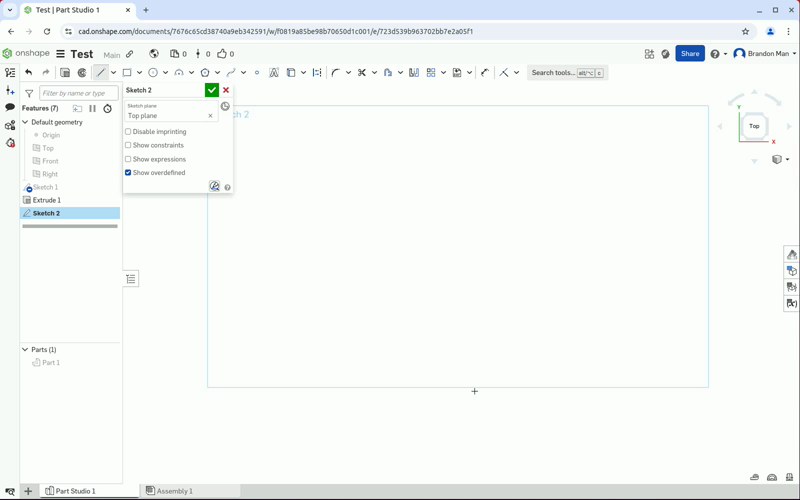
key_up(shift)
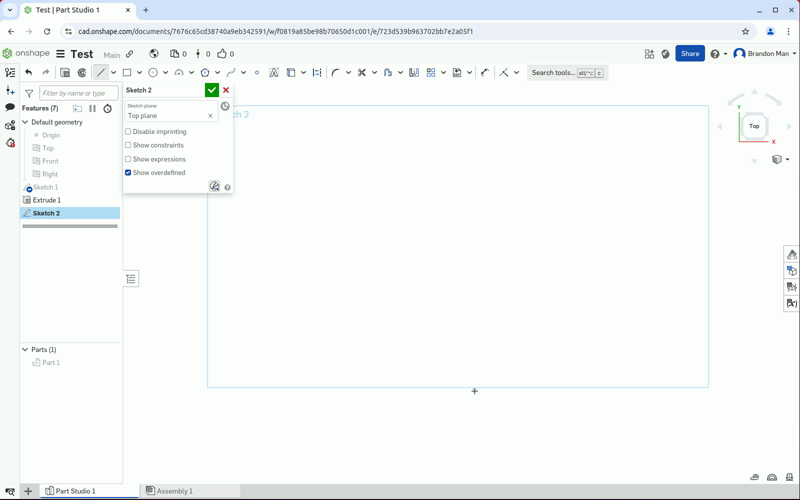
key_down(shift)
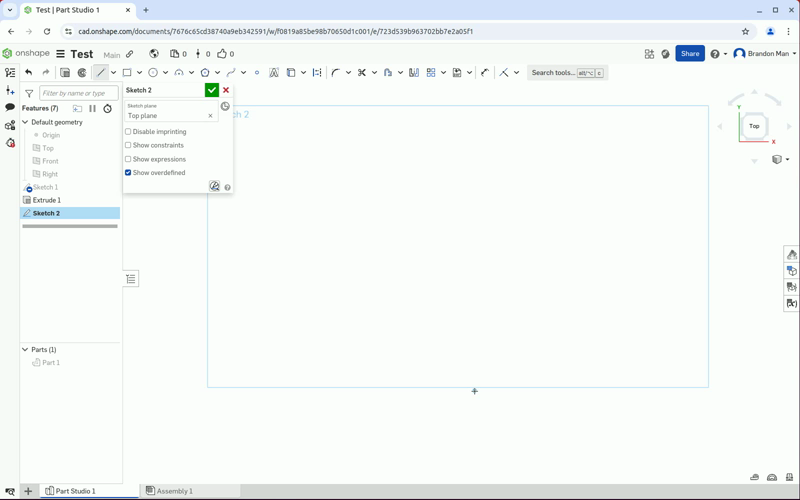
mouse_move(504, 390)
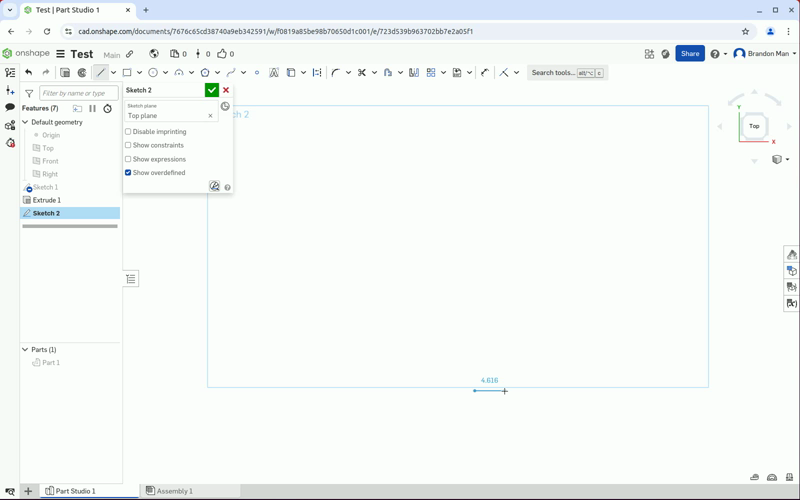
mouse_move(500, 390)
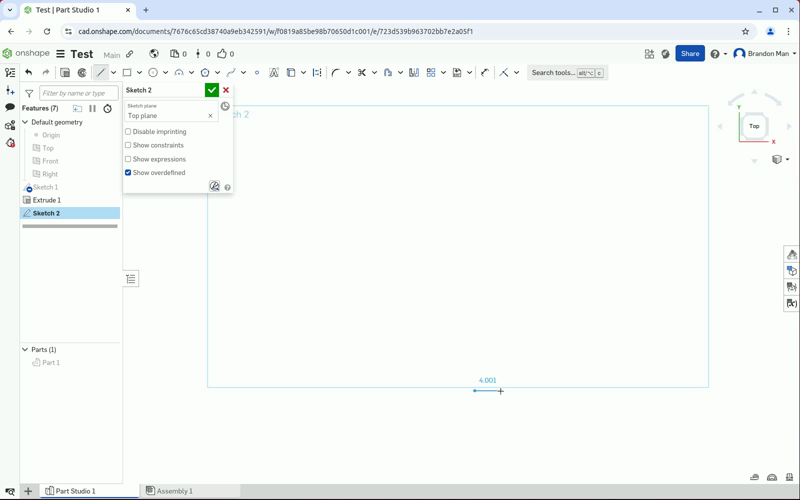
click(500, 390)
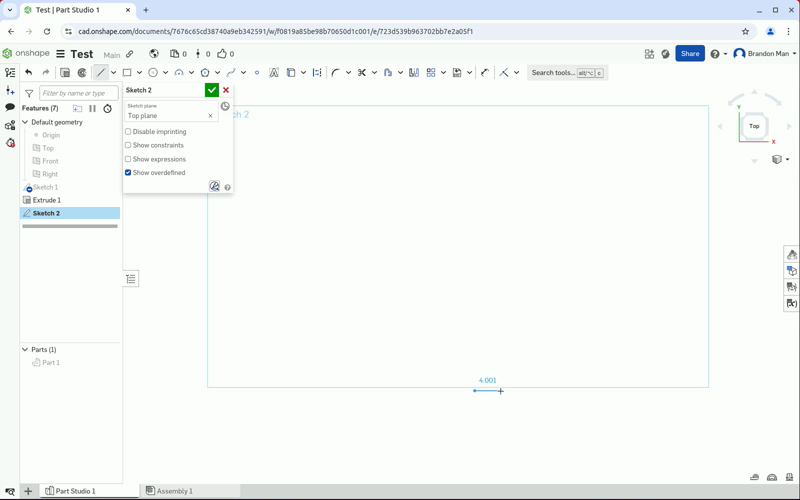
key_up(shift)
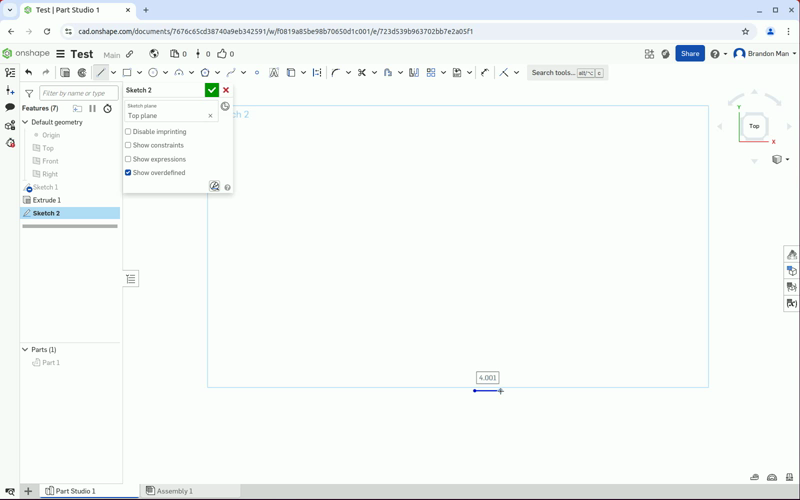
key_down(shift)
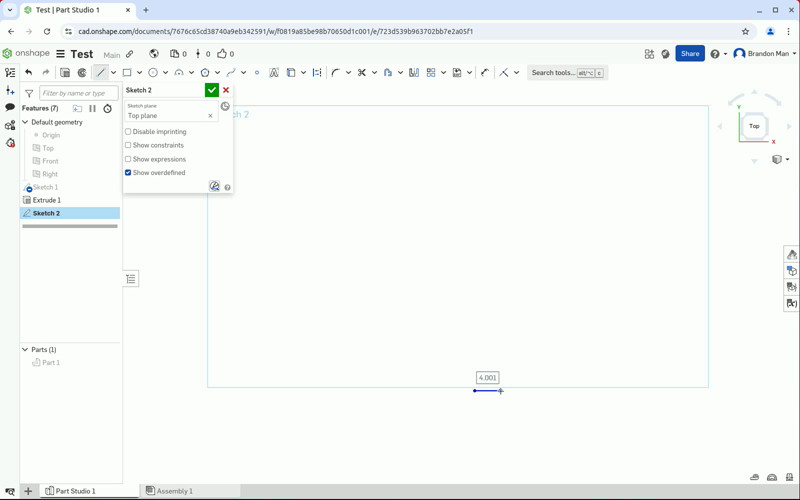
mouse_move(530, 390)
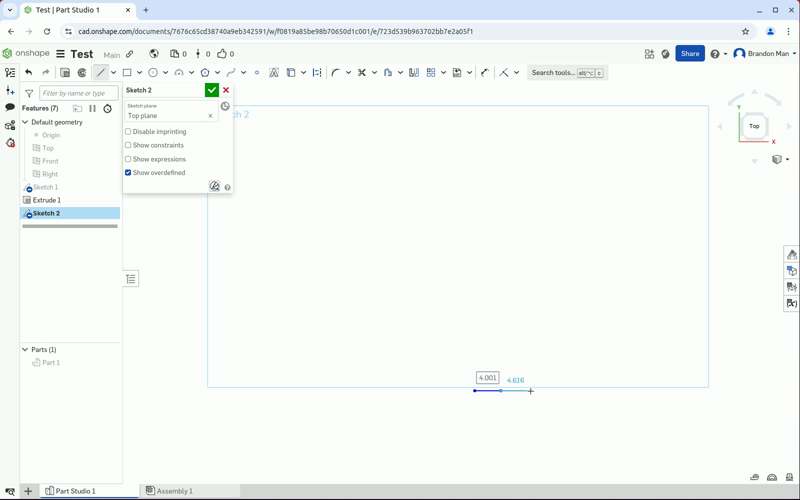
mouse_move(500, 359)
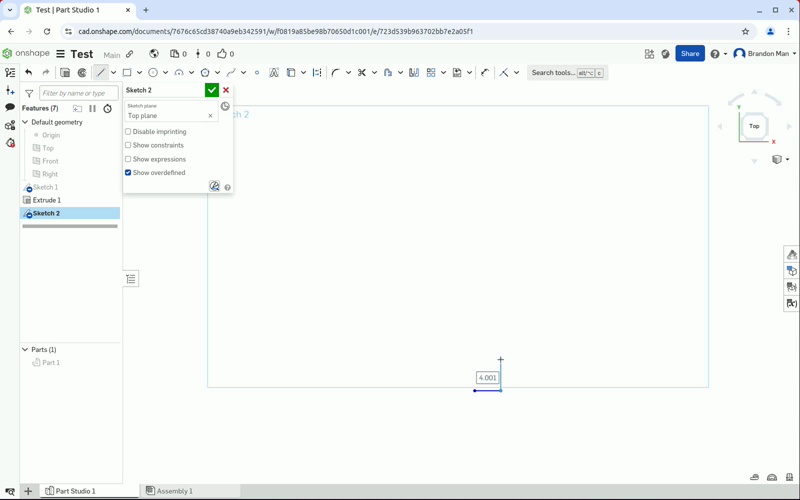
click(500, 359)
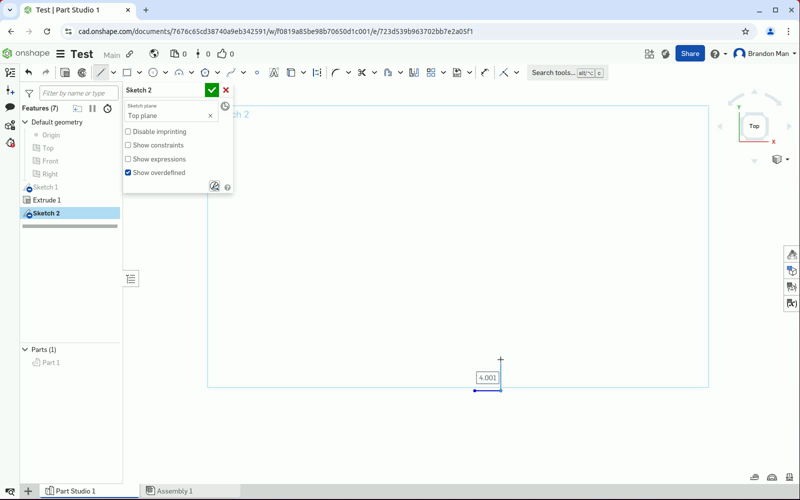
key_up(shift)
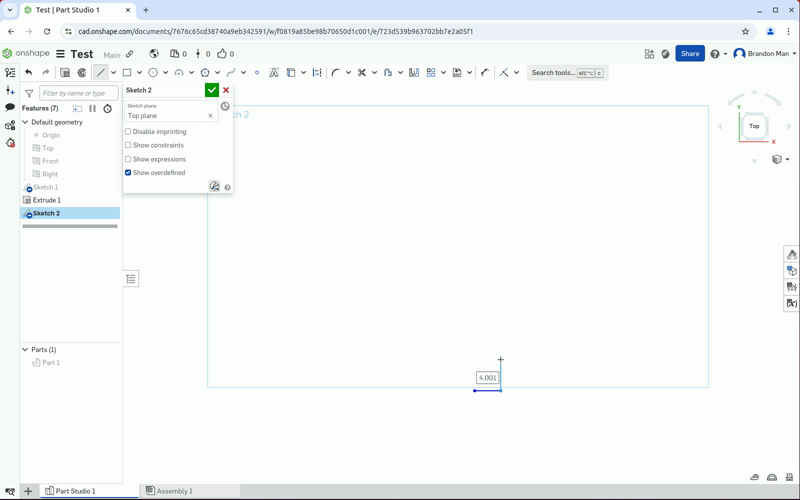
key_down(shift)
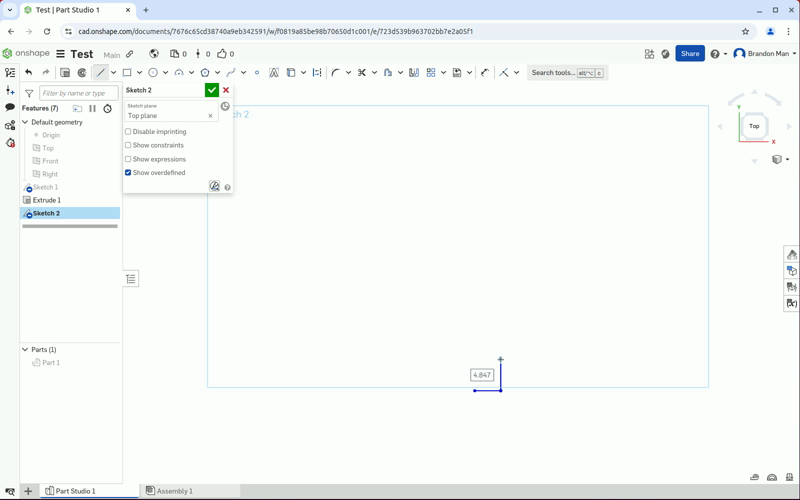
mouse_move(530, 359)
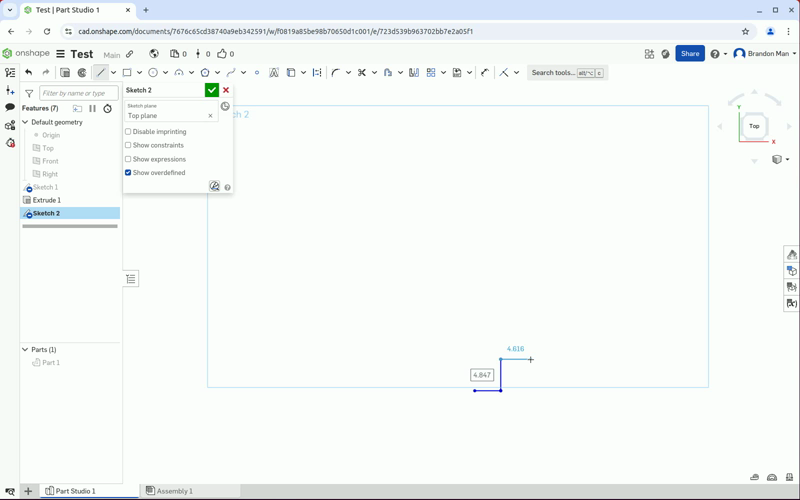
mouse_move(474, 359)
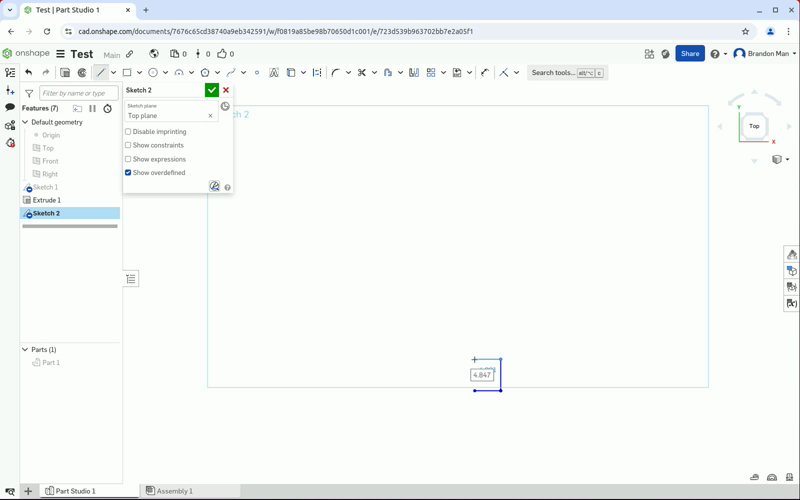
click(474, 359)
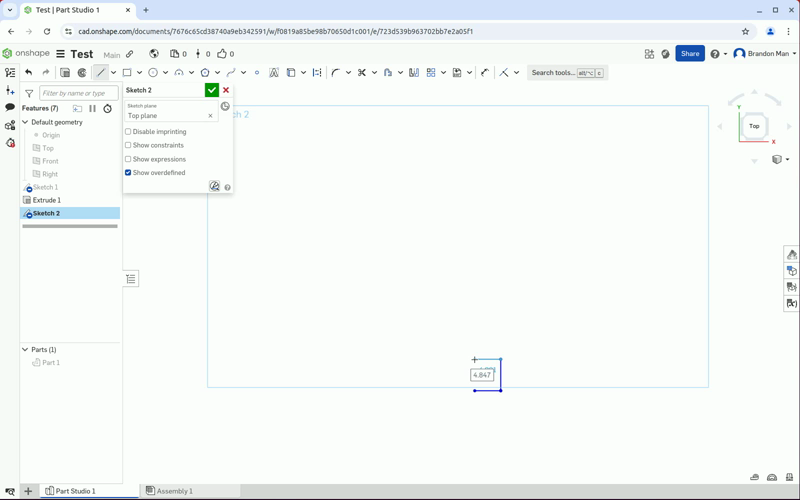
key_up(shift)
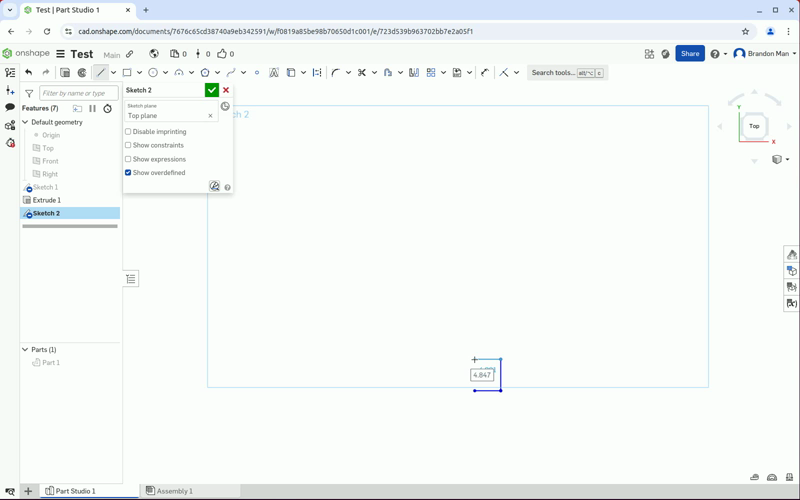
mouse_move(504, 359)
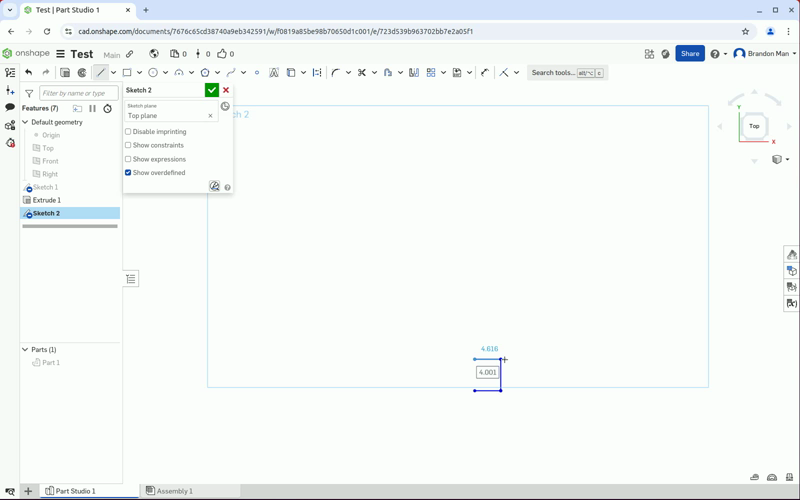
key_down(shift)
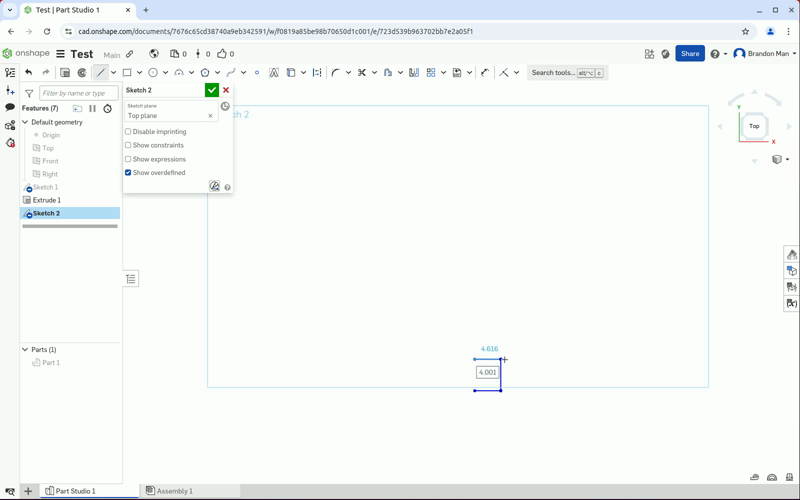
mouse_move(474, 390)
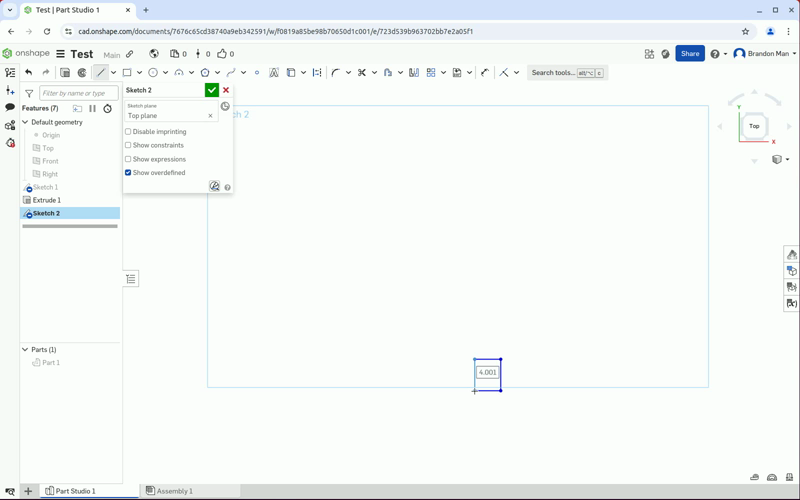
key_up(shift)
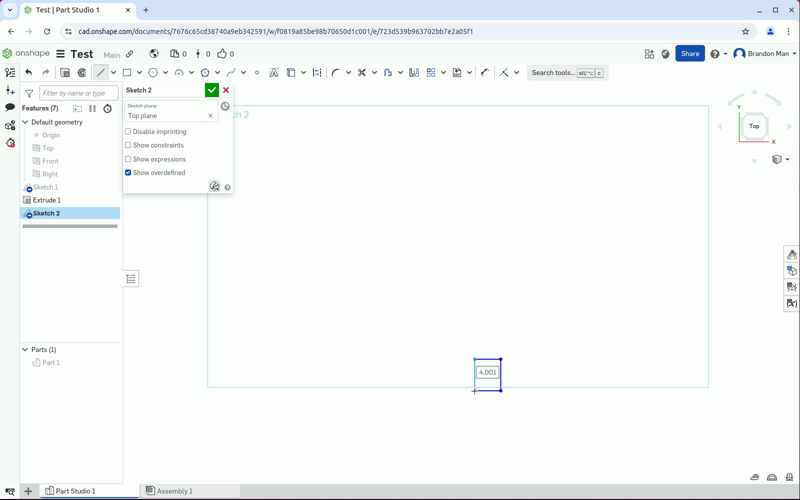
click(474, 390)
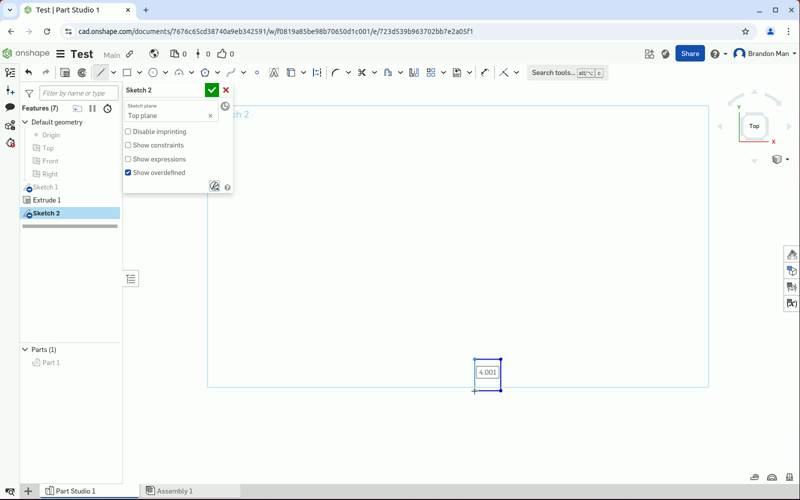
key(esc)
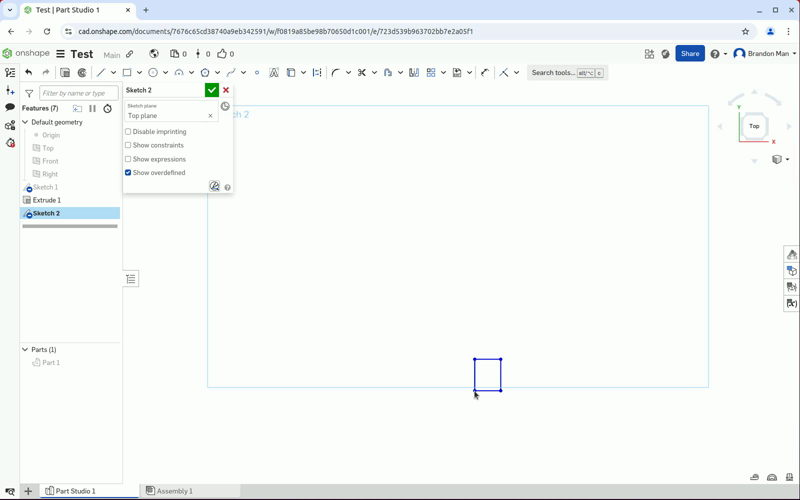
mouse_move(481, 380)
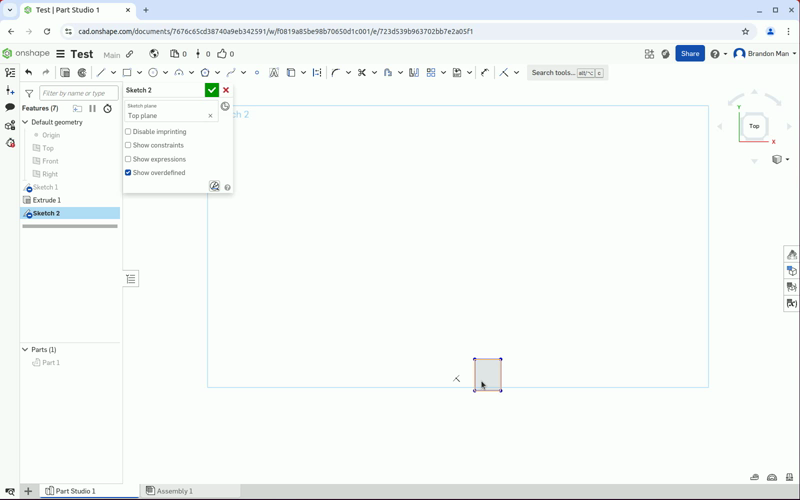
scroll(6)
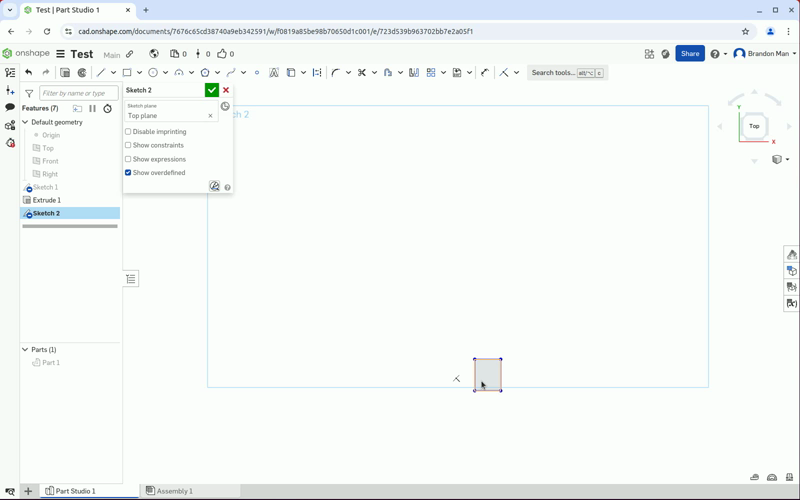
scroll(6)
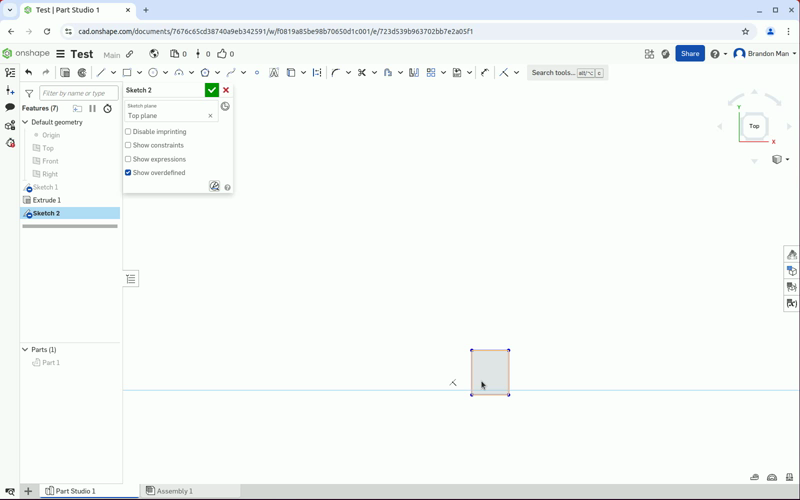
scroll(6)
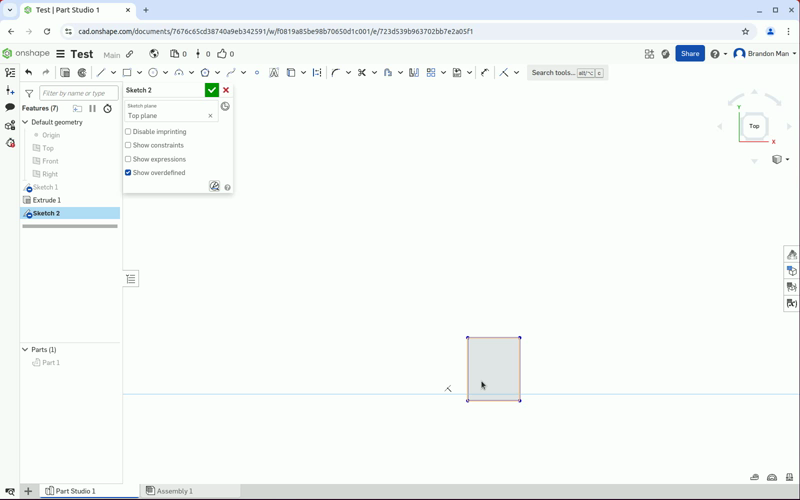
scroll(6)
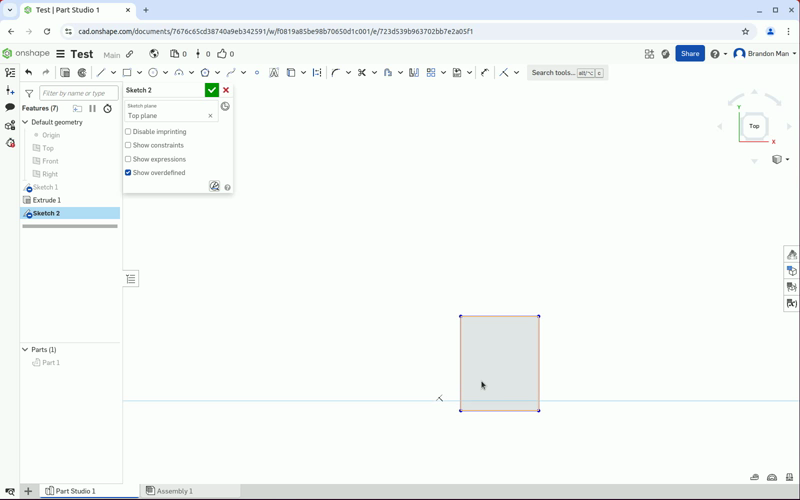
scroll(6)
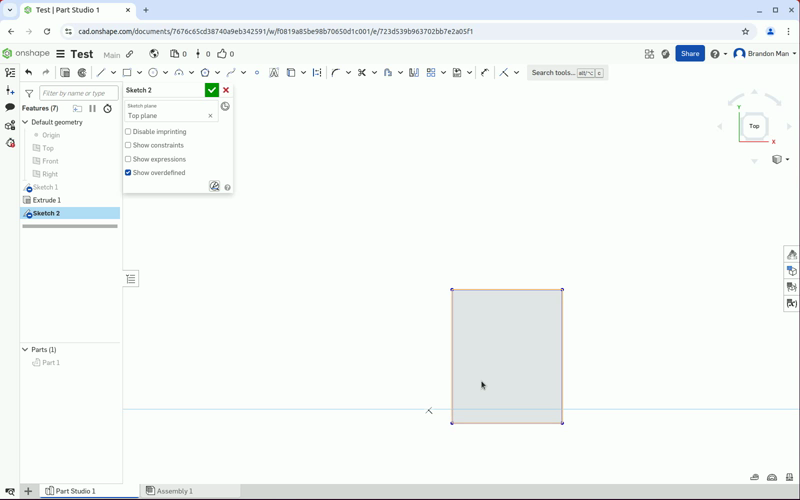
scroll(6)
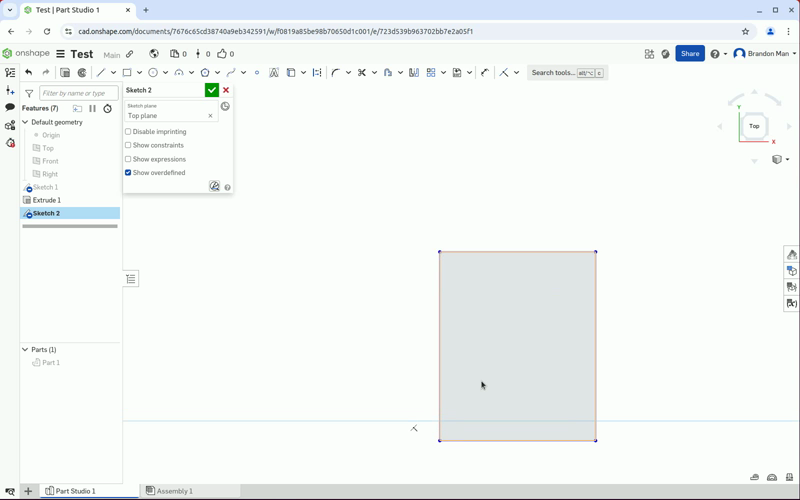
scroll(6)
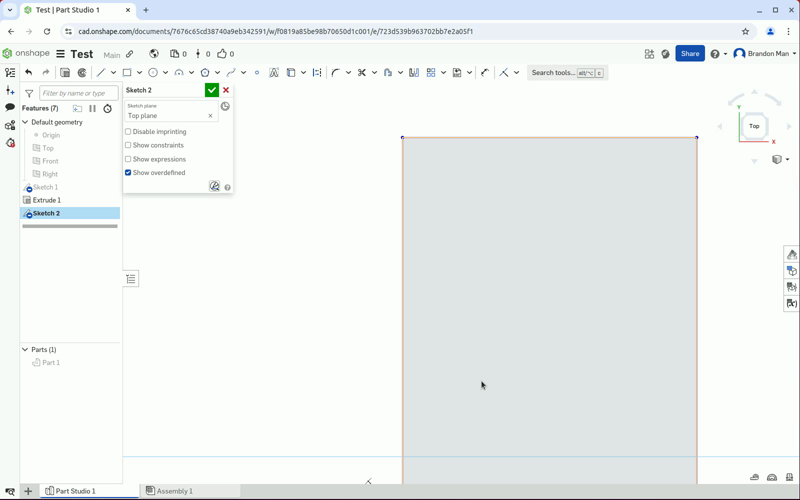
click(481, 380)
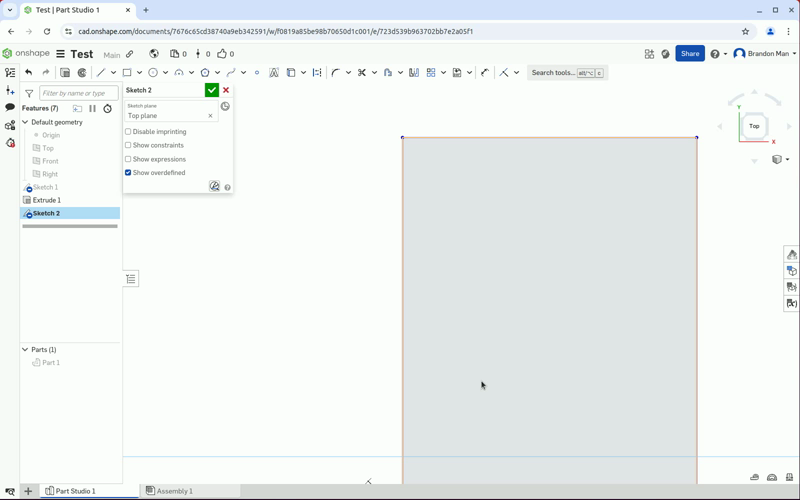
scroll(-6)
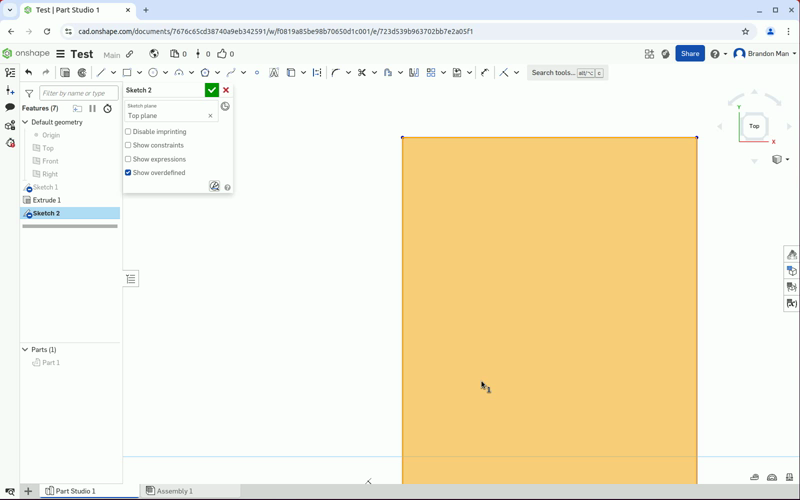
scroll(-6)
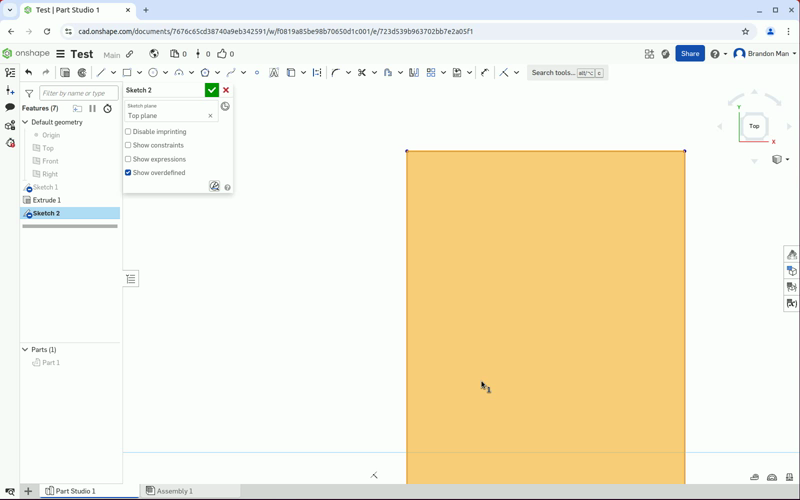
scroll(-6)
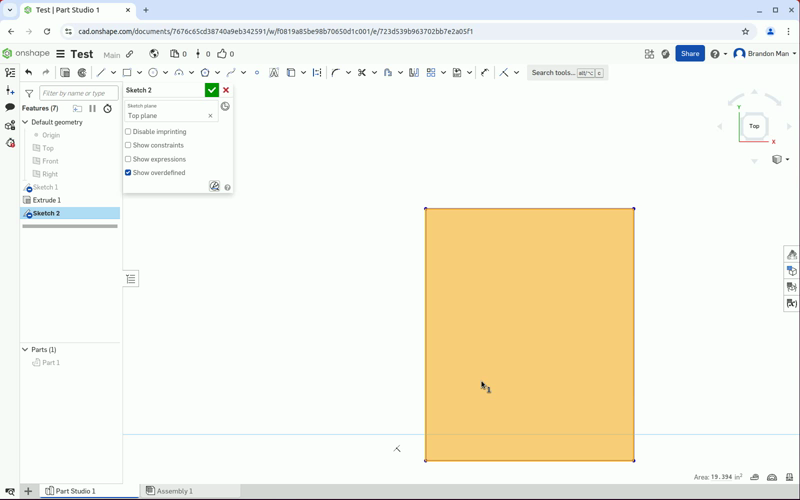
scroll(-6)
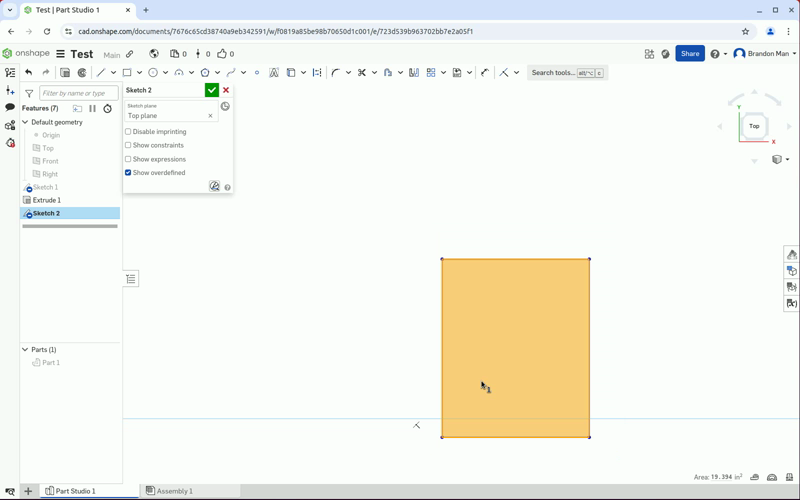
scroll(-6)
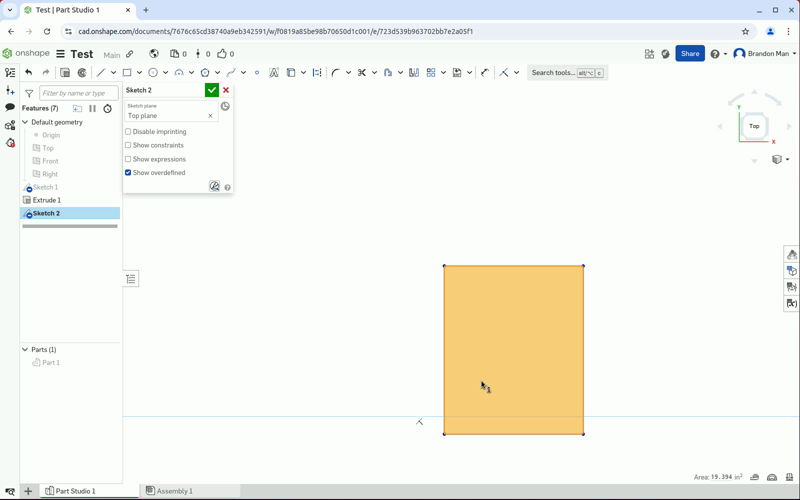
scroll(-6)
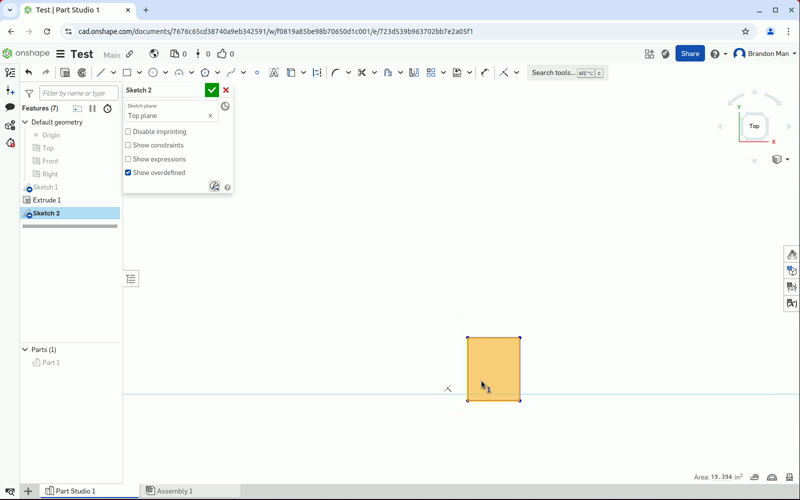
scroll(-6)
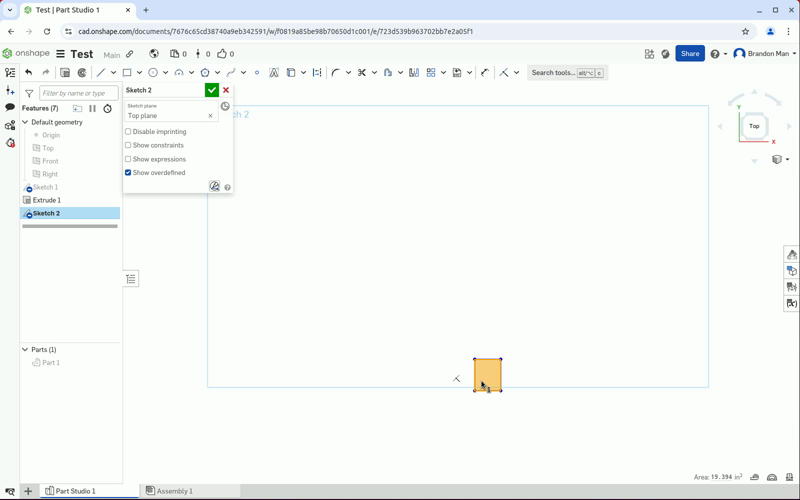
mouse_move(73, 352)
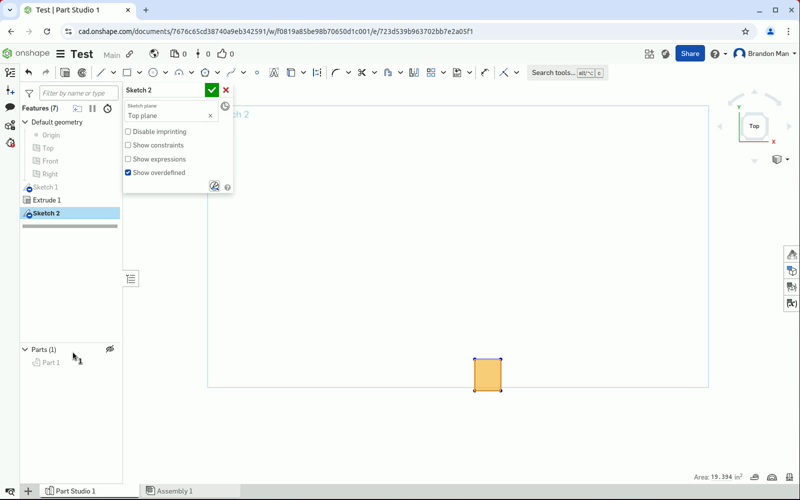
key(shift+y)
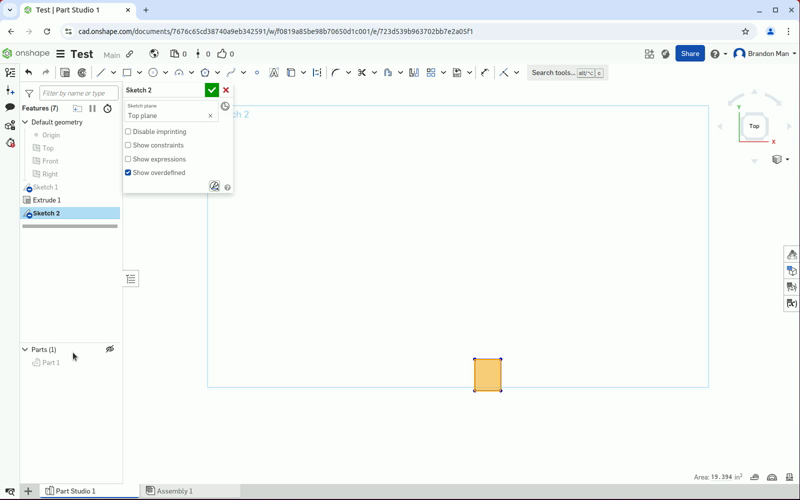
key(shift+e)
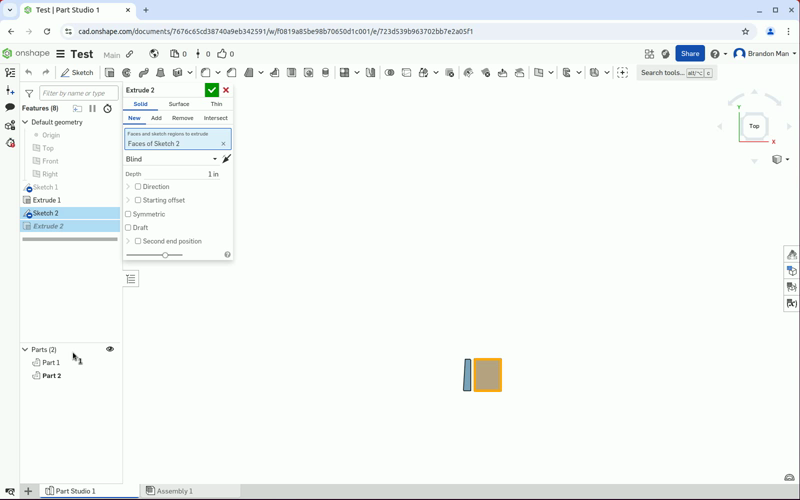
mouse_move(143, 106)
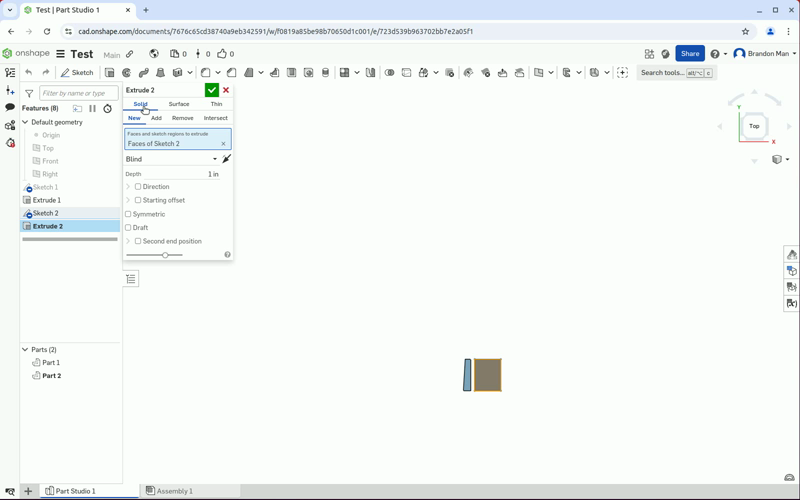
click(143, 106)
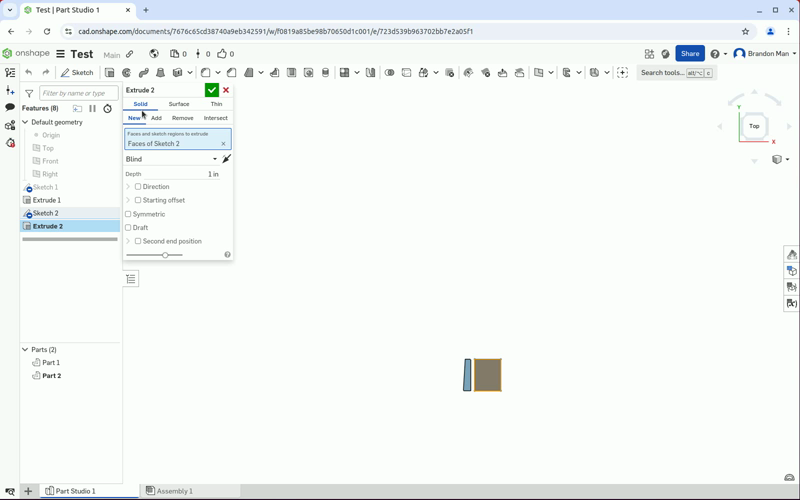
mouse_move(137, 120)
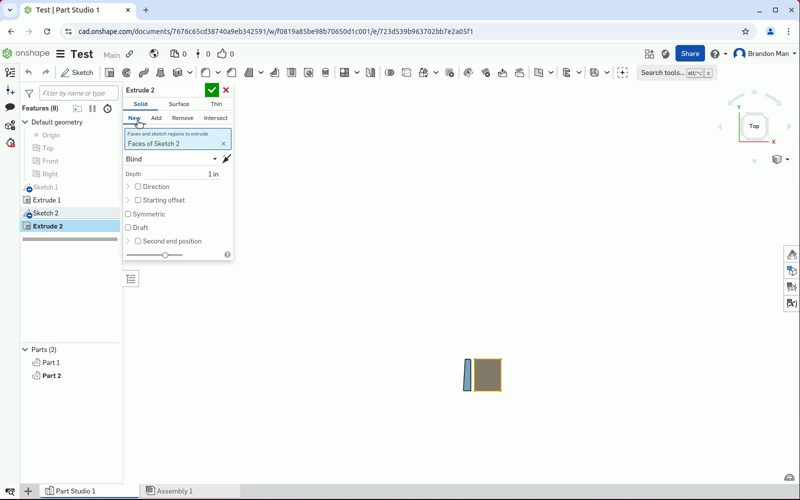
click(137, 120)
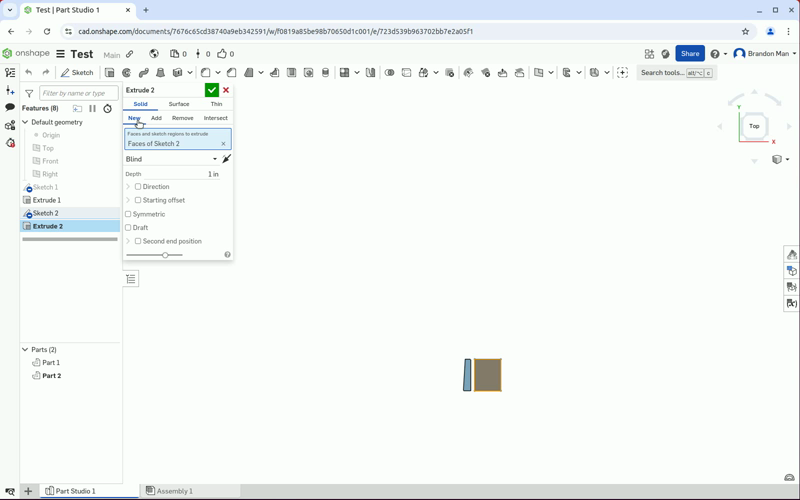
key(tab, 4)
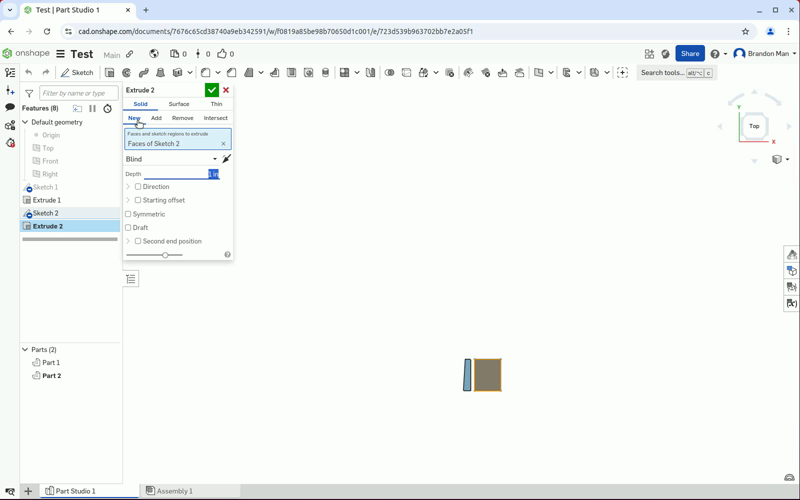
text(0.963)
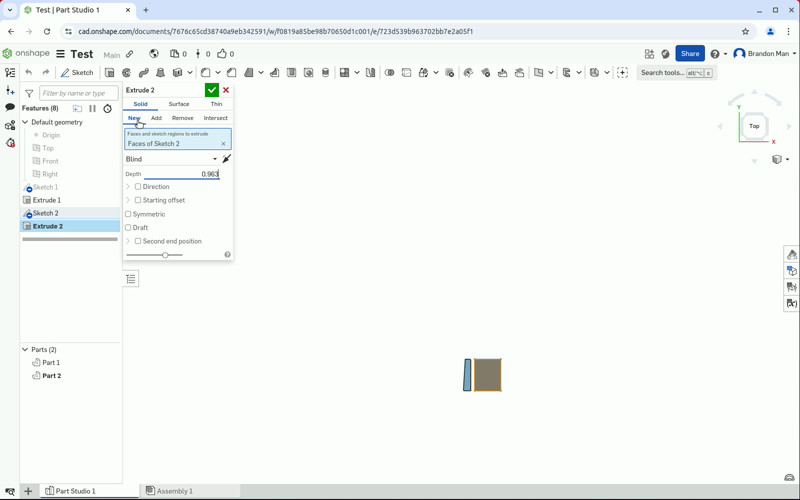
key(enter)
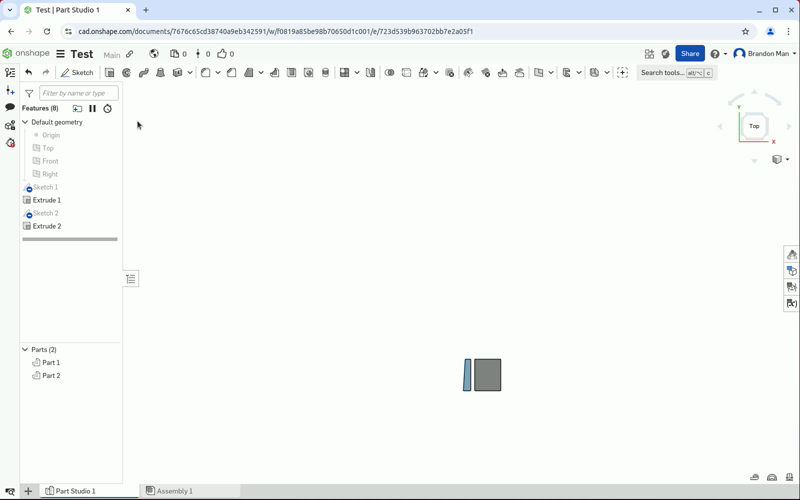
key(shift+h)
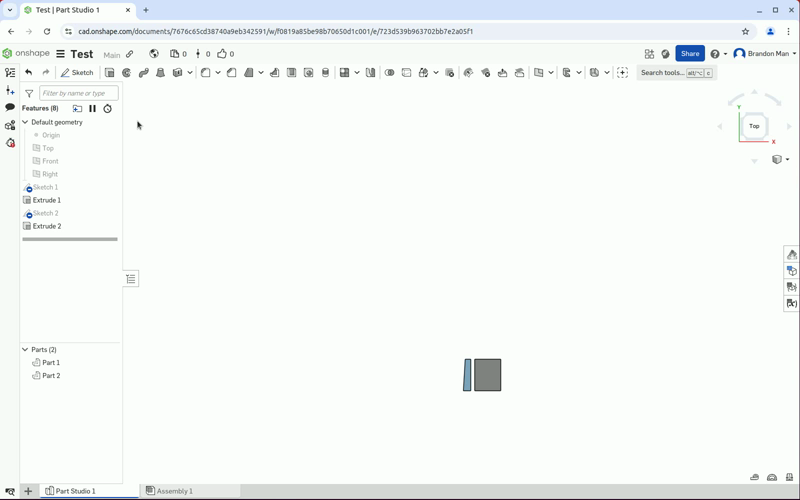
key(shift+h)
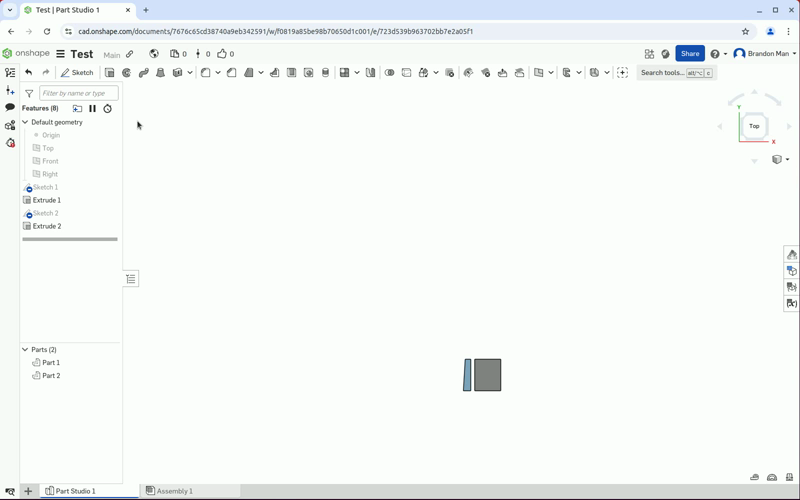
mouse_move(73, 189)
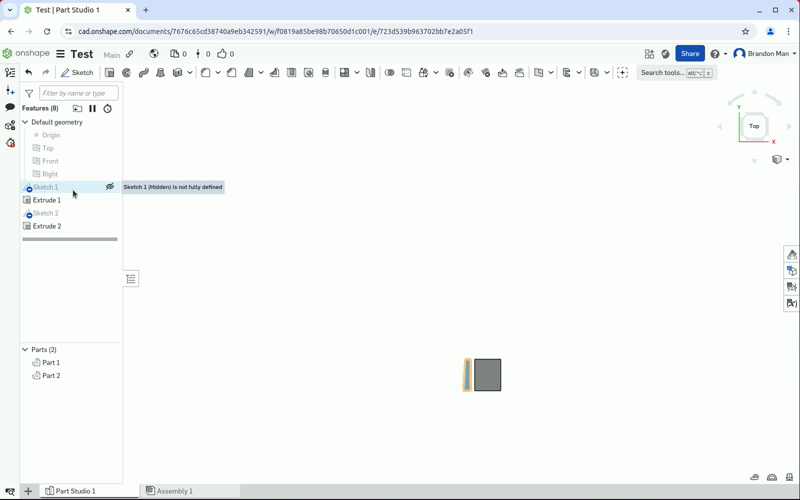
click(73, 189)
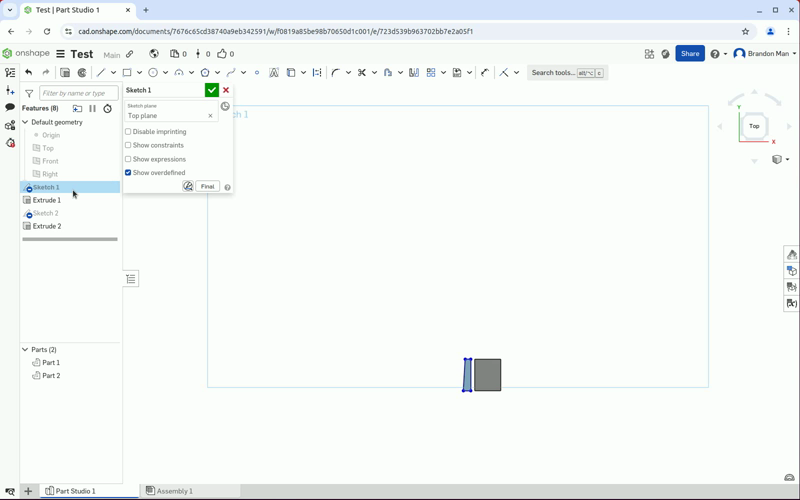
mouse_move(229, 92)
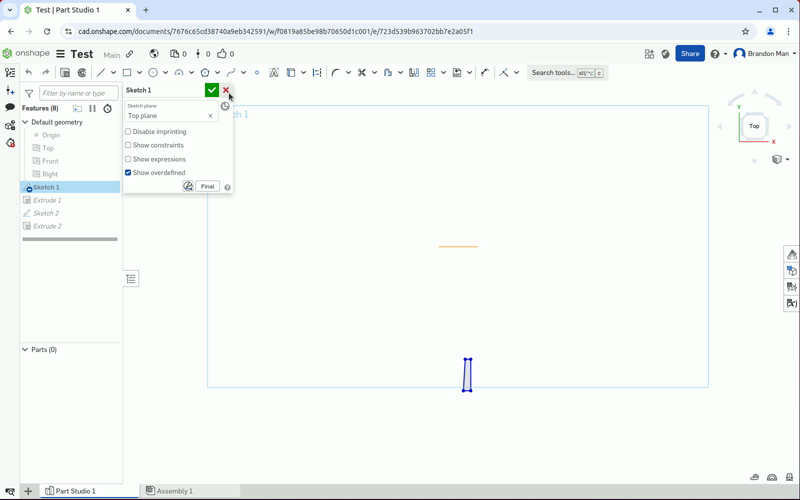
click(229, 92)
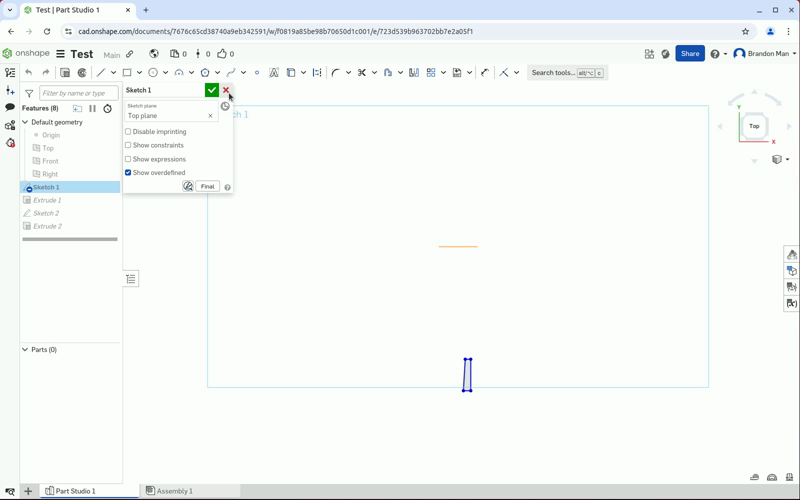
key(shift+s)
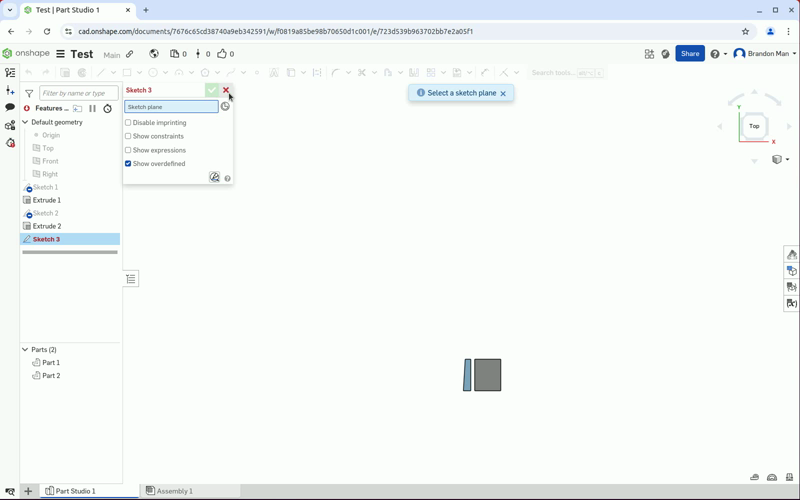
mouse_move(73, 150)
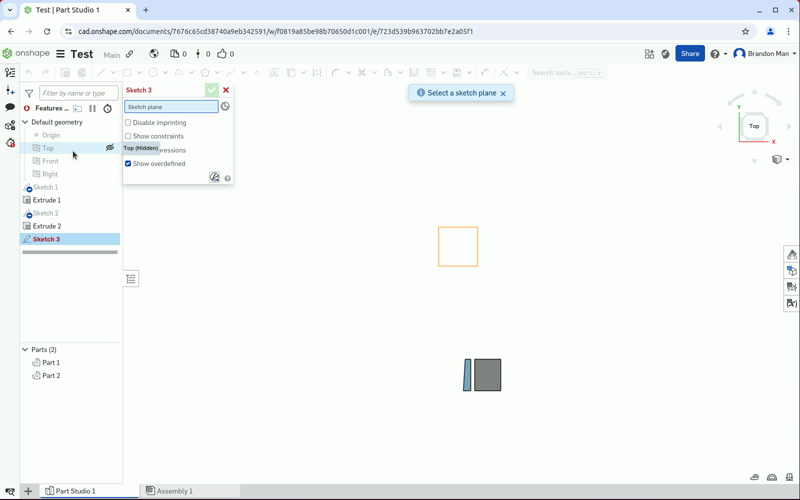
click(73, 150)
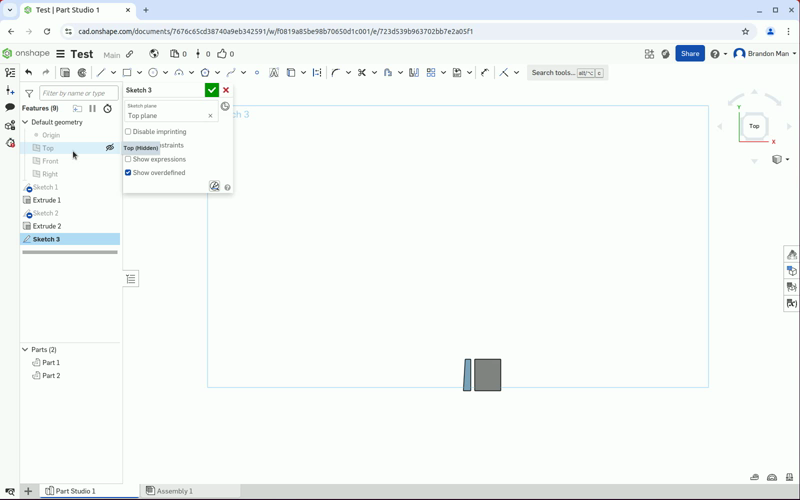
mouse_move(73, 352)
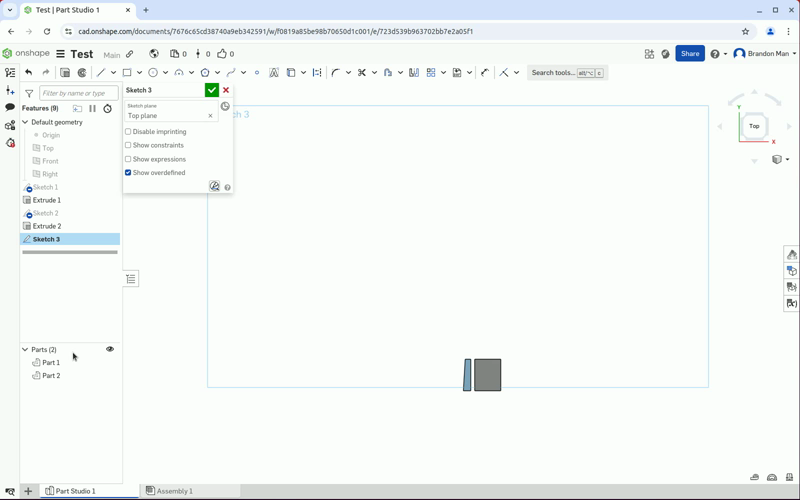
key(y)
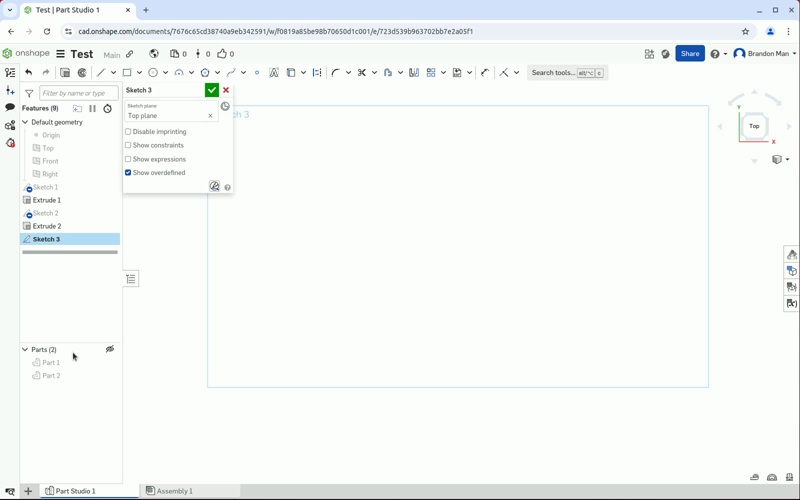
key(l)
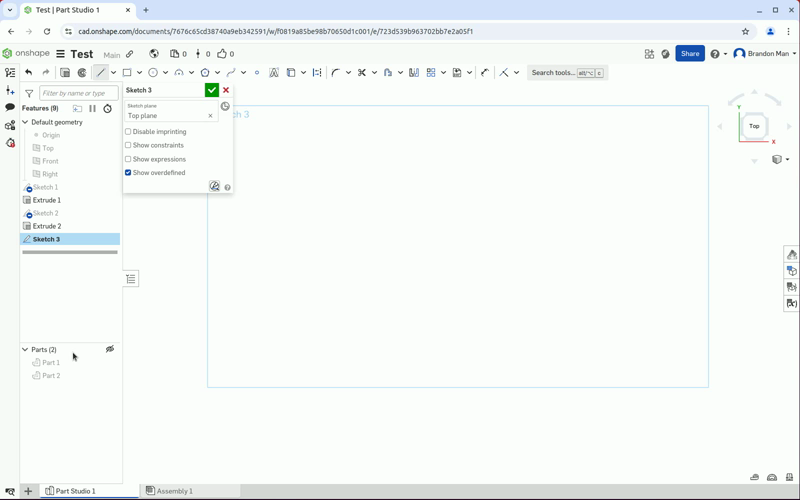
key_down(shift)
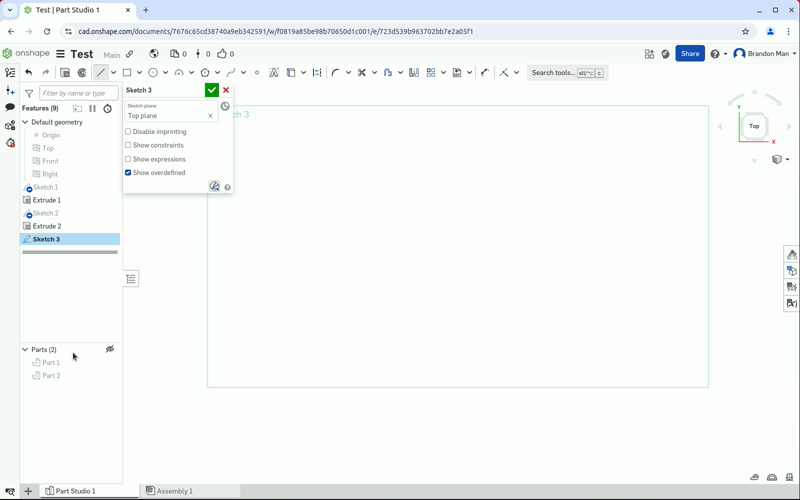
mouse_move(504, 390)
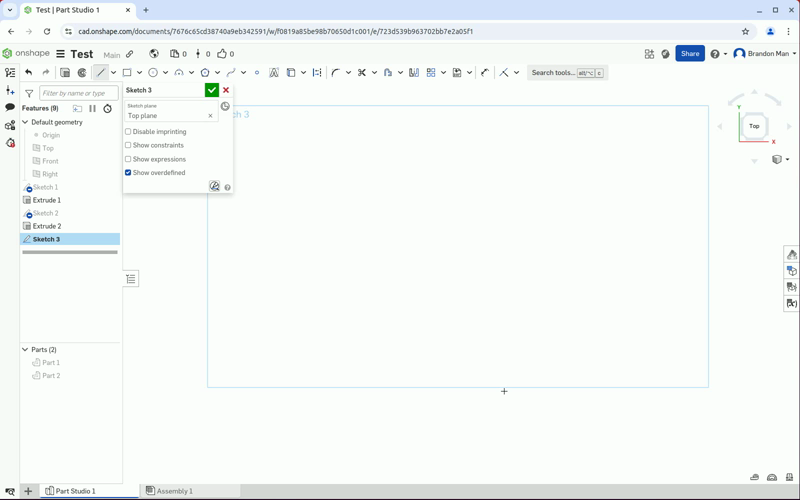
click(504, 390)
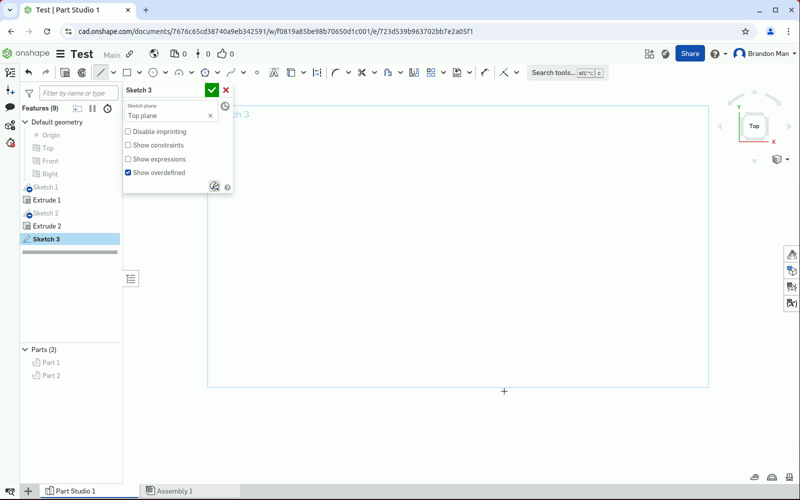
key_up(shift)
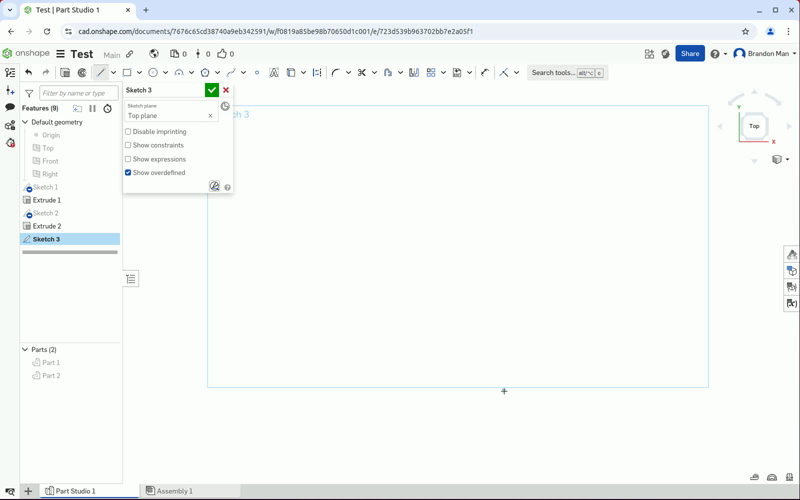
key_down(shift)
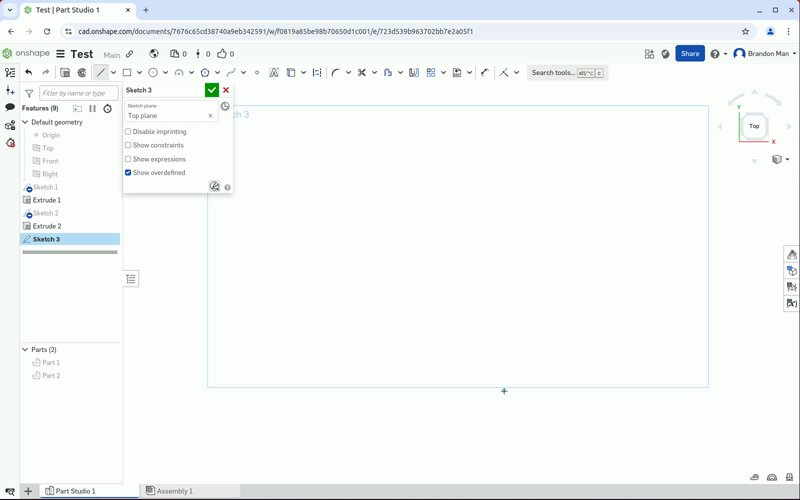
mouse_move(534, 390)
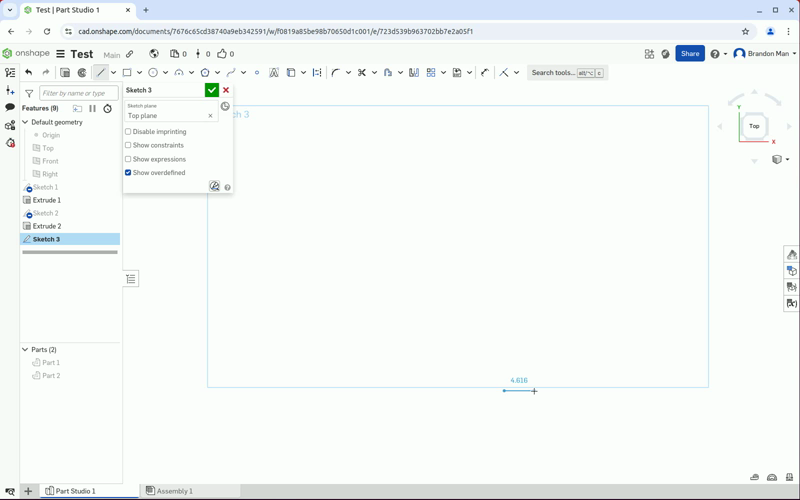
mouse_move(529, 390)
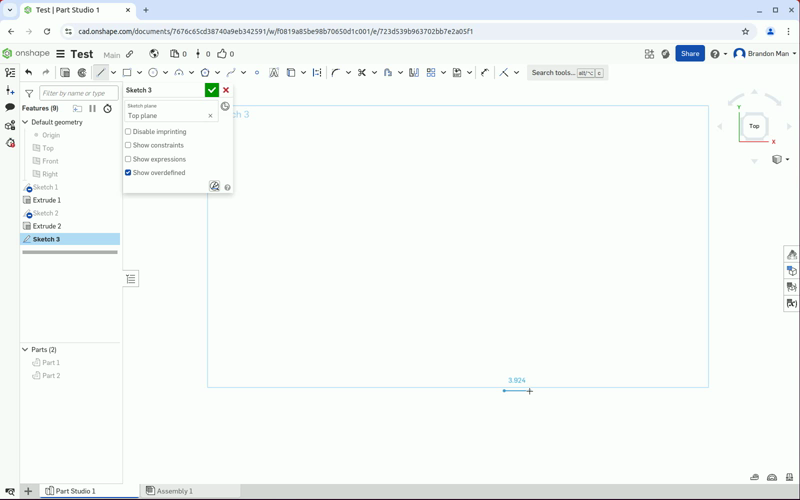
click(529, 390)
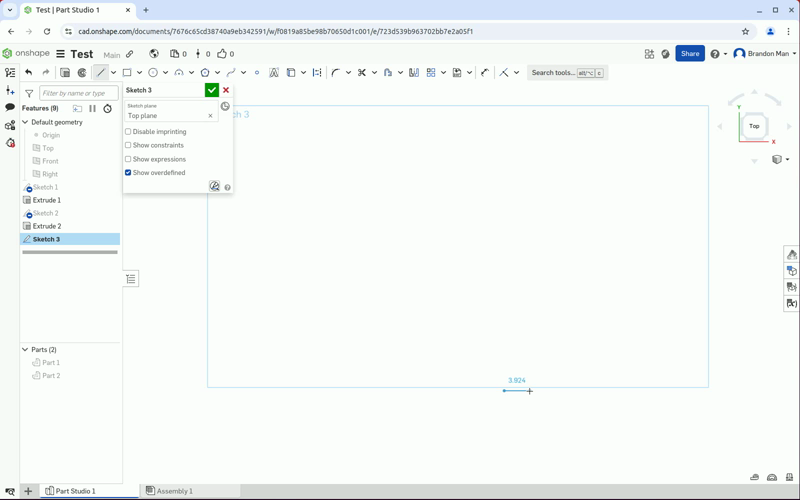
key_up(shift)
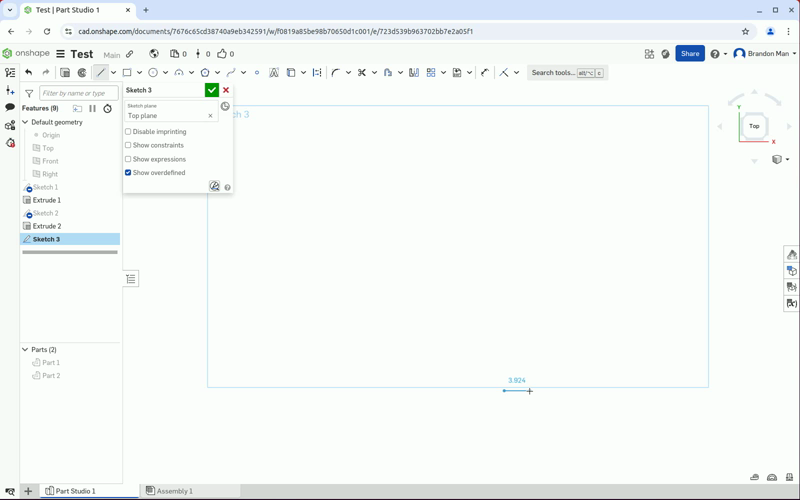
key_down(shift)
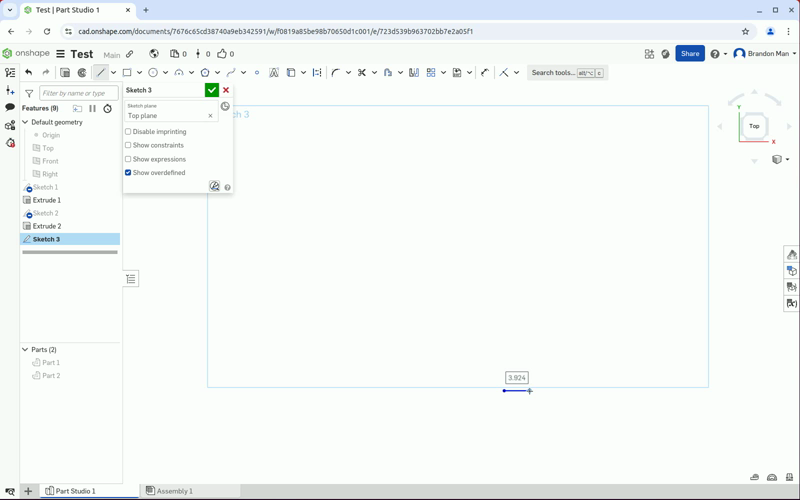
mouse_move(559, 390)
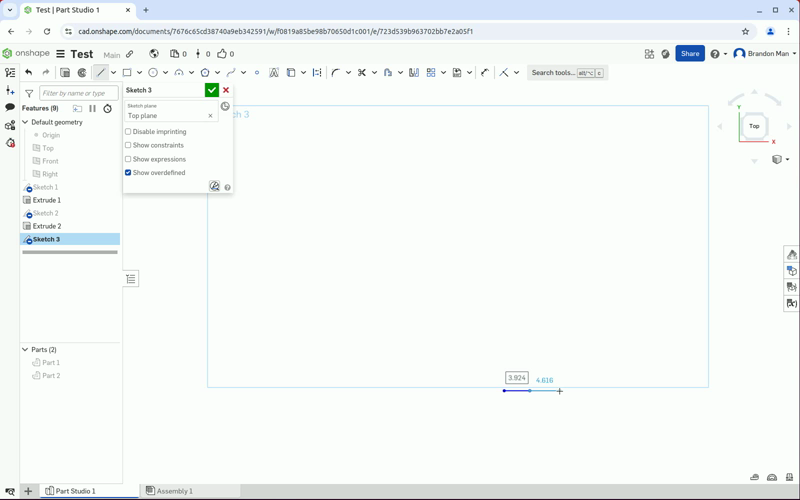
mouse_move(529, 359)
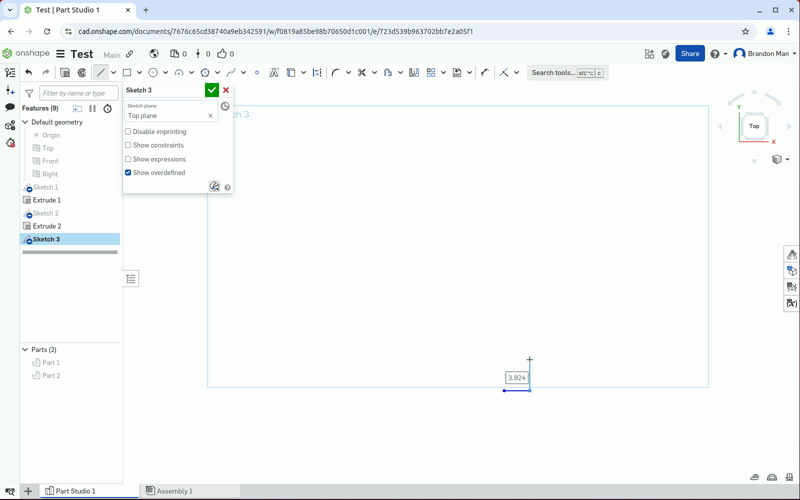
click(529, 359)
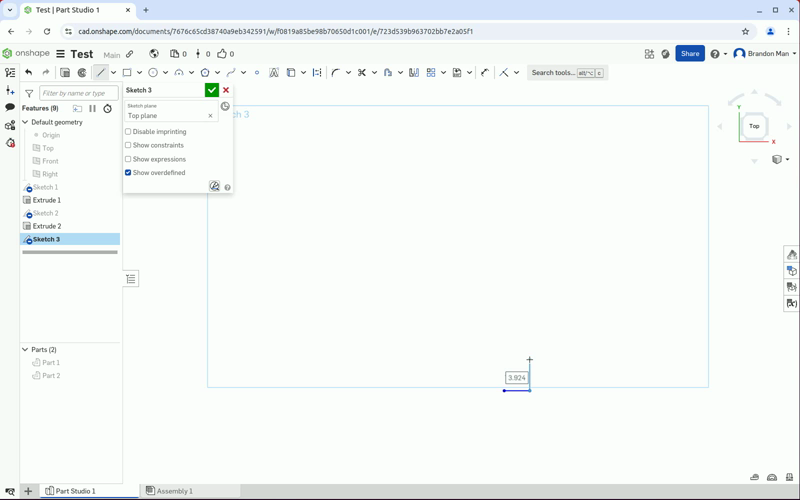
key_up(shift)
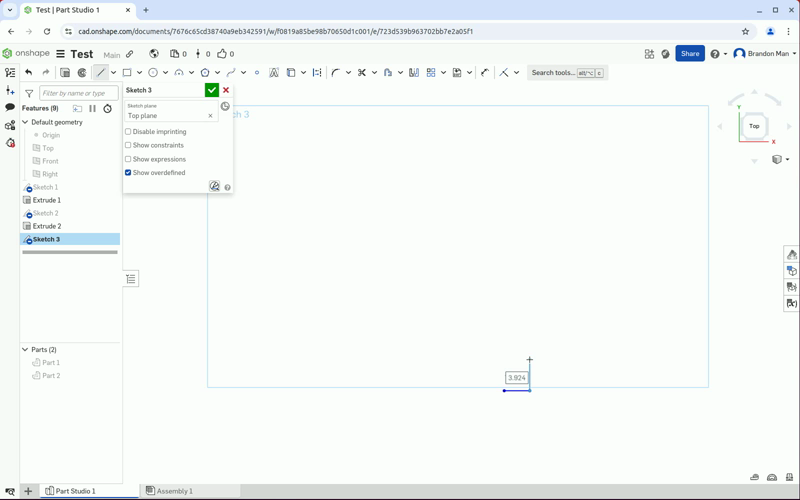
key_down(shift)
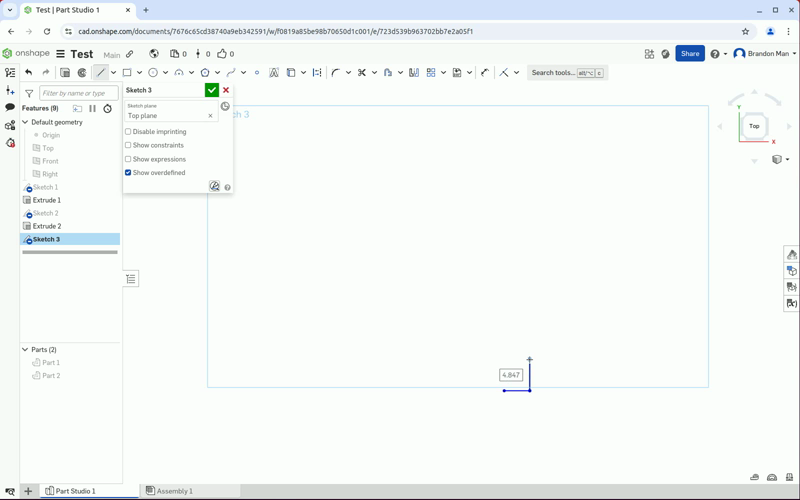
mouse_move(559, 359)
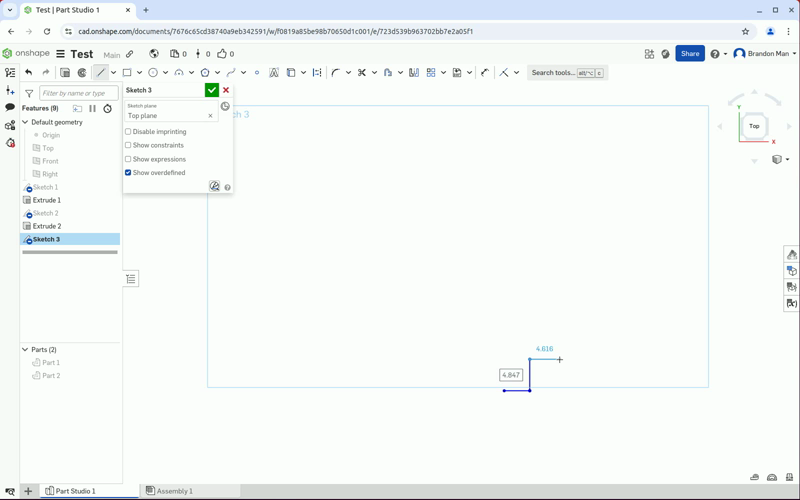
mouse_move(504, 359)
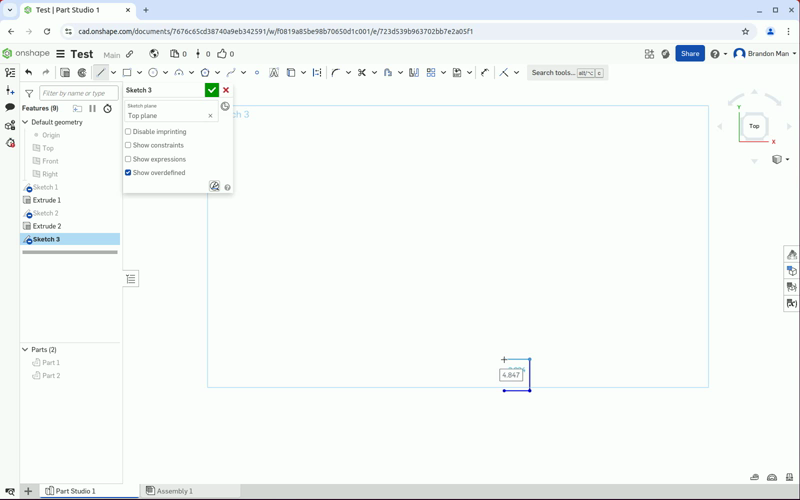
click(504, 359)
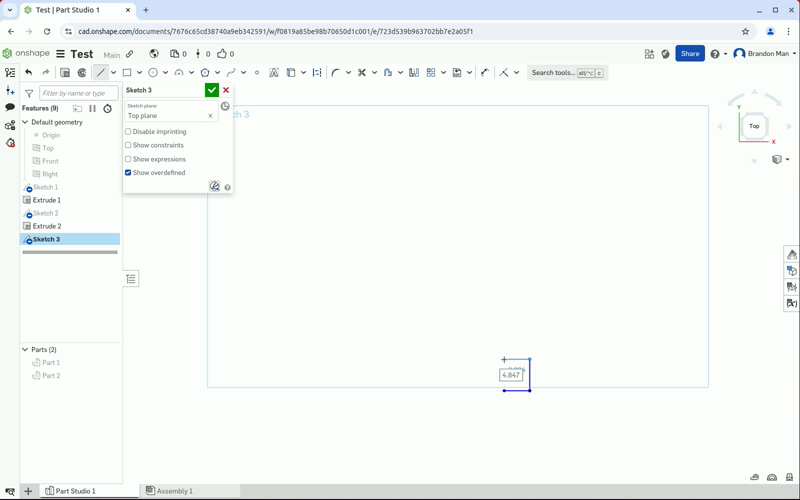
key_up(shift)
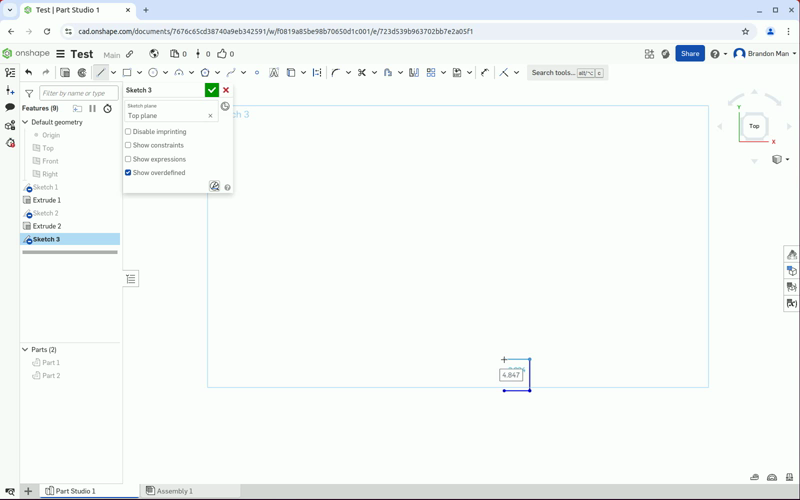
mouse_move(534, 359)
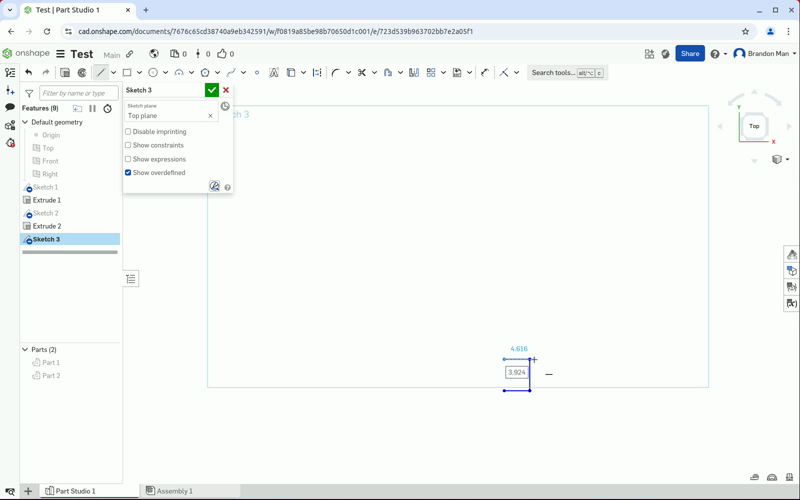
key_down(shift)
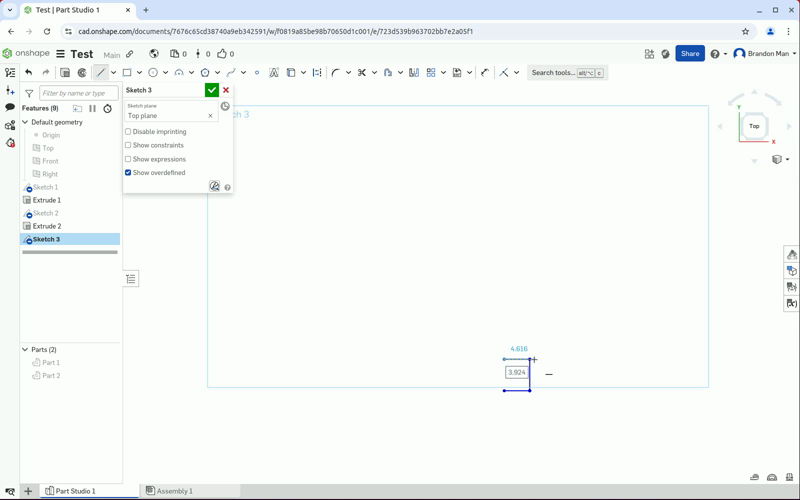
mouse_move(504, 390)
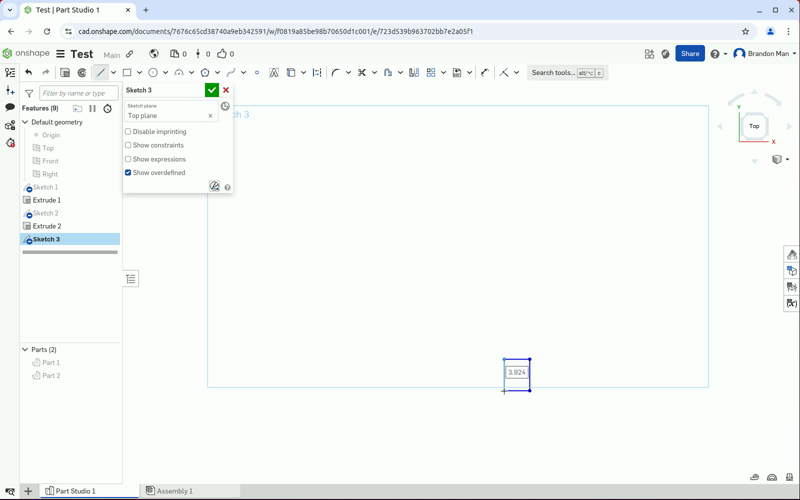
key_up(shift)
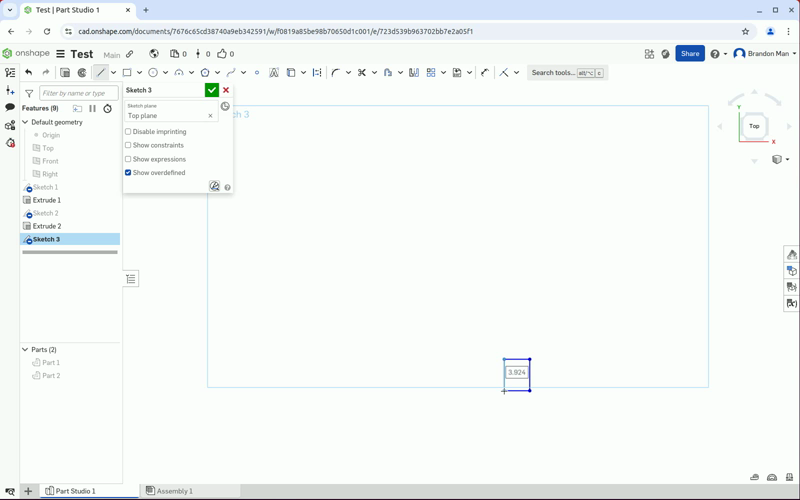
click(504, 390)
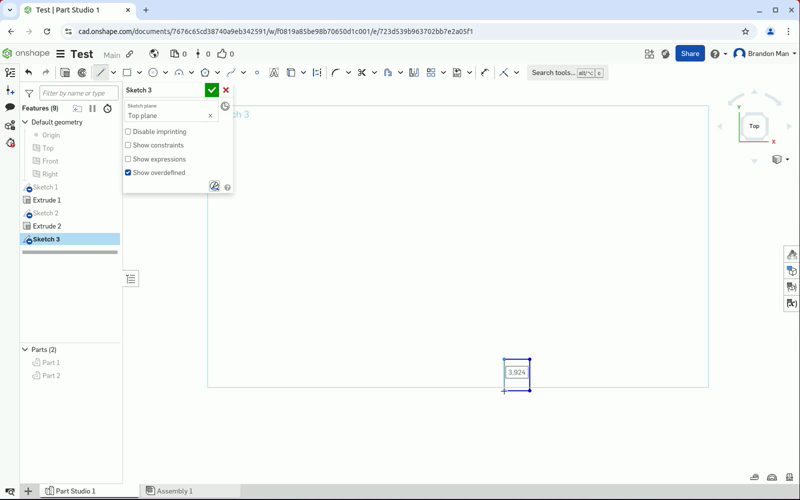
key(esc)
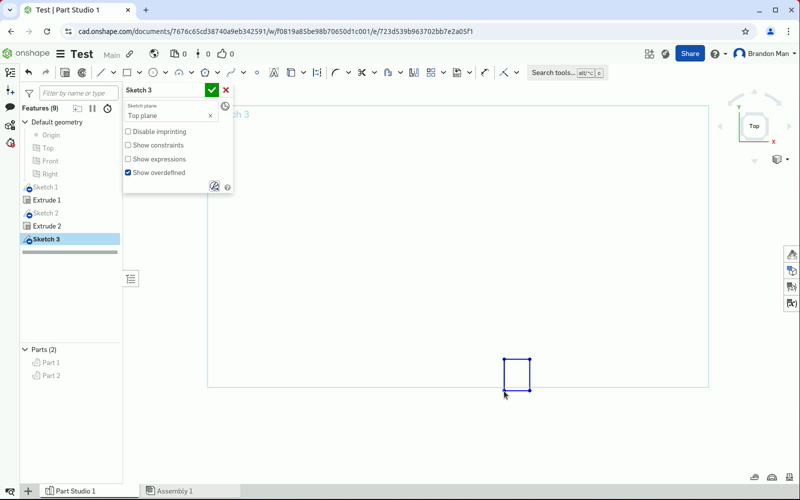
mouse_move(509, 386)
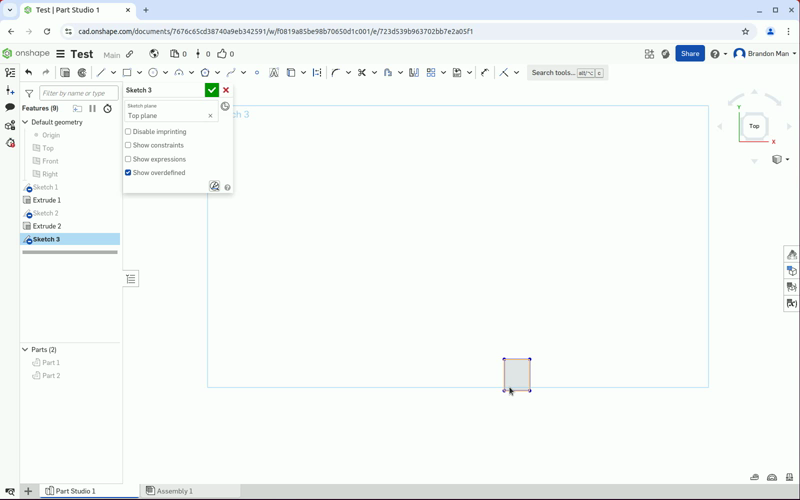
scroll(6)
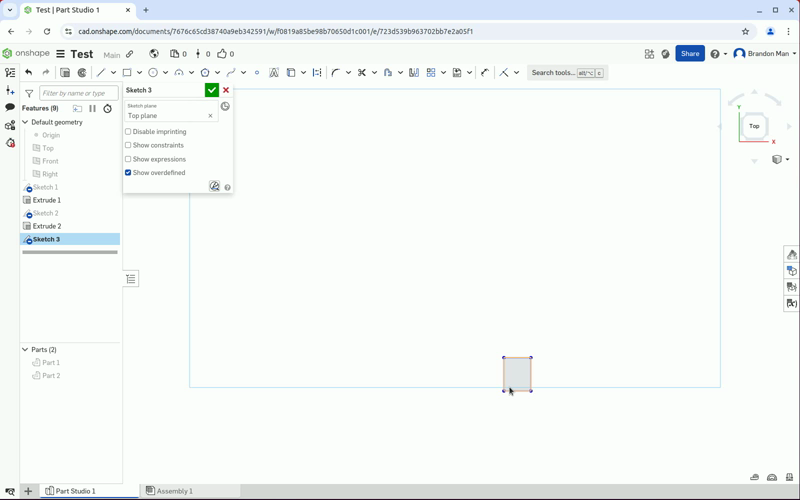
scroll(6)
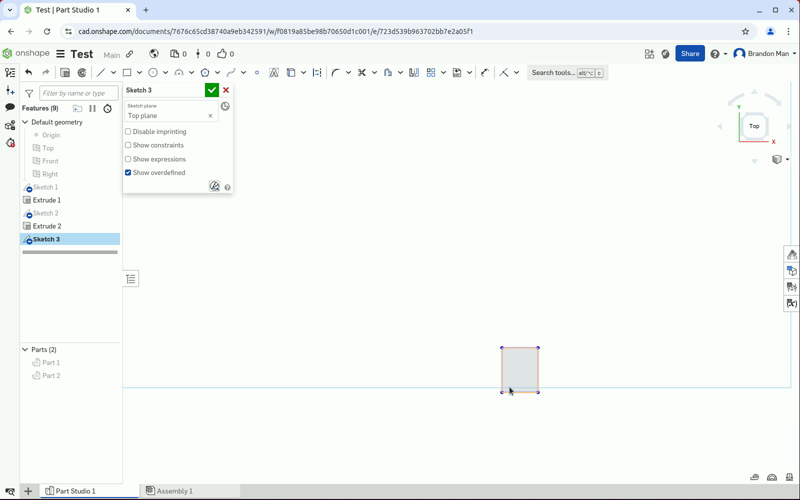
scroll(6)
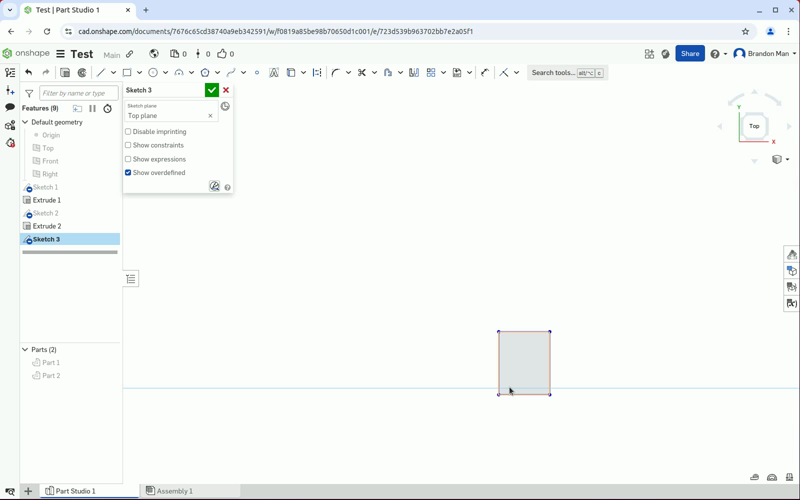
scroll(6)
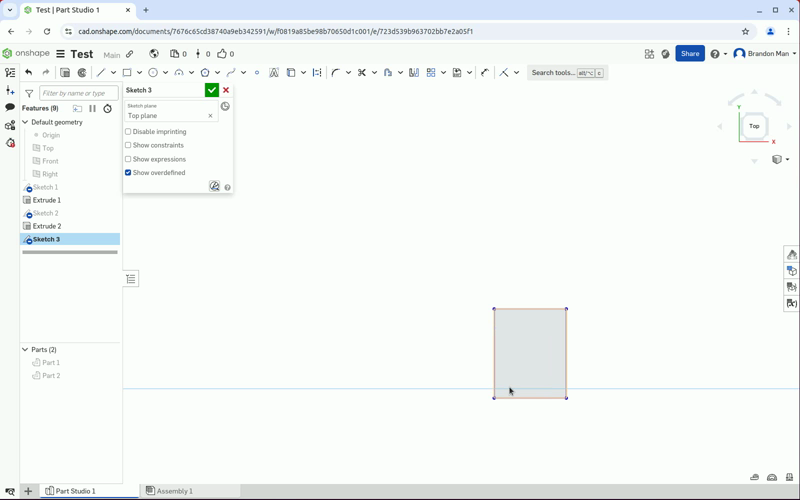
scroll(6)
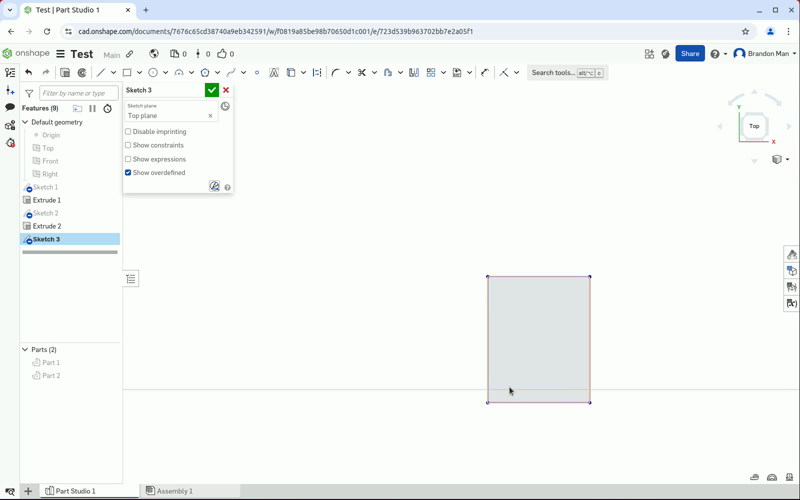
scroll(6)
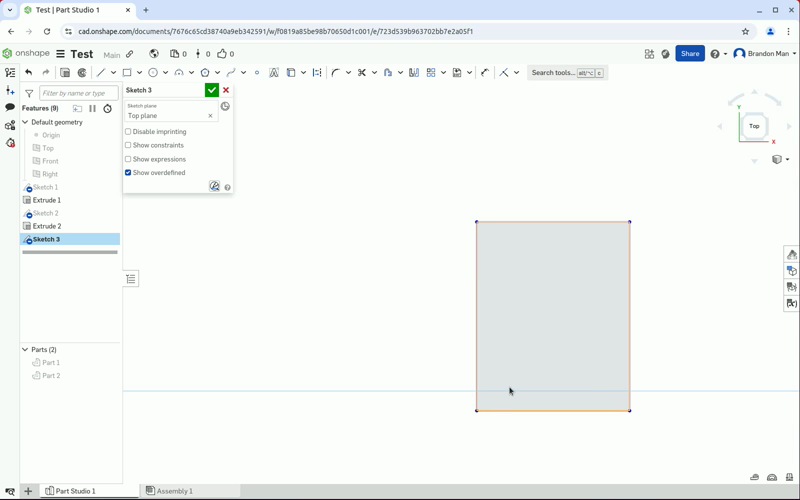
scroll(6)
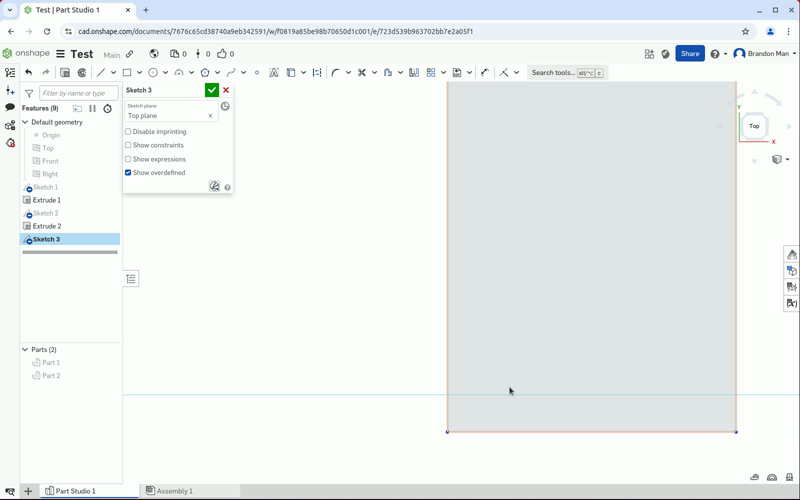
click(509, 386)
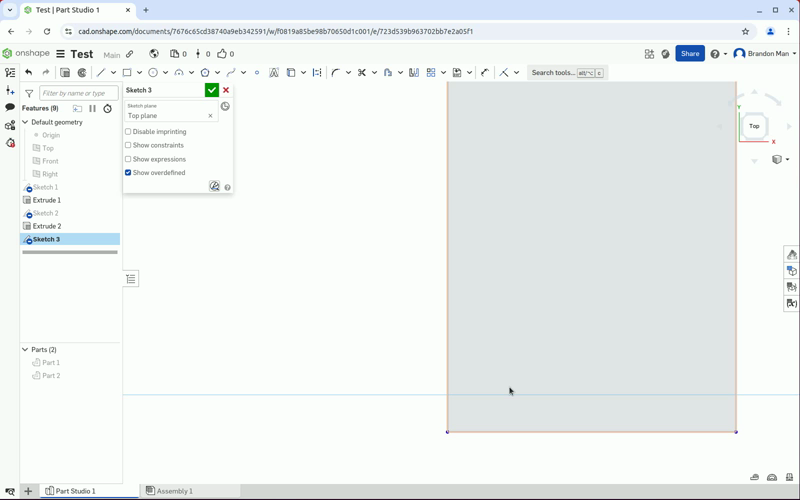
scroll(-6)
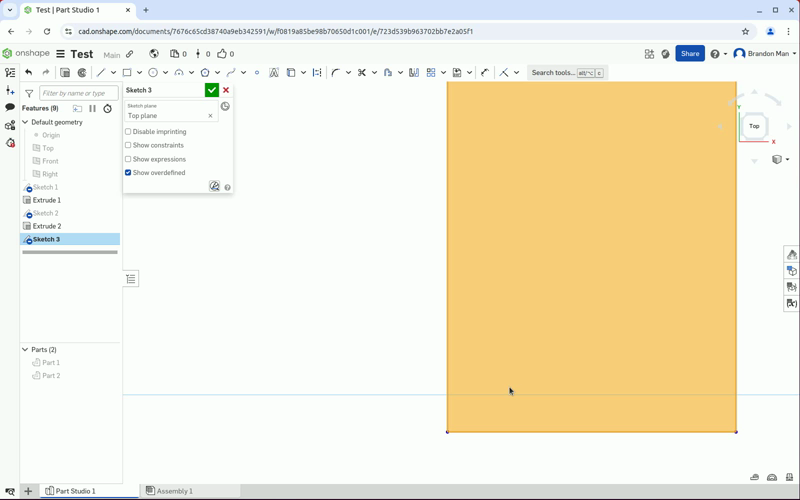
scroll(-6)
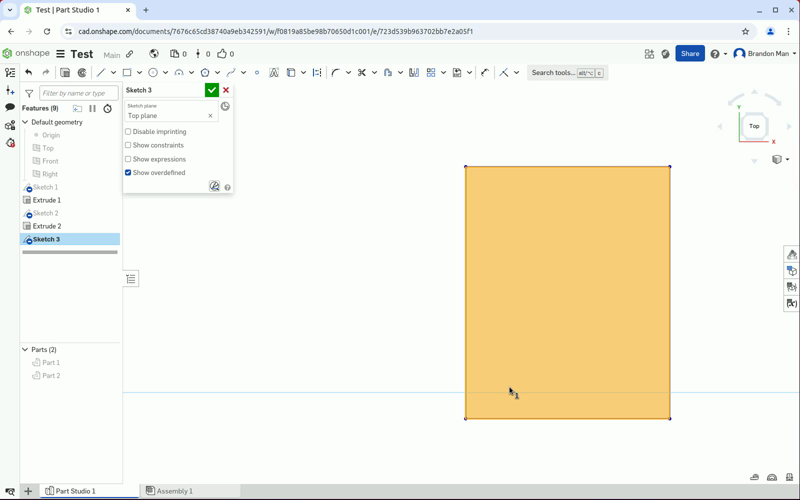
scroll(-6)
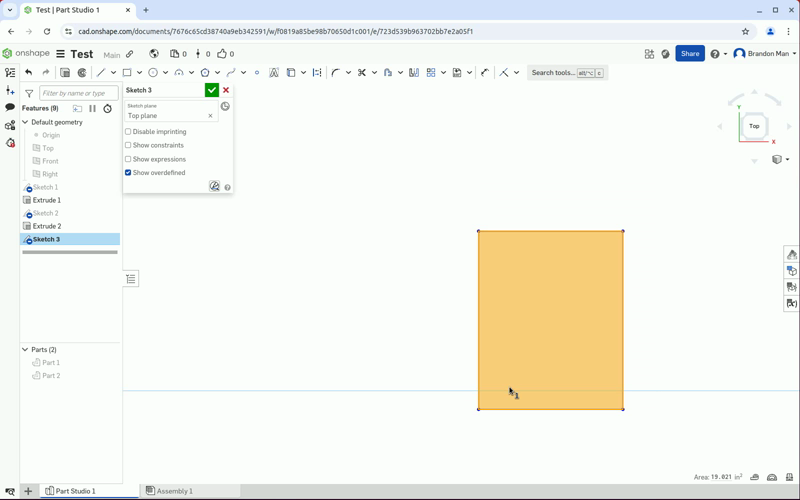
scroll(-6)
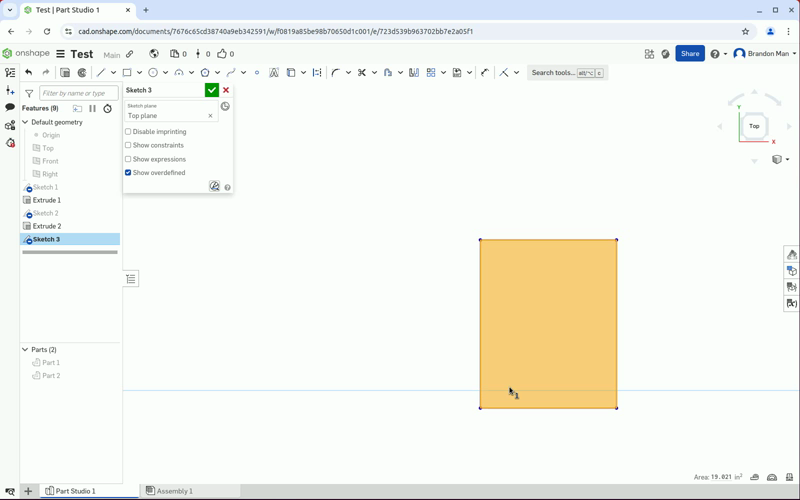
scroll(-6)
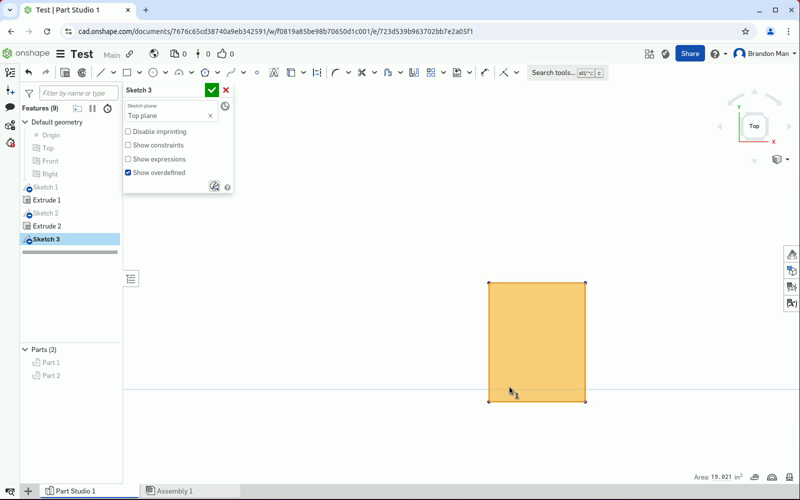
scroll(-6)
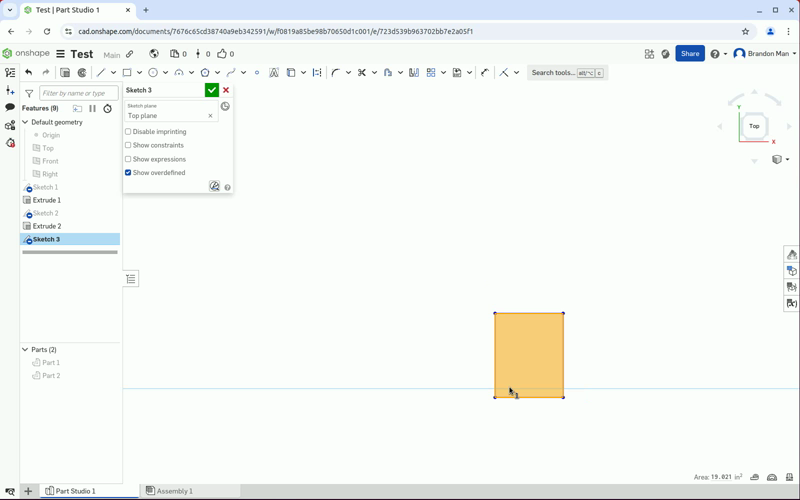
scroll(-6)
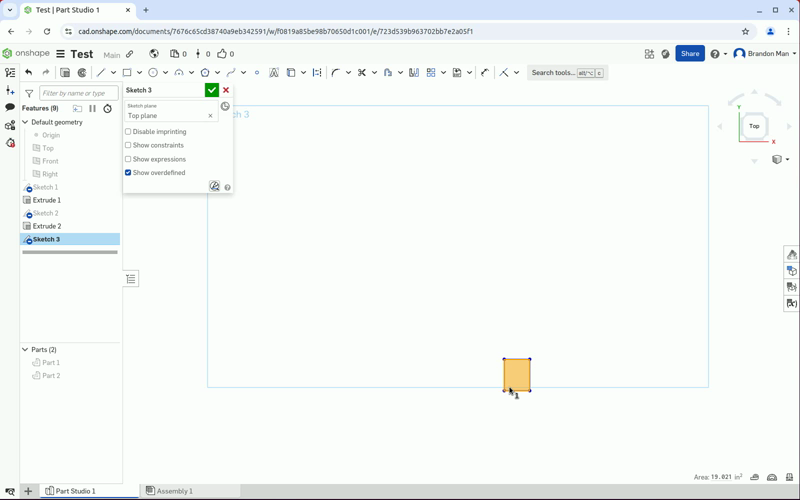
mouse_move(73, 352)
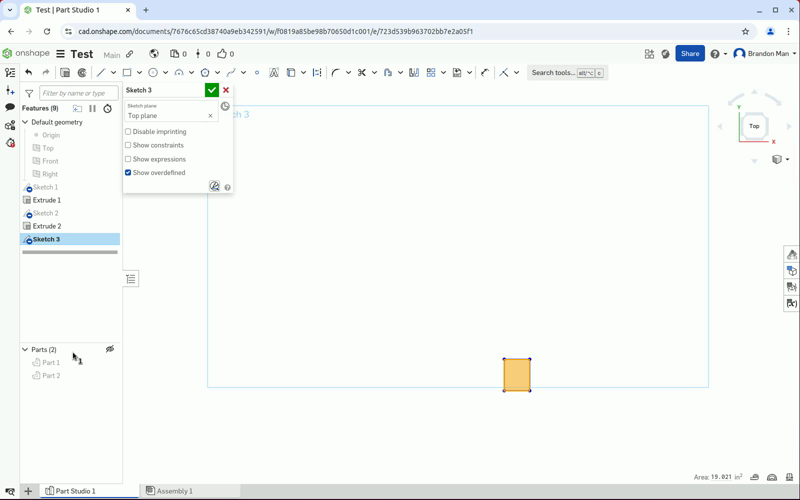
key(shift+y)
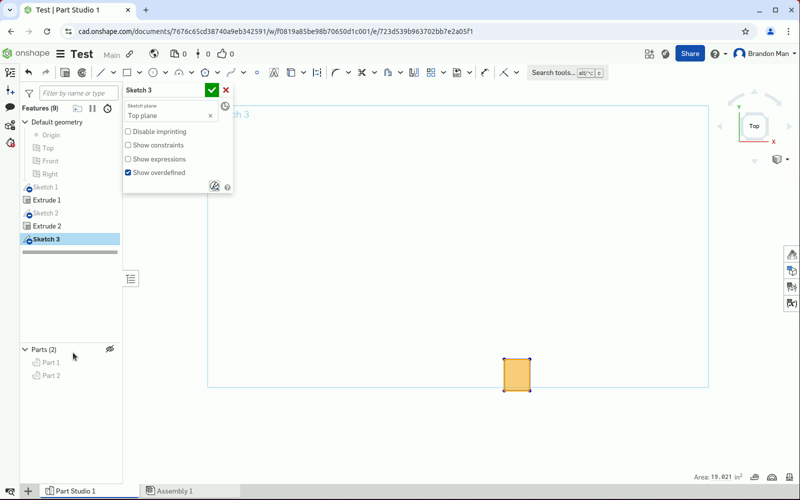
key(shift+e)
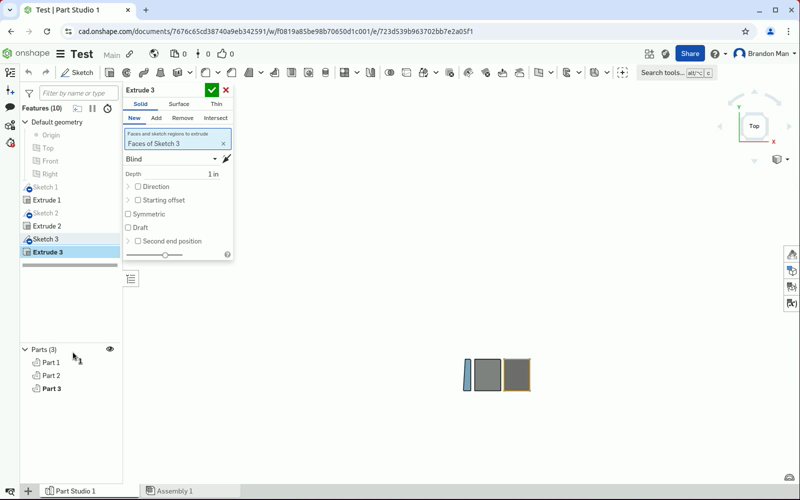
mouse_move(143, 106)
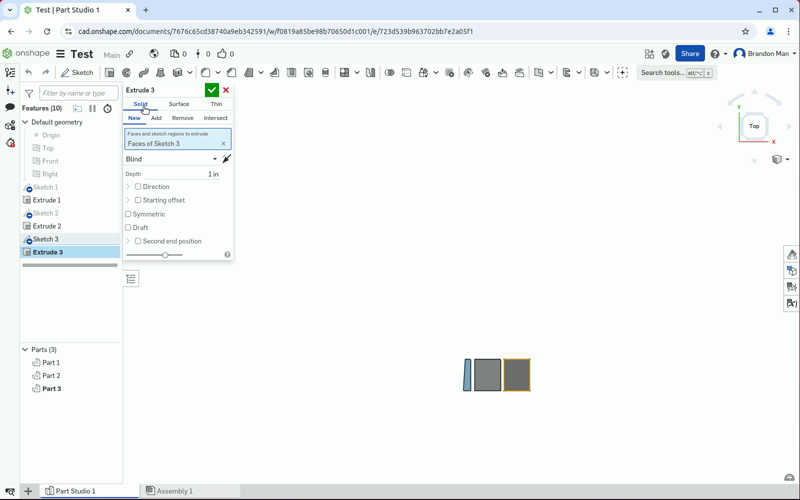
click(143, 106)
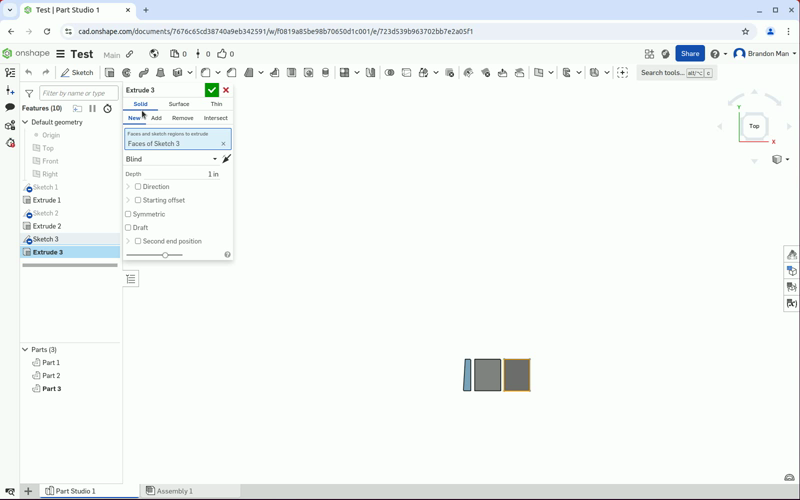
mouse_move(137, 120)
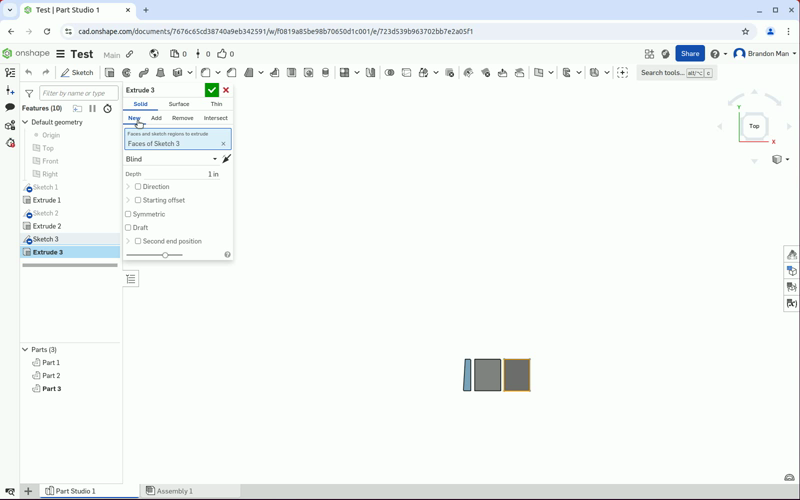
click(137, 120)
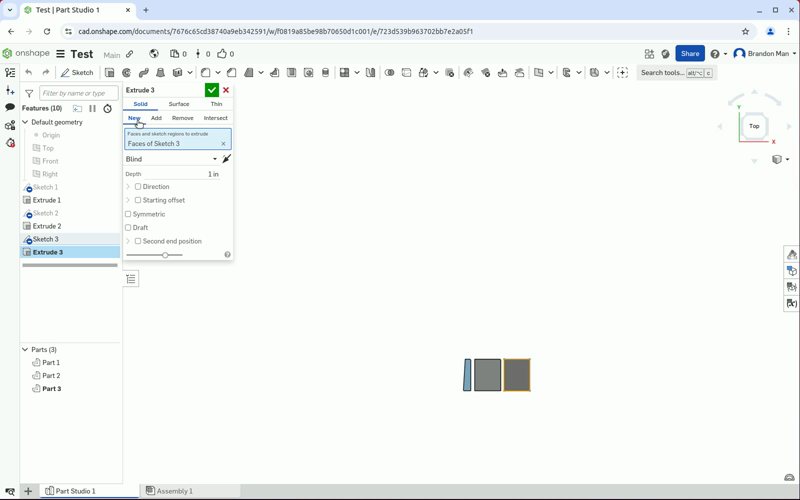
key(tab, 4)
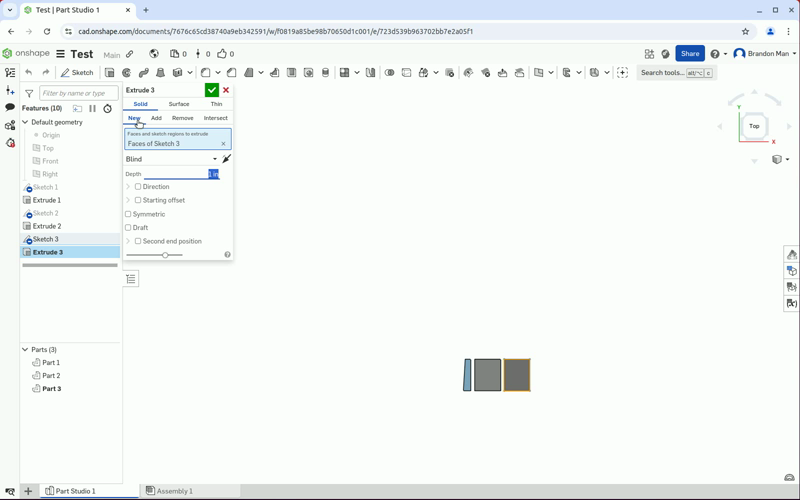
text(0.963)
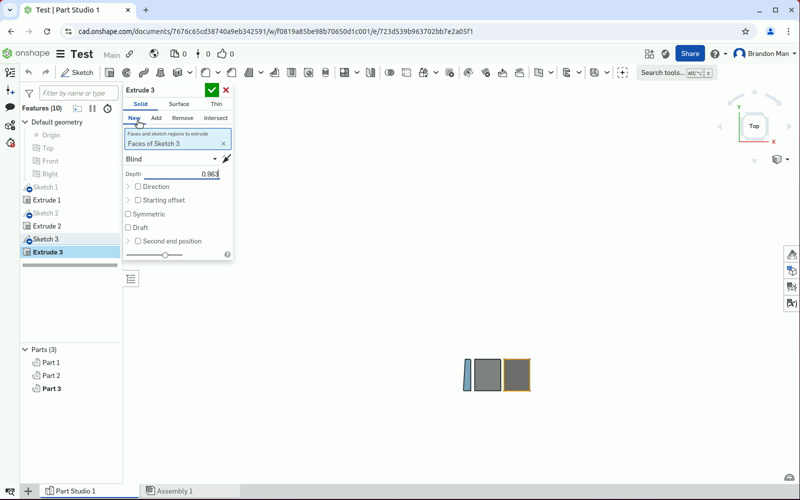
key(enter)
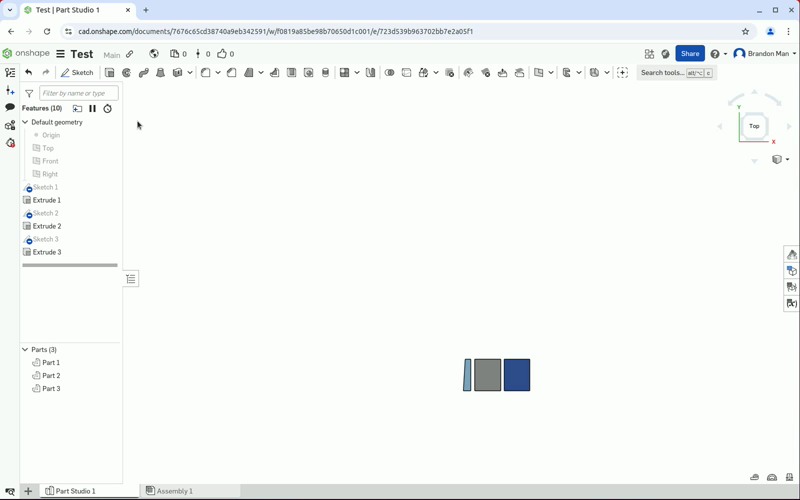
key(shift+h)
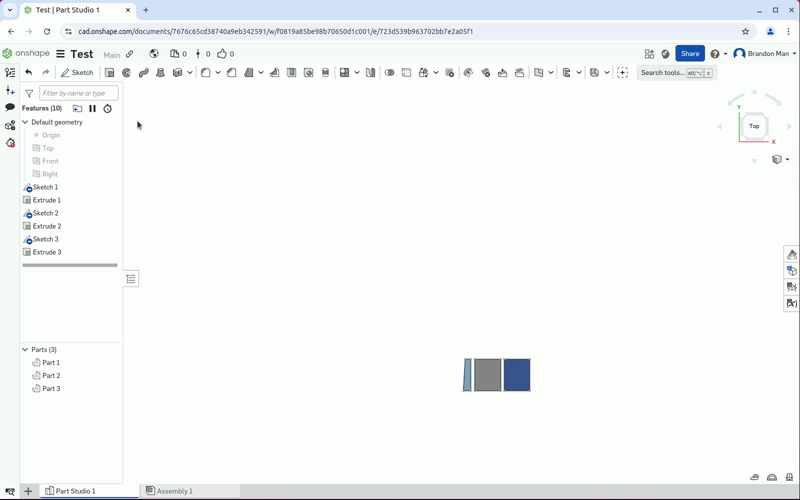
key(shift+h)
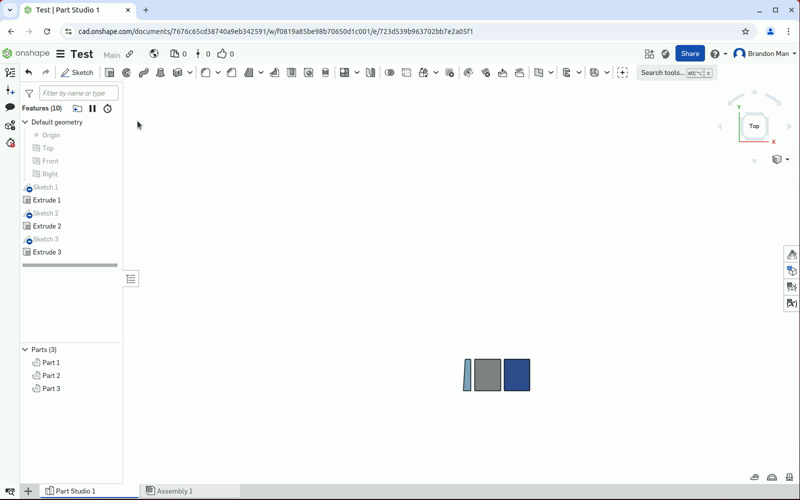
mouse_move(73, 189)
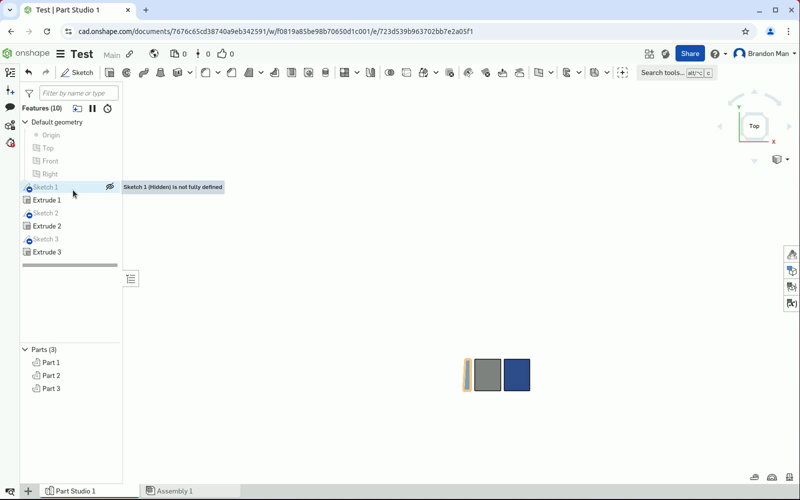
click(73, 189)
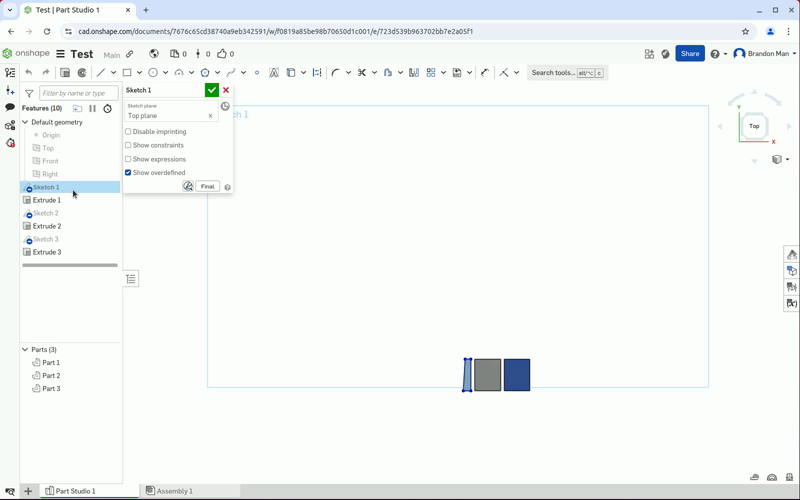
mouse_move(229, 92)
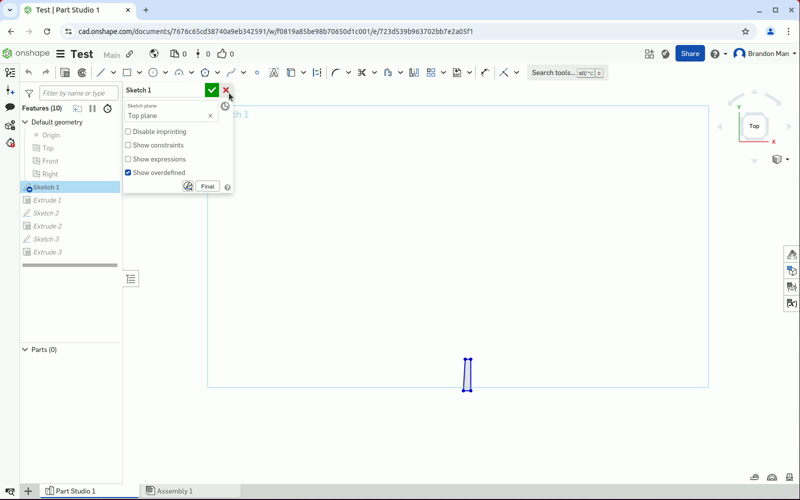
click(229, 92)
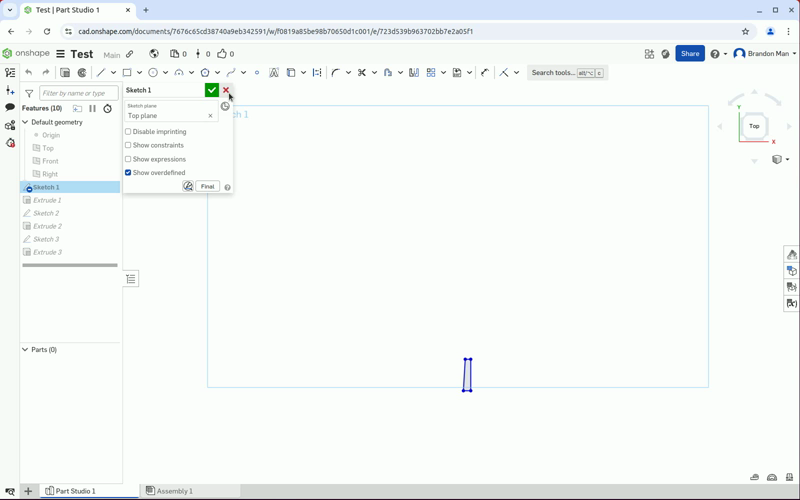
key(shift+s)
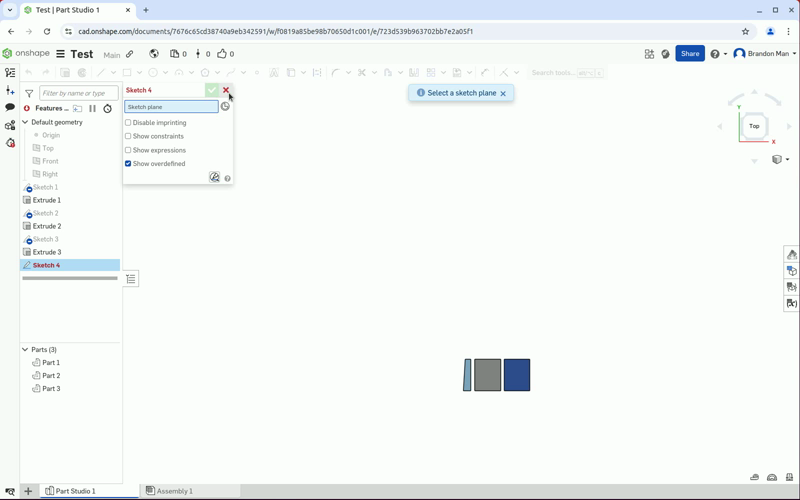
mouse_move(73, 150)
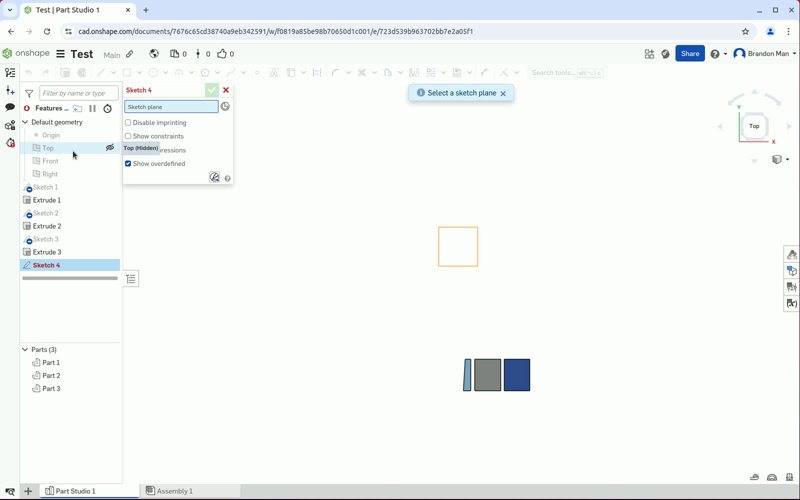
click(73, 150)
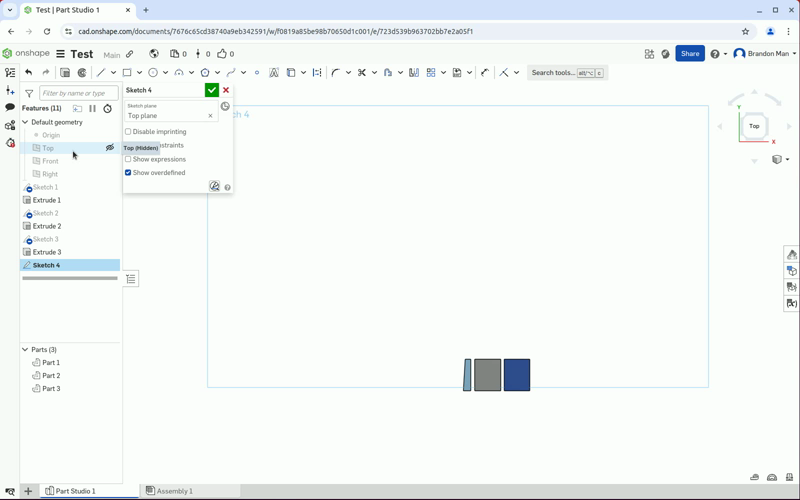
mouse_move(73, 352)
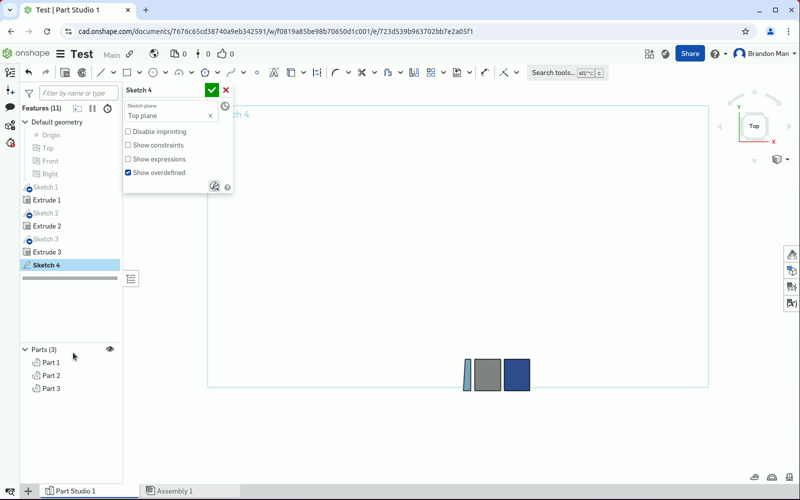
key(y)
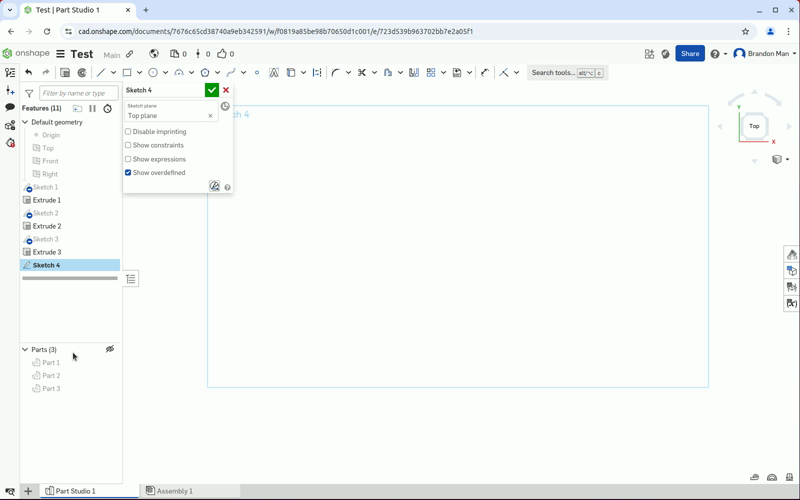
key(l)
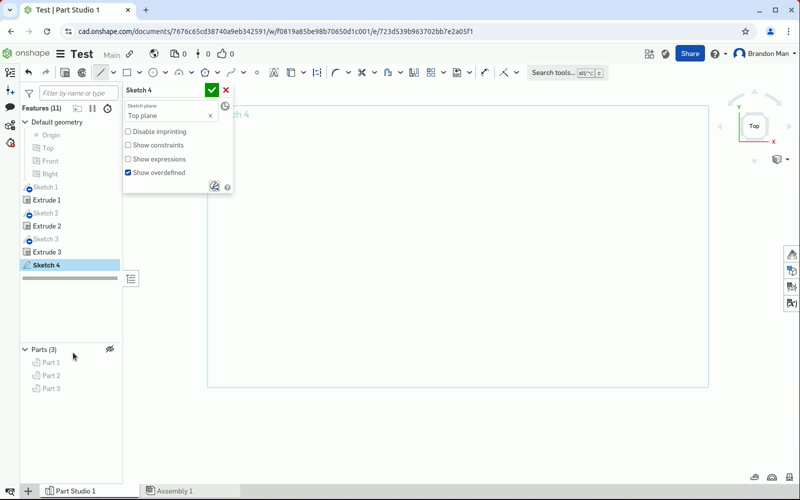
key_down(shift)
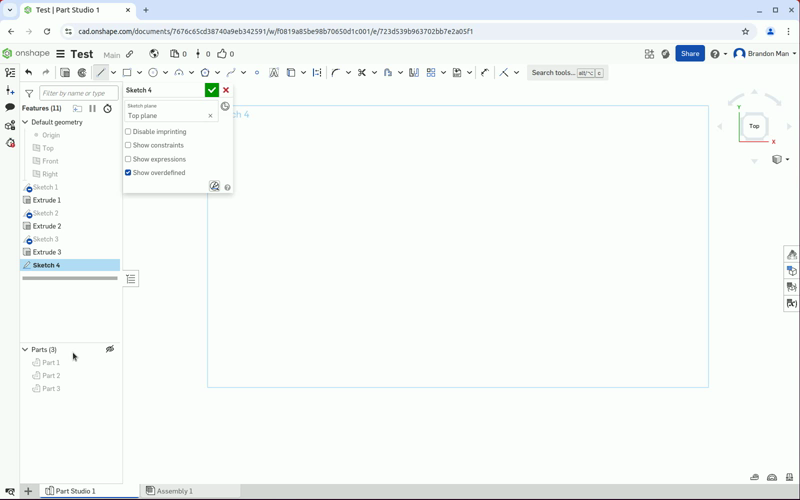
mouse_move(533, 390)
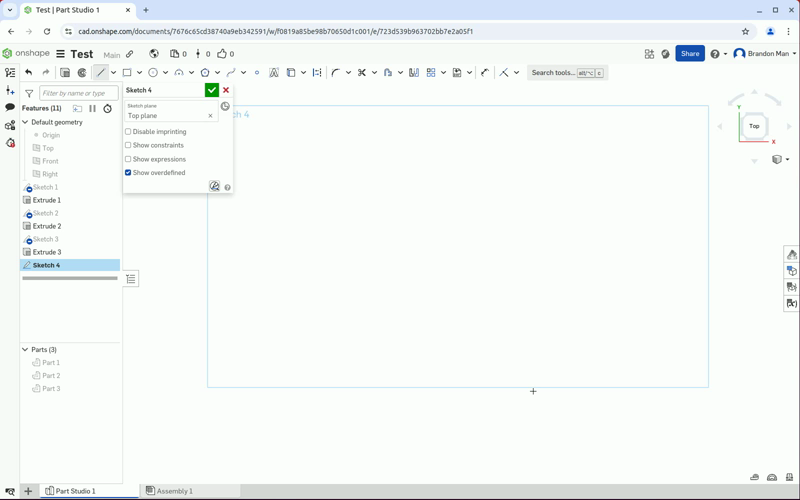
click(533, 390)
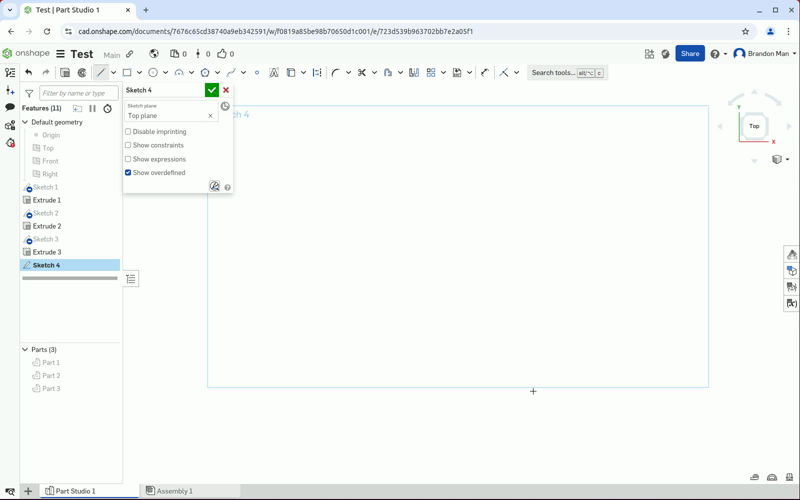
key_up(shift)
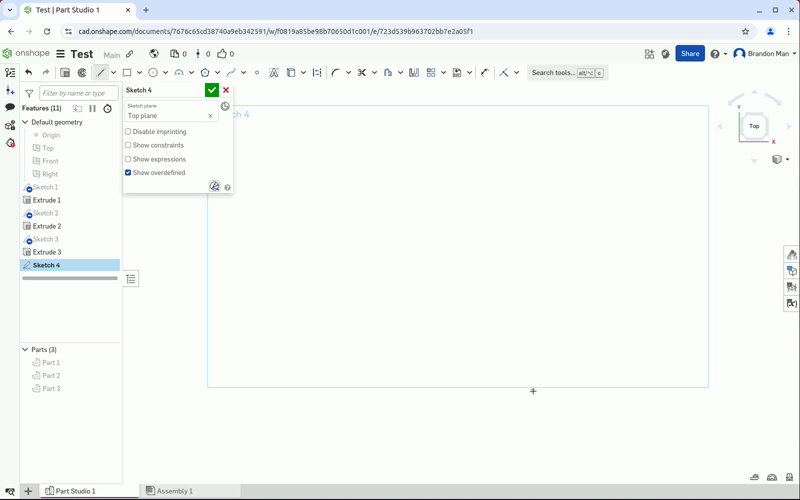
key_down(shift)
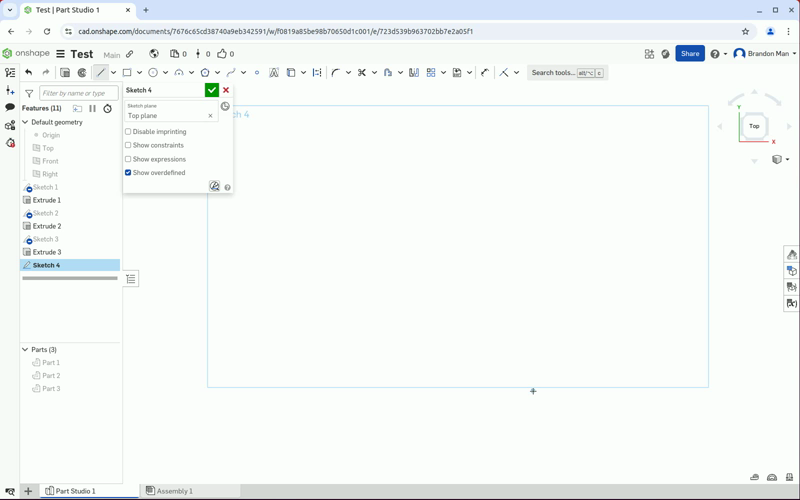
mouse_move(563, 390)
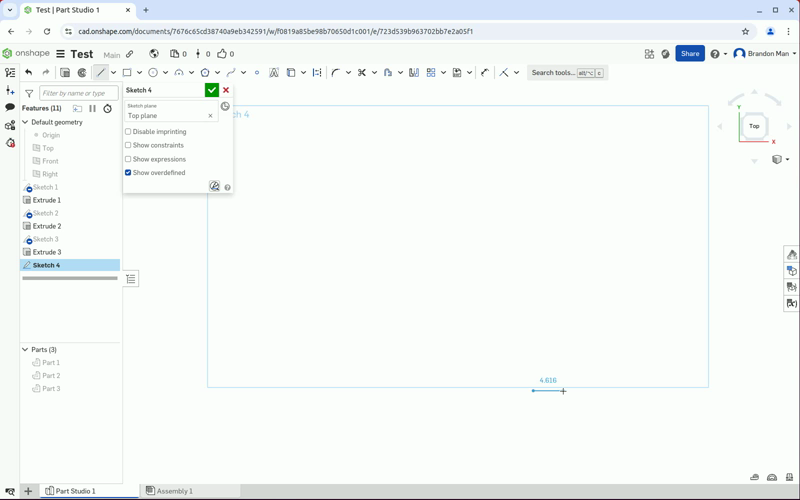
mouse_move(539, 390)
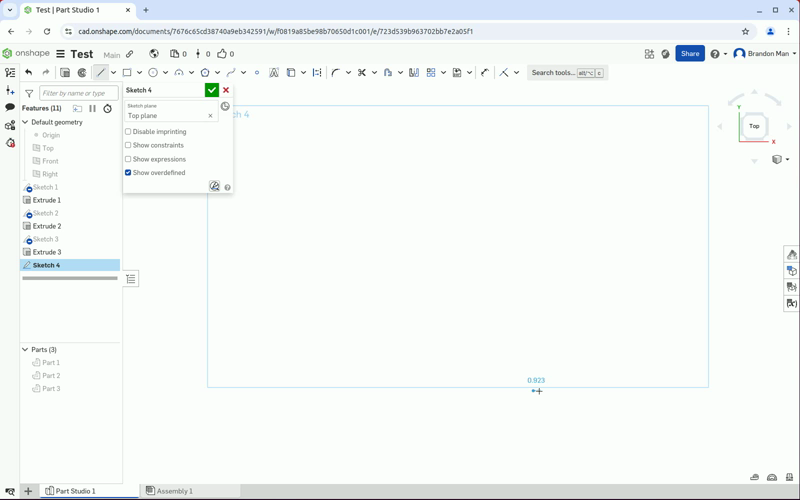
scroll(6)
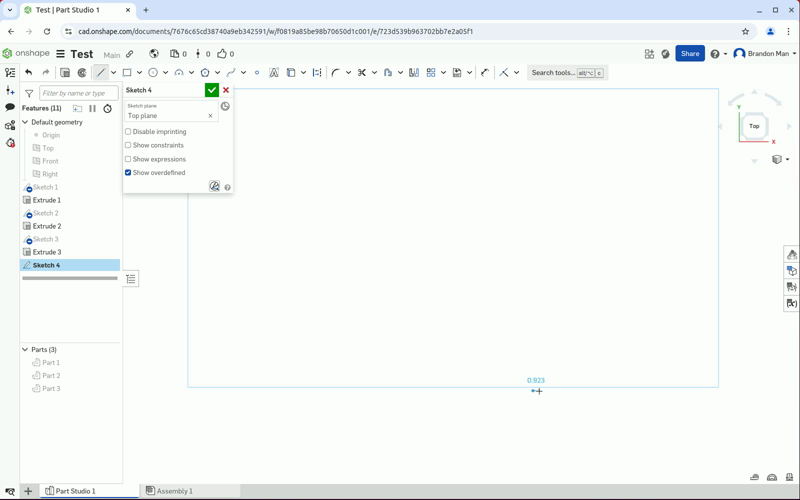
scroll(6)
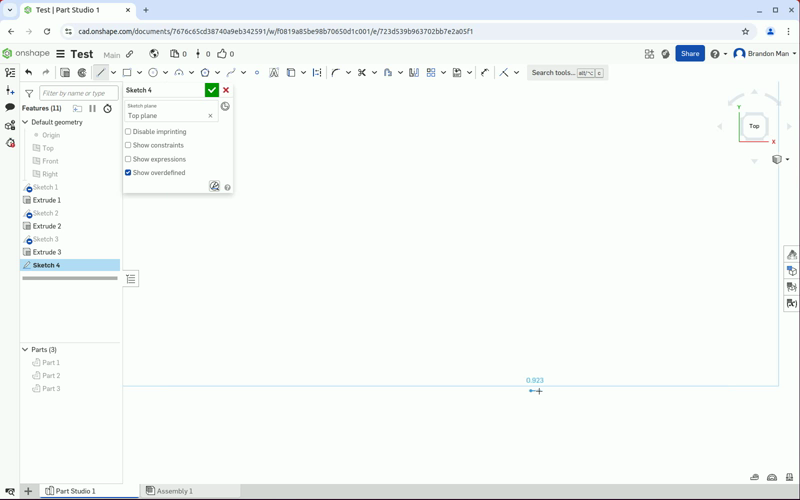
scroll(6)
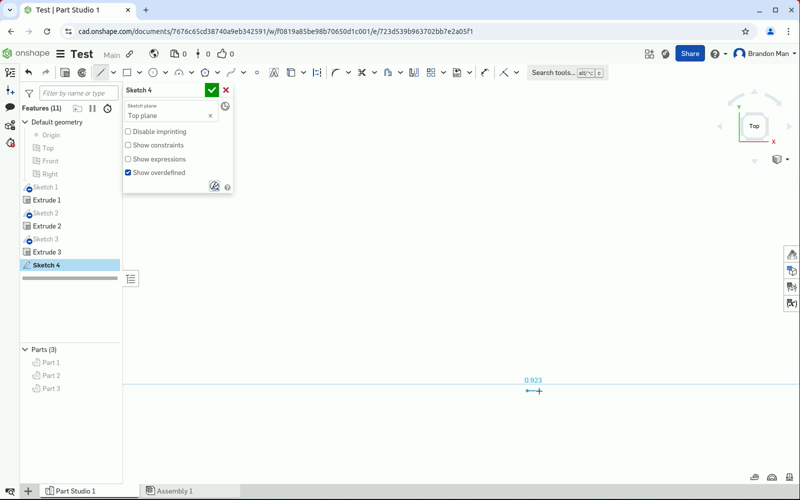
scroll(6)
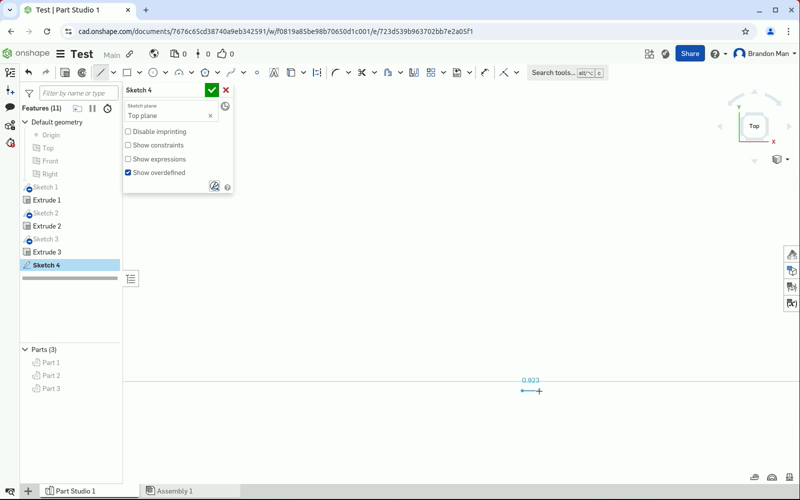
scroll(6)
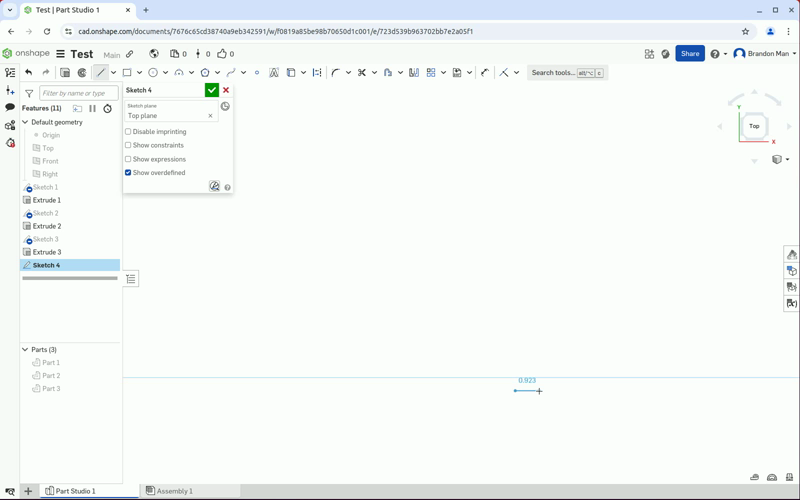
scroll(6)
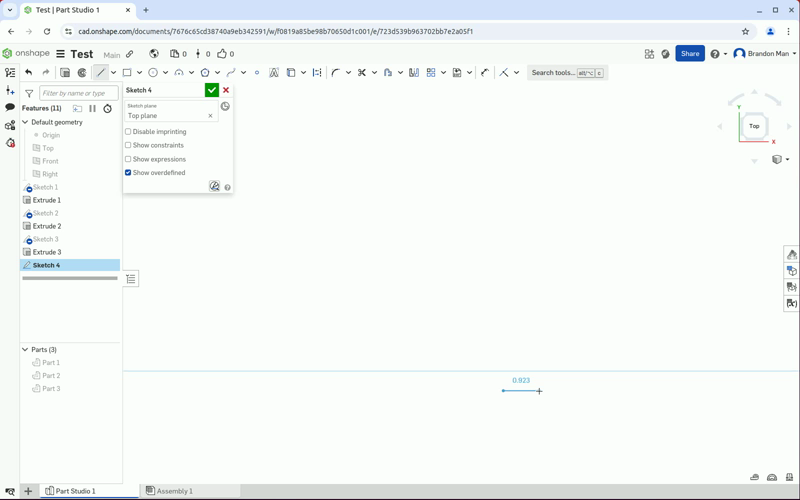
scroll(6)
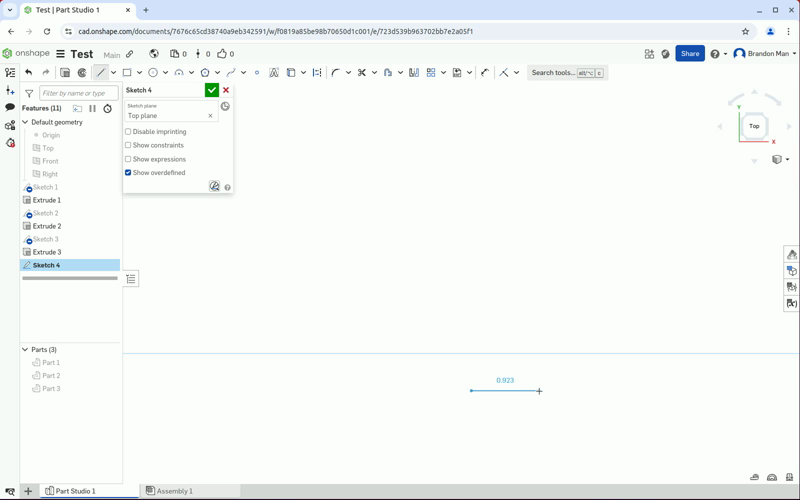
click(539, 390)
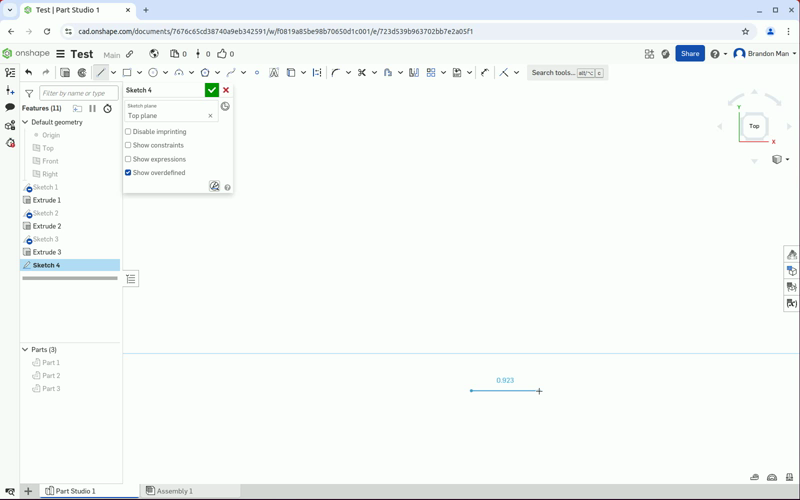
scroll(-6)
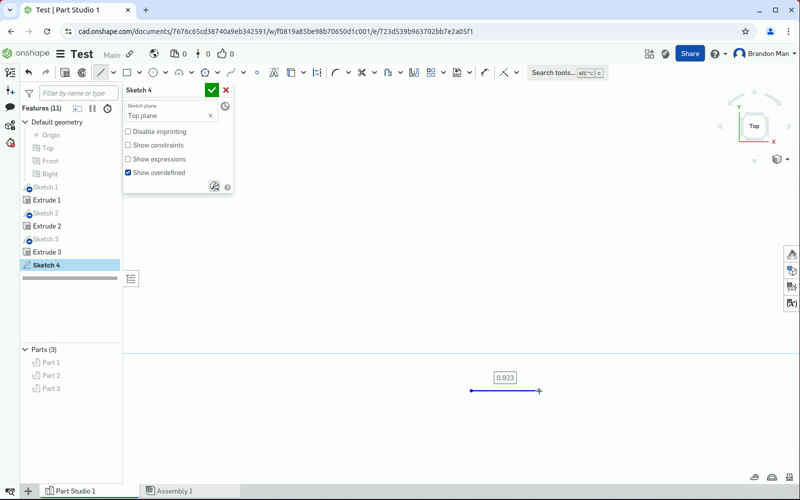
scroll(-6)
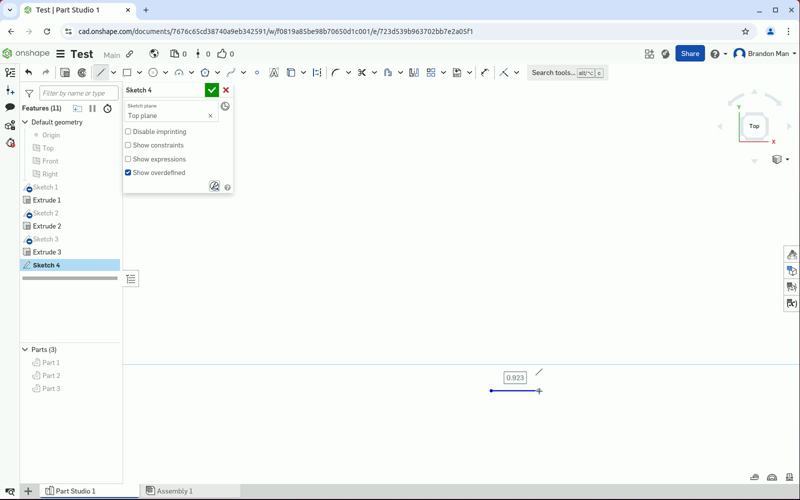
scroll(-6)
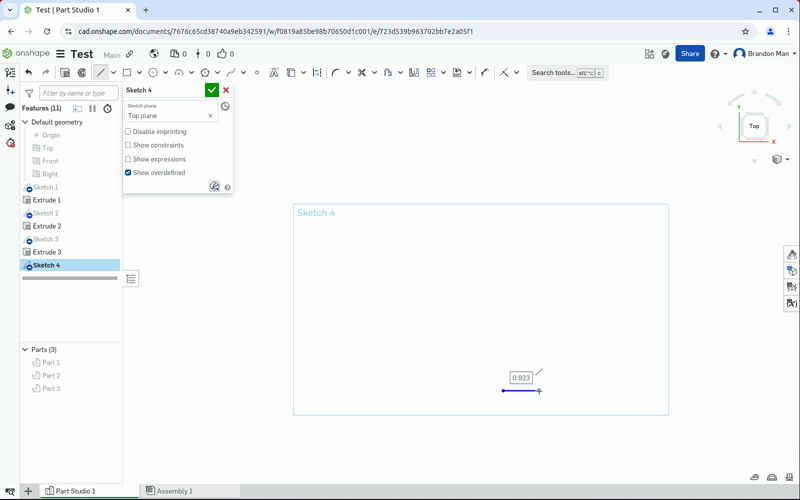
scroll(-6)
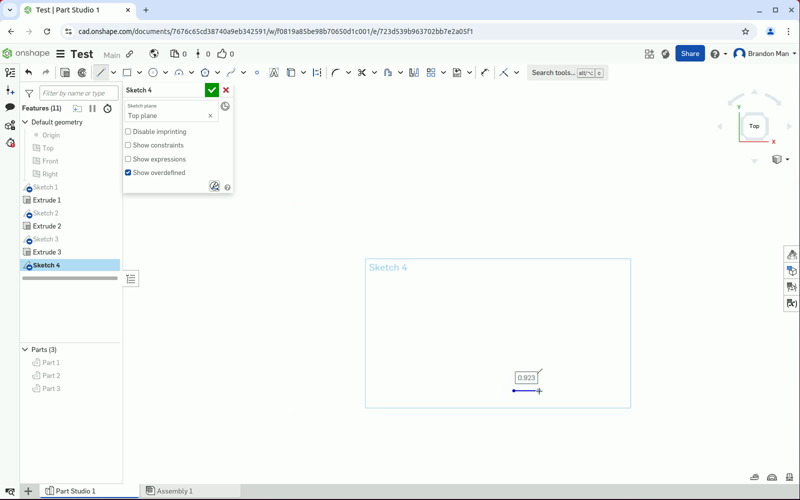
scroll(-6)
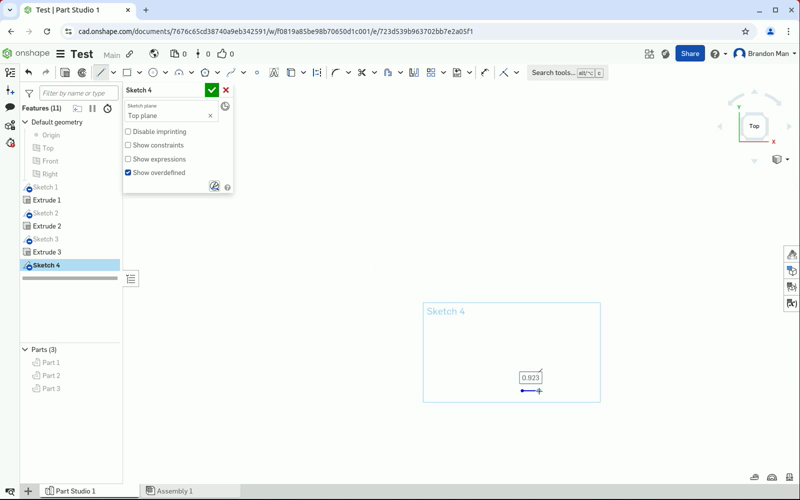
scroll(-6)
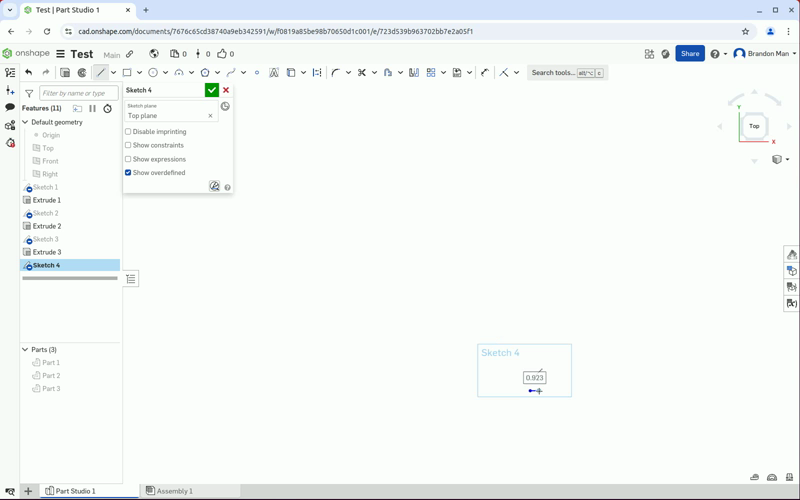
scroll(-6)
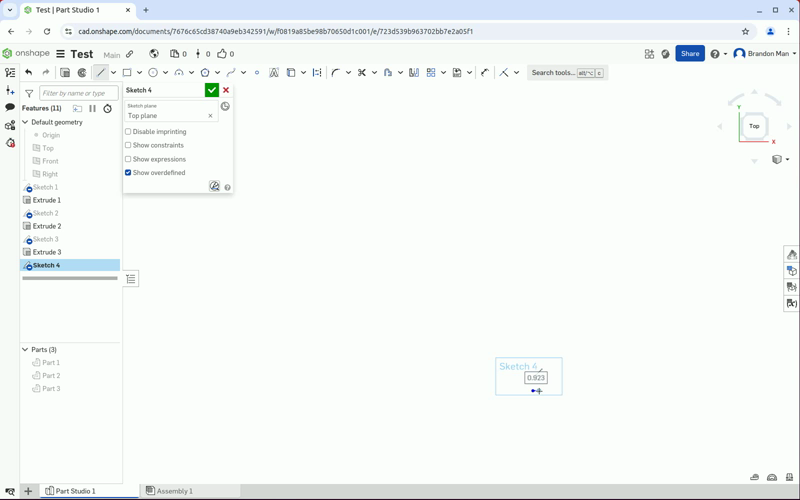
key_up(shift)
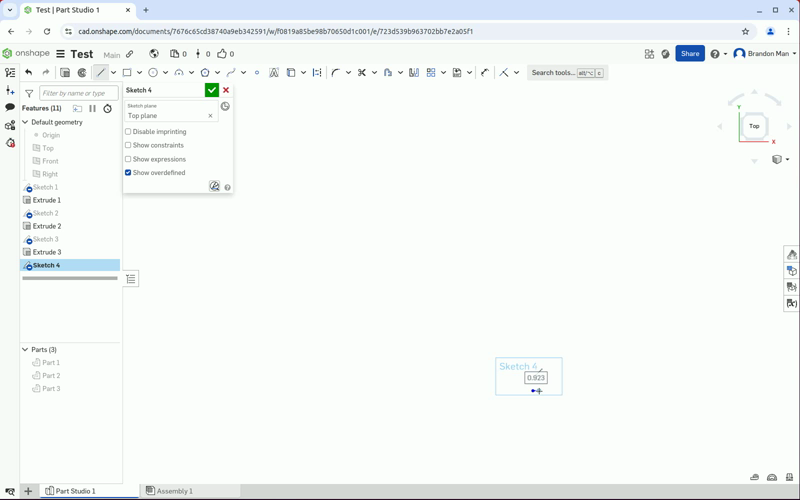
key_down(shift)
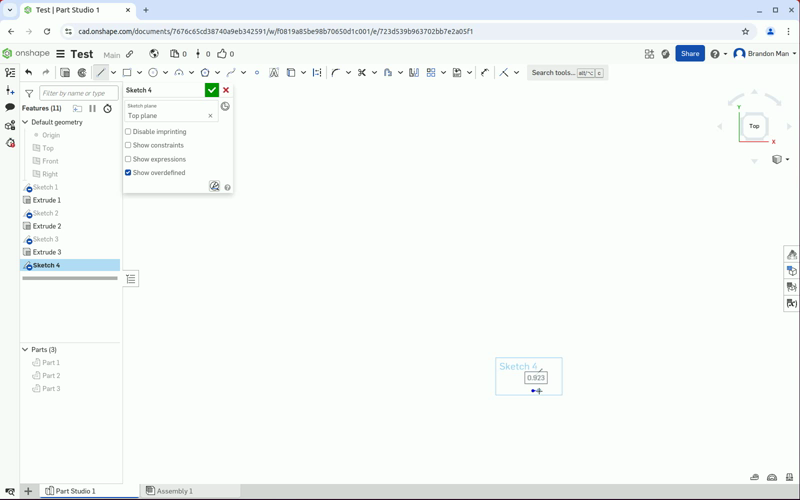
mouse_move(569, 390)
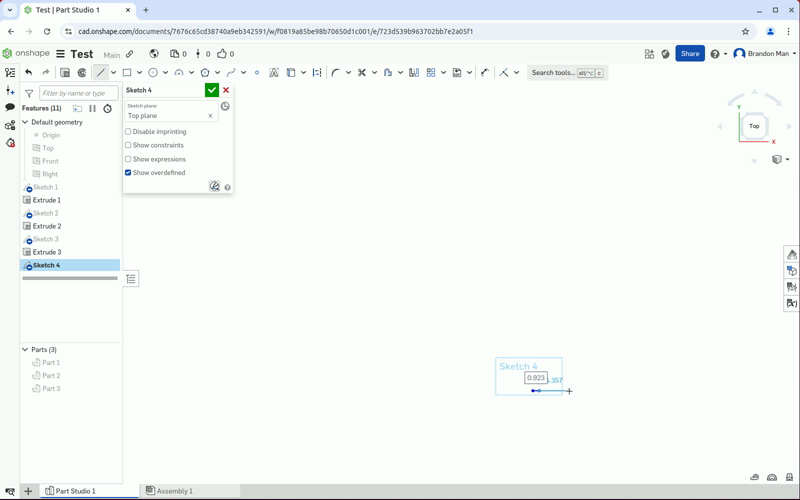
mouse_move(539, 359)
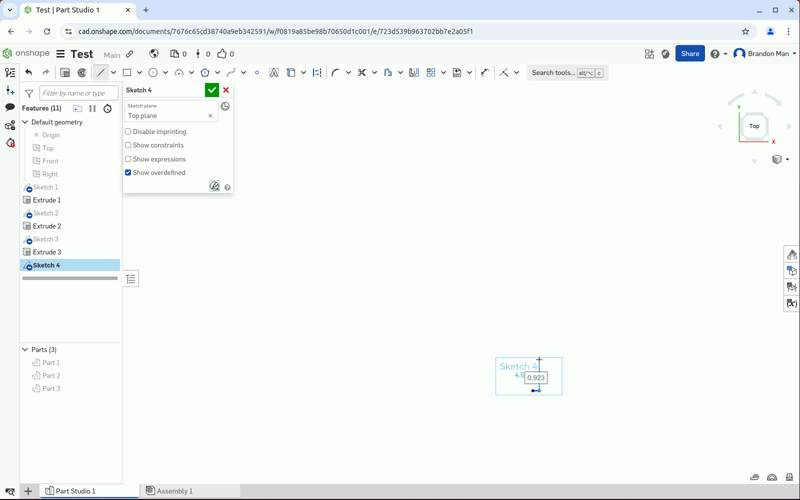
click(539, 359)
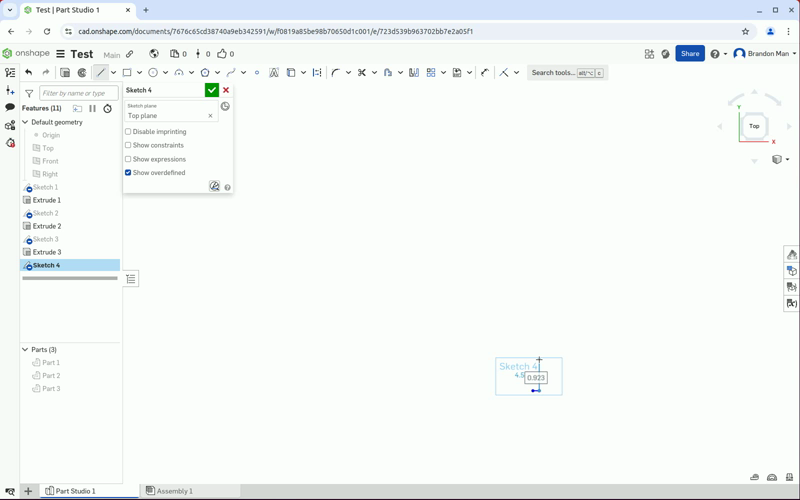
key_up(shift)
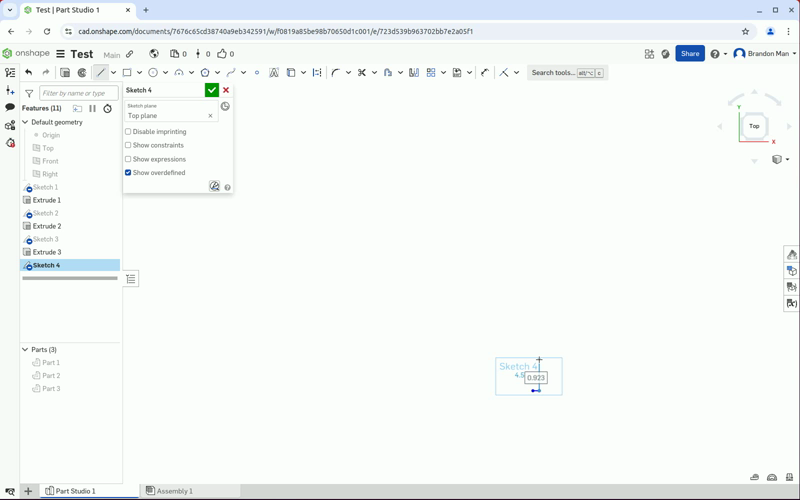
key_down(shift)
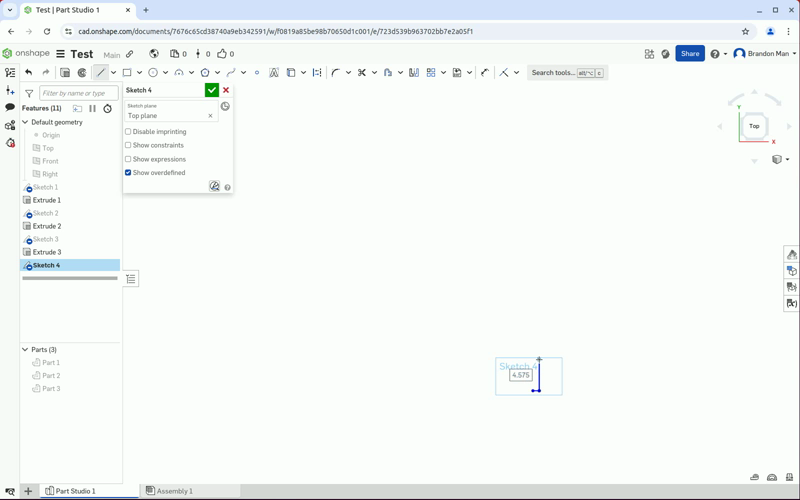
mouse_move(569, 359)
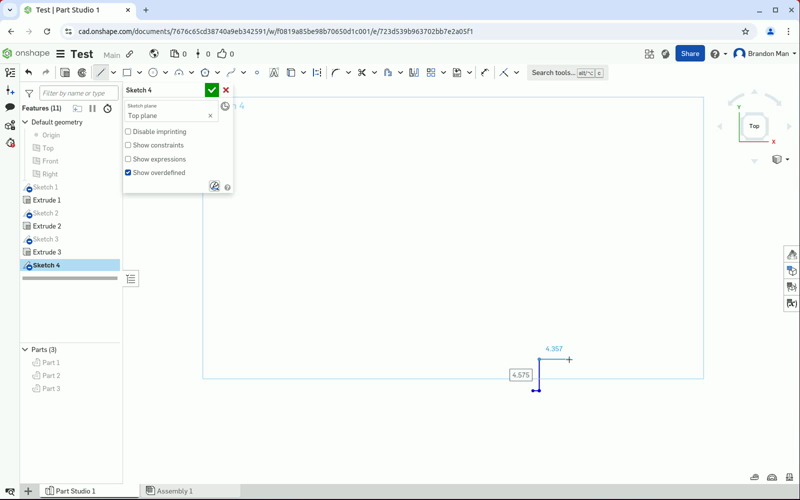
mouse_move(533, 359)
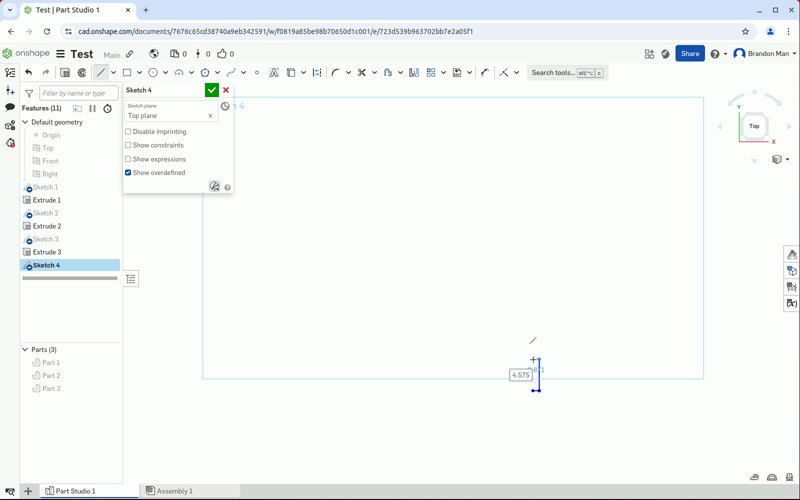
scroll(6)
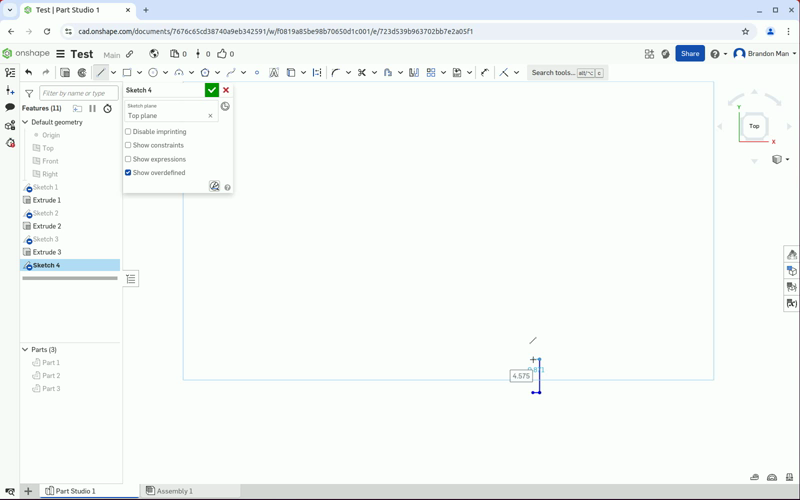
scroll(6)
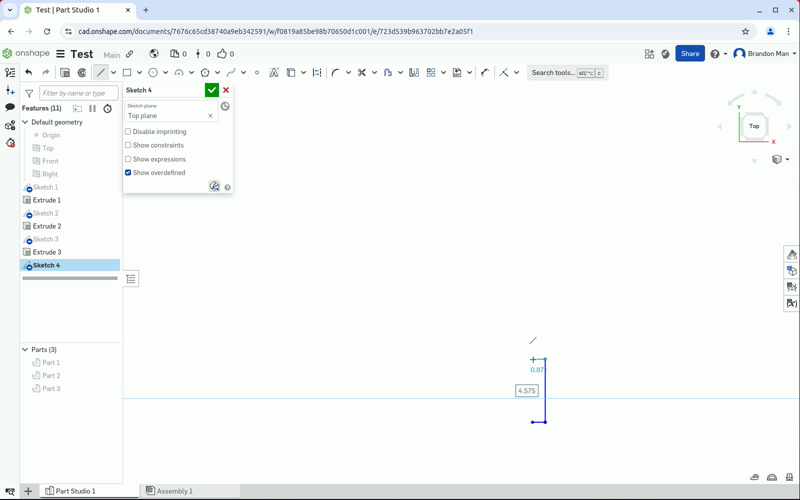
scroll(6)
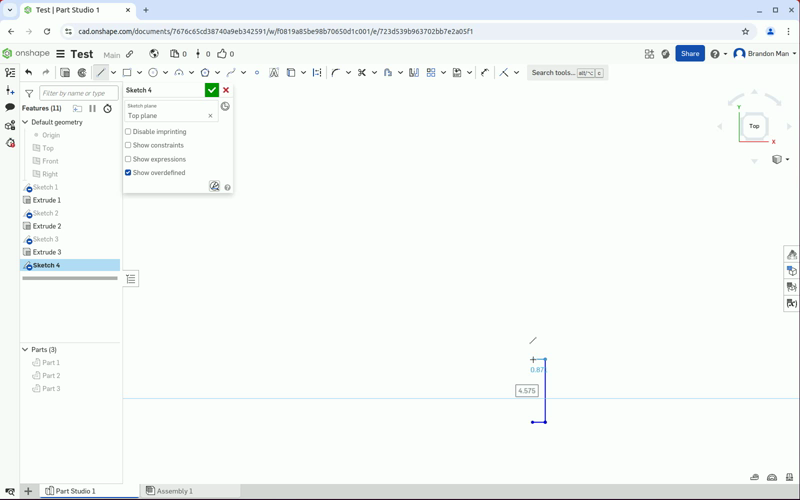
scroll(6)
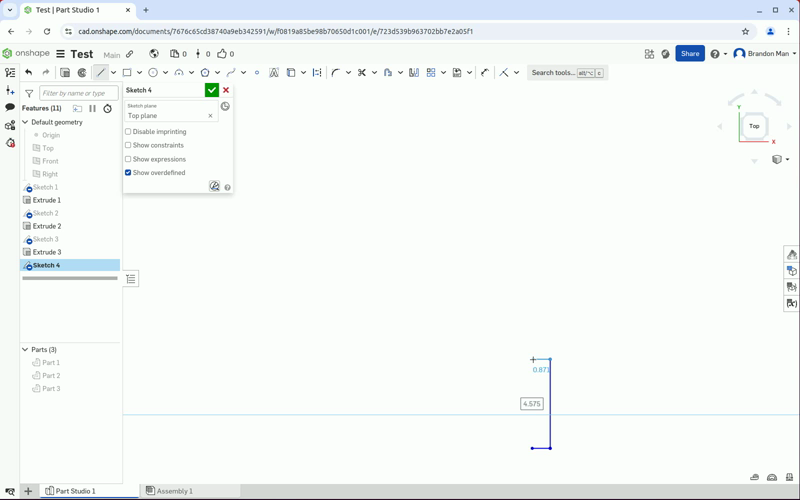
scroll(6)
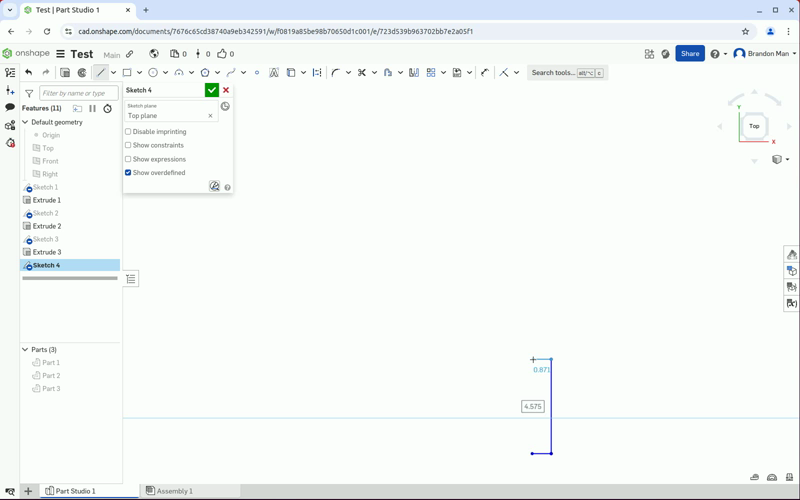
scroll(6)
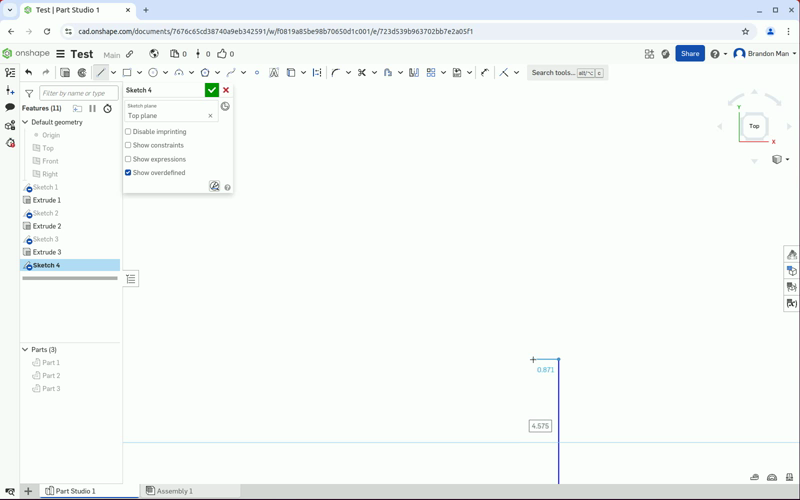
scroll(6)
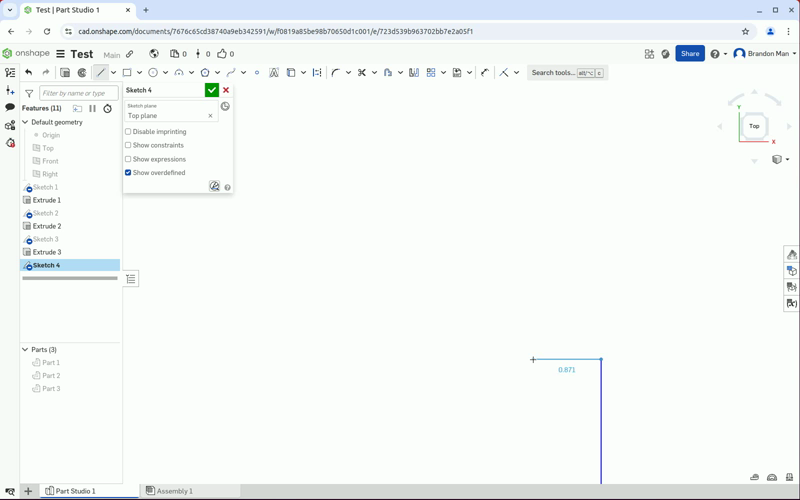
click(533, 359)
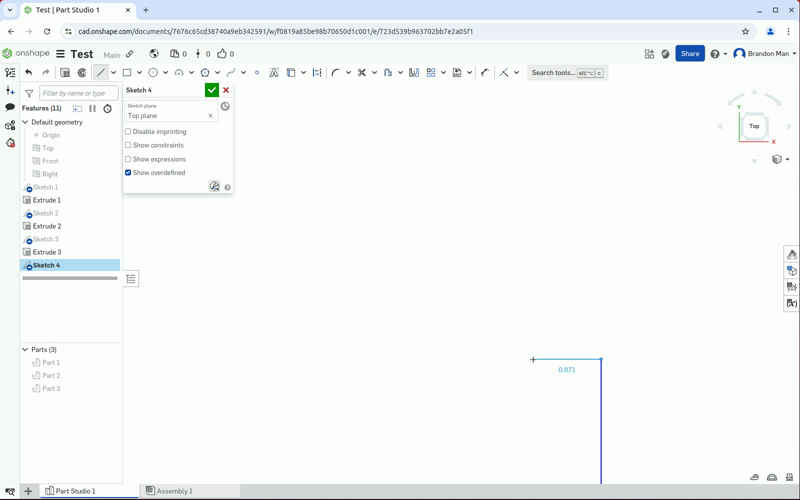
scroll(-6)
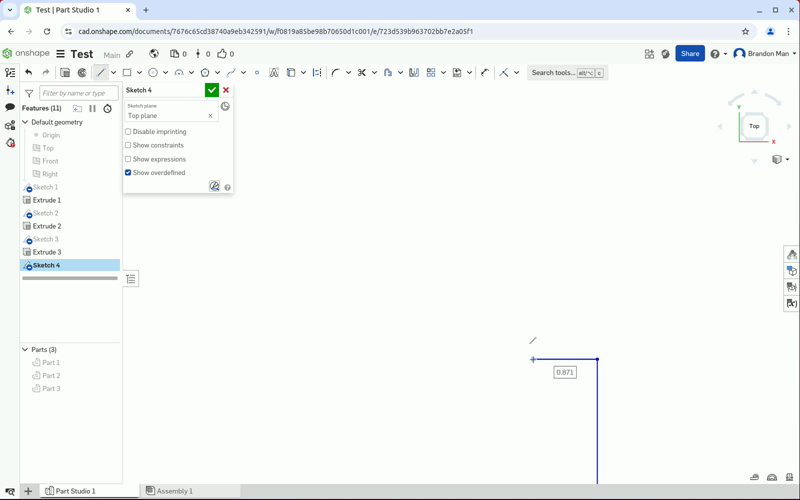
scroll(-6)
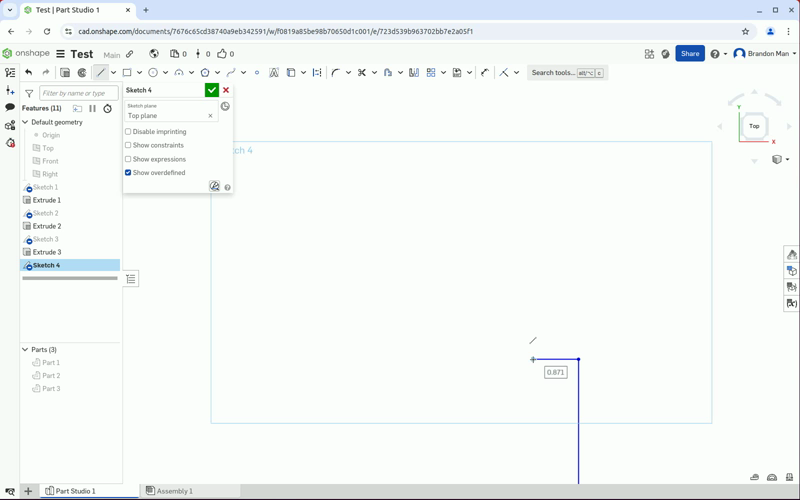
scroll(-6)
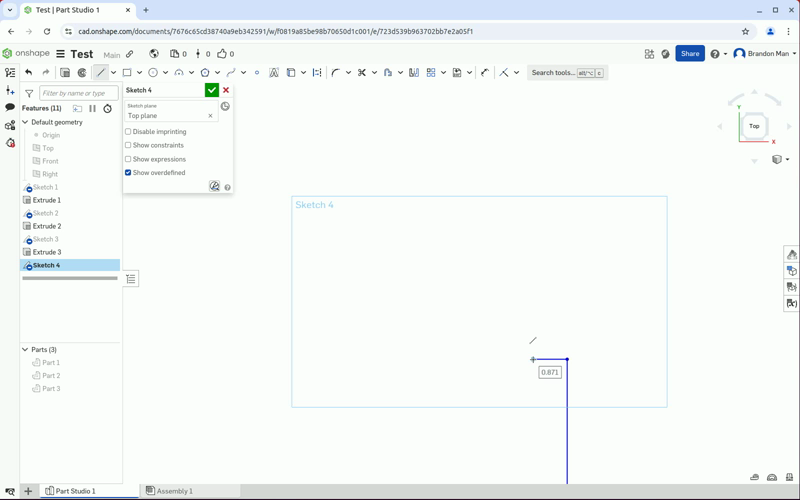
scroll(-6)
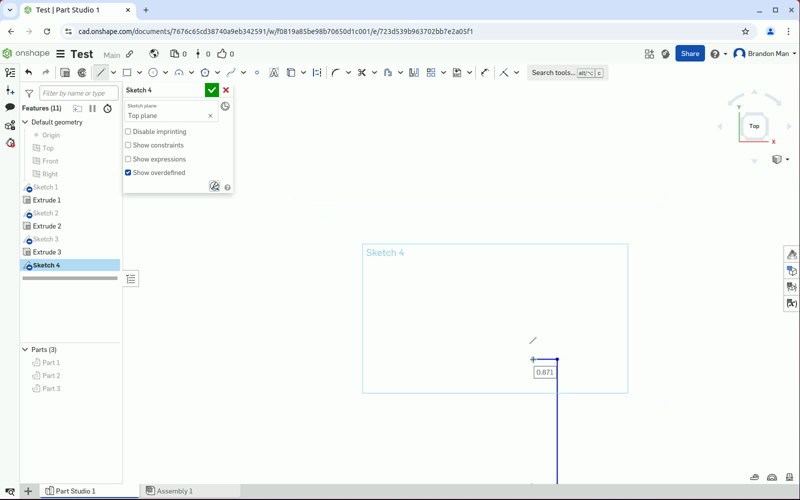
scroll(-6)
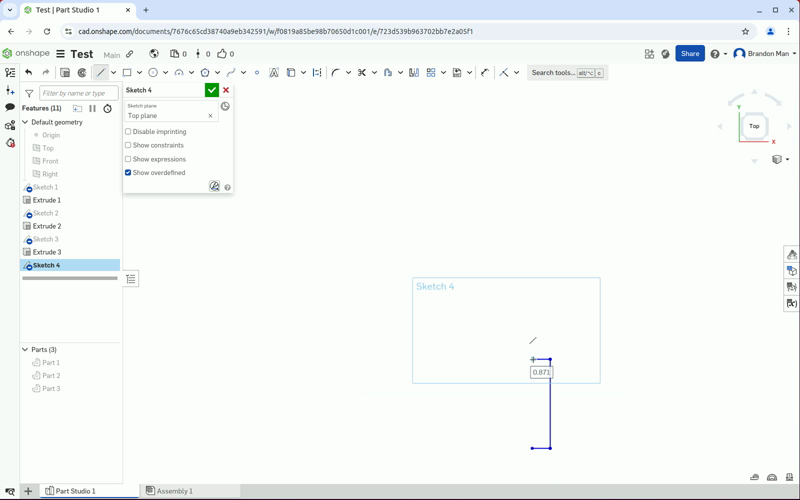
scroll(-6)
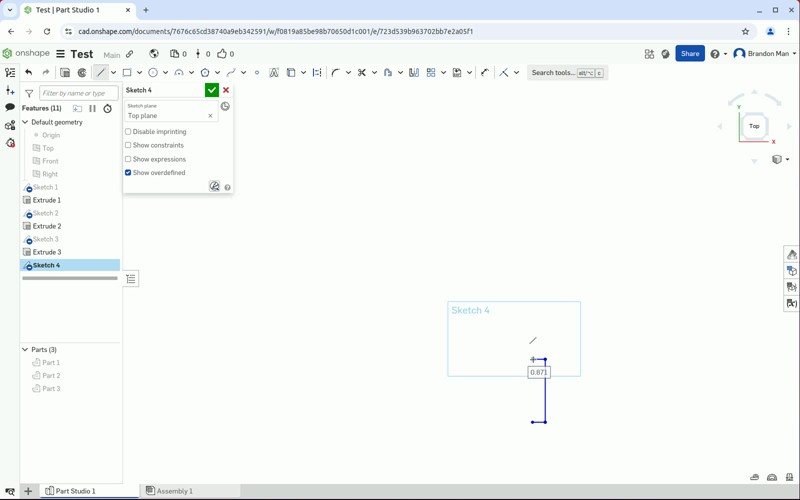
scroll(-6)
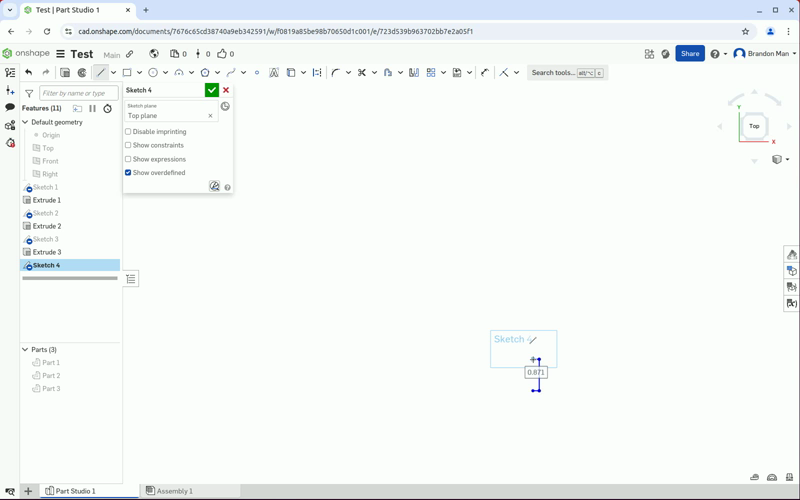
key_up(shift)
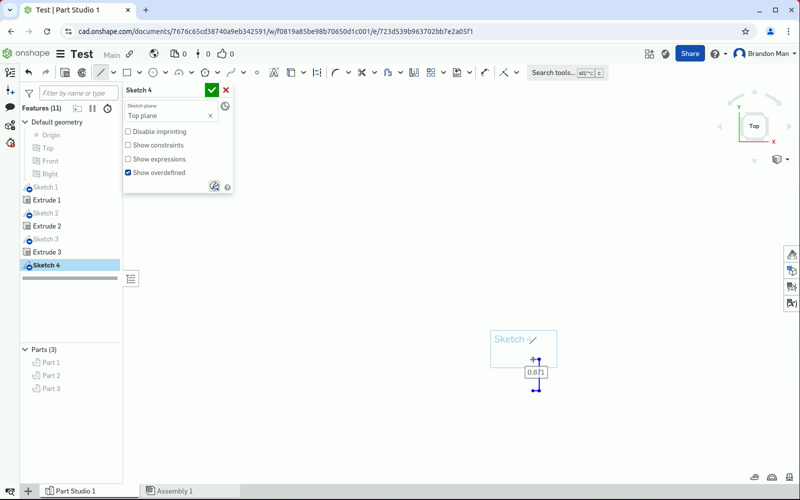
mouse_move(563, 359)
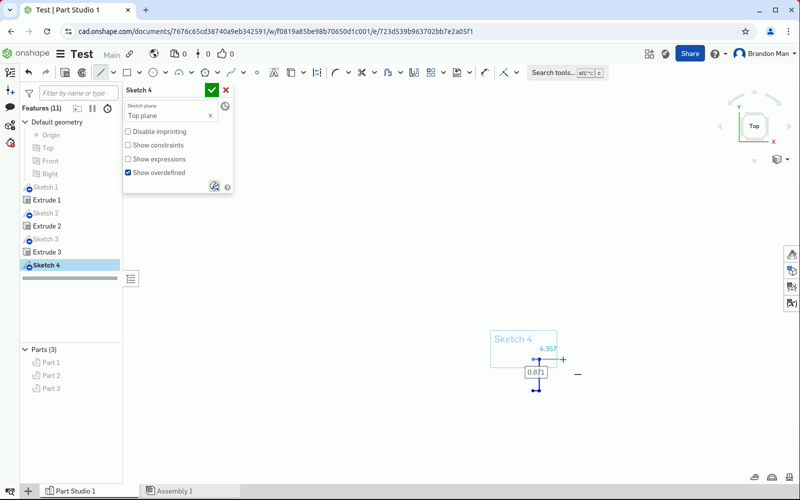
key_down(shift)
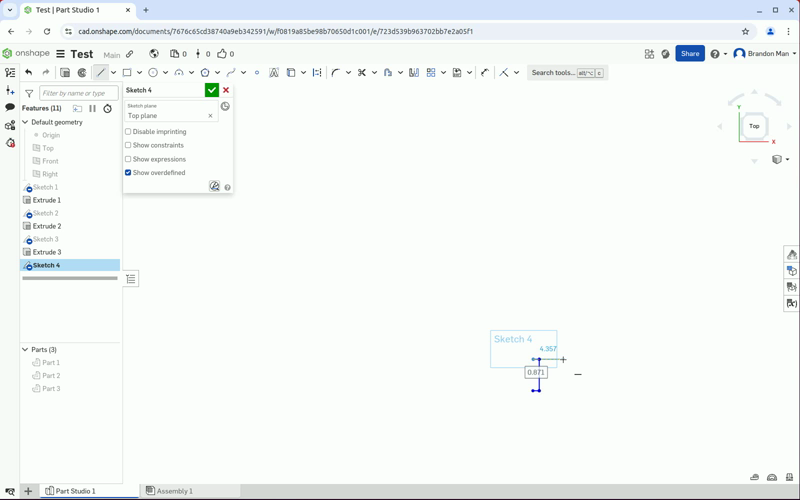
mouse_move(533, 390)
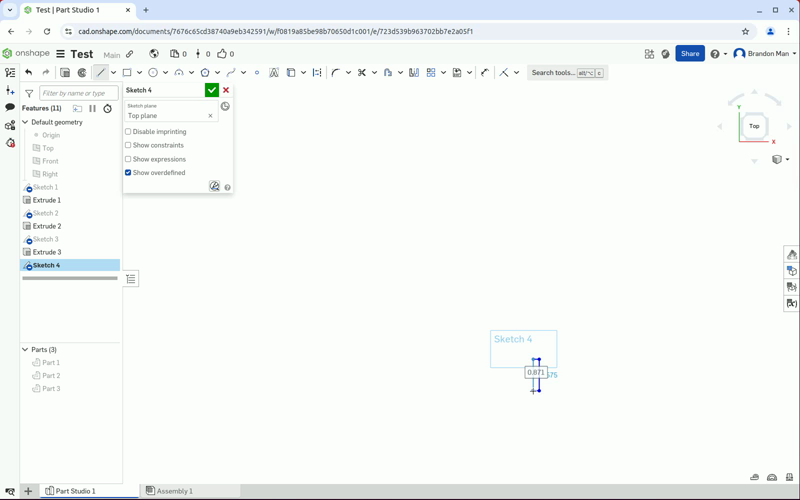
key_up(shift)
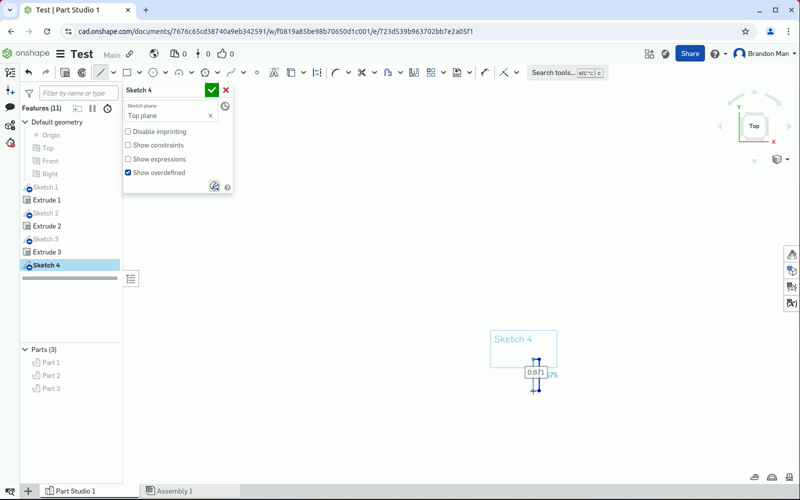
click(533, 390)
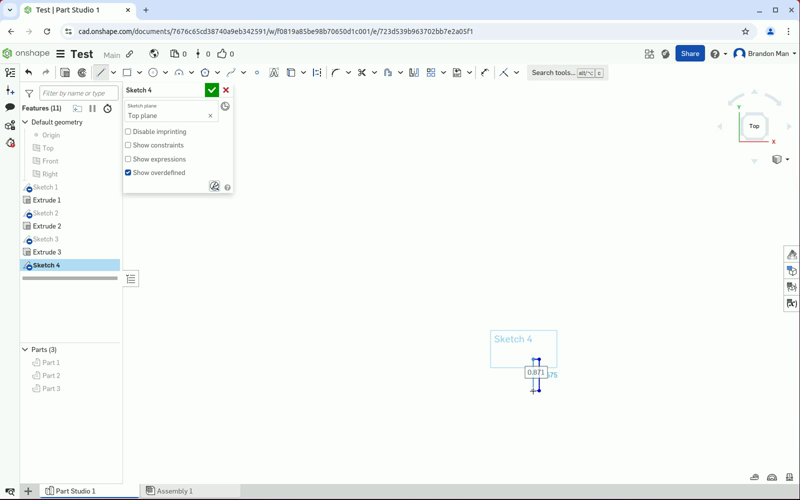
key(esc)
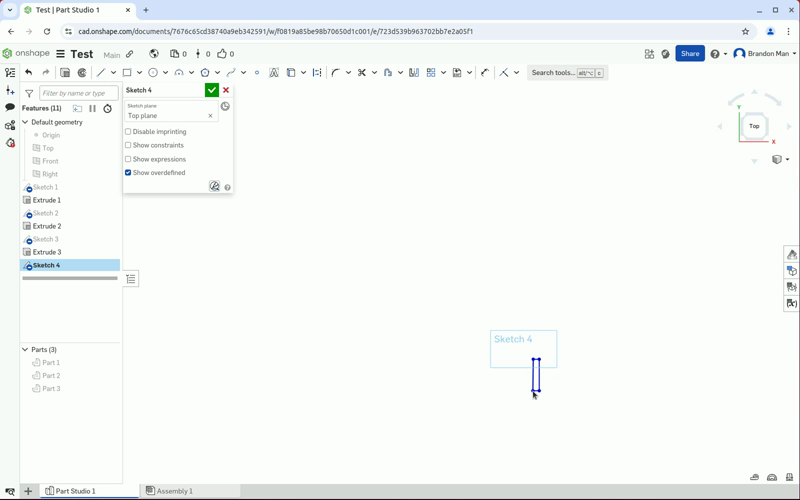
mouse_move(538, 378)
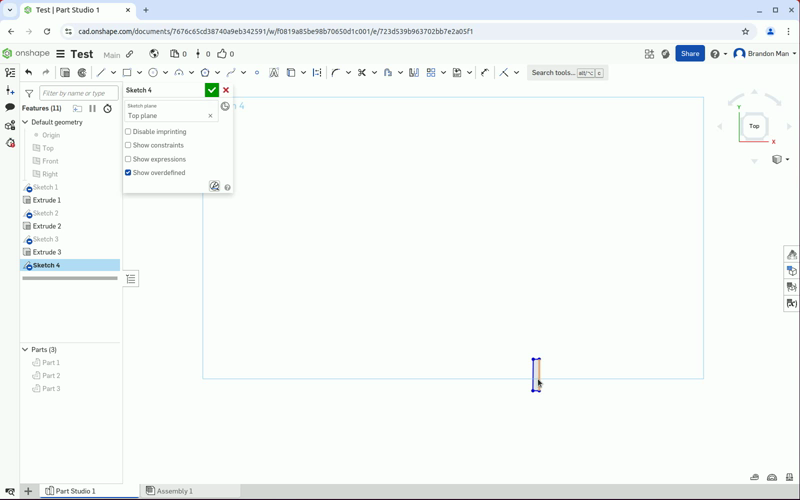
scroll(6)
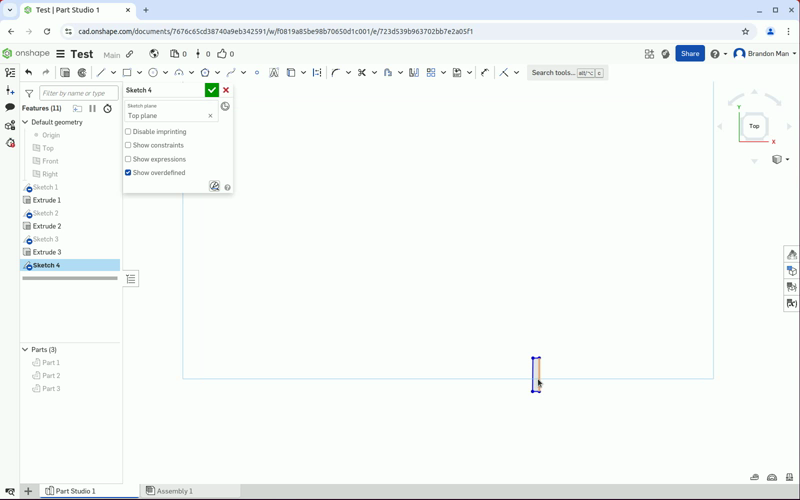
scroll(6)
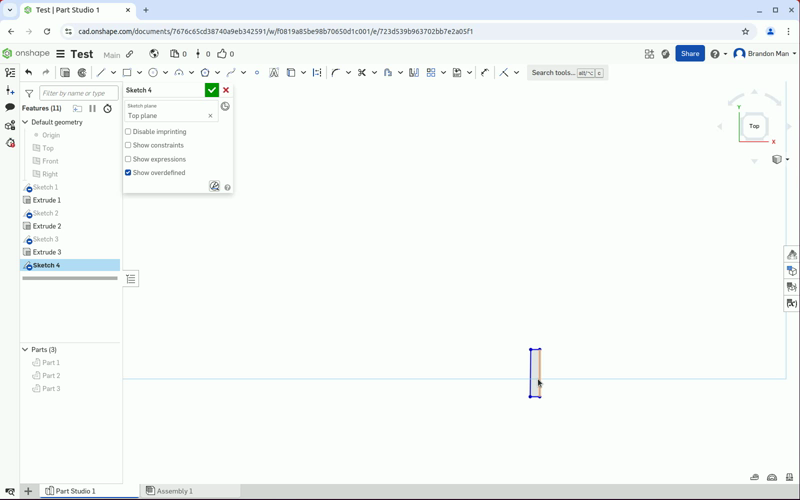
scroll(6)
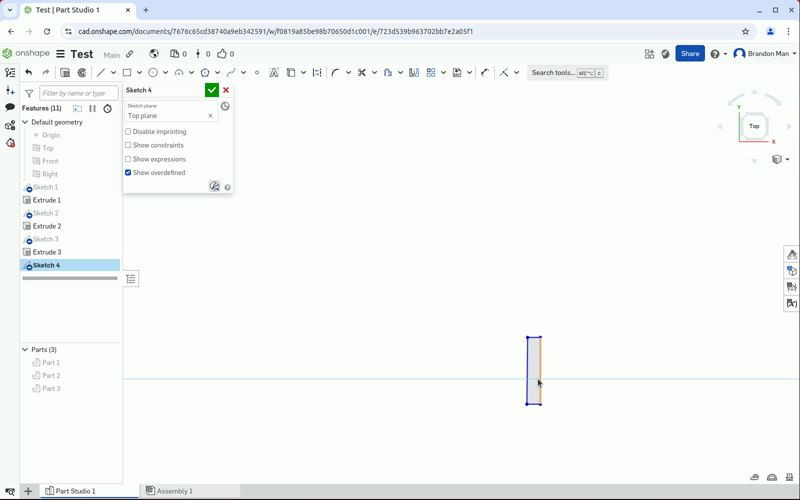
scroll(6)
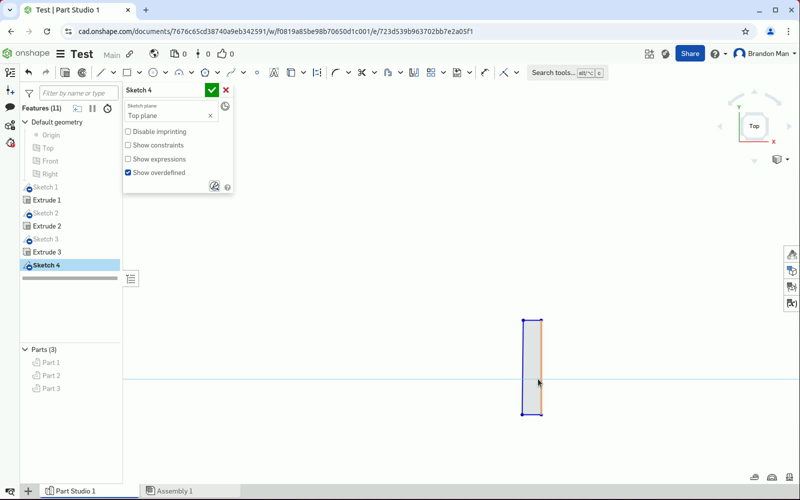
scroll(6)
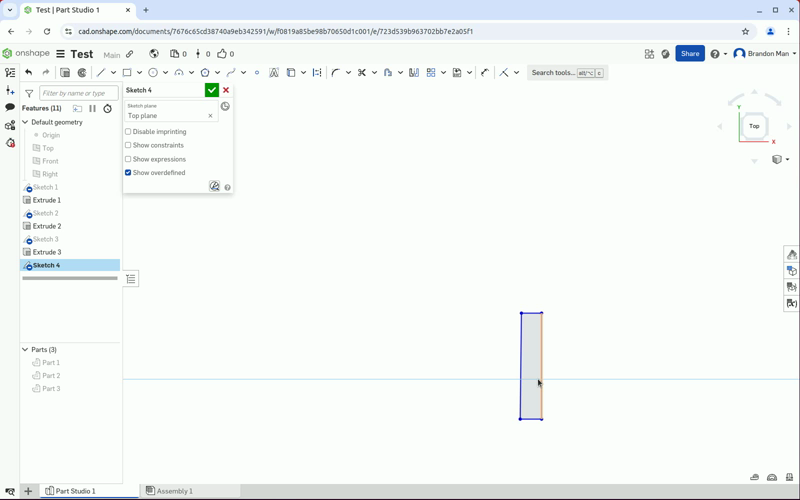
scroll(6)
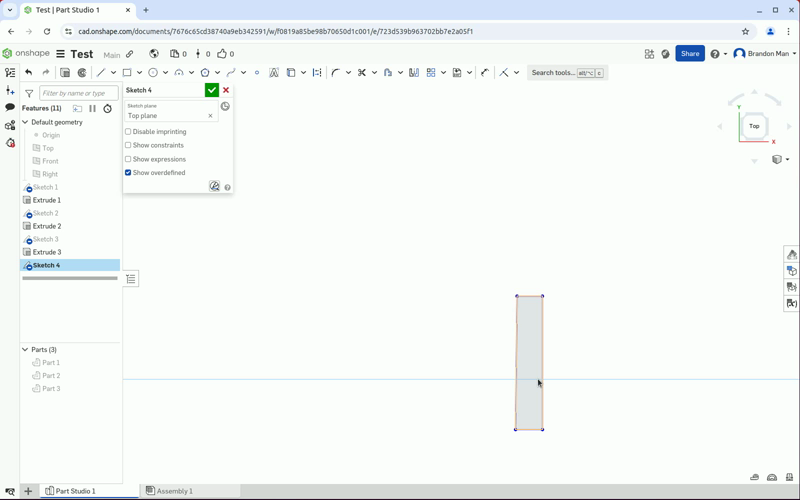
scroll(6)
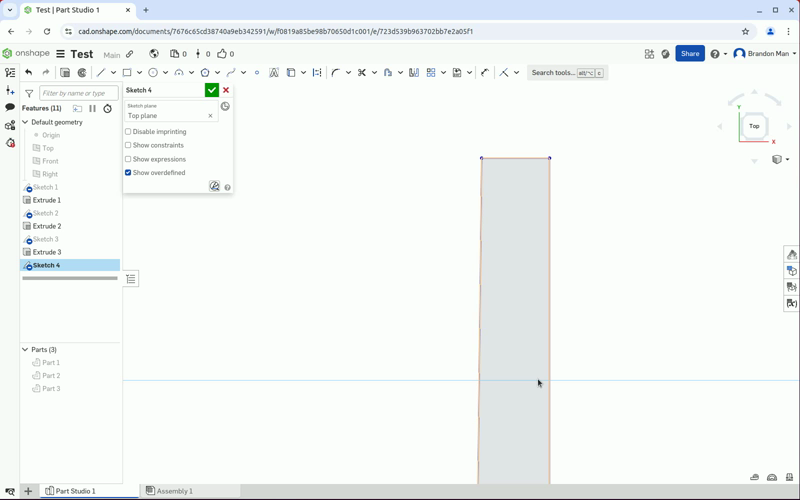
click(538, 378)
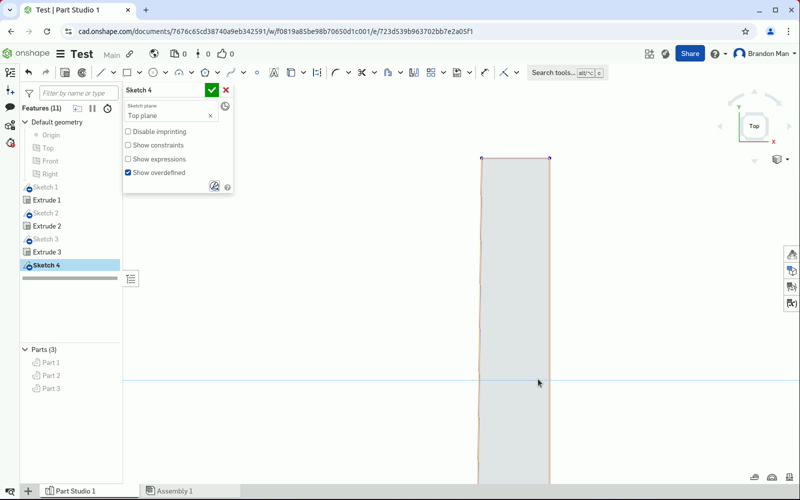
scroll(-6)
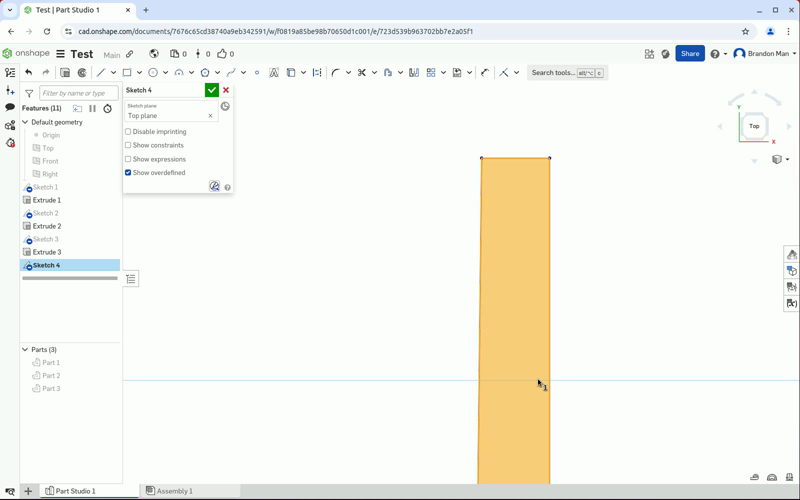
scroll(-6)
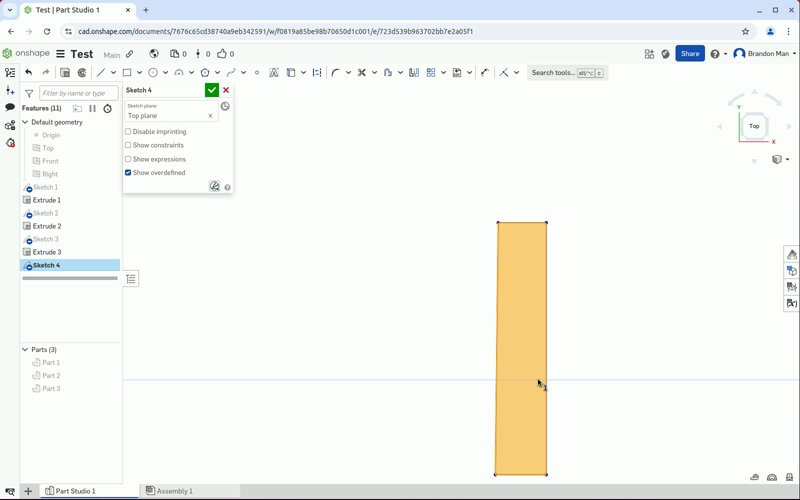
scroll(-6)
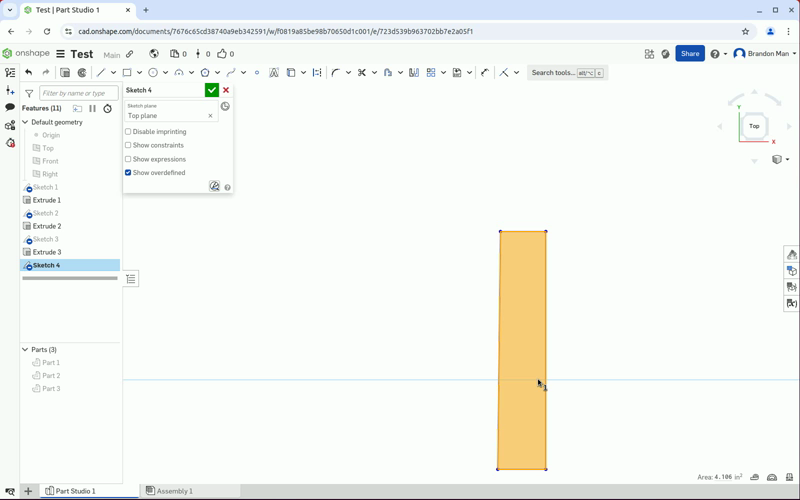
scroll(-6)
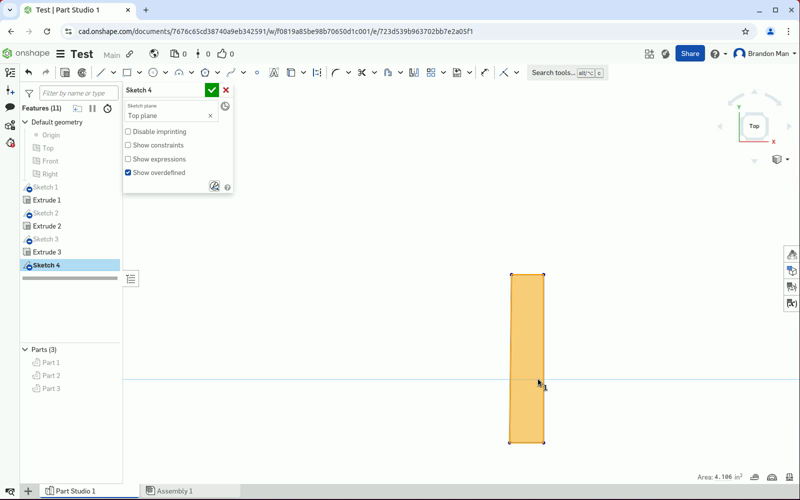
scroll(-6)
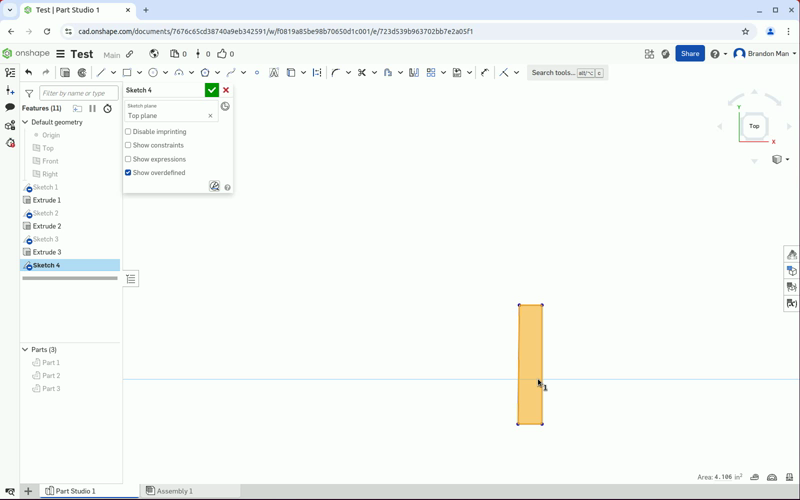
scroll(-6)
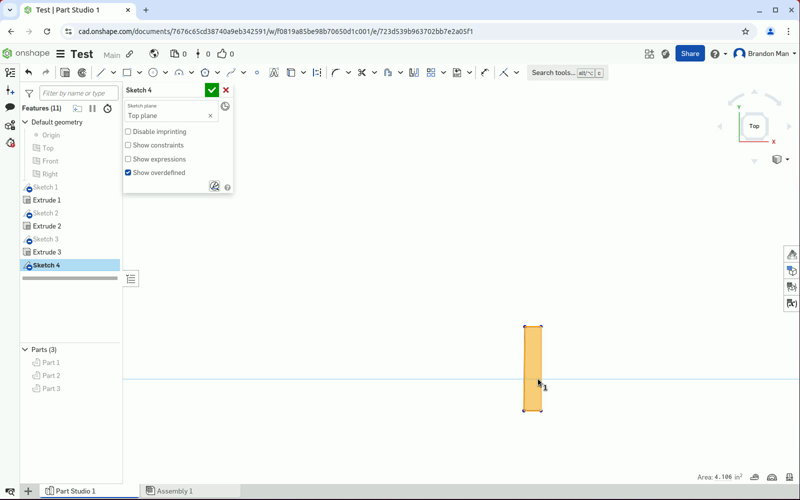
scroll(-6)
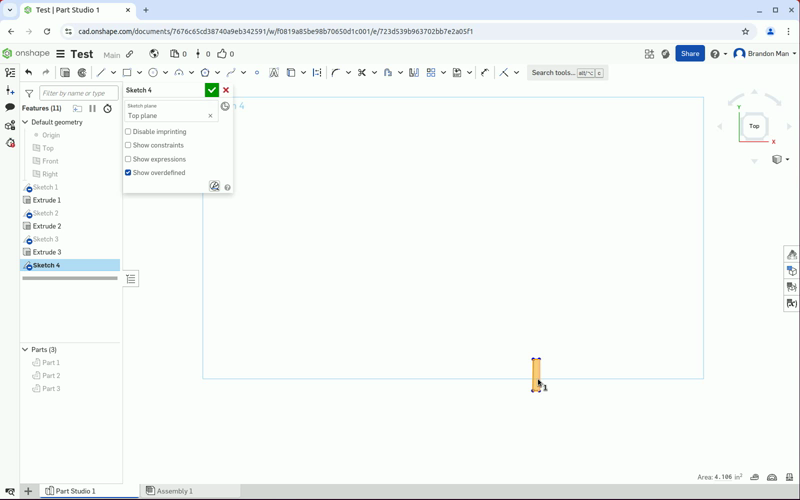
mouse_move(73, 352)
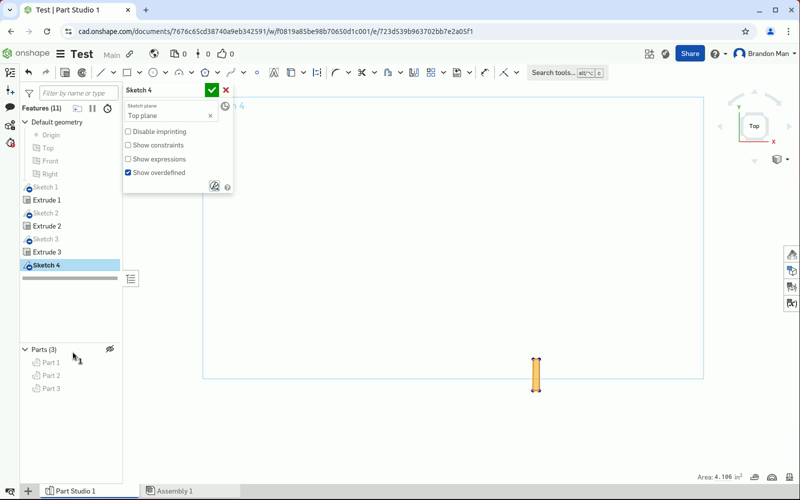
key(shift+y)
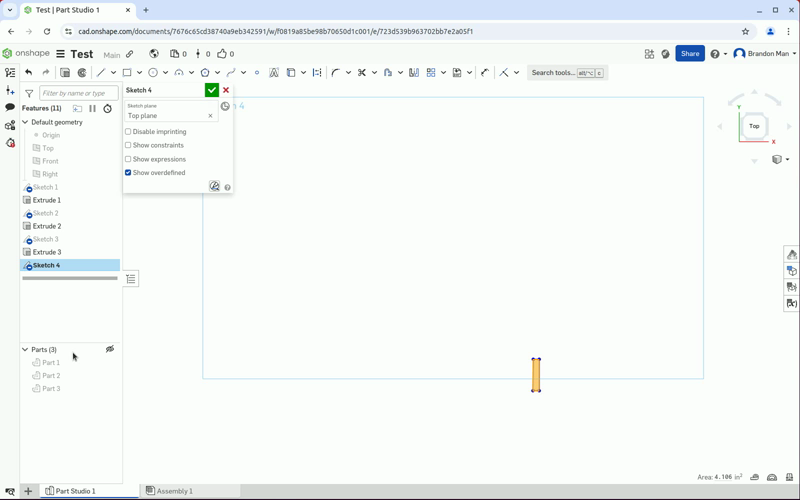
key(shift+e)
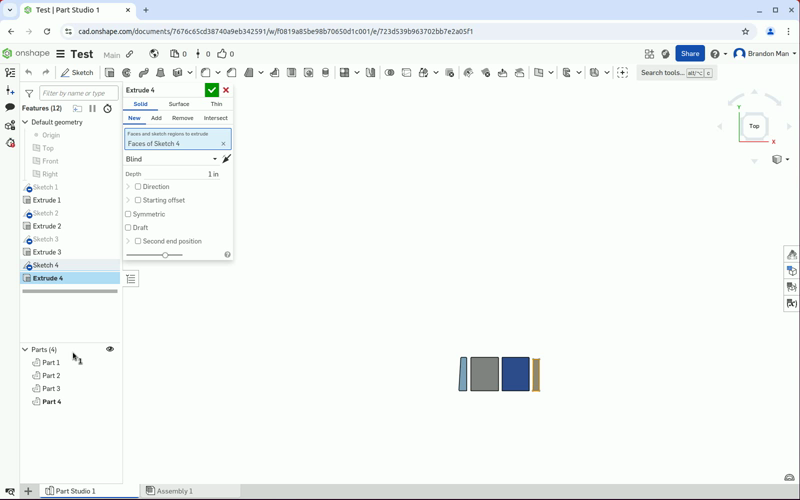
mouse_move(143, 106)
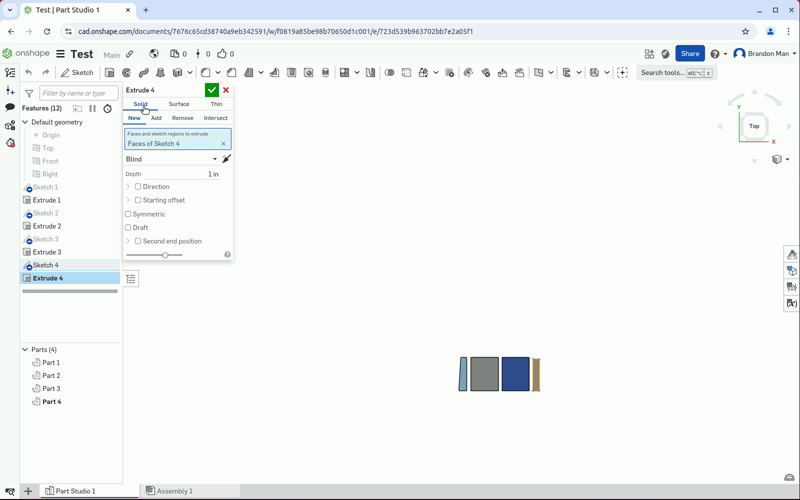
click(143, 106)
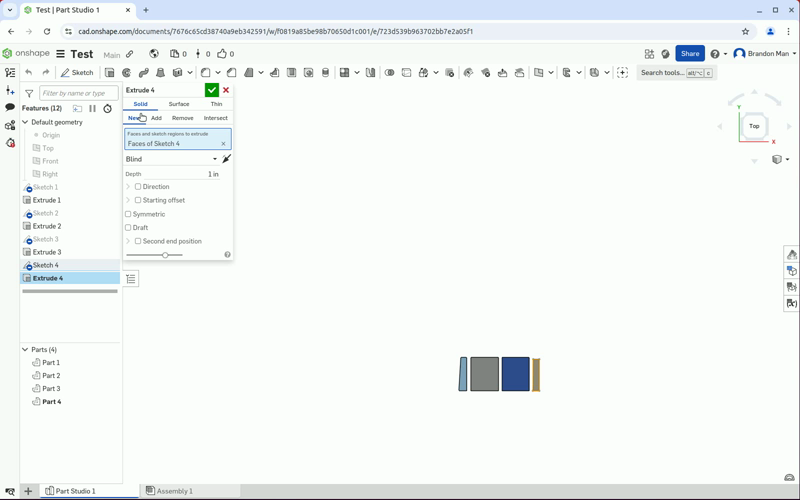
mouse_move(137, 120)
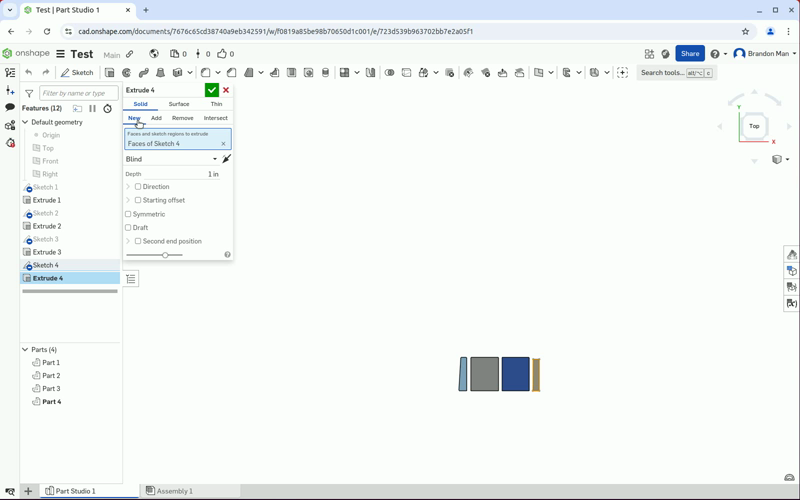
click(137, 120)
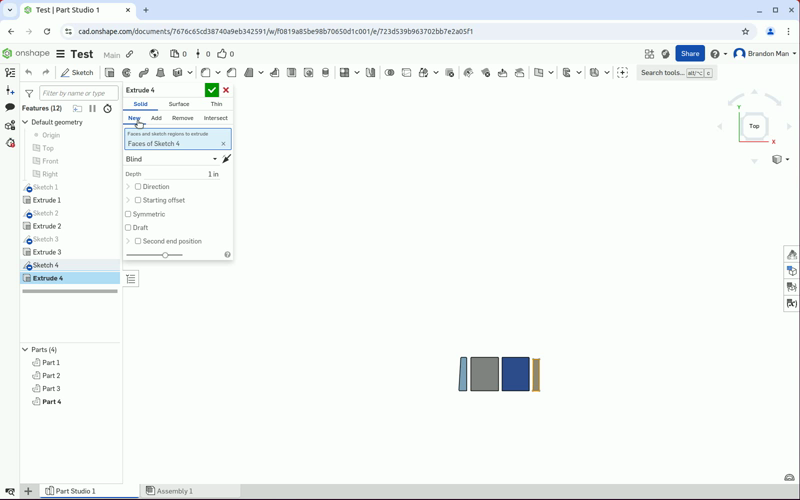
key(tab, 4)
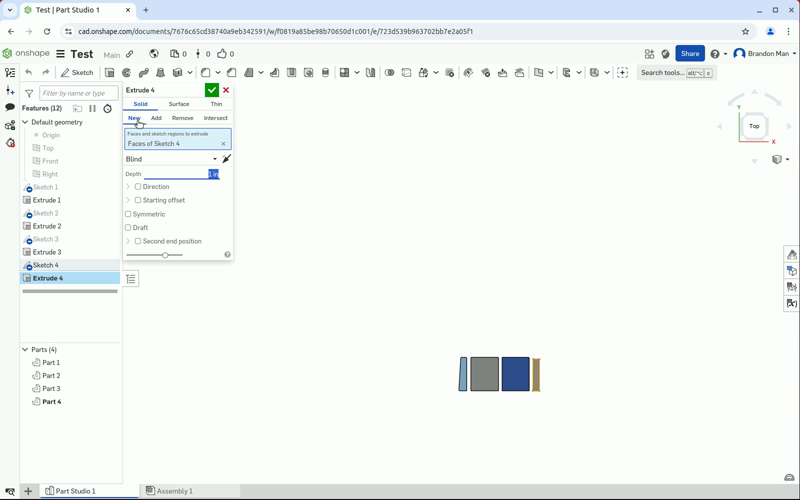
text(0.963)
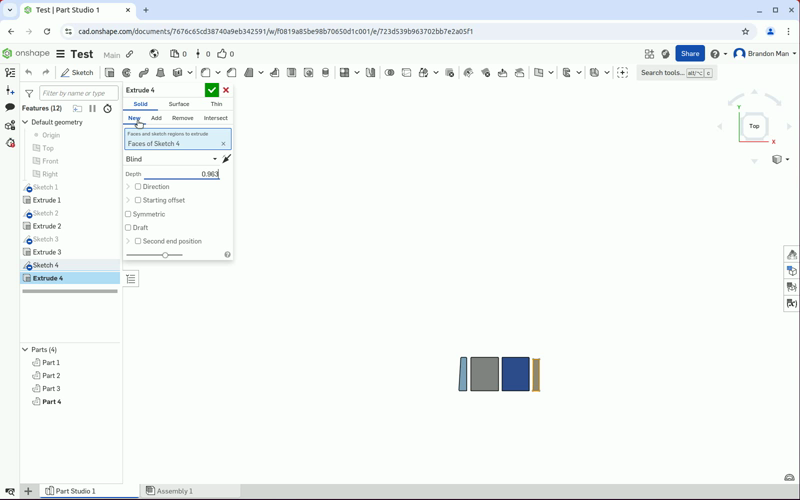
key(enter)
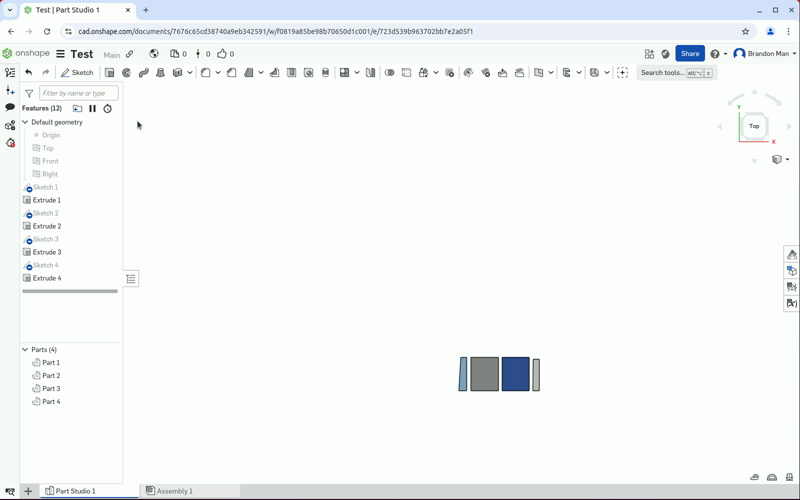
key(shift+h)
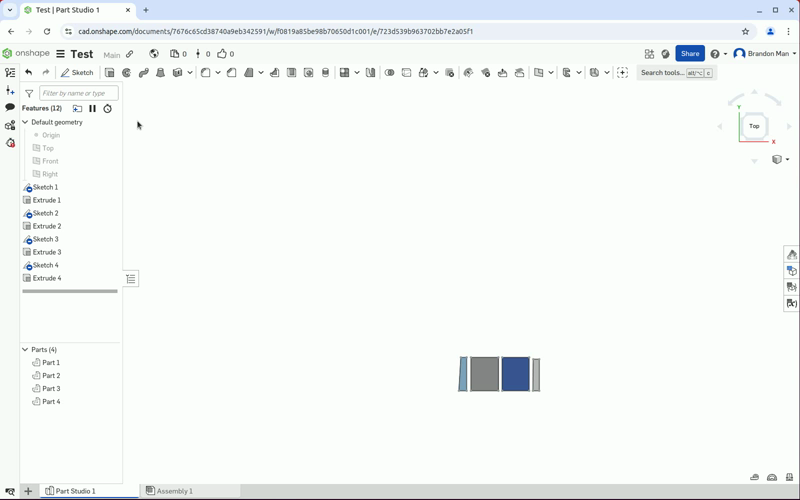
key(shift+h)
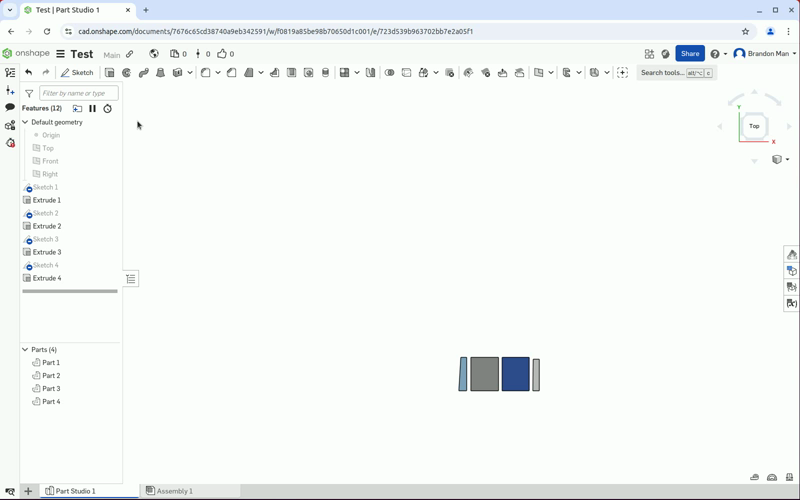
mouse_move(73, 189)
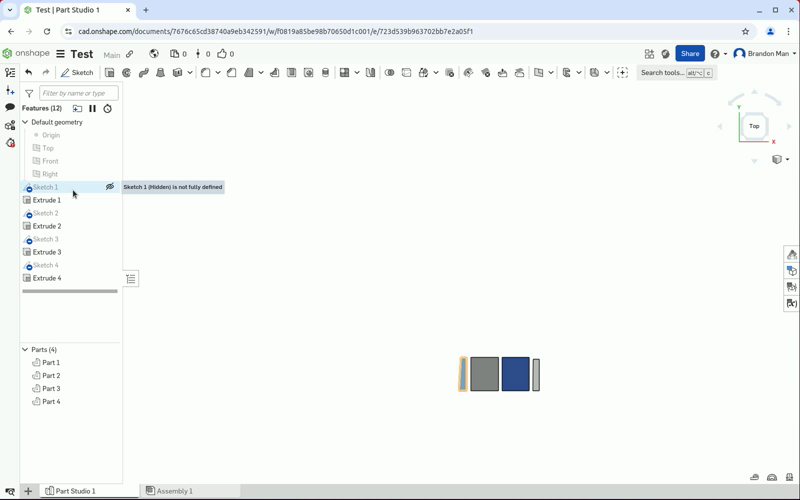
click(73, 189)
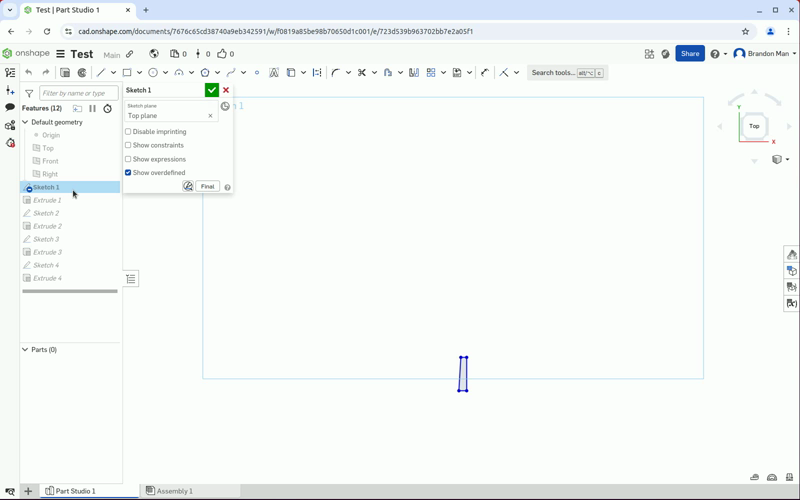
mouse_move(229, 92)
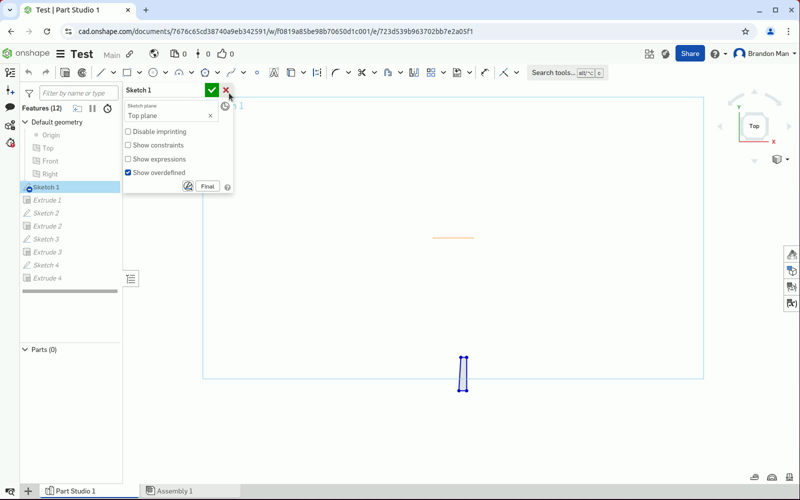
click(229, 92)
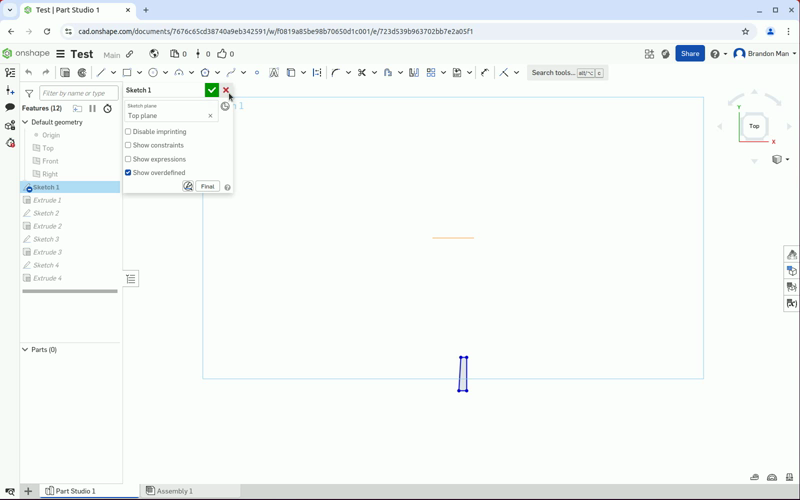
key(shift+s)
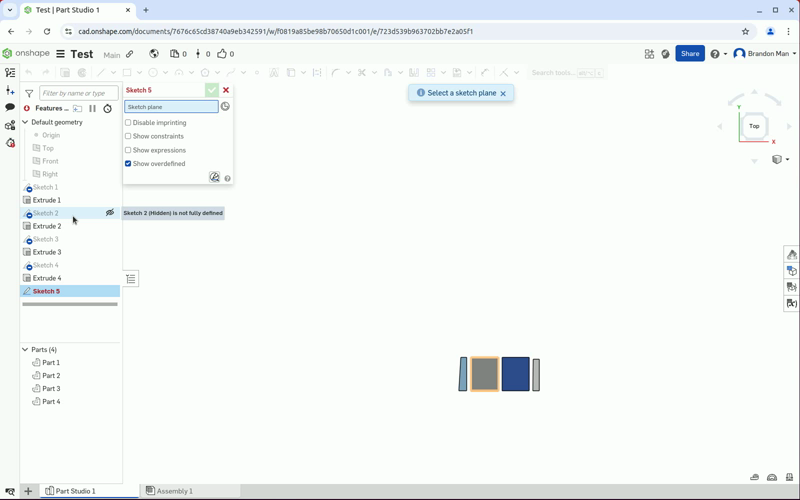
scroll(3)
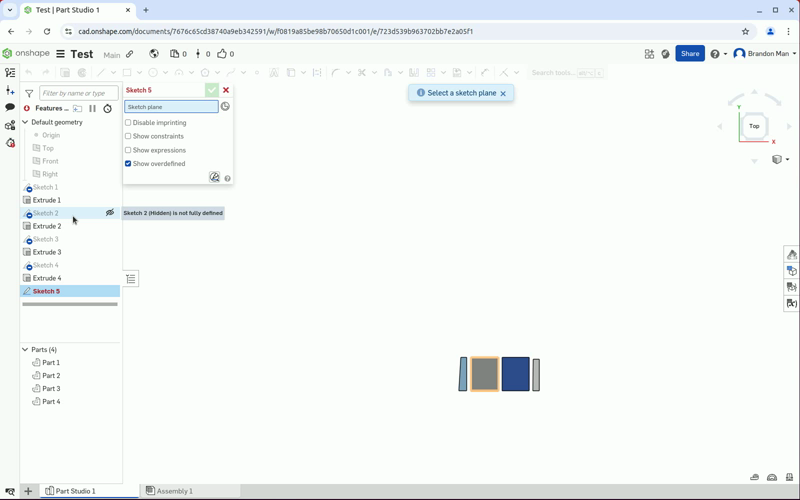
mouse_move(73, 150)
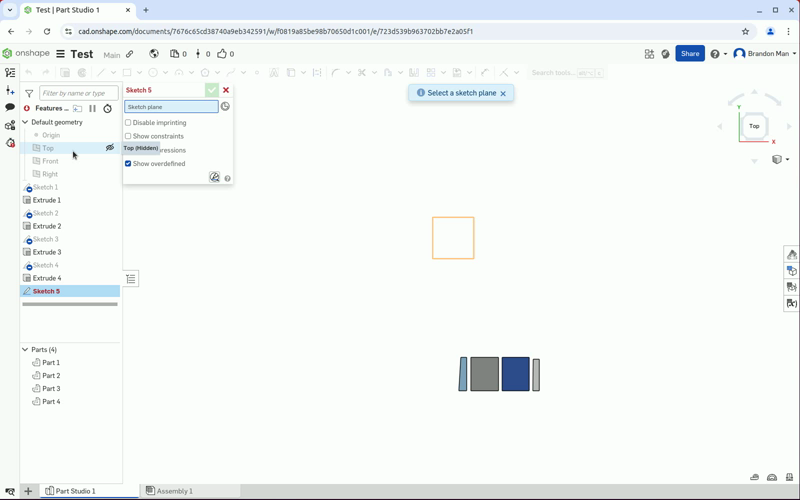
click(73, 150)
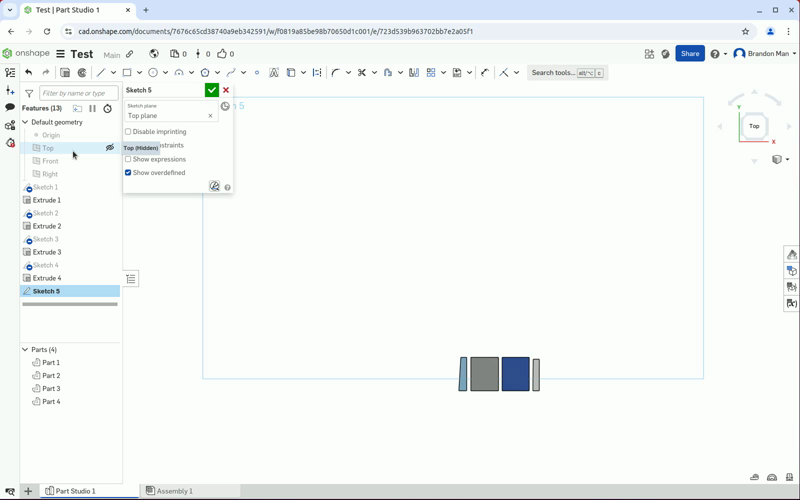
mouse_move(73, 352)
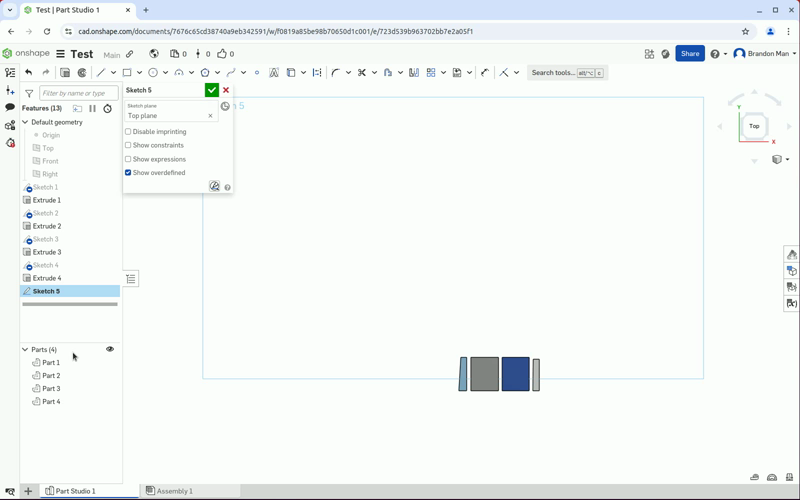
key(y)
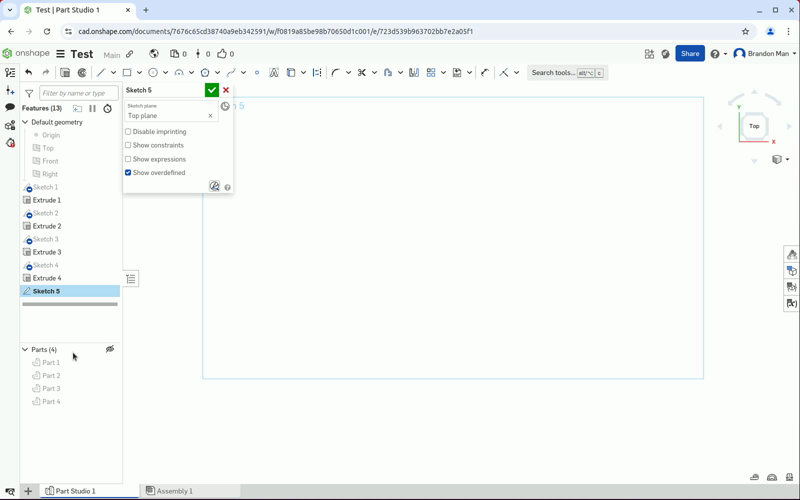
key(l)
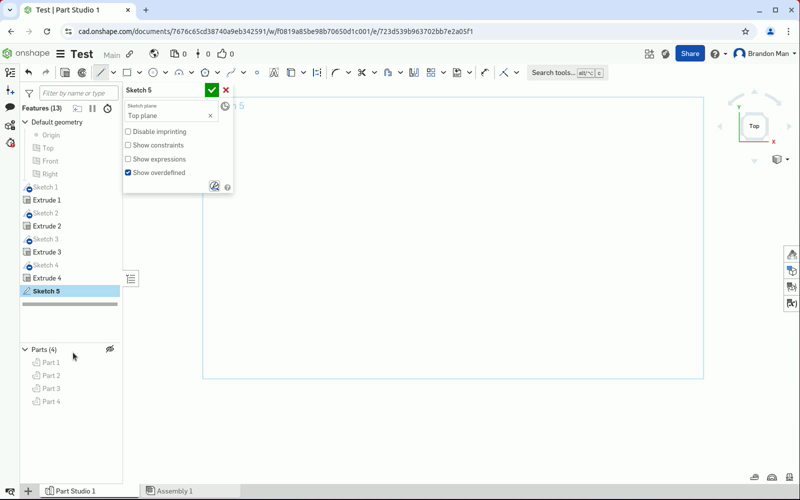
key_down(shift)
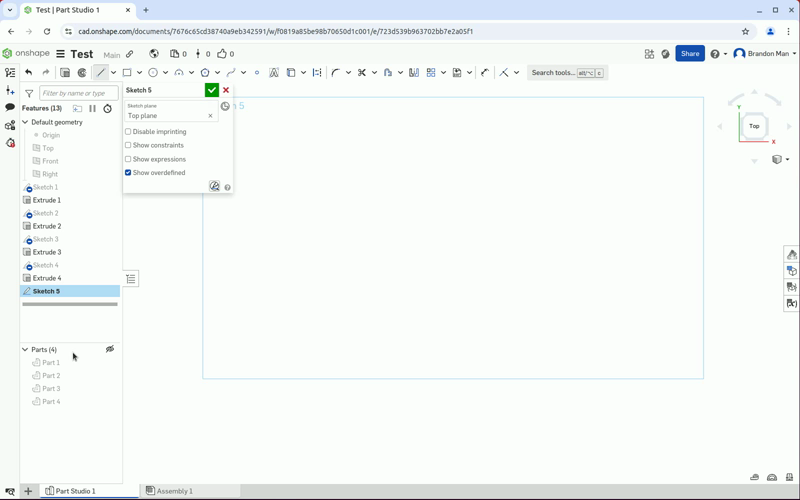
mouse_move(528, 390)
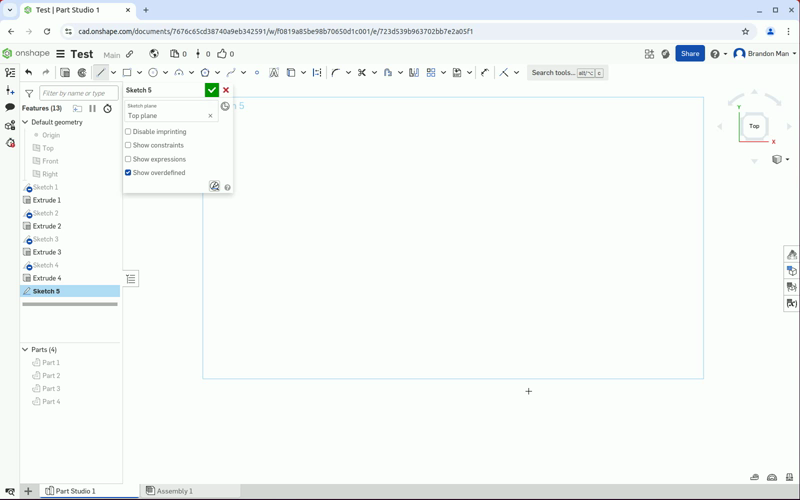
click(528, 390)
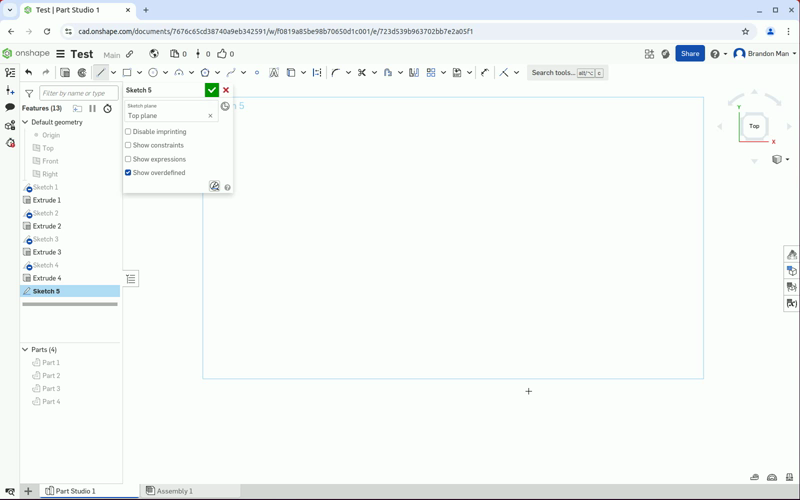
key_up(shift)
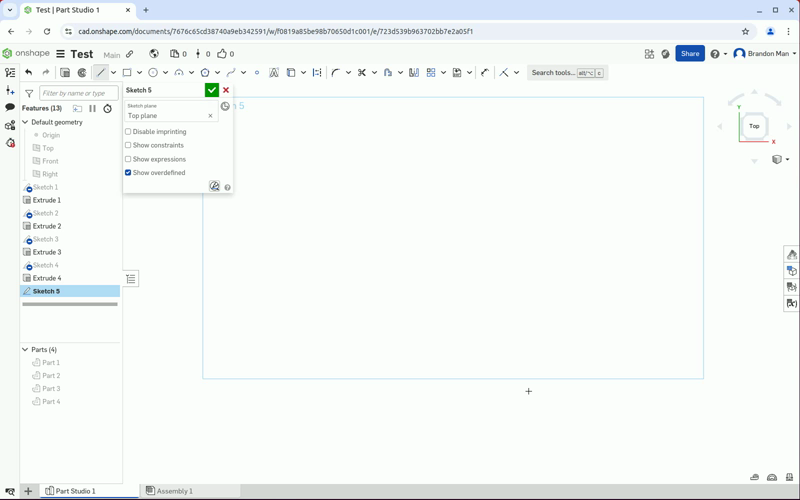
key_down(shift)
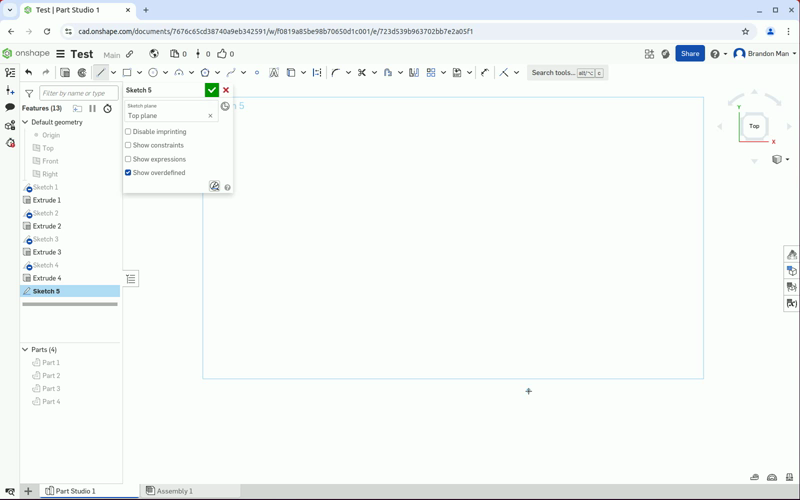
mouse_move(558, 390)
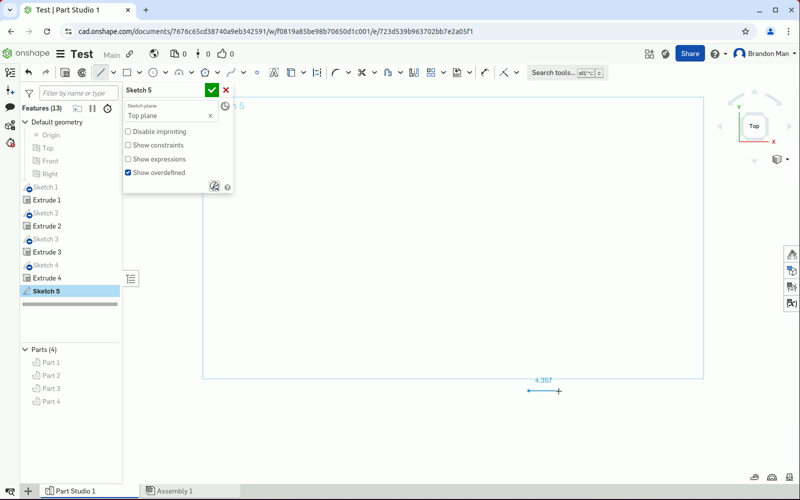
mouse_move(533, 390)
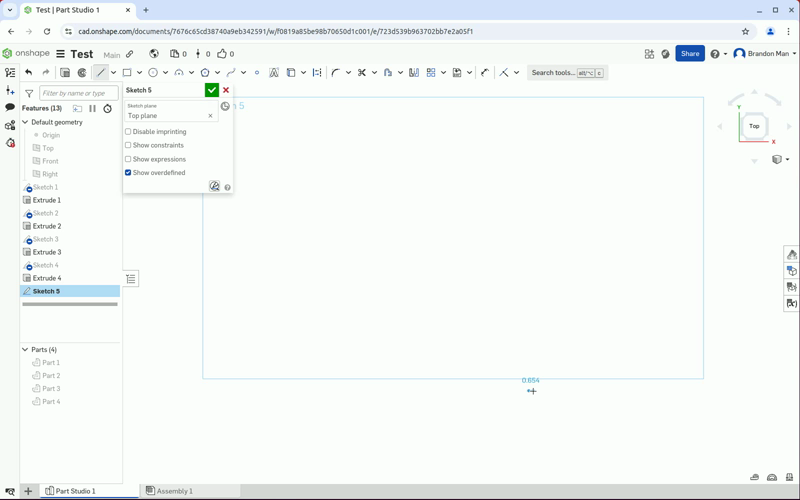
scroll(6)
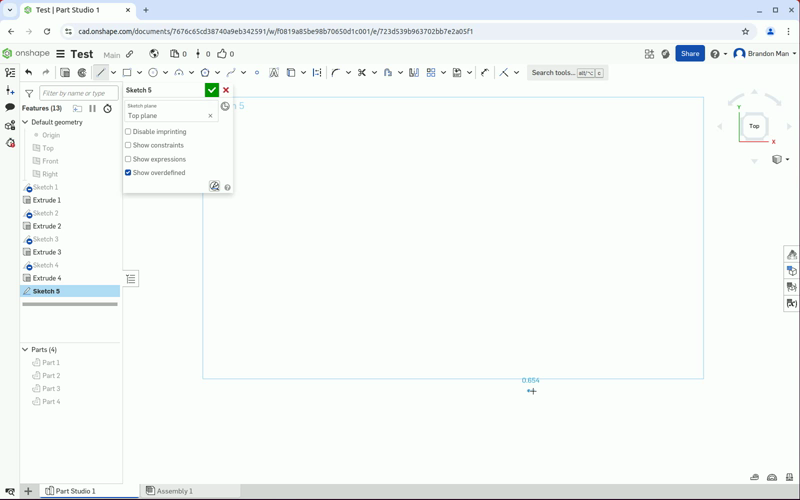
scroll(6)
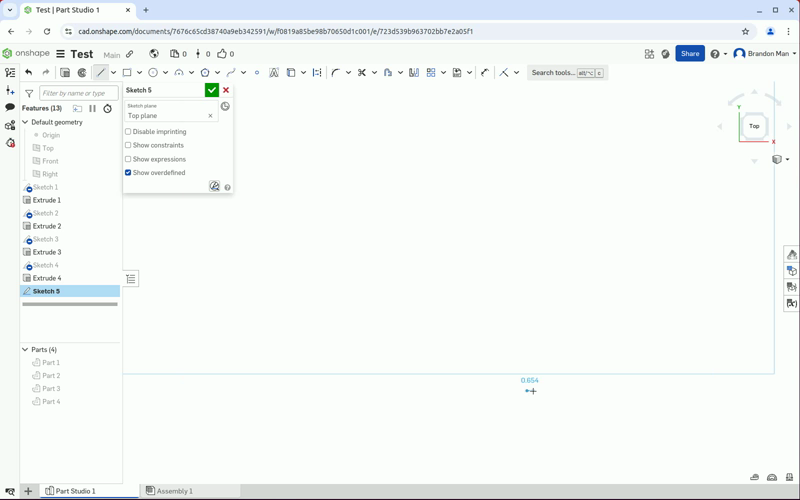
scroll(6)
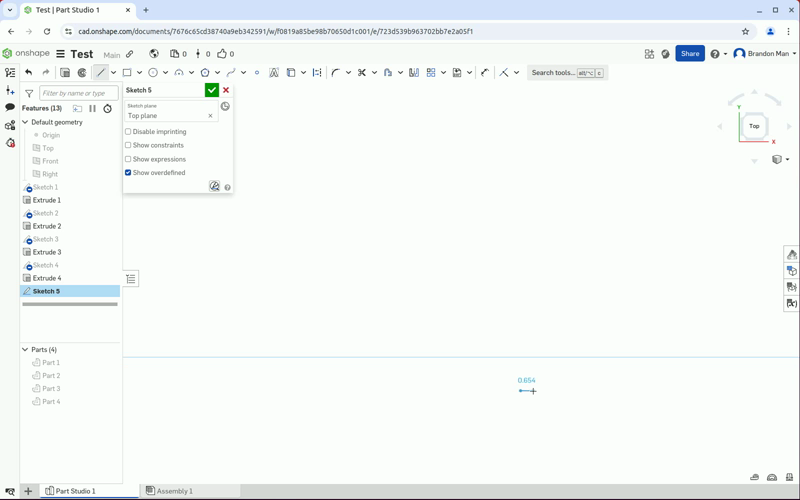
scroll(6)
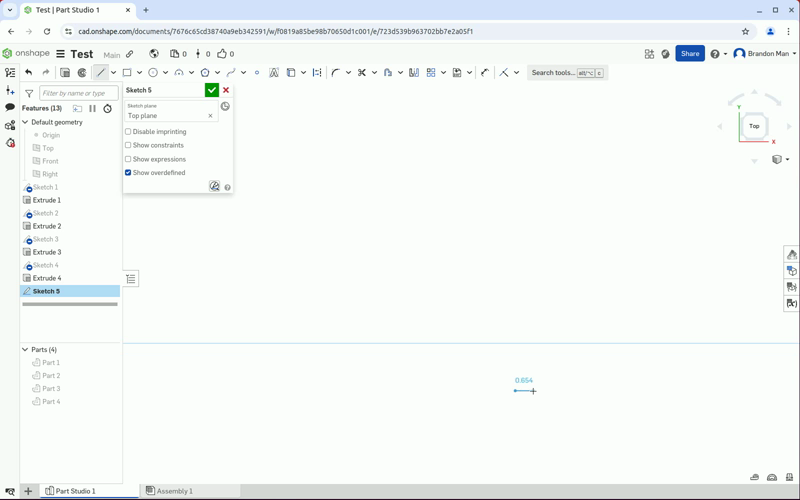
scroll(6)
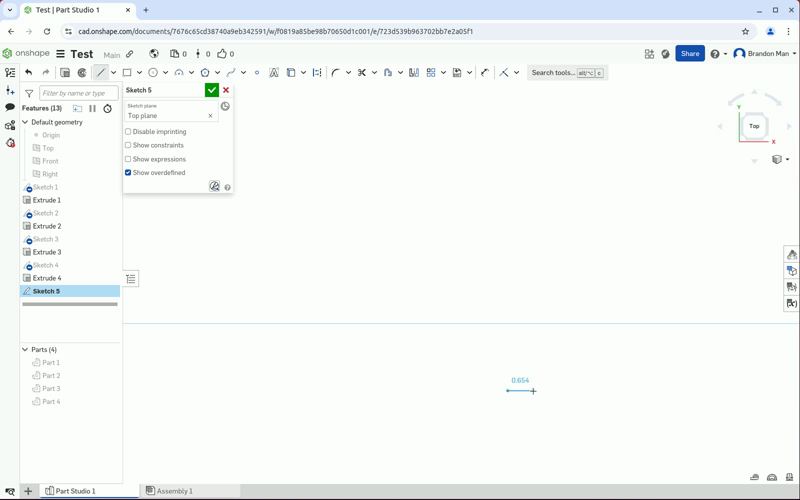
scroll(6)
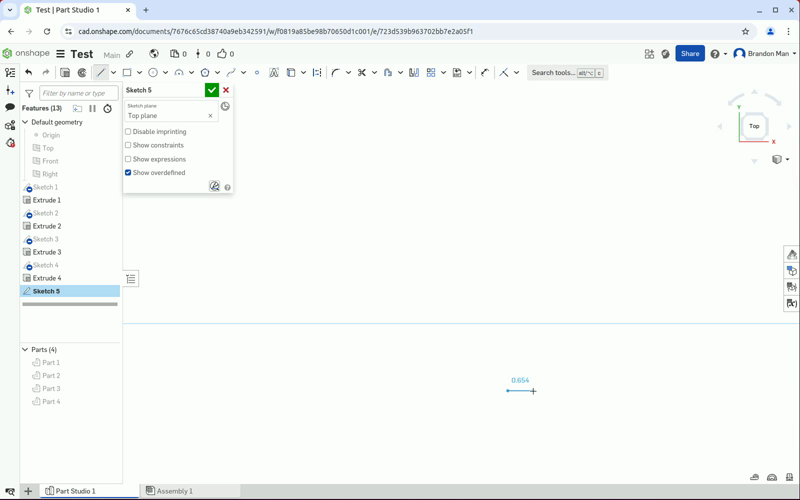
scroll(6)
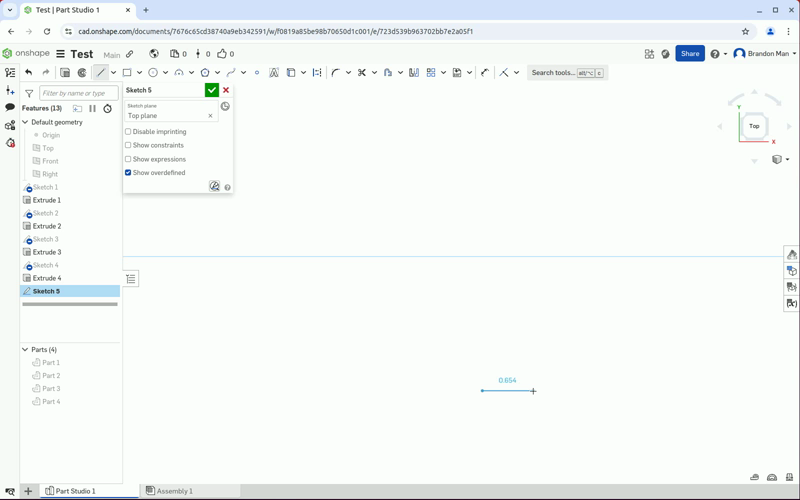
click(533, 390)
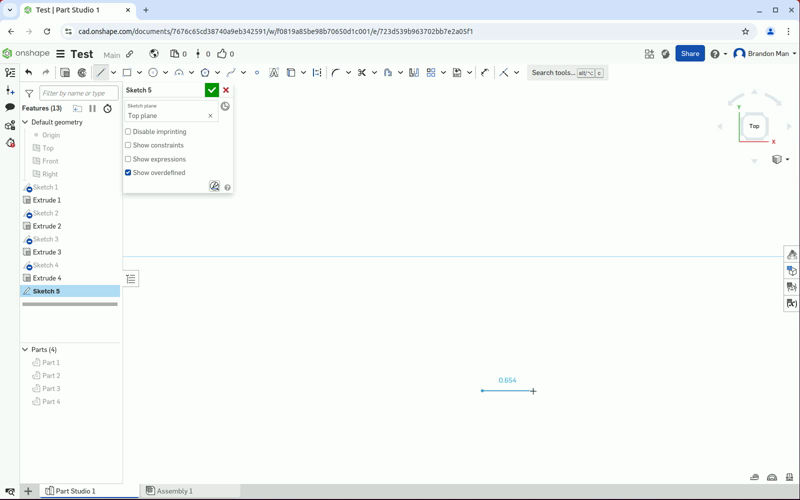
scroll(-6)
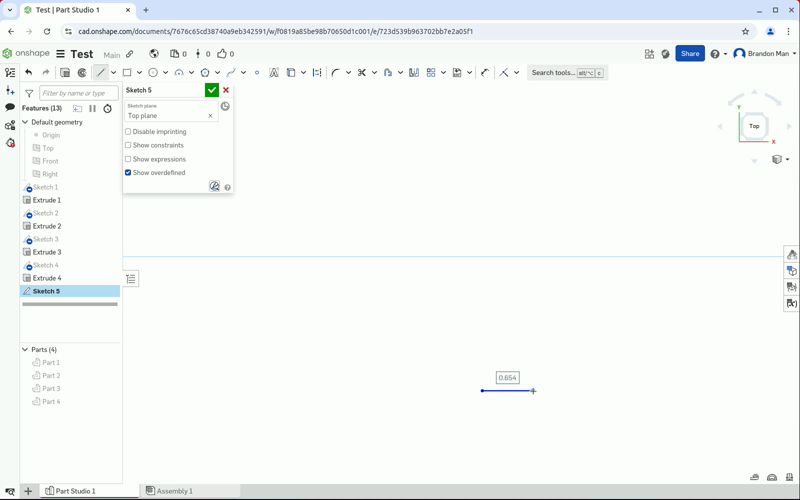
scroll(-6)
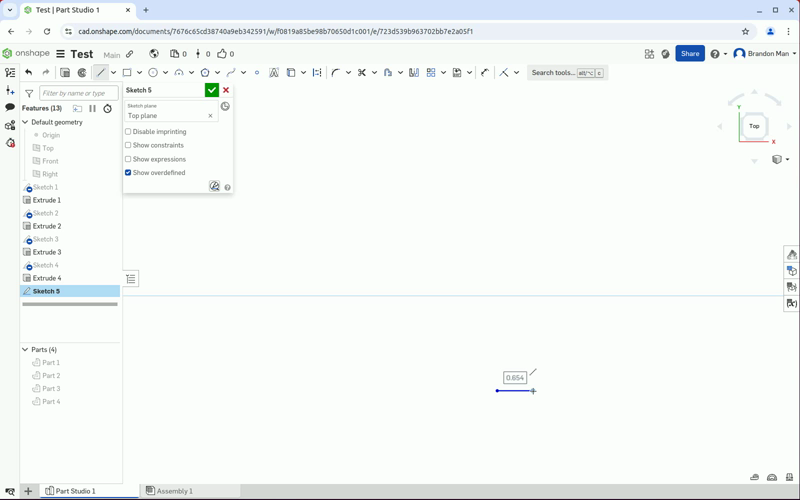
scroll(-6)
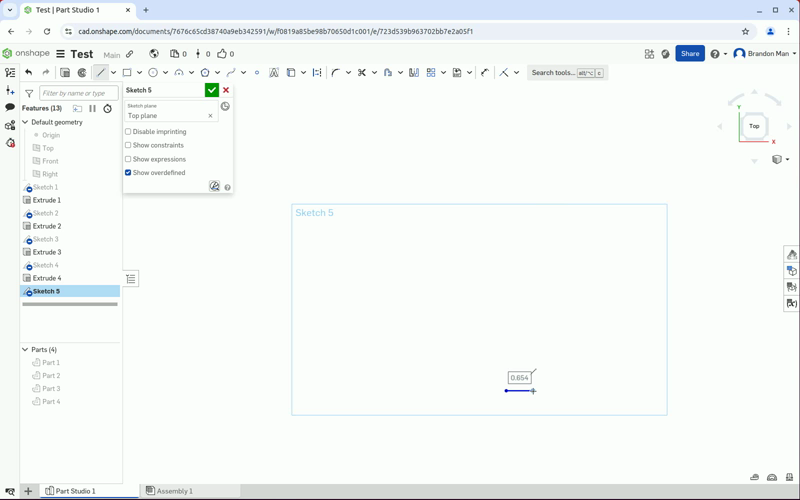
scroll(-6)
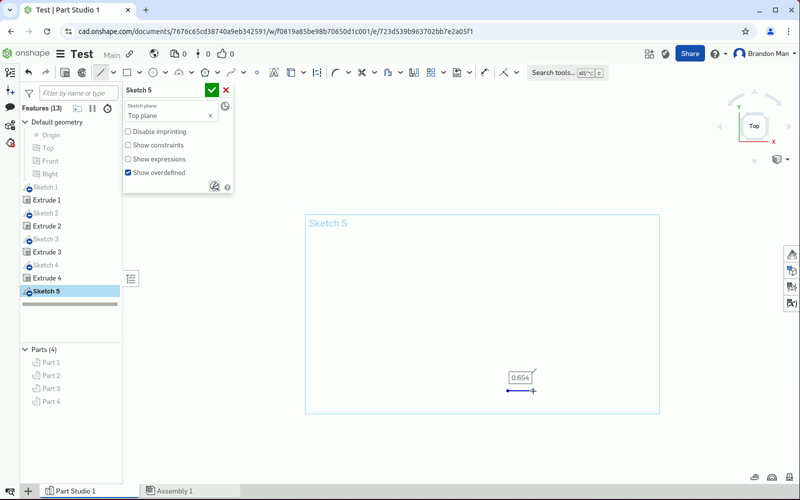
scroll(-6)
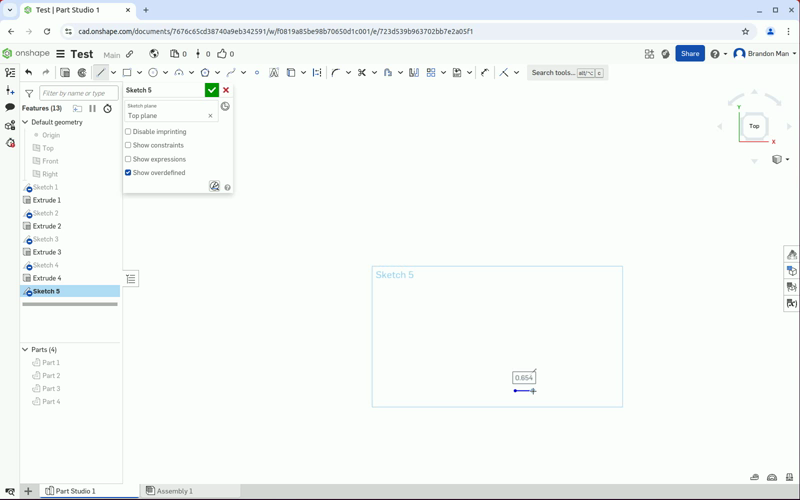
scroll(-6)
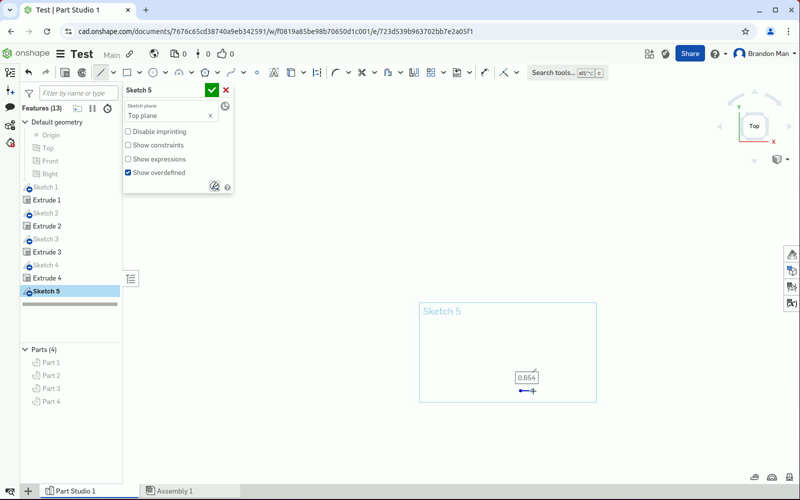
scroll(-6)
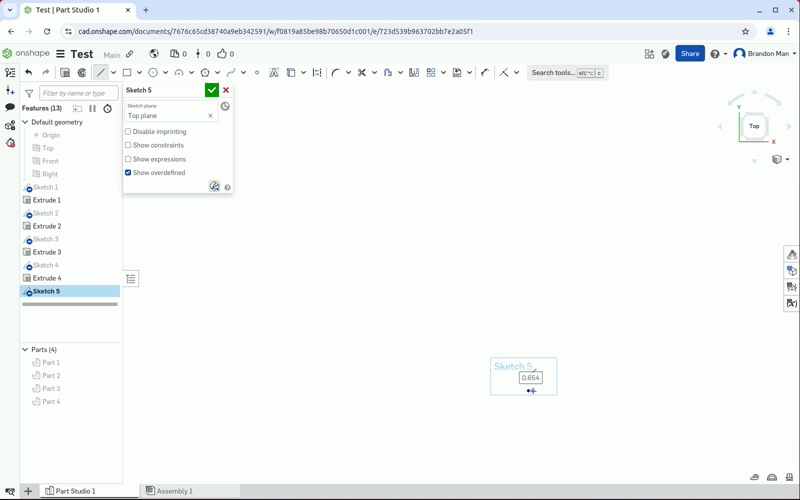
key_up(shift)
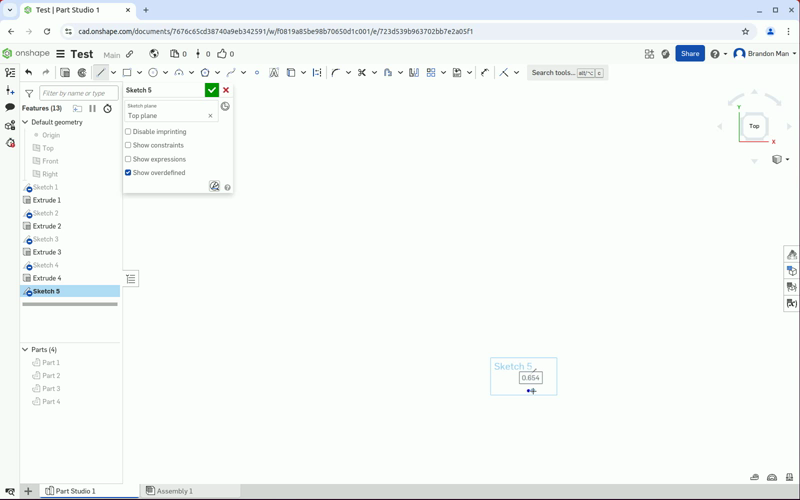
key_down(shift)
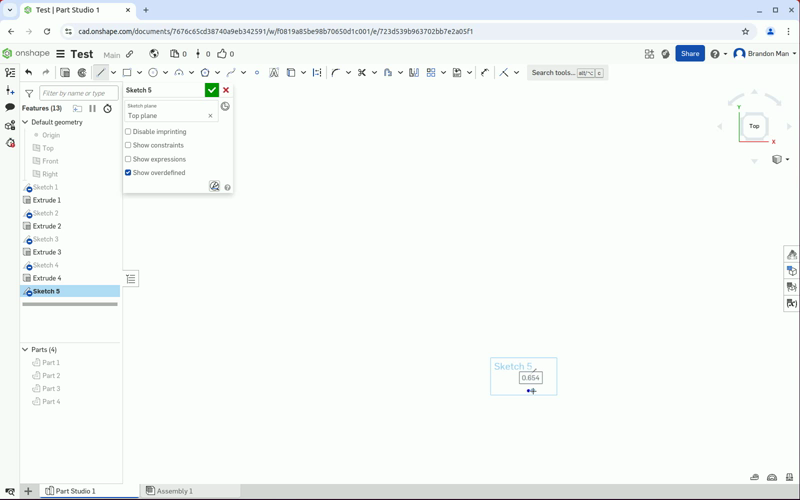
mouse_move(563, 390)
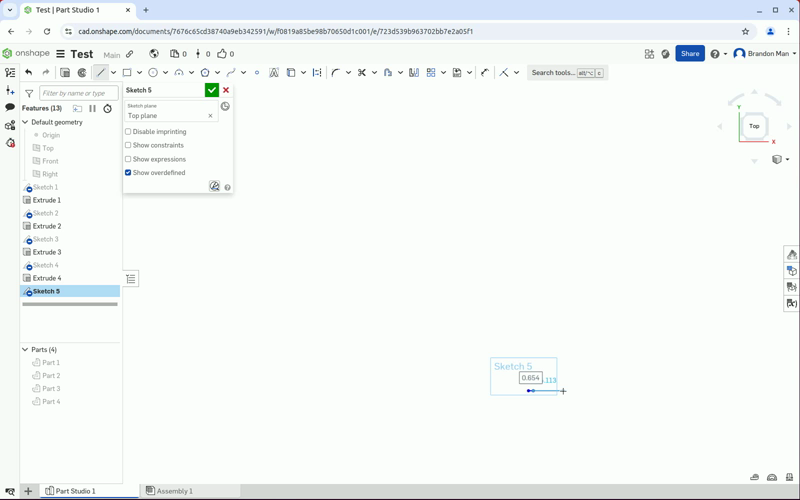
mouse_move(533, 359)
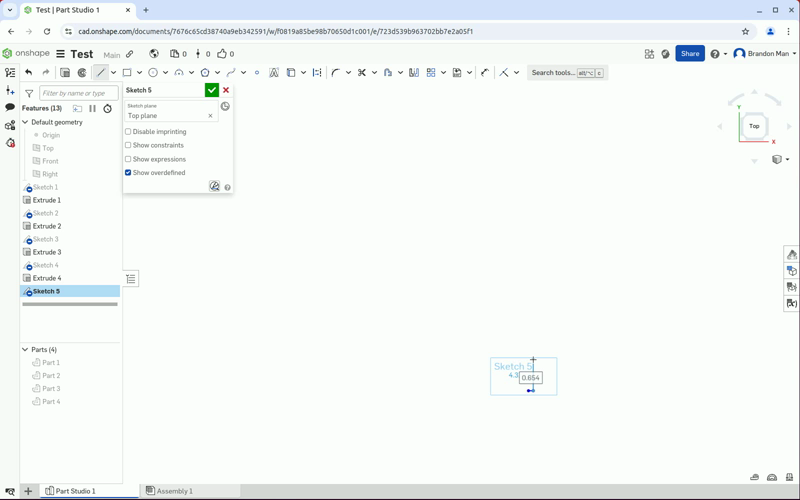
click(533, 359)
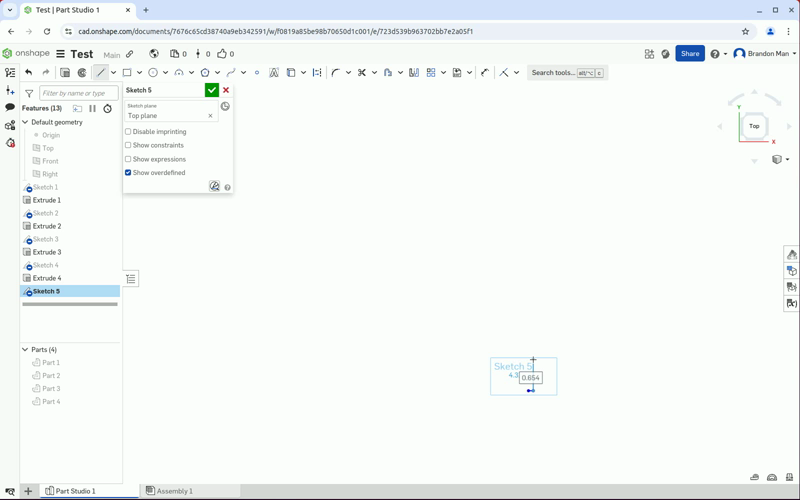
key_up(shift)
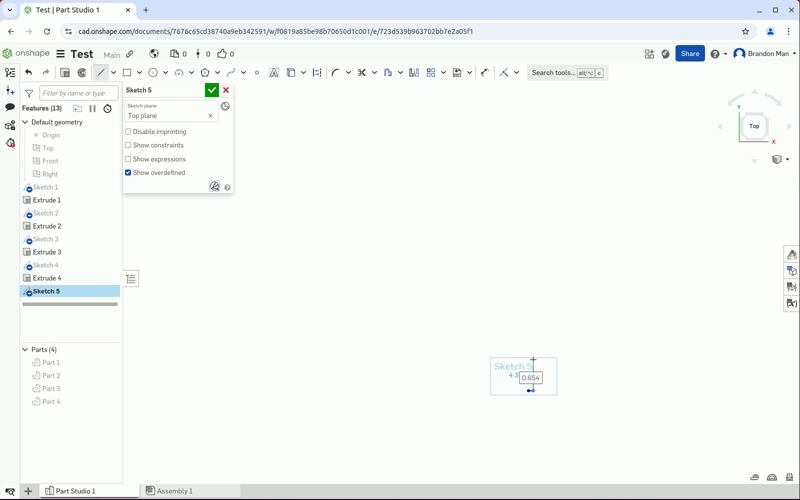
key_down(shift)
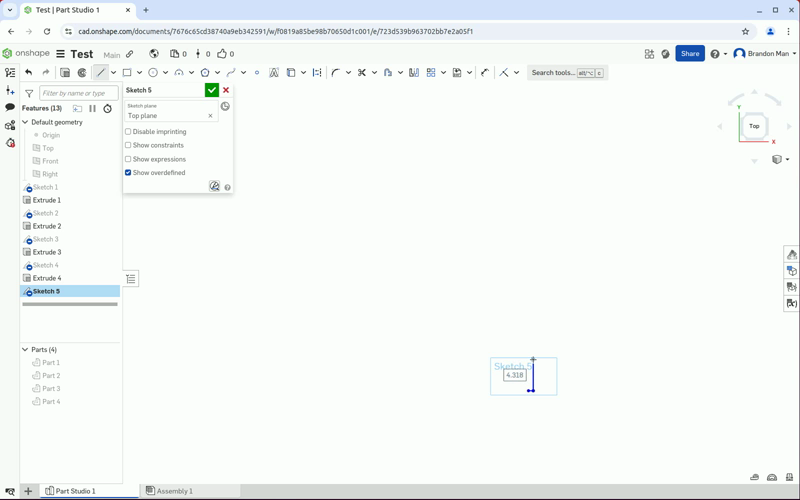
mouse_move(563, 359)
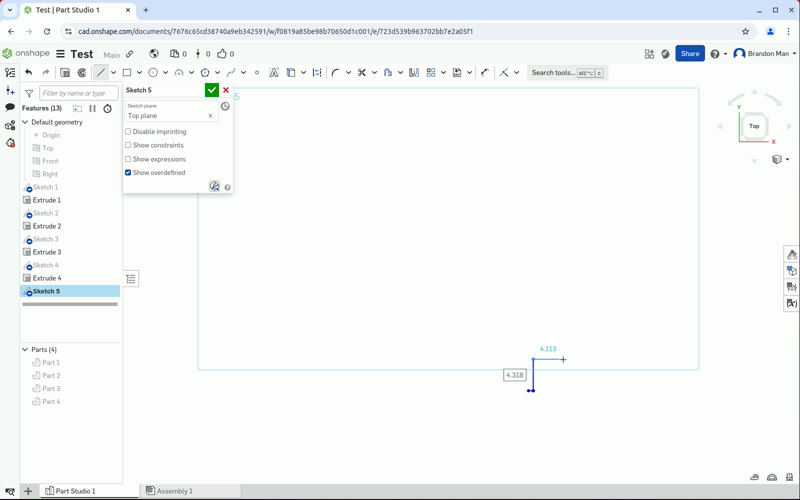
mouse_move(528, 359)
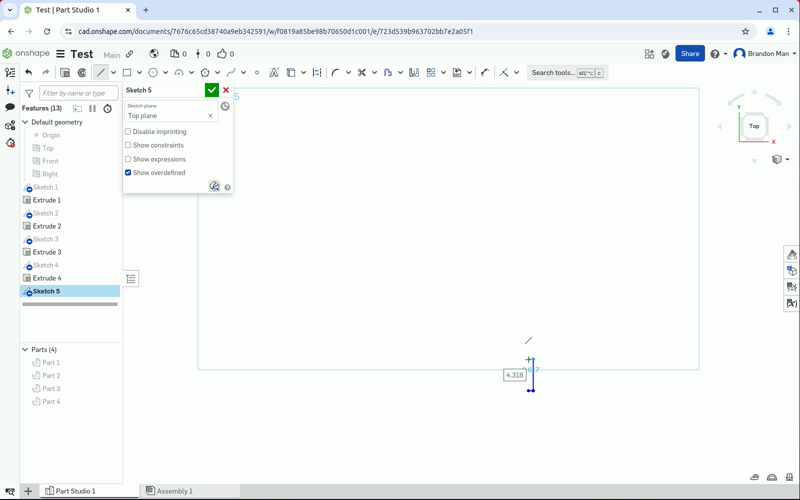
scroll(6)
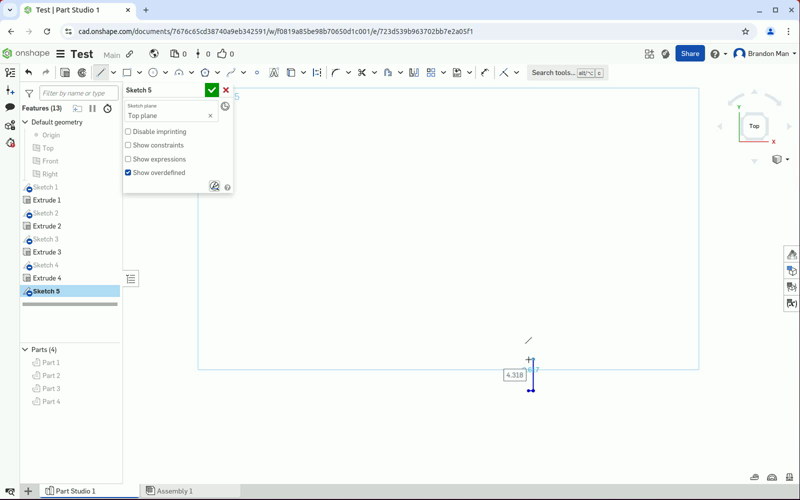
scroll(6)
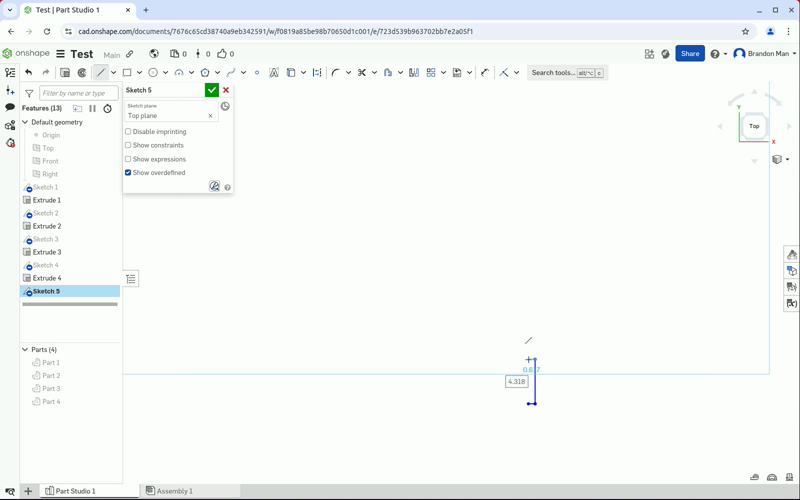
scroll(6)
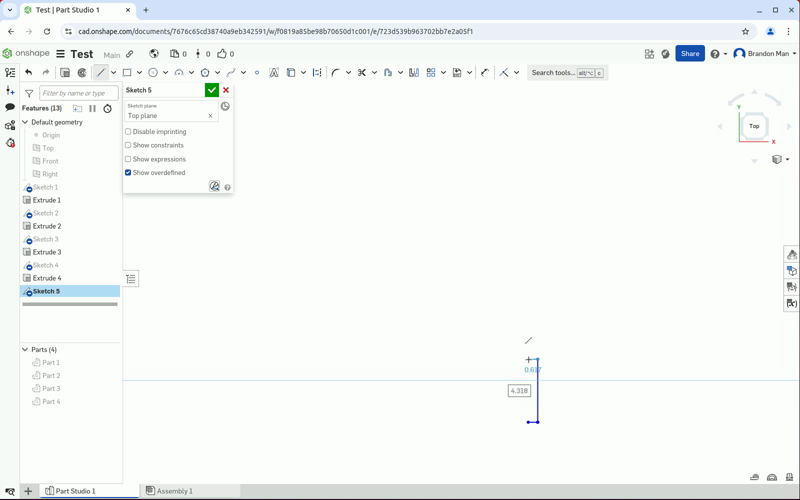
scroll(6)
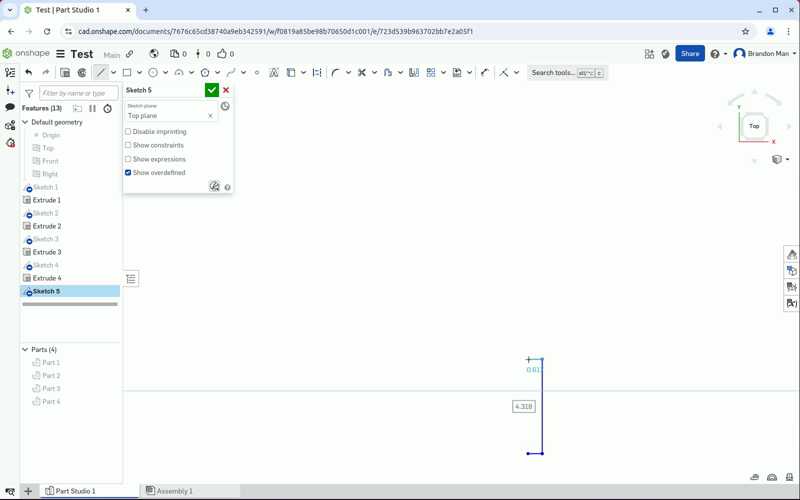
scroll(6)
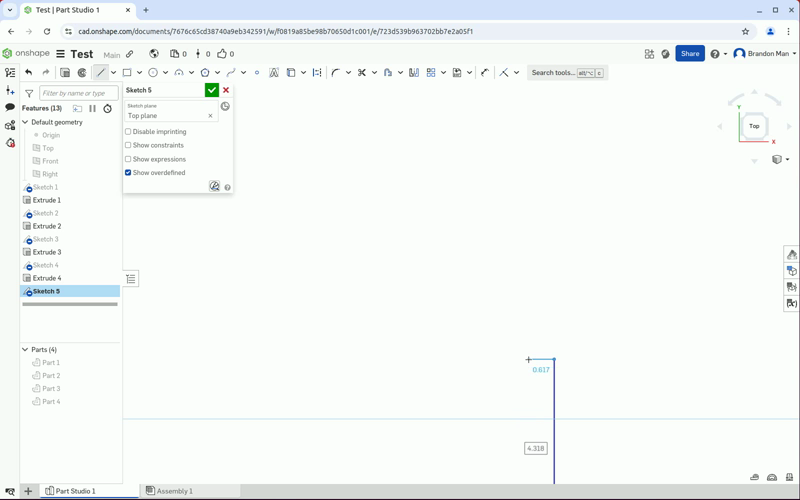
scroll(6)
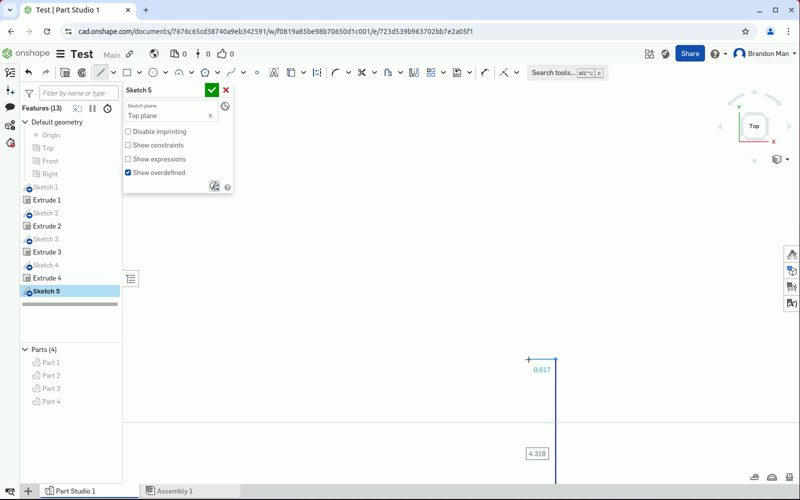
scroll(6)
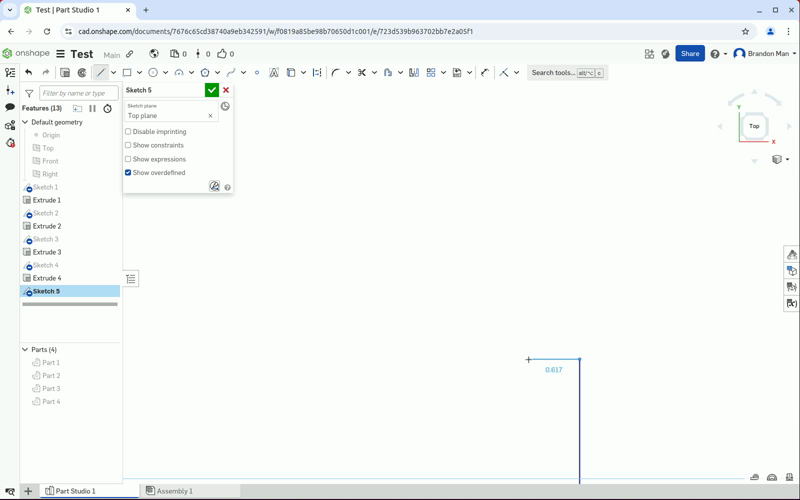
click(528, 359)
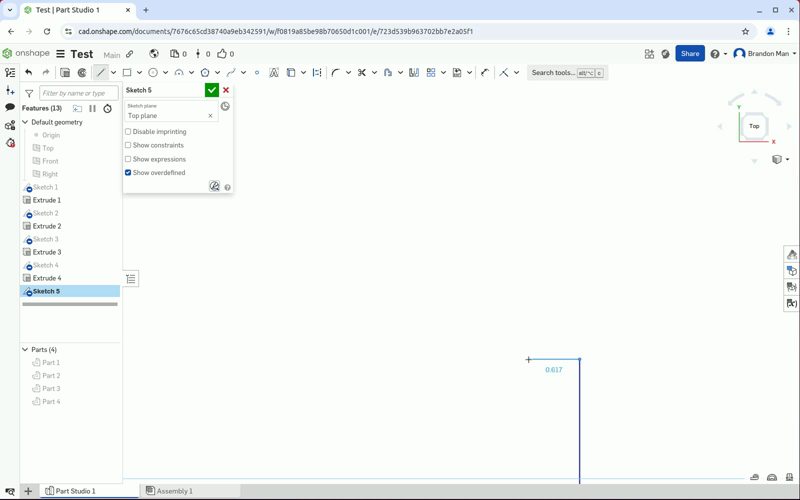
scroll(-6)
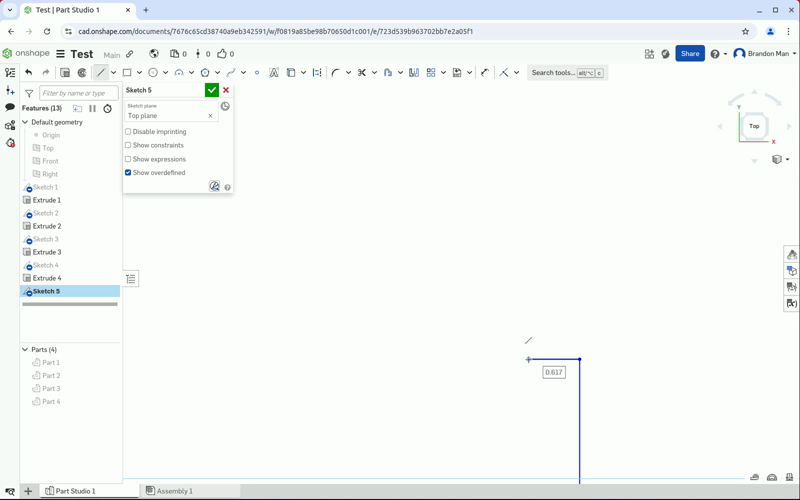
scroll(-6)
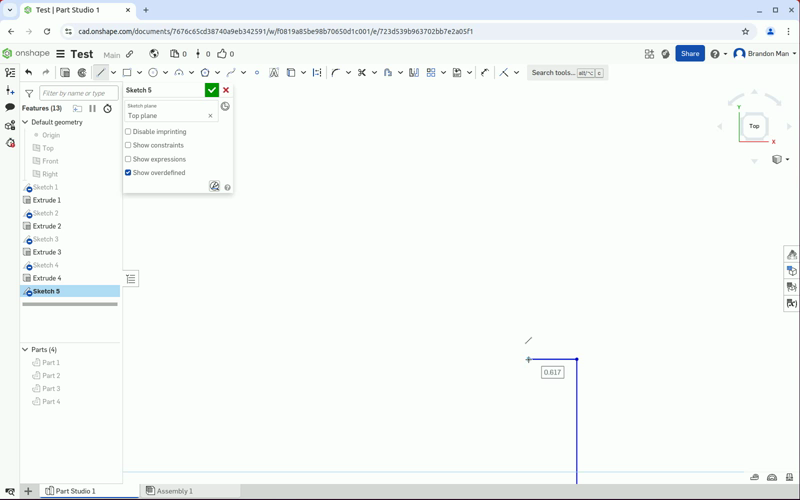
scroll(-6)
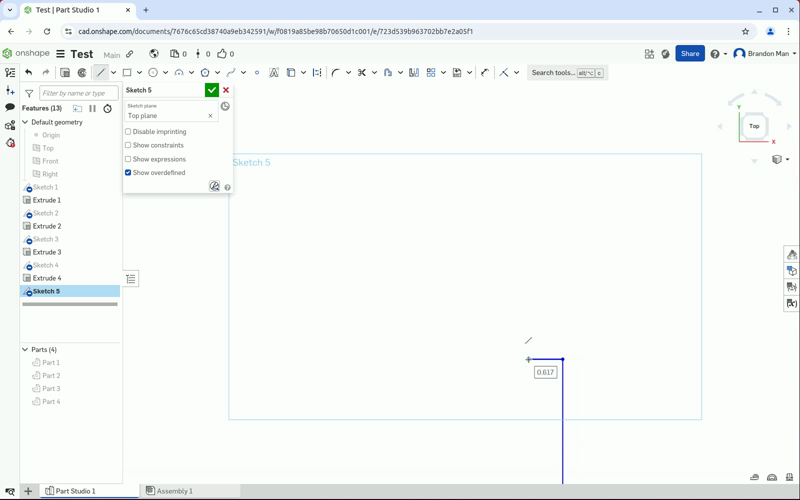
scroll(-6)
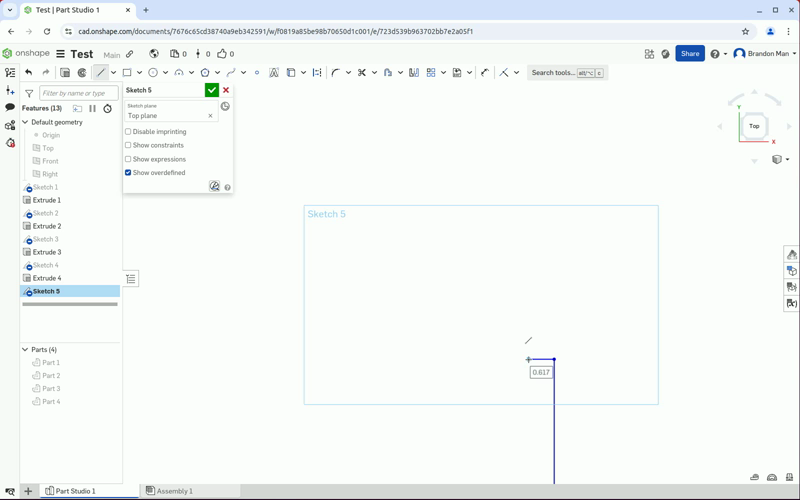
scroll(-6)
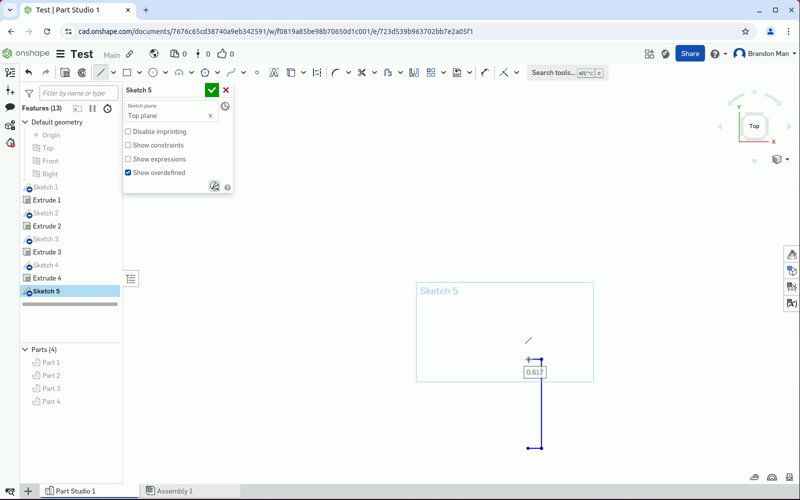
scroll(-6)
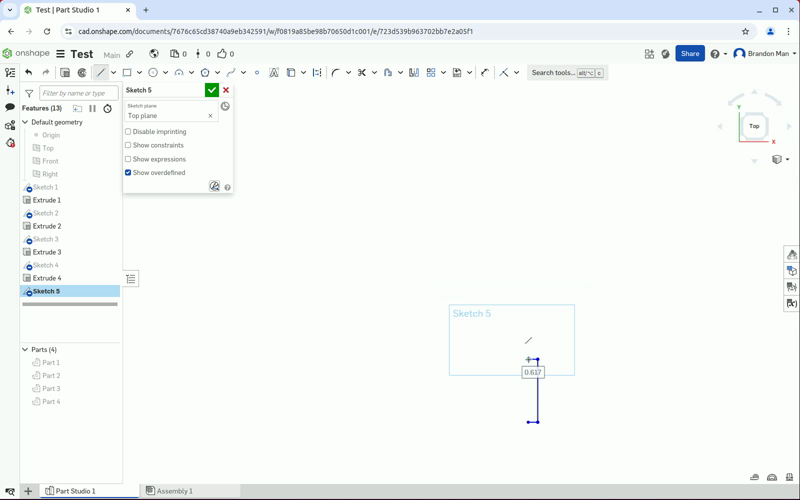
scroll(-6)
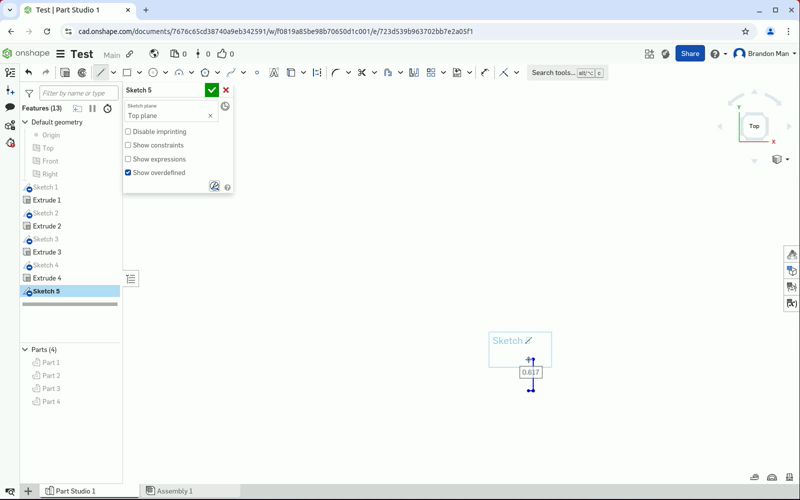
key_up(shift)
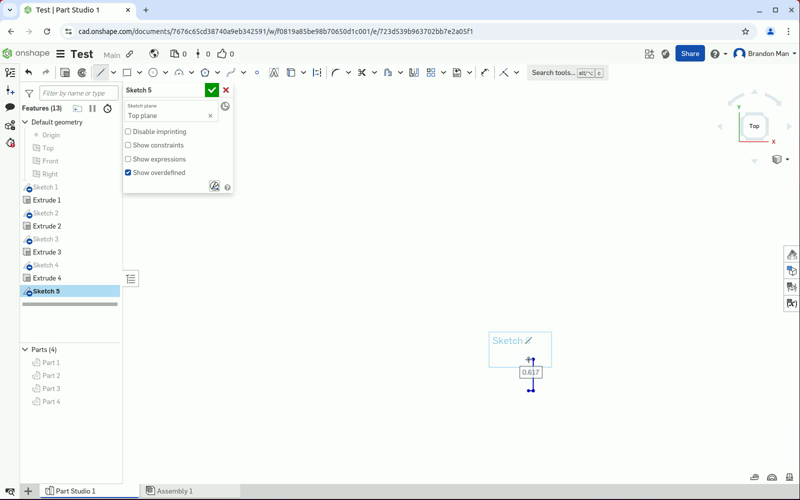
mouse_move(558, 359)
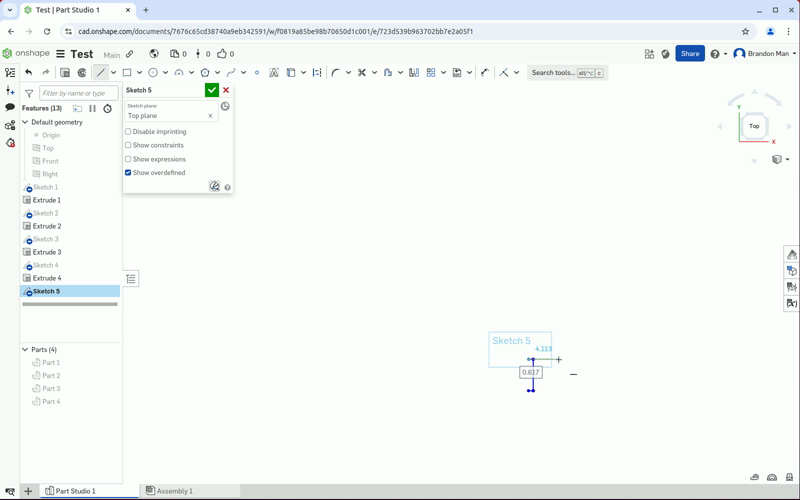
key_down(shift)
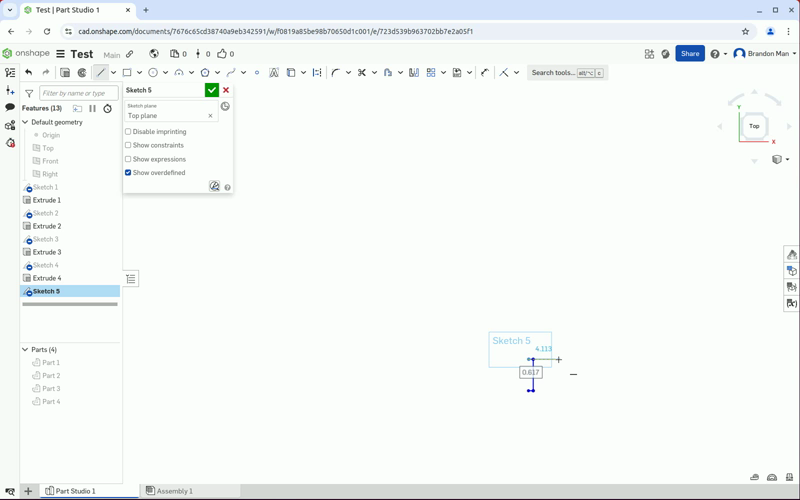
mouse_move(528, 390)
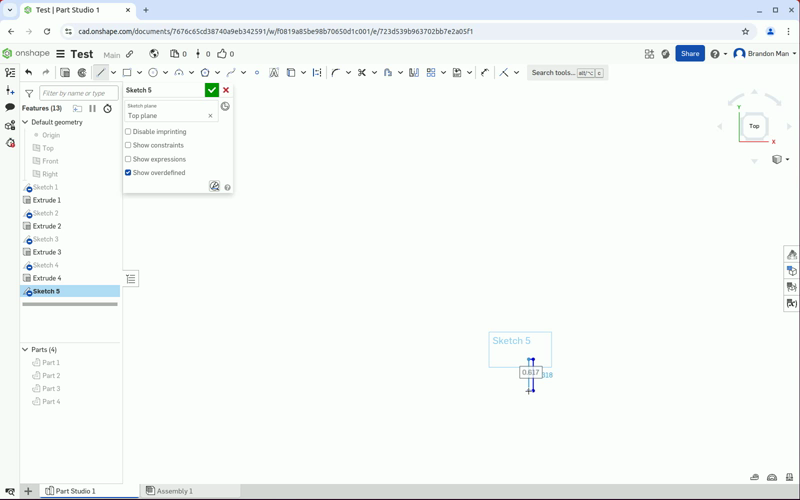
key_up(shift)
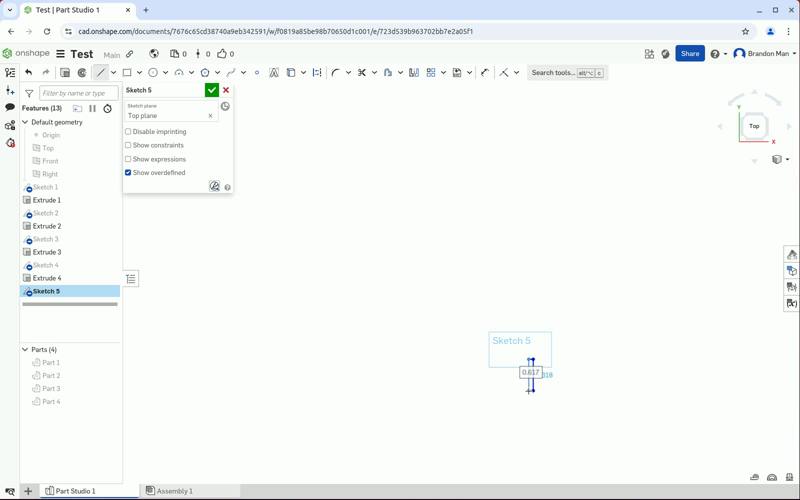
click(528, 390)
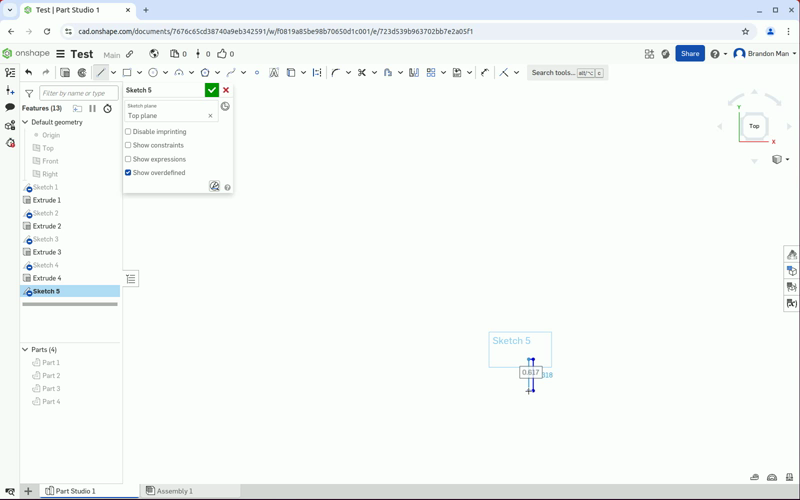
key(esc)
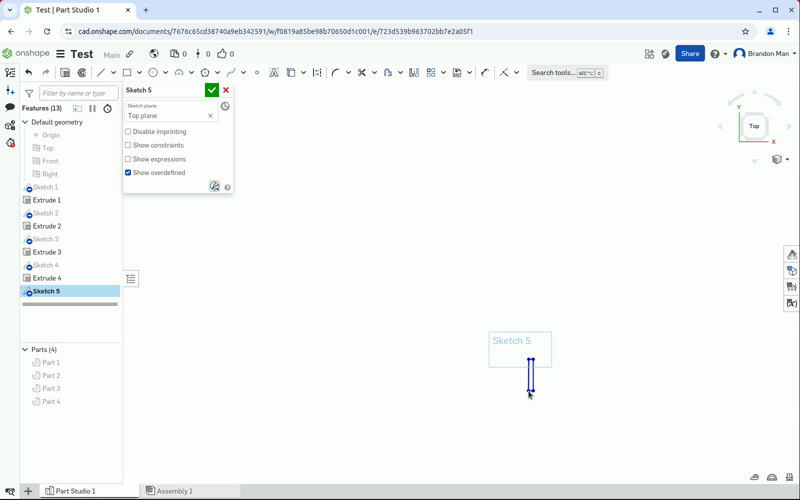
mouse_move(528, 389)
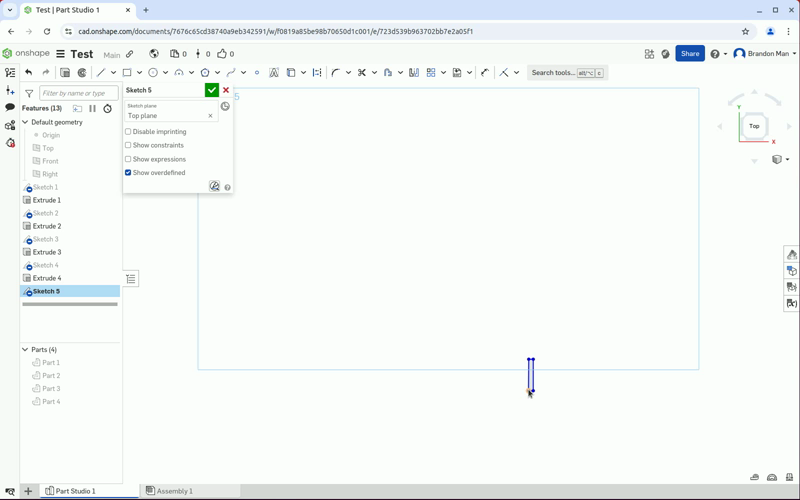
scroll(6)
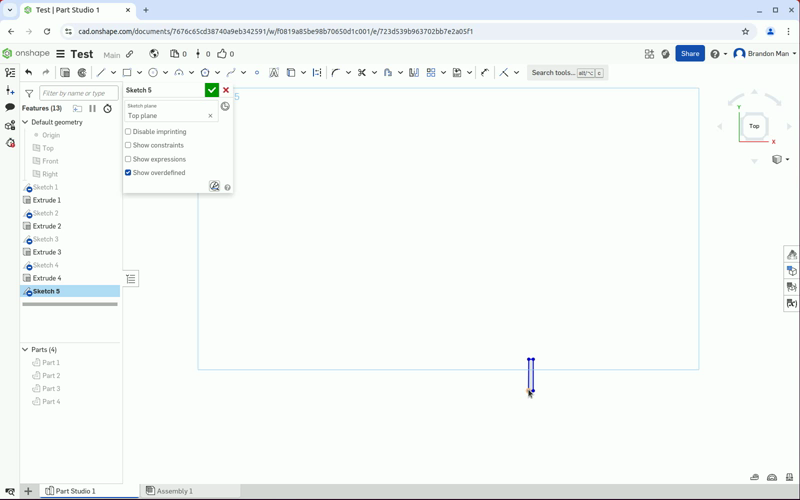
scroll(6)
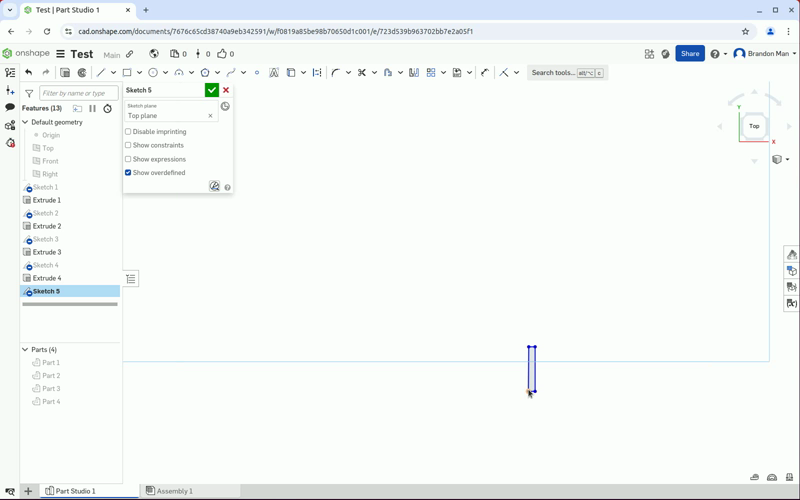
scroll(6)
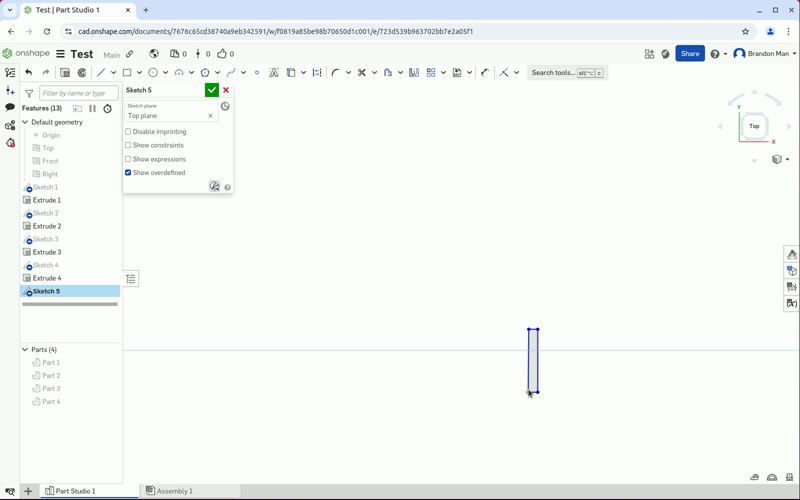
scroll(6)
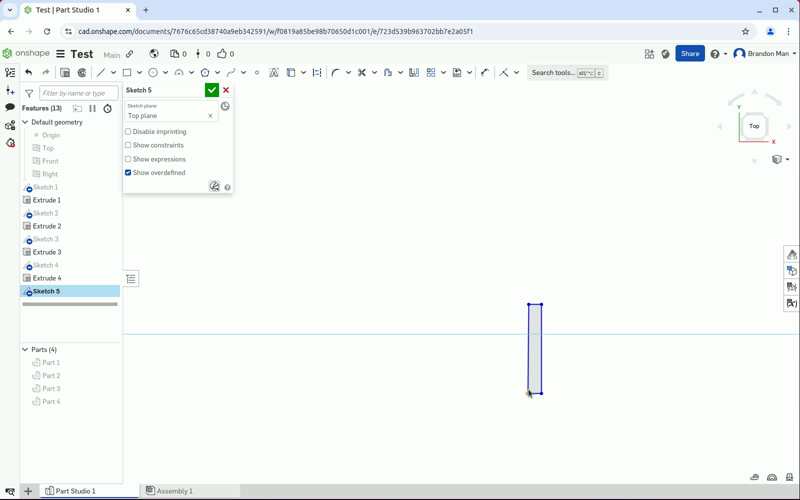
scroll(6)
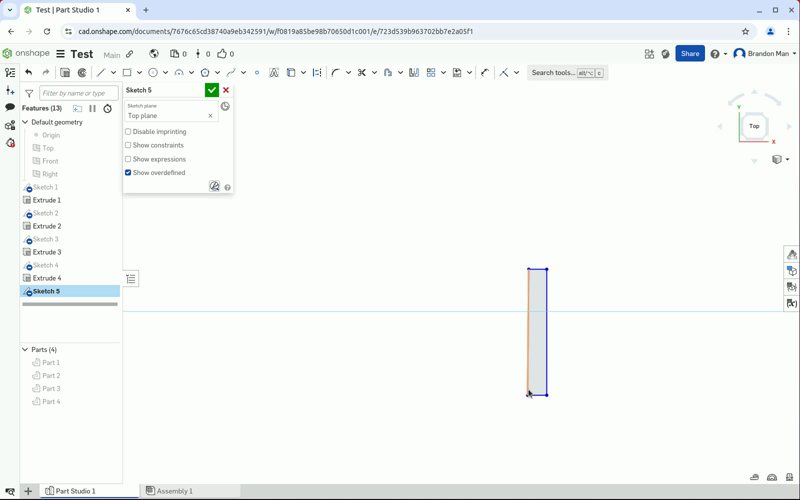
scroll(6)
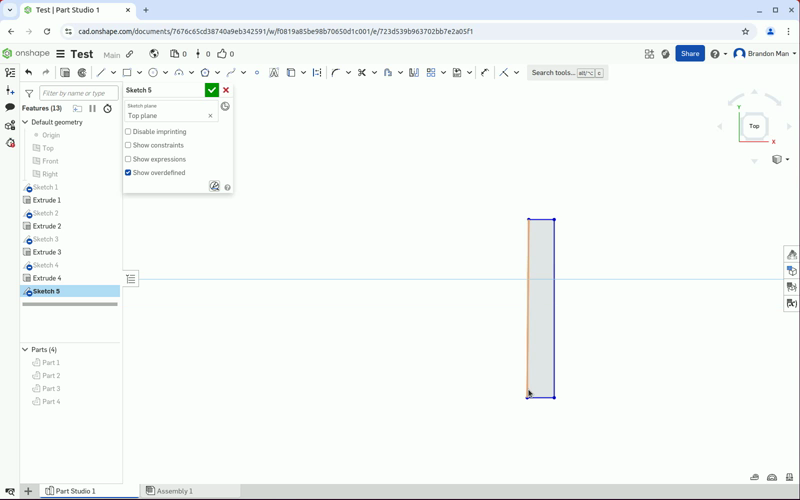
scroll(6)
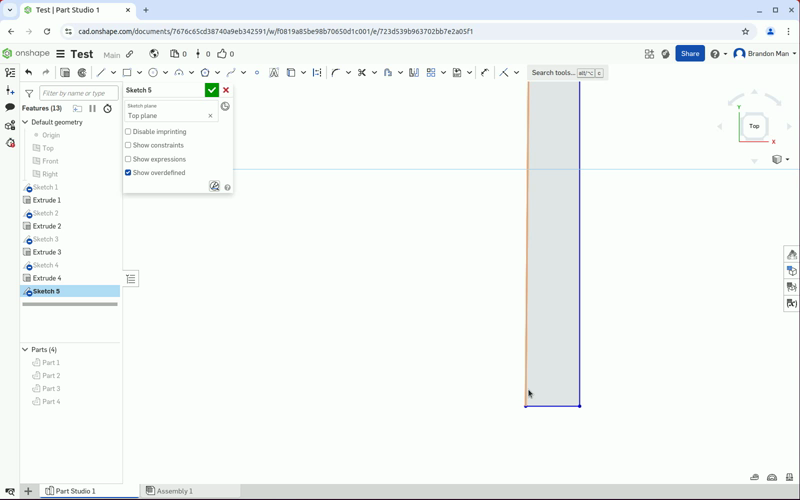
click(528, 389)
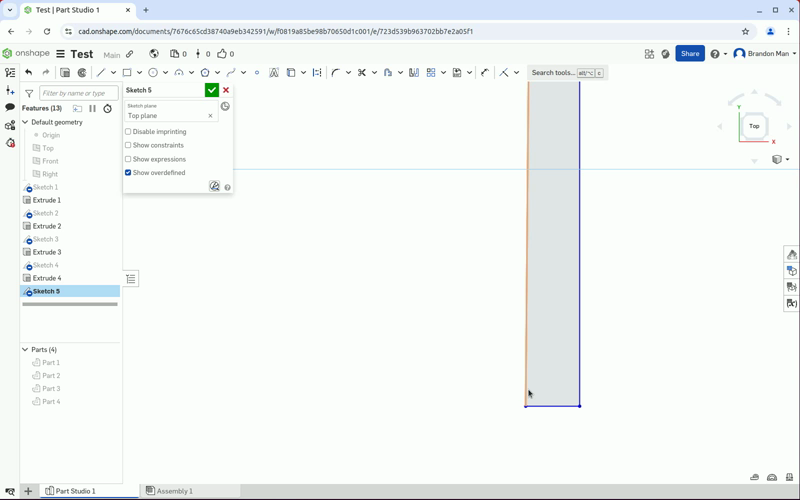
scroll(-6)
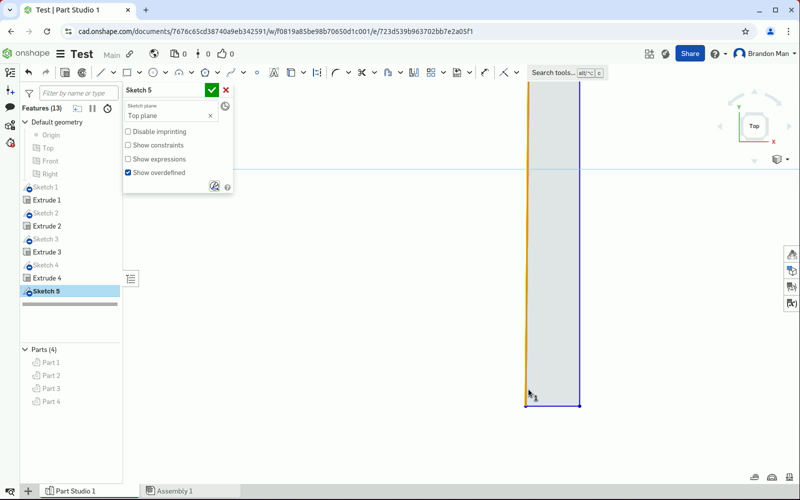
scroll(-6)
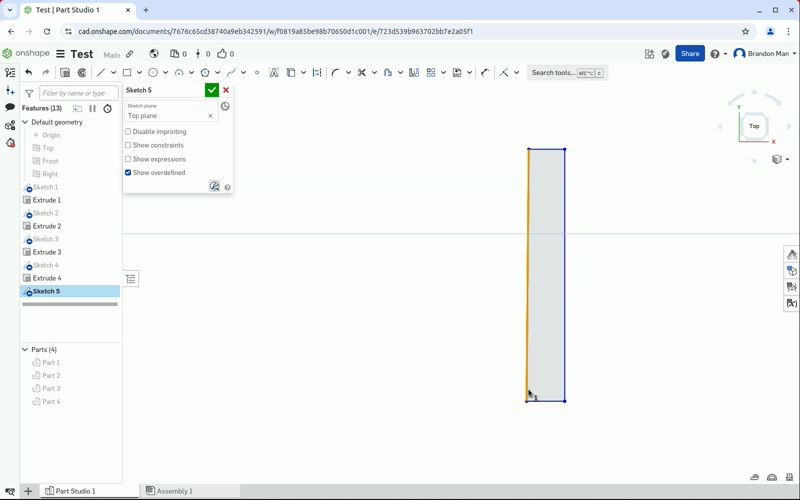
scroll(-6)
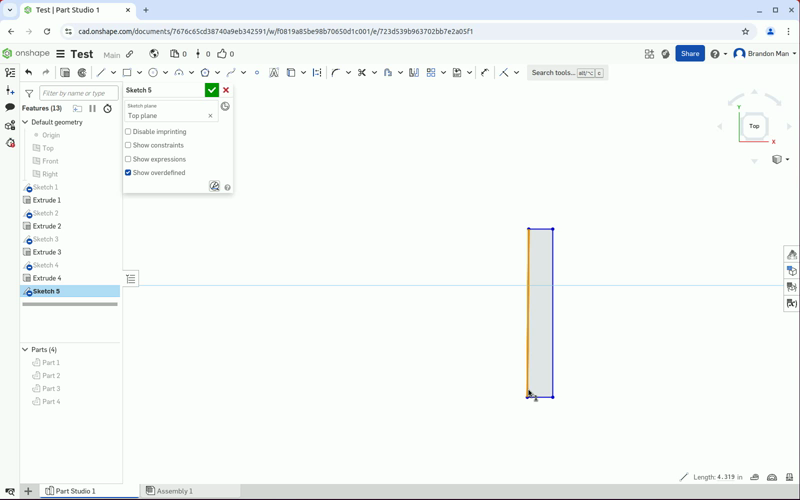
scroll(-6)
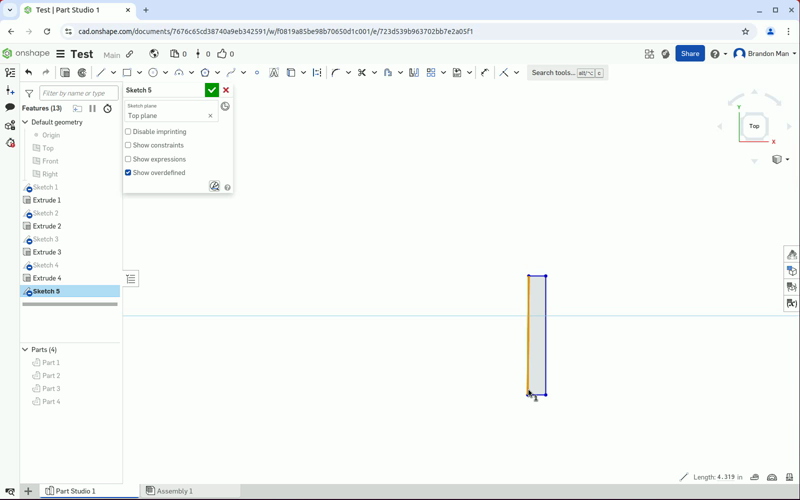
scroll(-6)
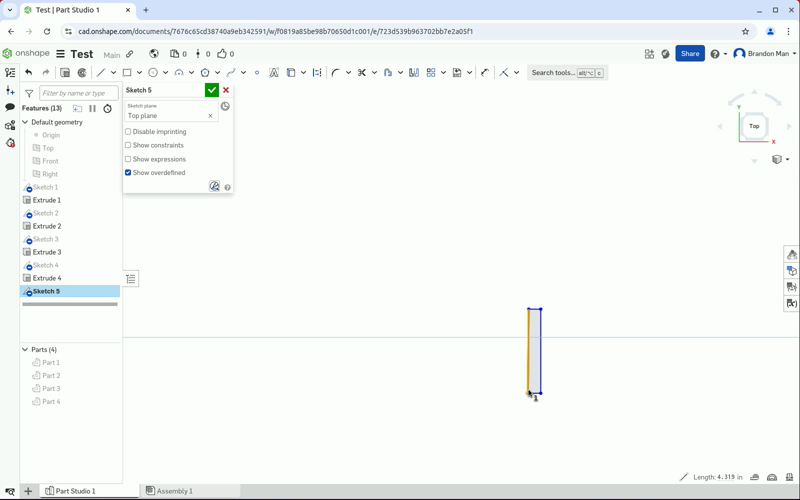
scroll(-6)
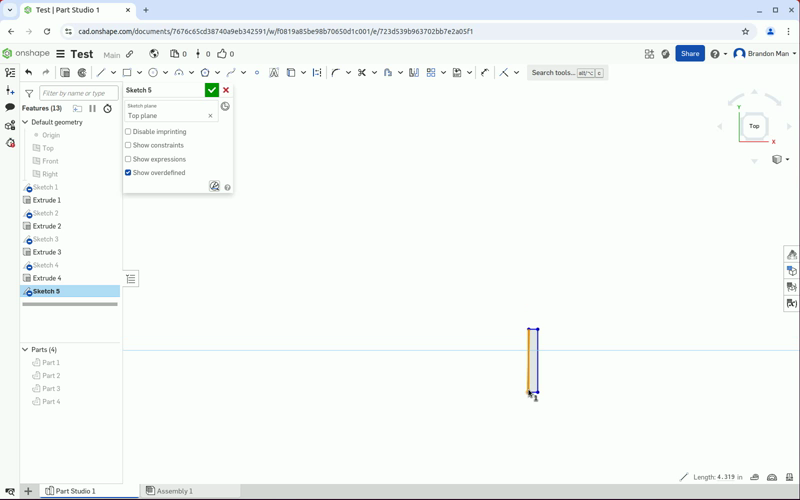
scroll(-6)
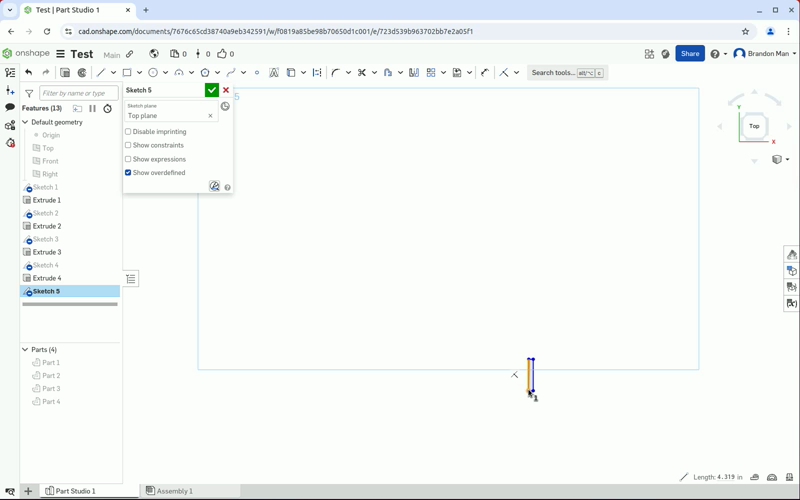
mouse_move(73, 352)
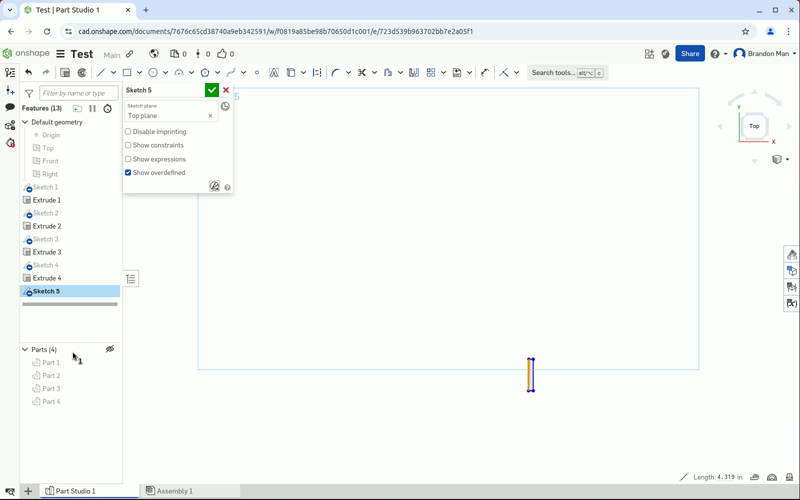
key(shift+y)
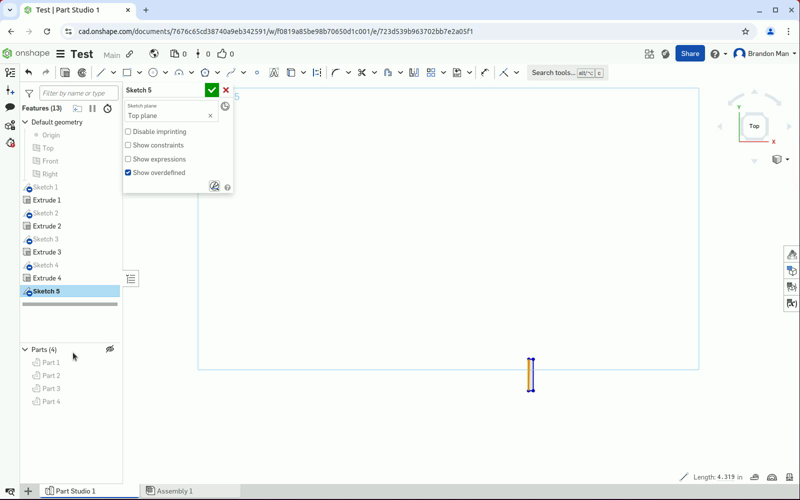
key(shift+e)
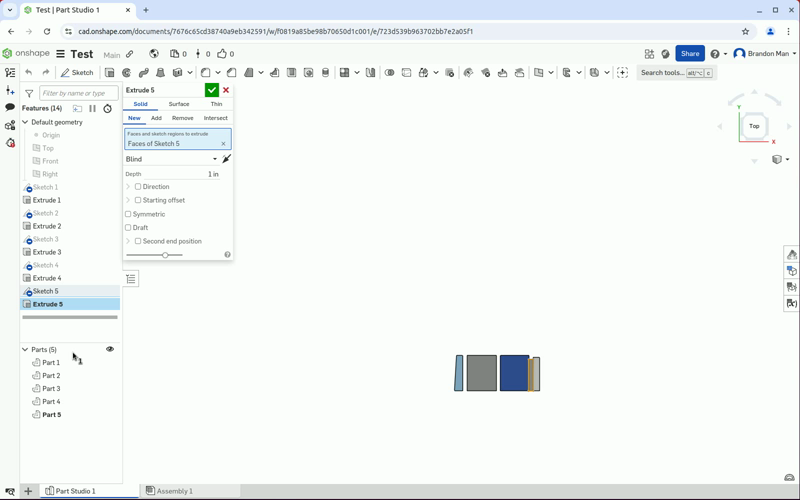
mouse_move(143, 106)
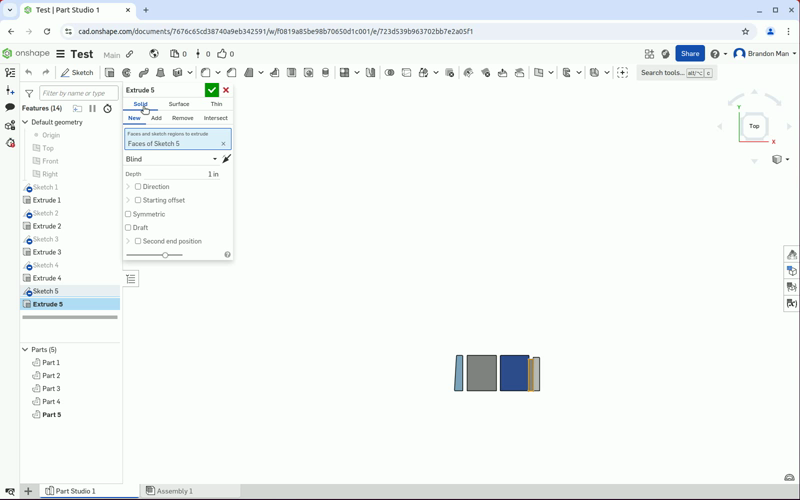
click(143, 106)
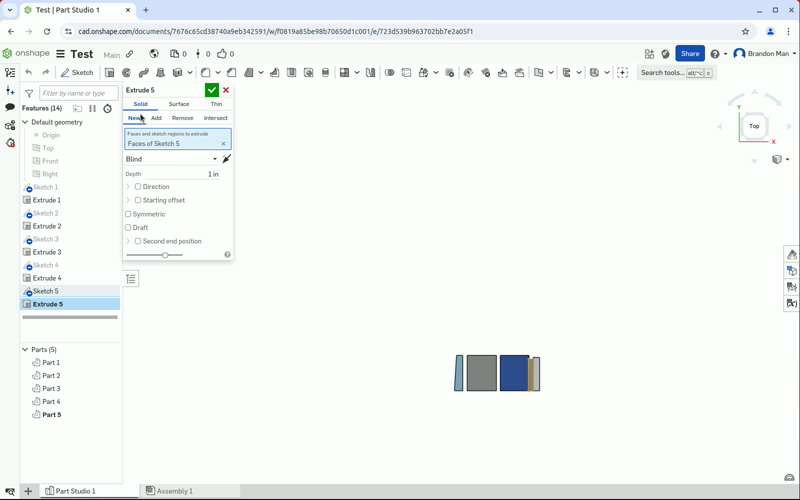
mouse_move(137, 120)
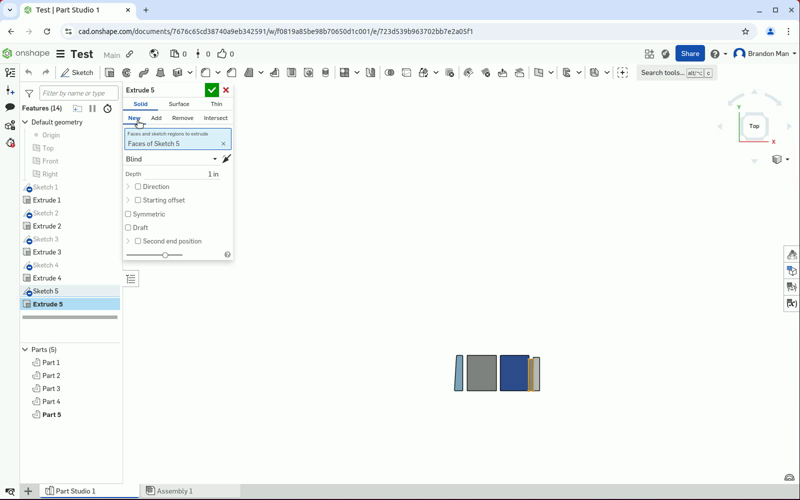
click(137, 120)
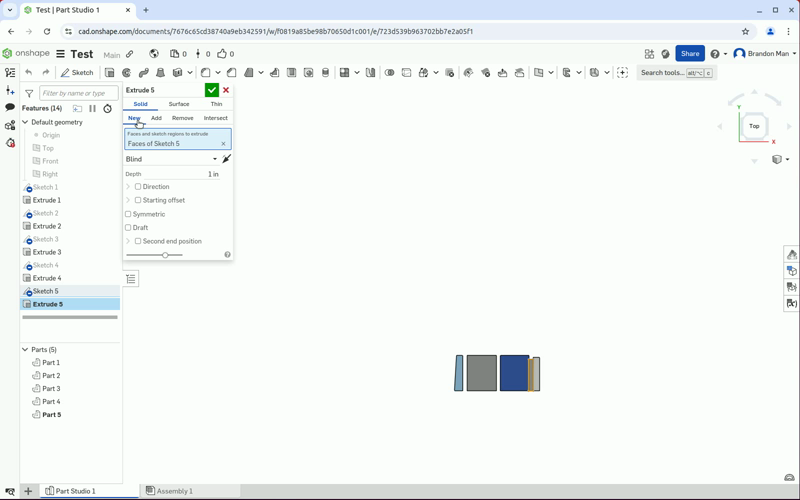
key(tab, 4)
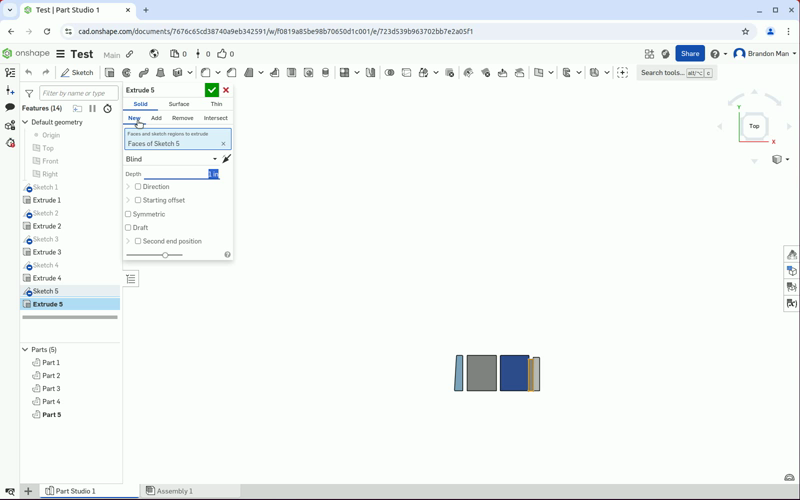
text(5.536)
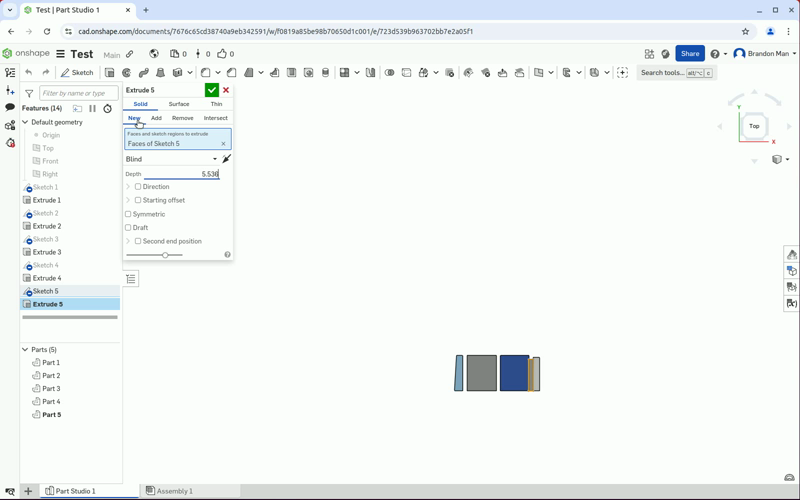
key(enter)
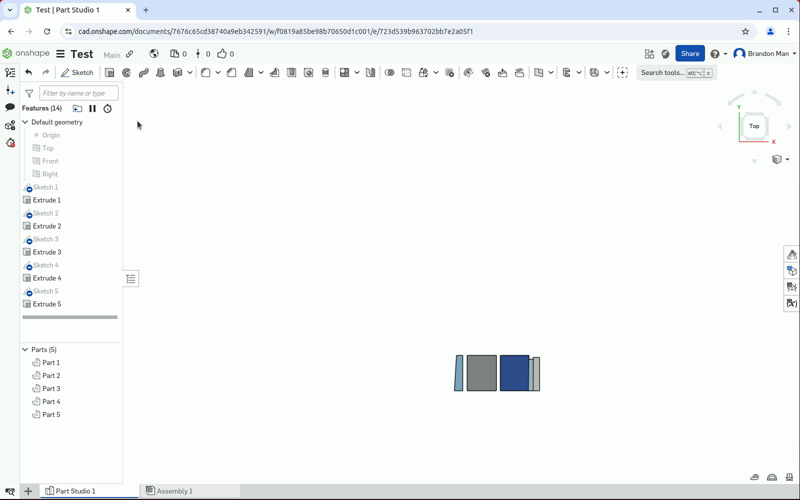
key(shift+h)
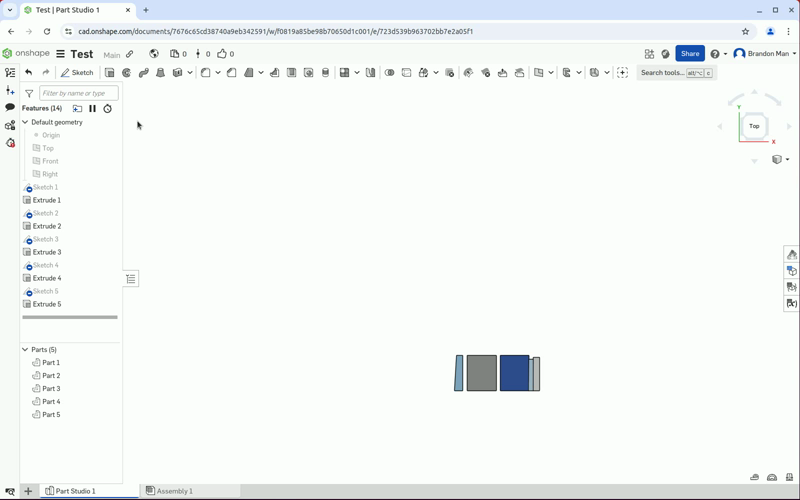
key(shift+h)
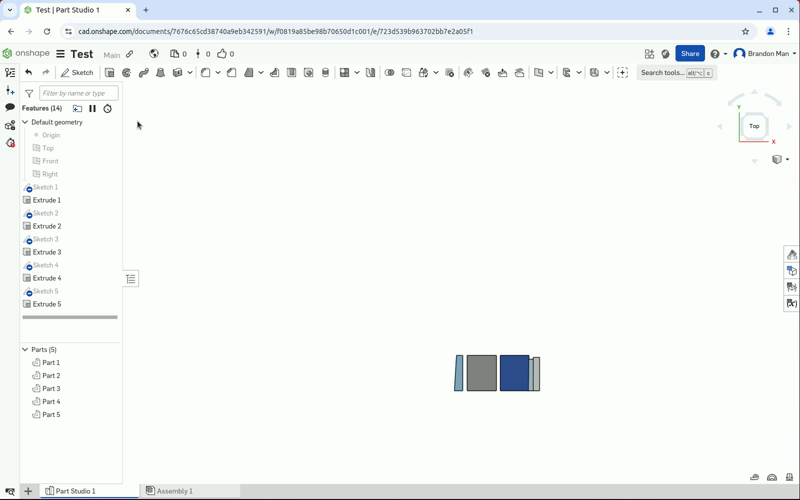
mouse_move(73, 189)
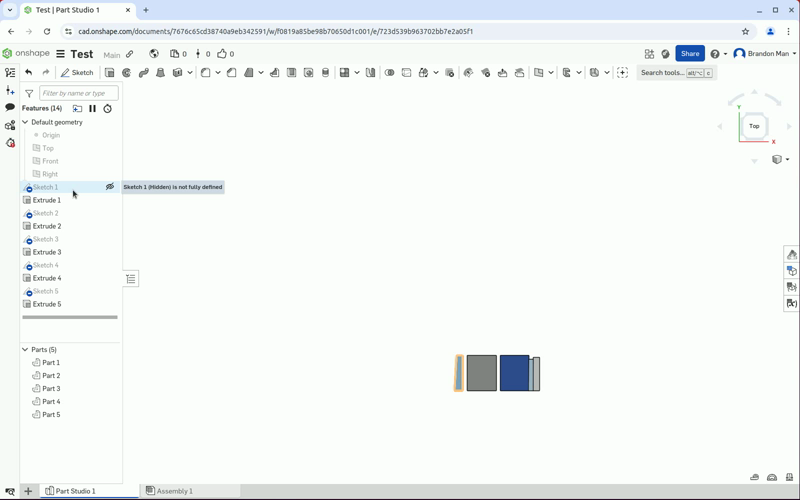
click(73, 189)
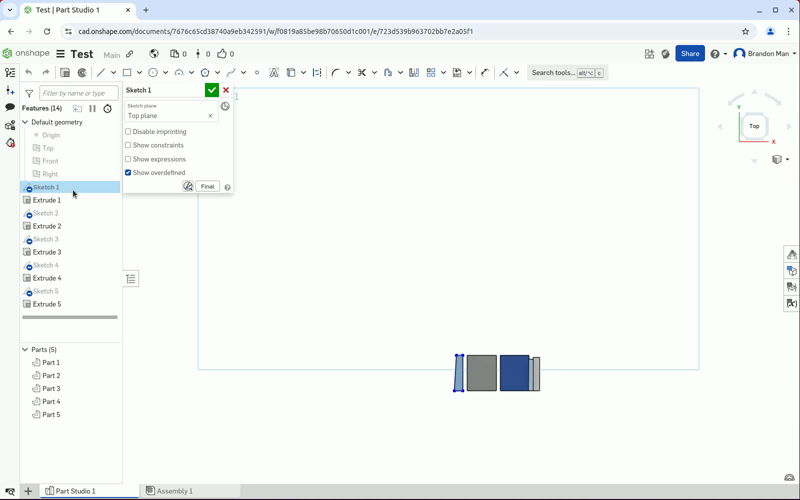
mouse_move(229, 92)
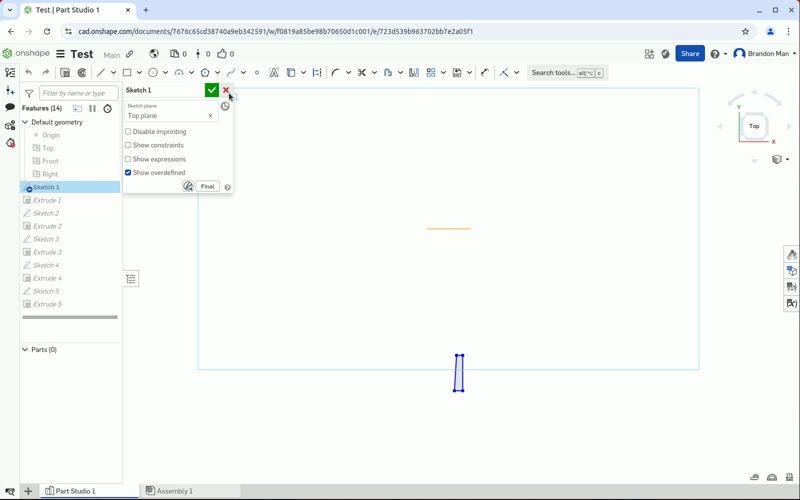
click(229, 92)
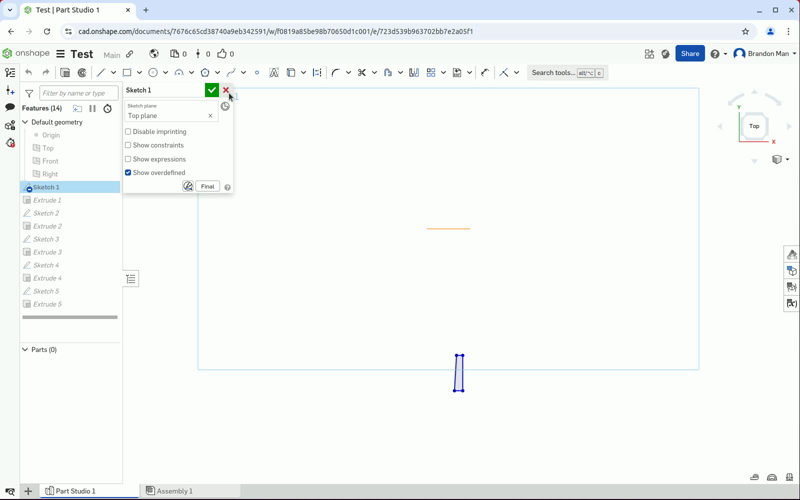
key(shift+s)
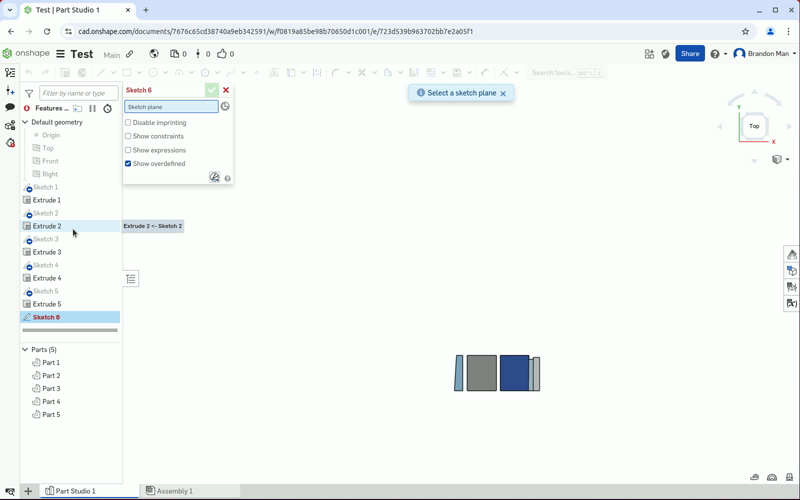
scroll(3)
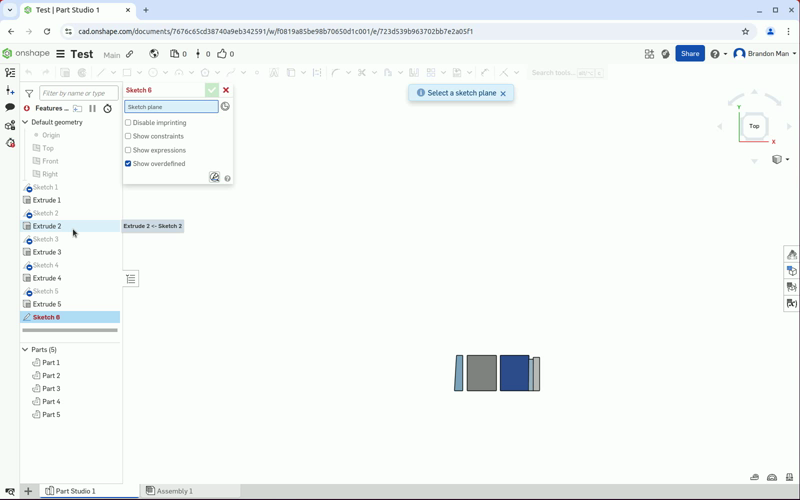
mouse_move(73, 150)
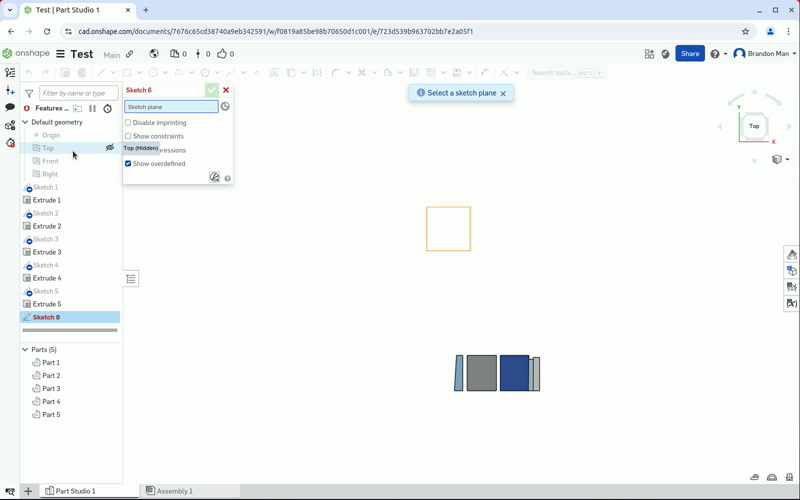
click(73, 150)
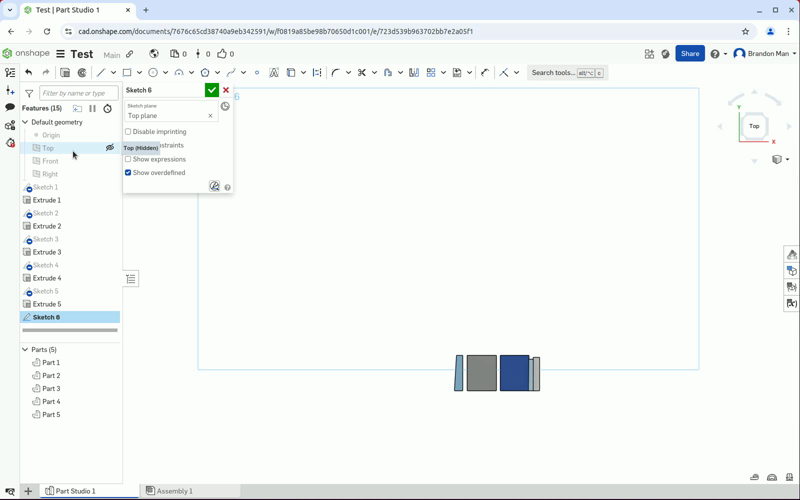
mouse_move(73, 352)
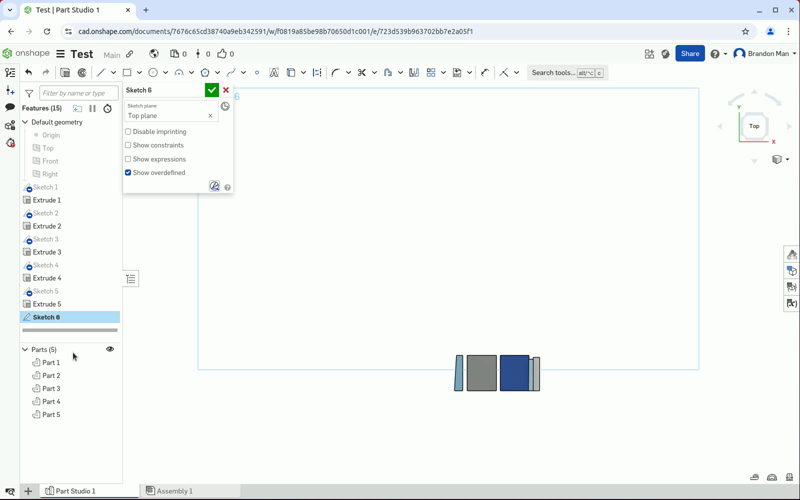
key(y)
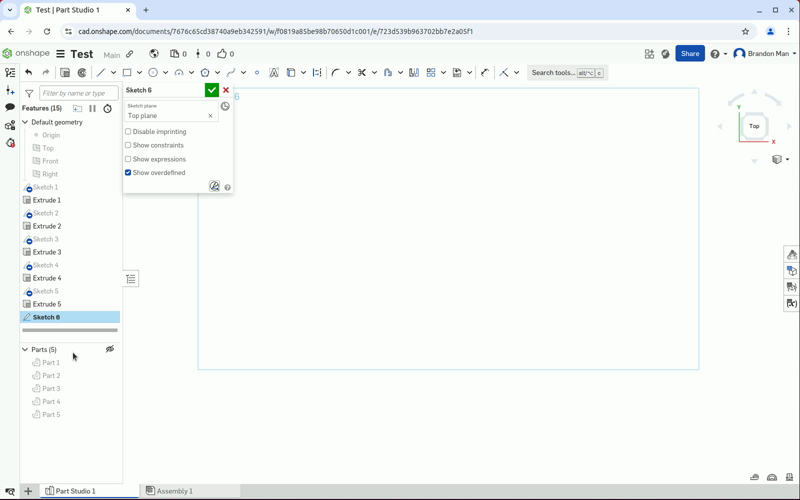
key(l)
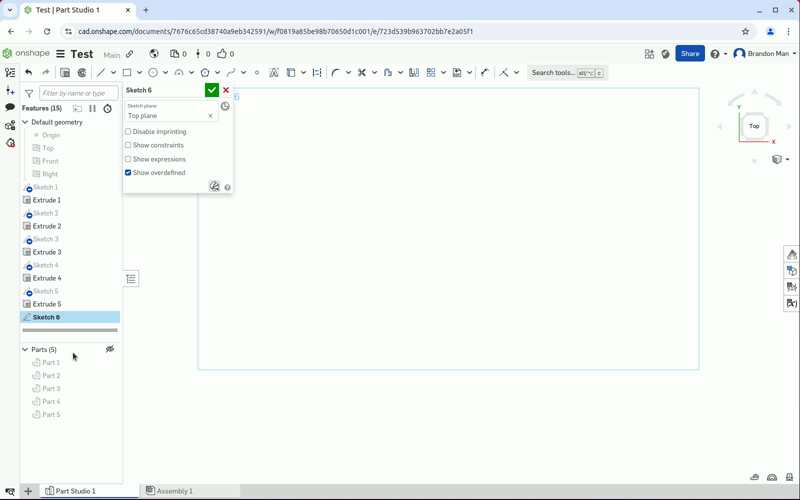
key_down(shift)
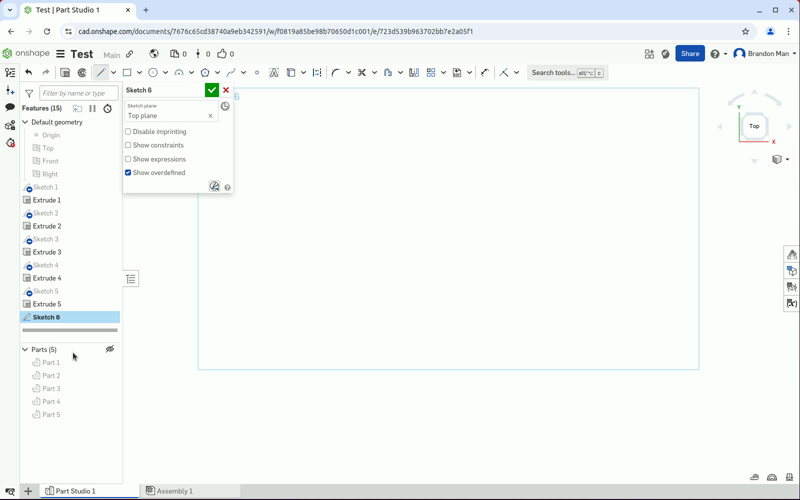
mouse_move(499, 390)
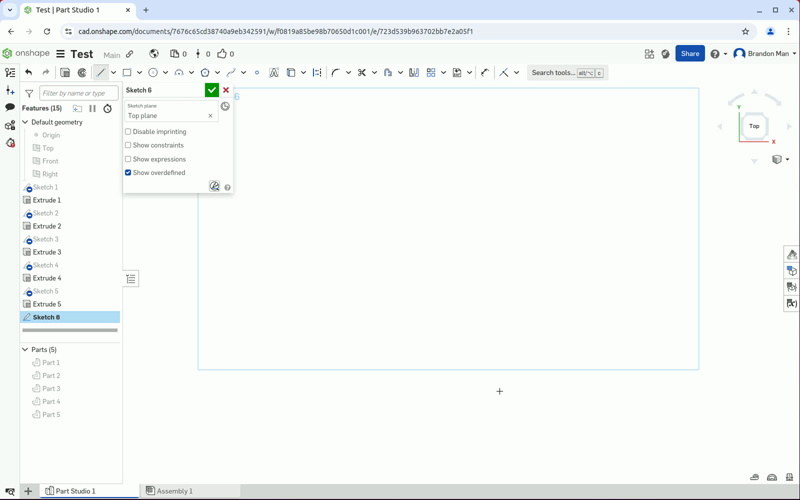
click(499, 390)
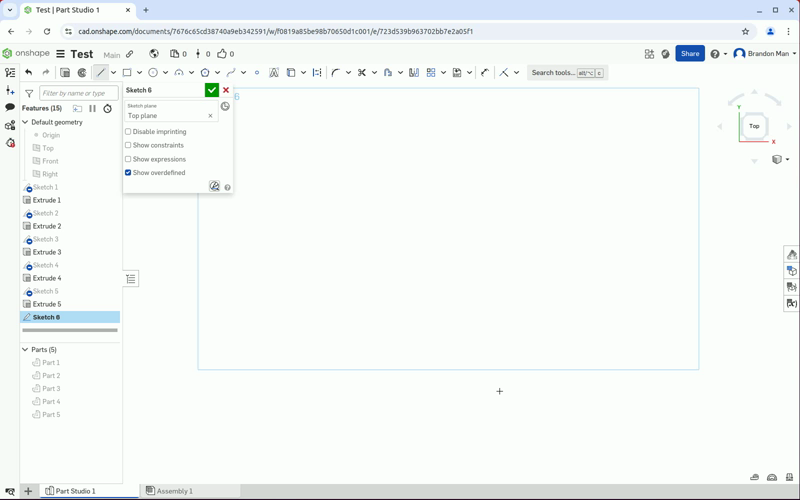
key_up(shift)
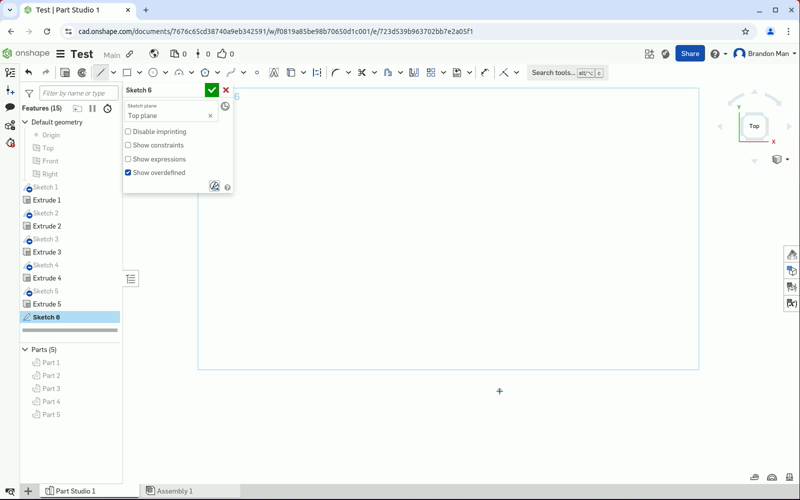
key_down(shift)
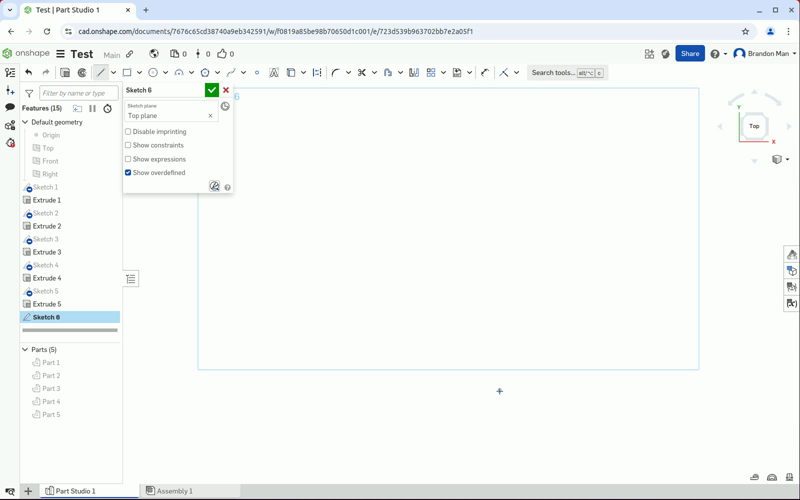
mouse_move(529, 390)
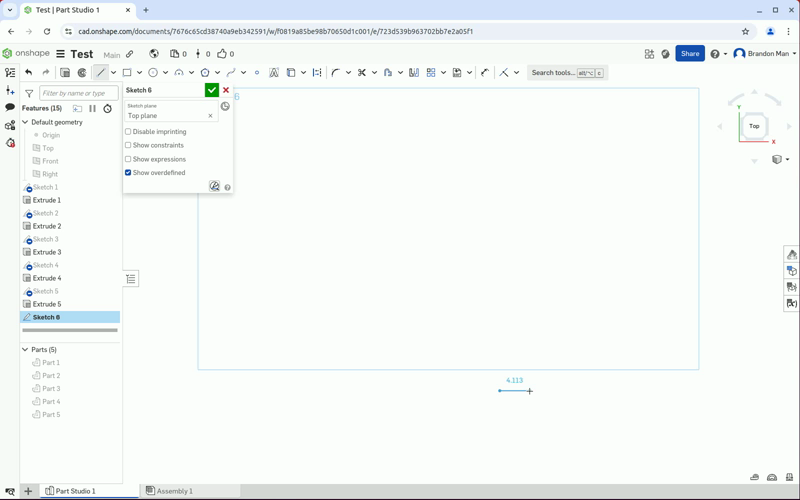
mouse_move(504, 390)
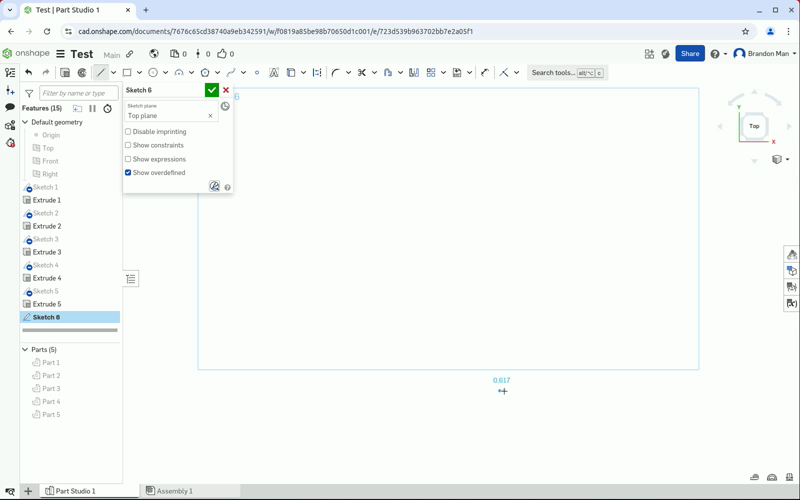
scroll(6)
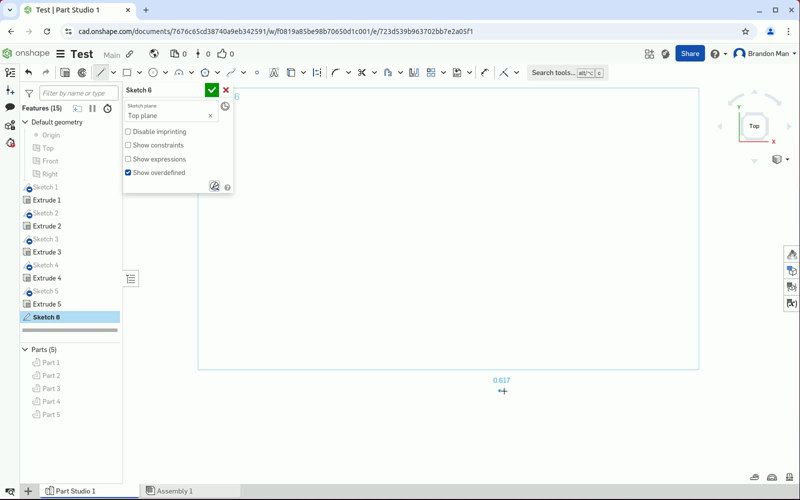
scroll(6)
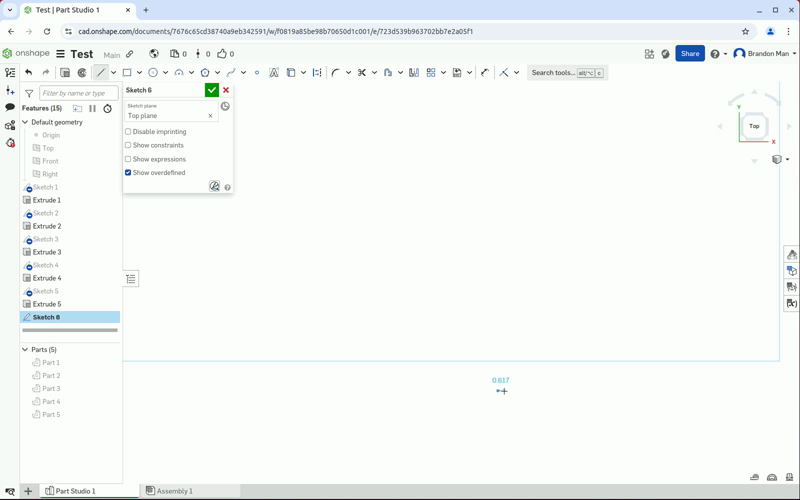
scroll(6)
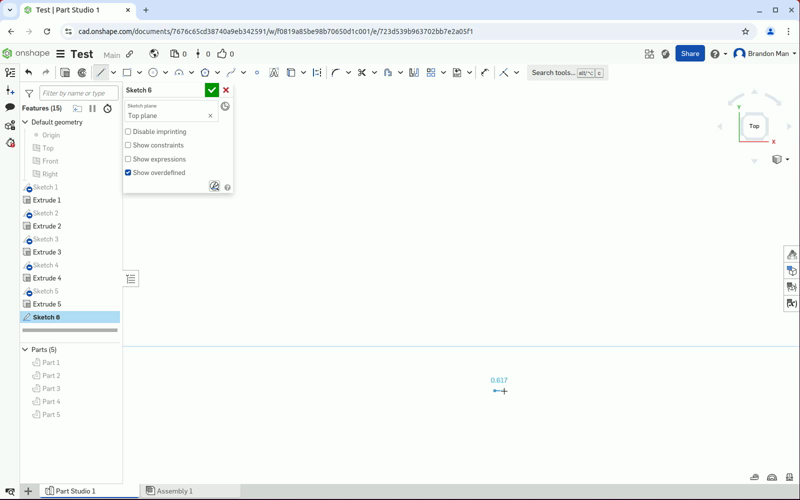
scroll(6)
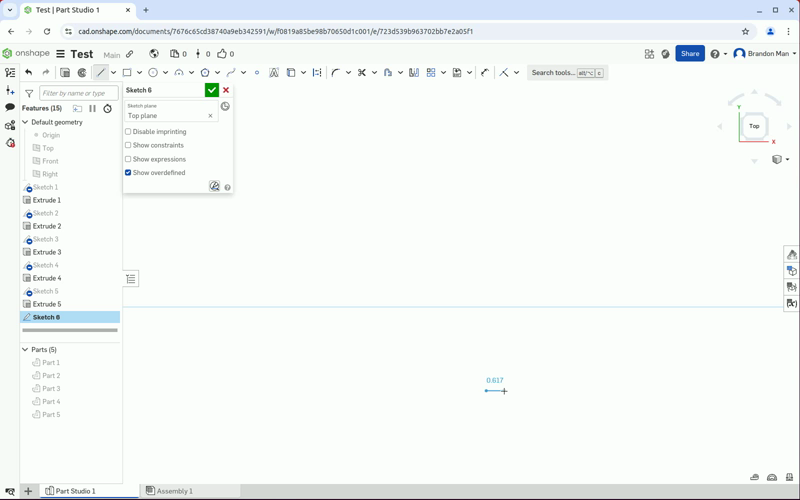
scroll(6)
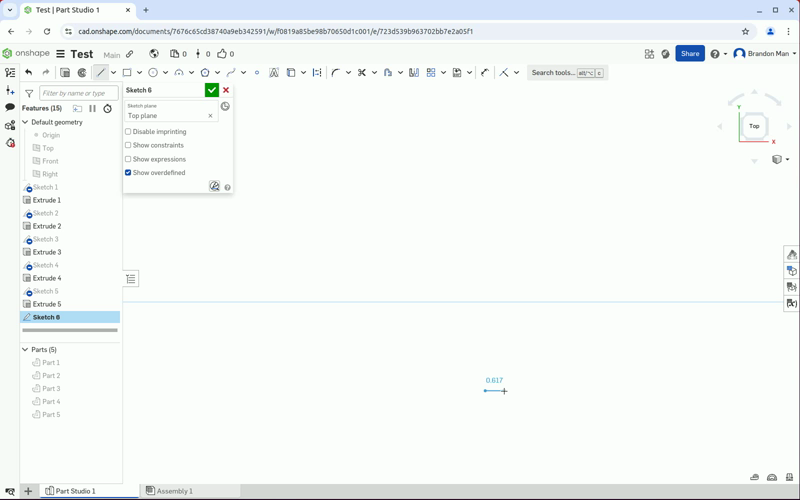
scroll(6)
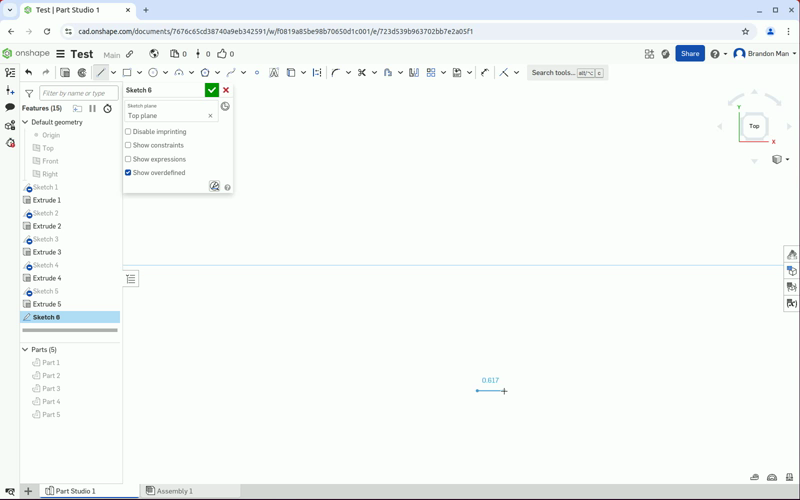
scroll(6)
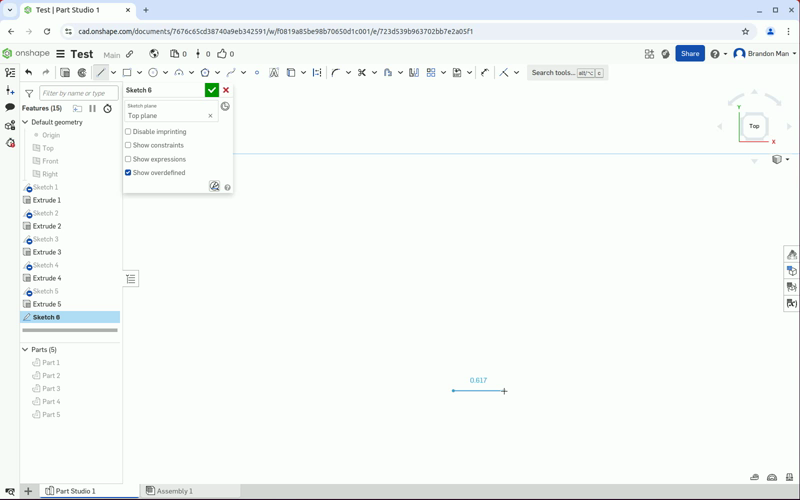
click(504, 390)
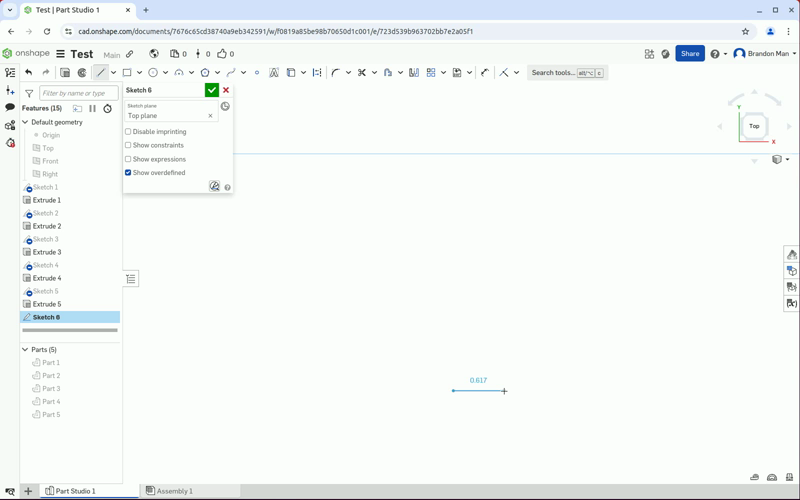
scroll(-6)
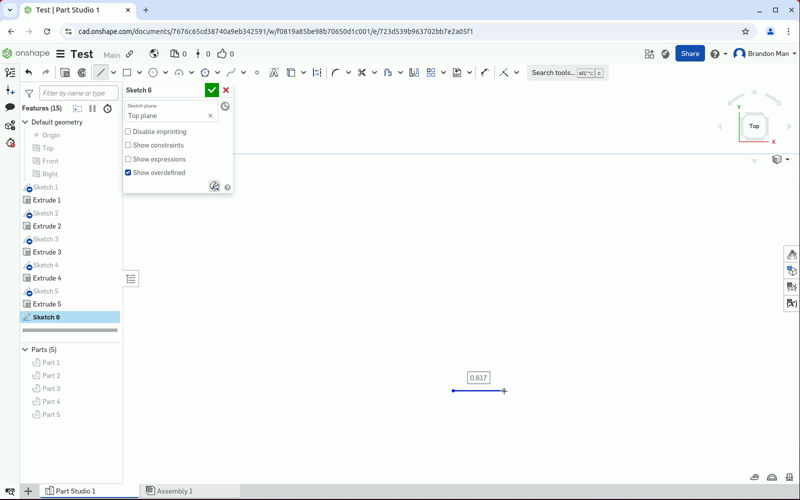
scroll(-6)
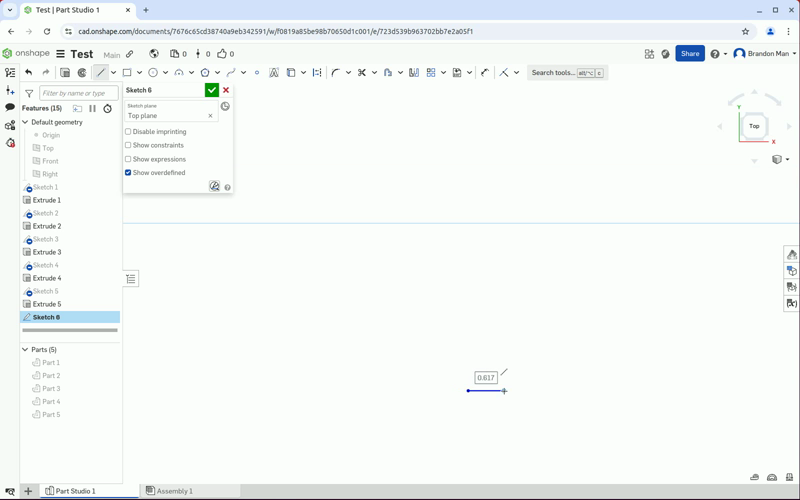
scroll(-6)
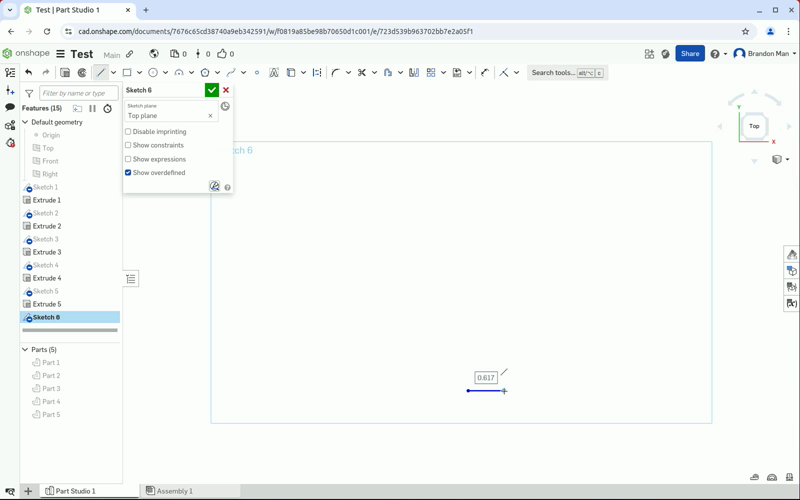
scroll(-6)
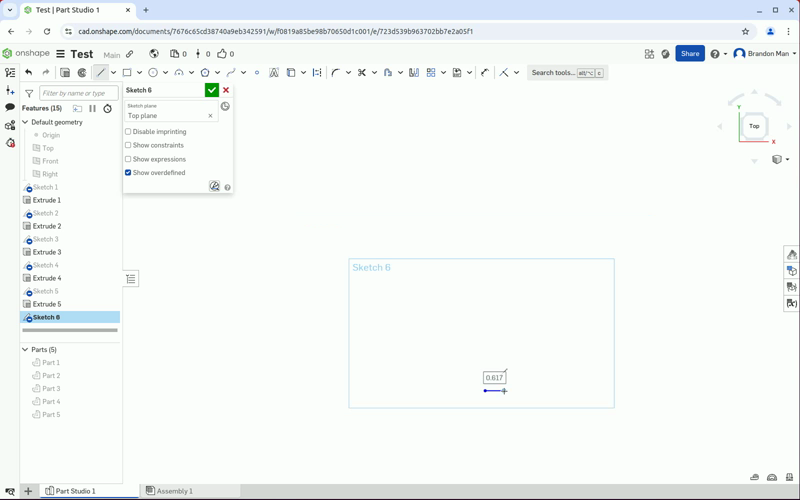
scroll(-6)
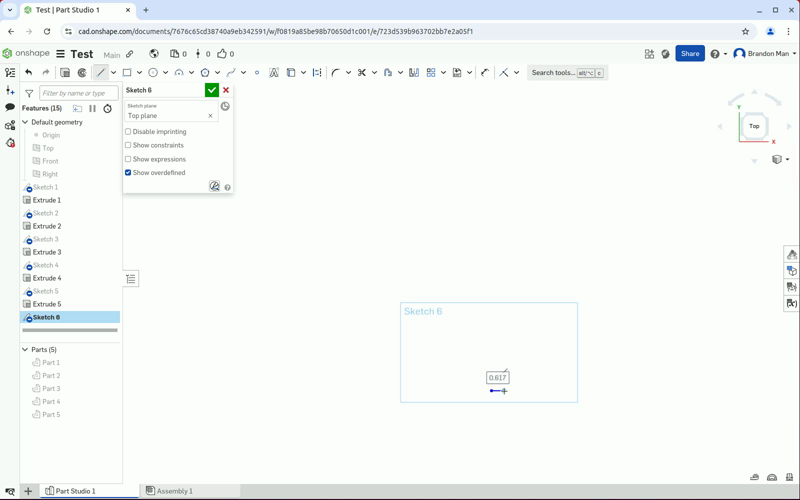
scroll(-6)
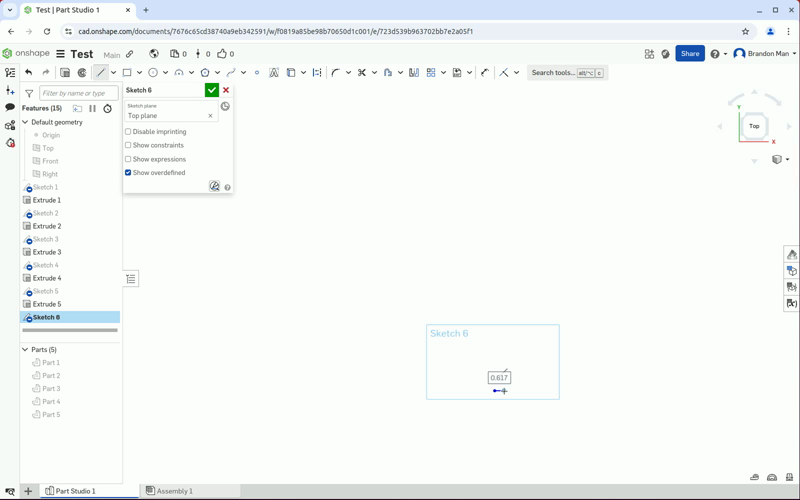
scroll(-6)
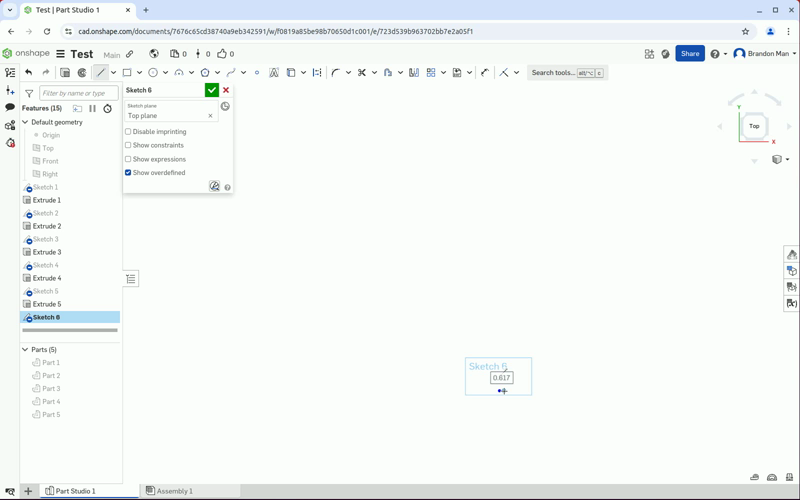
key_up(shift)
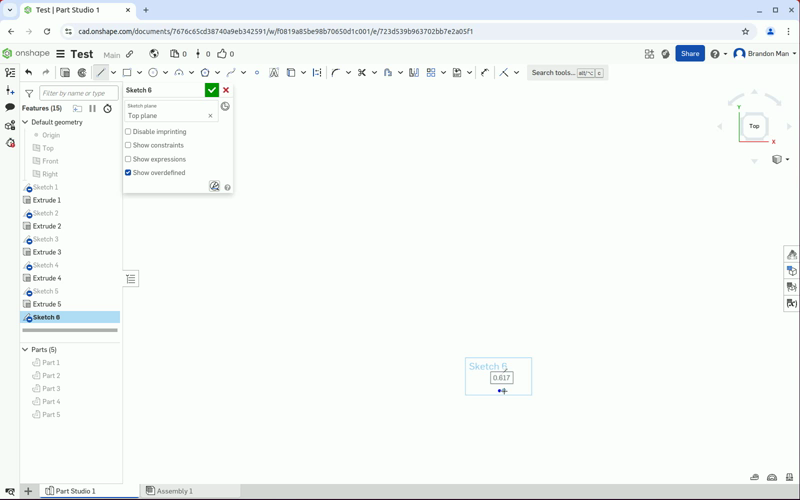
key_down(shift)
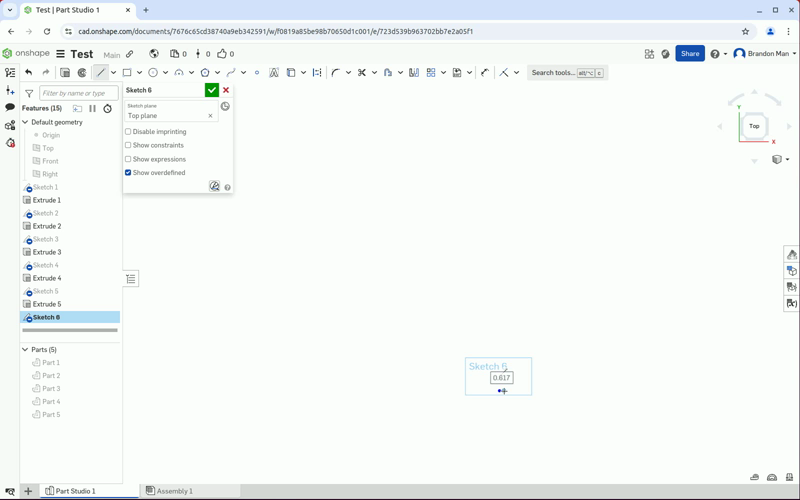
mouse_move(534, 390)
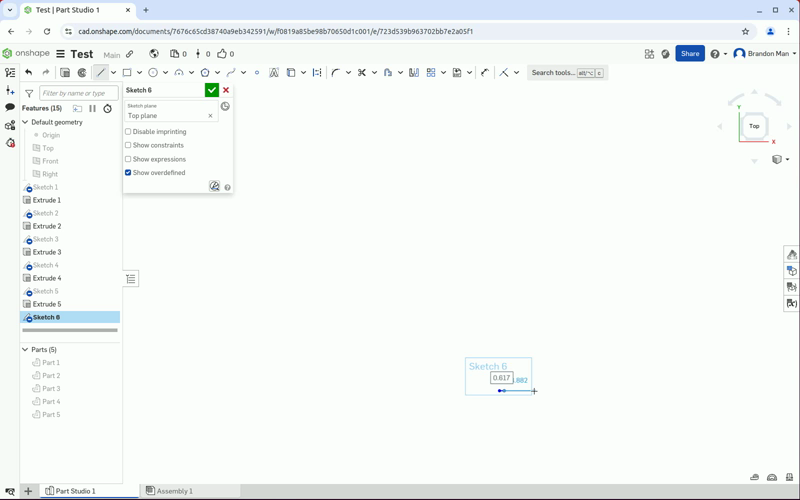
mouse_move(504, 359)
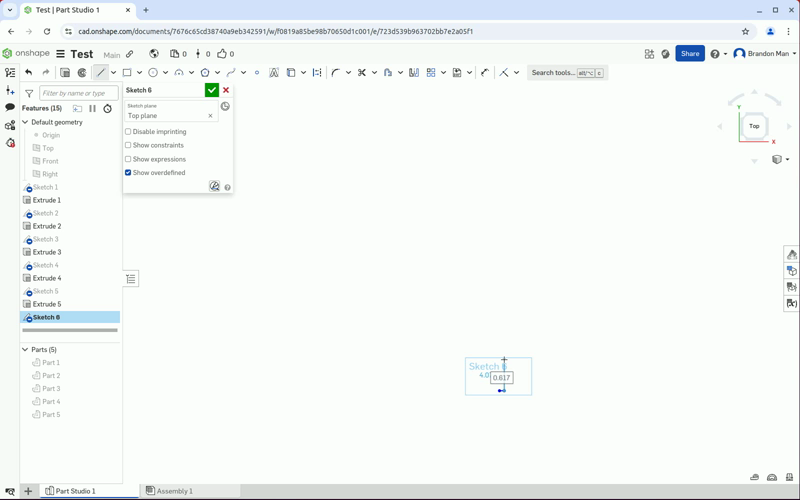
click(504, 359)
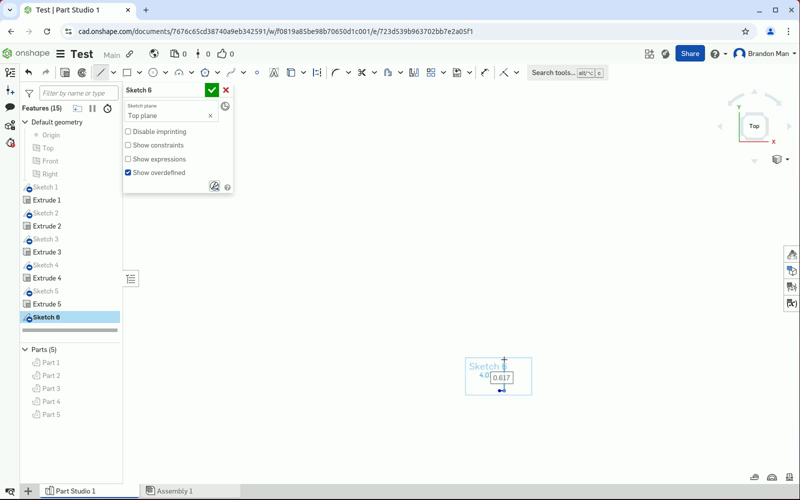
key_up(shift)
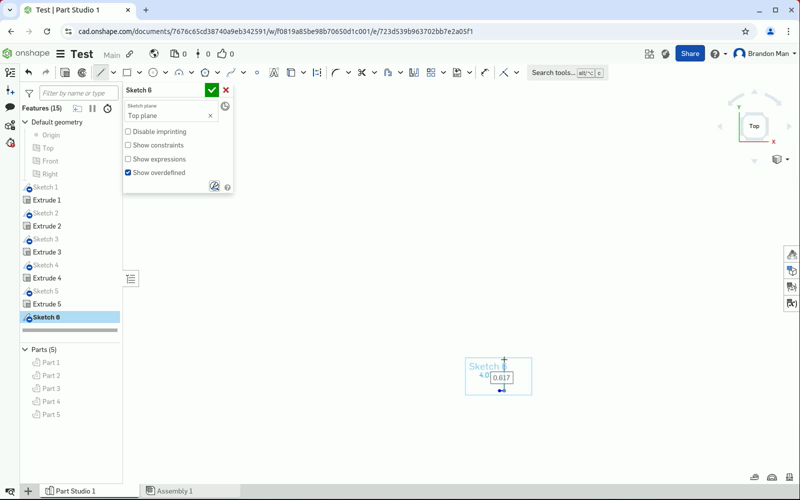
key_down(shift)
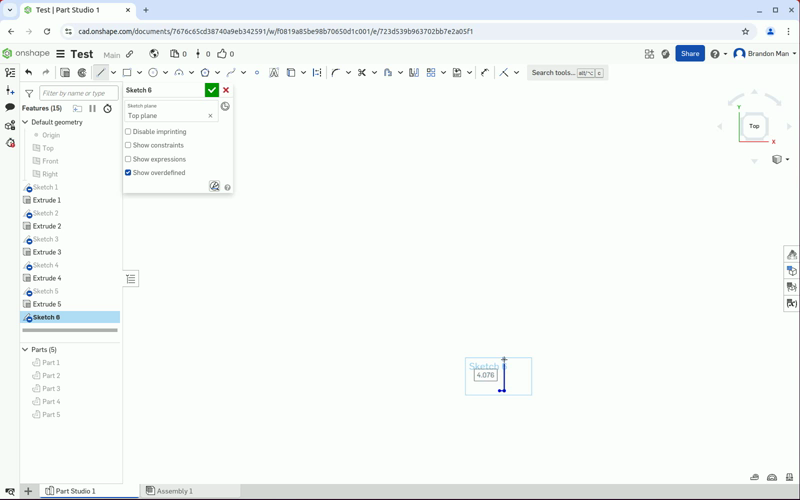
mouse_move(534, 359)
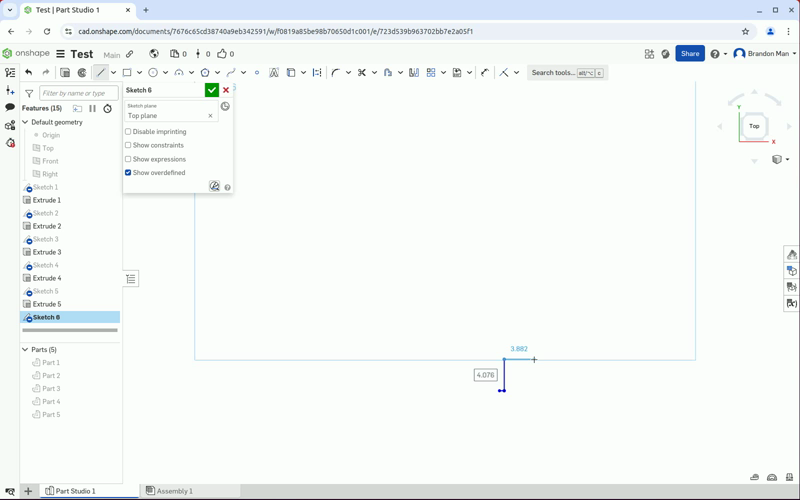
mouse_move(499, 359)
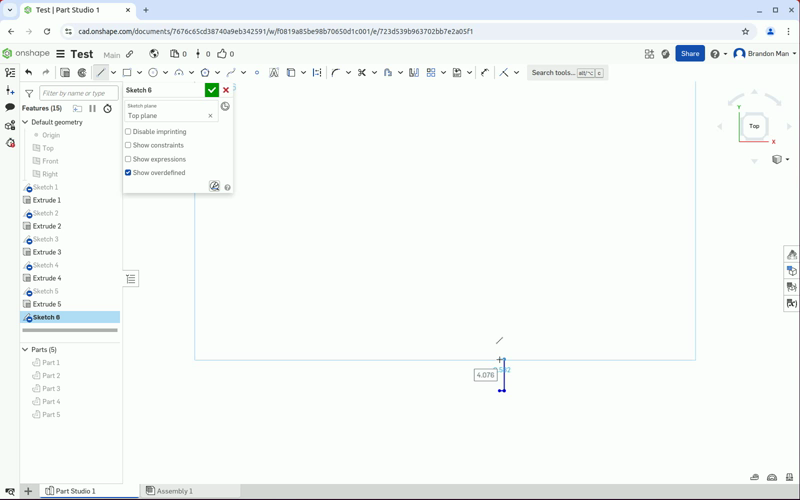
scroll(6)
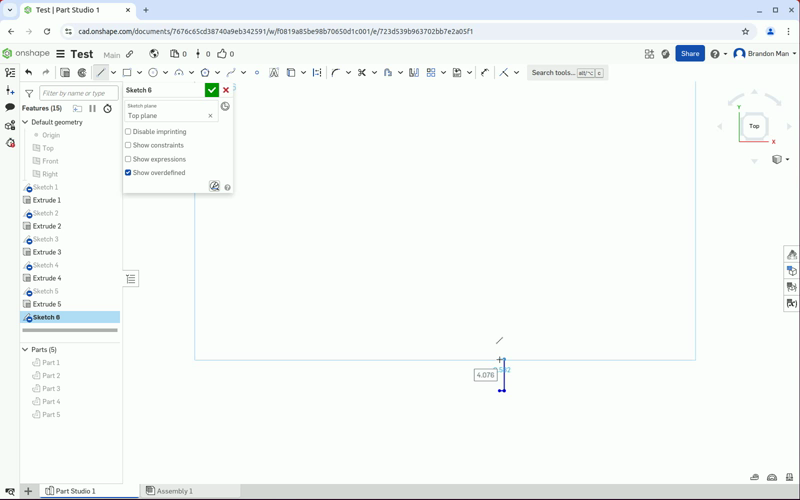
scroll(6)
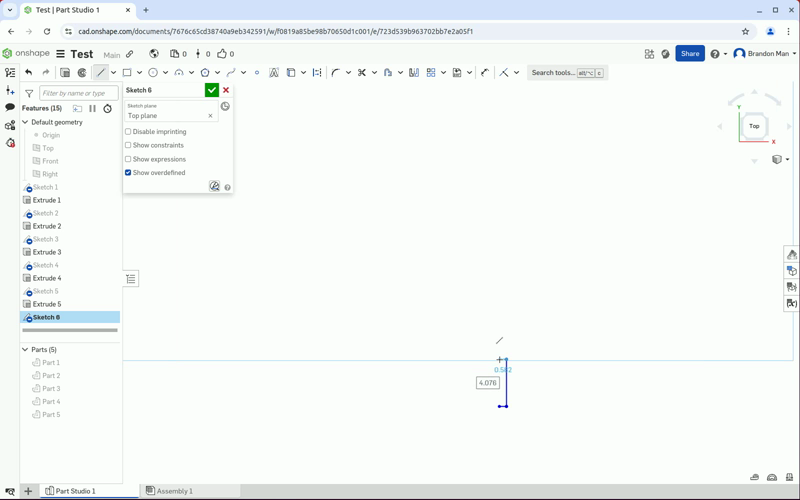
scroll(6)
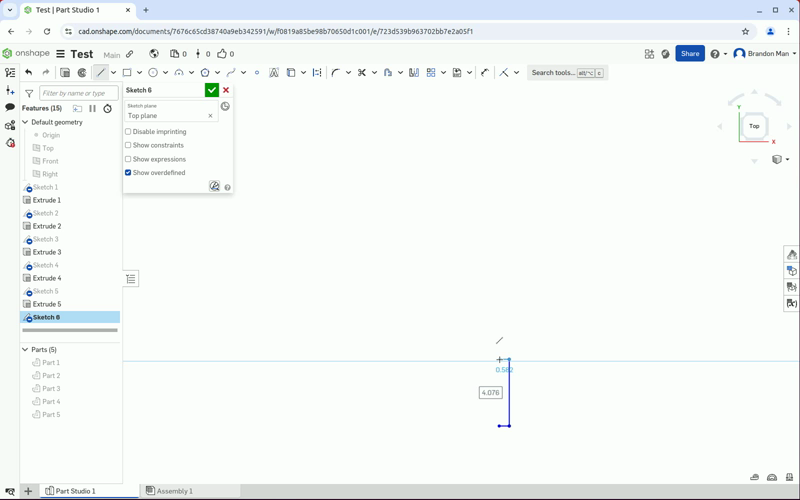
scroll(6)
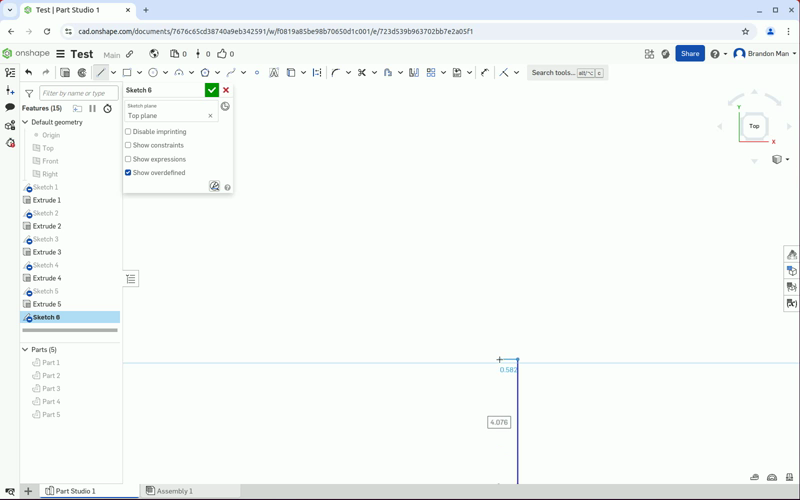
scroll(6)
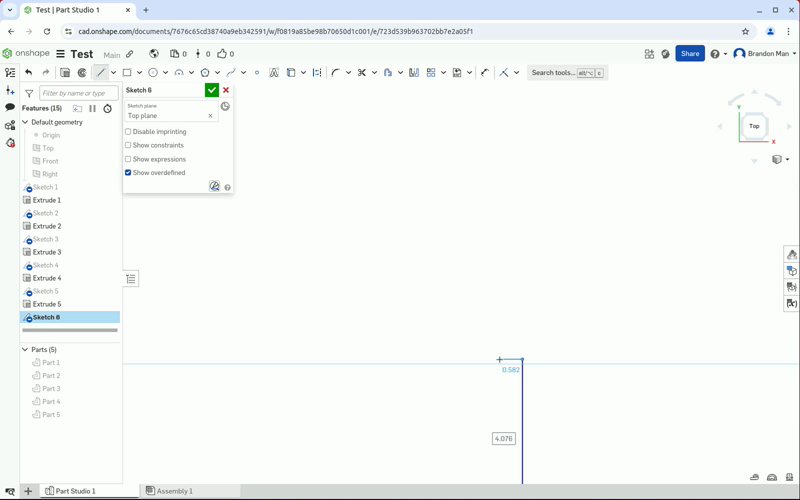
scroll(6)
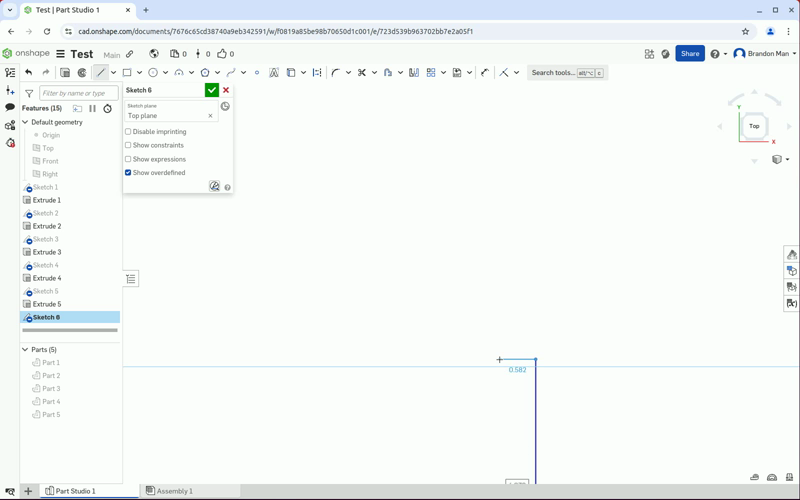
scroll(6)
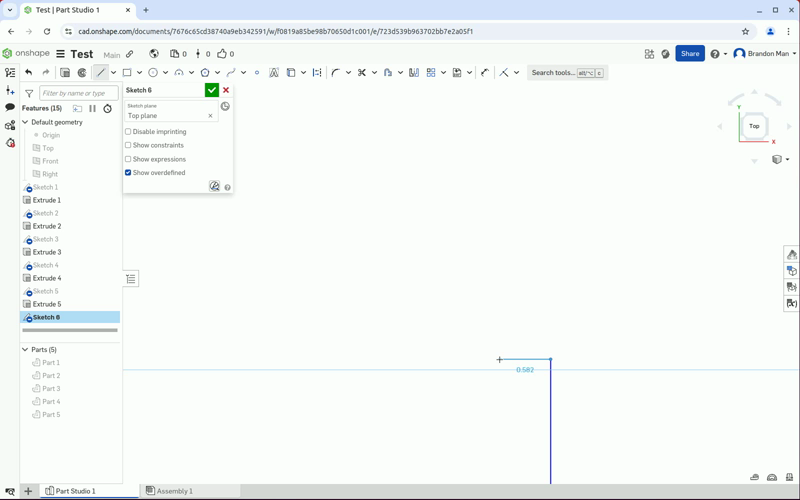
click(499, 359)
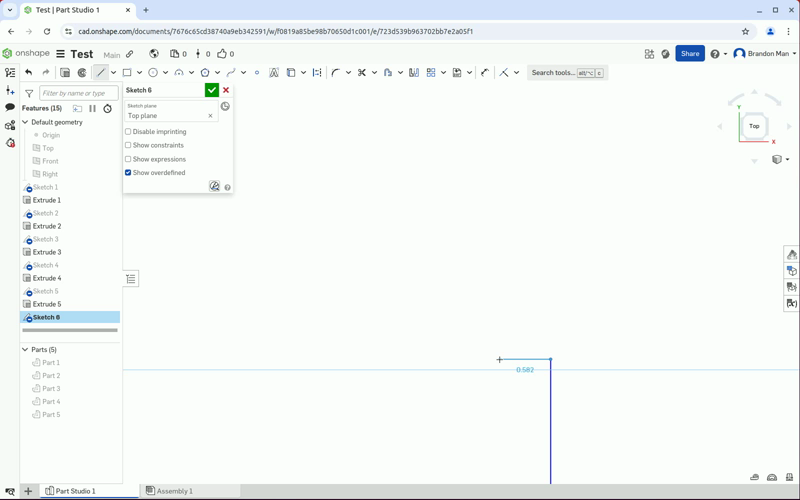
scroll(-6)
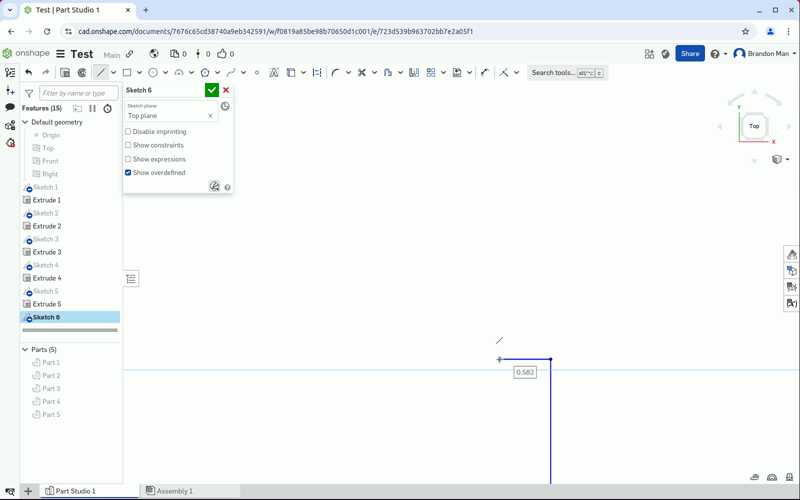
scroll(-6)
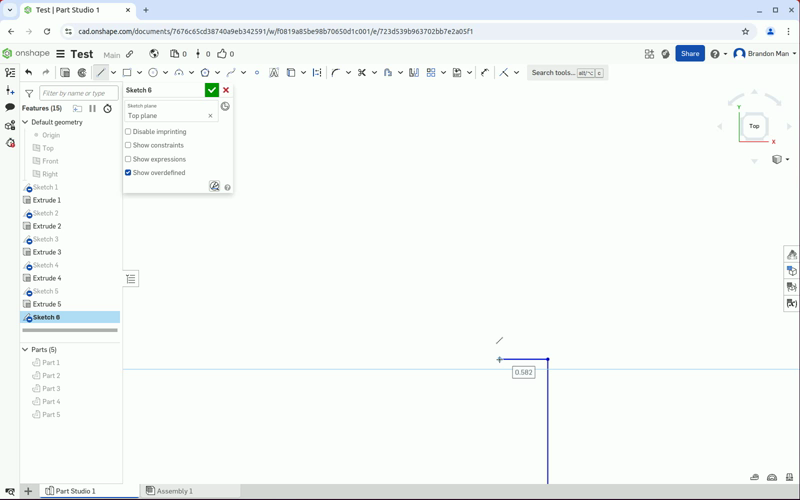
scroll(-6)
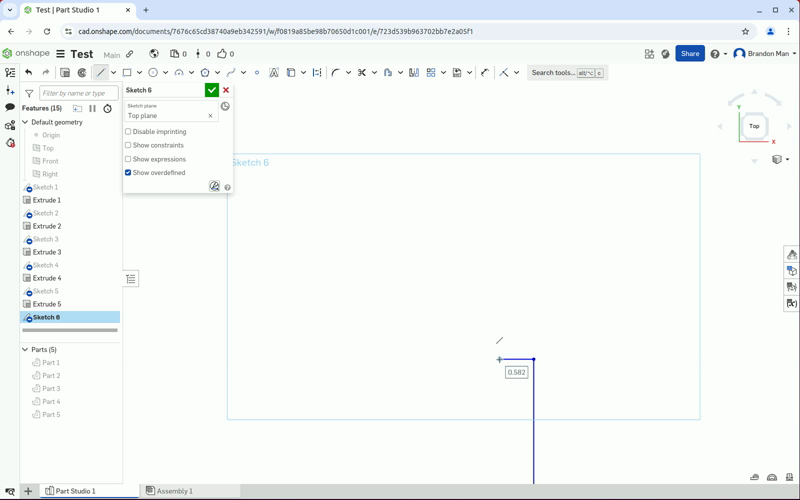
scroll(-6)
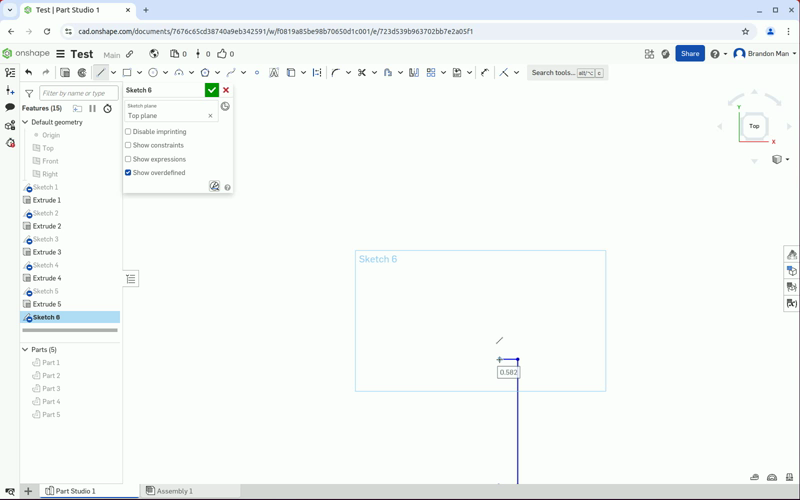
scroll(-6)
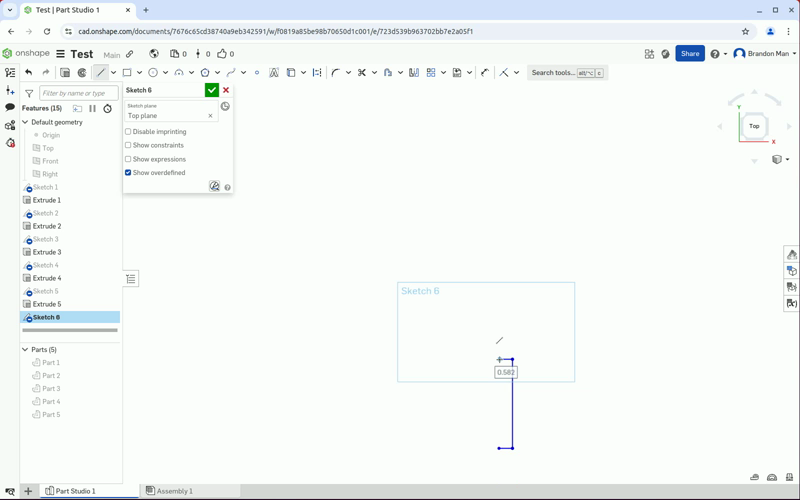
scroll(-6)
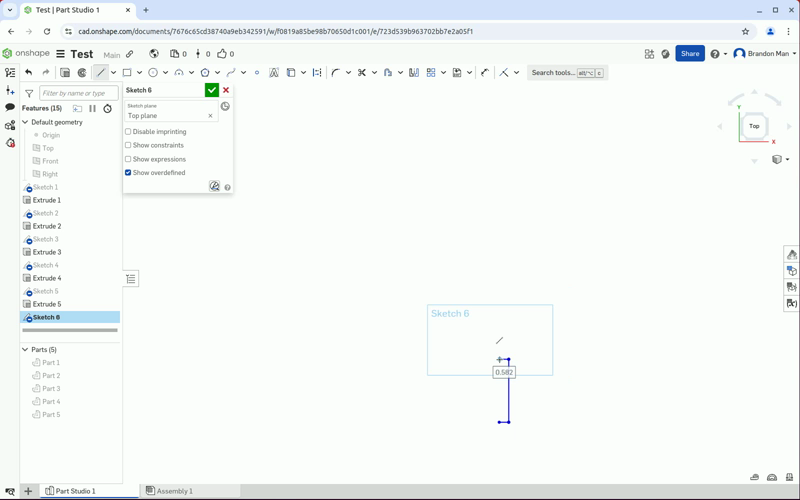
scroll(-6)
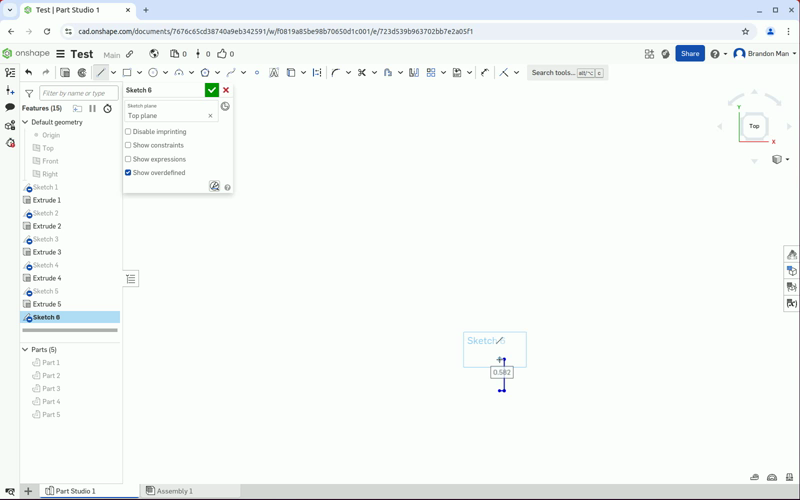
key_up(shift)
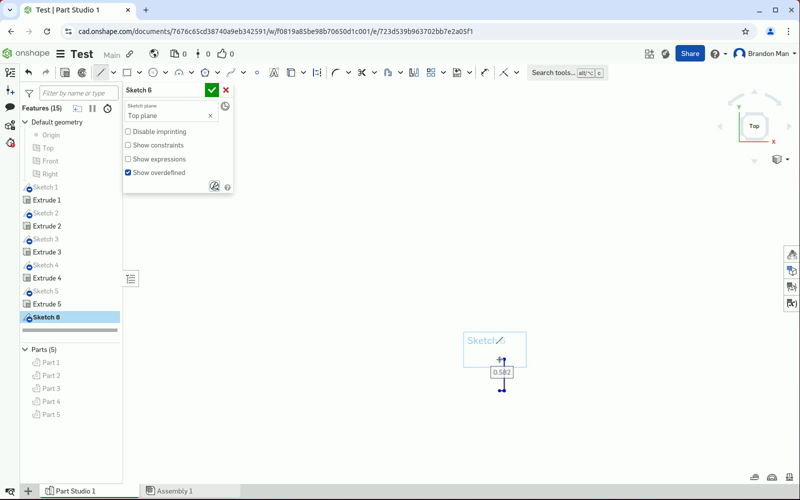
mouse_move(529, 359)
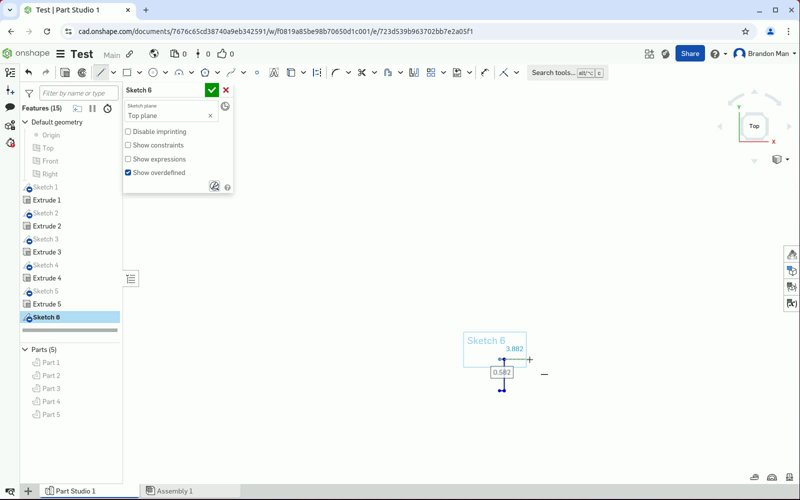
key_down(shift)
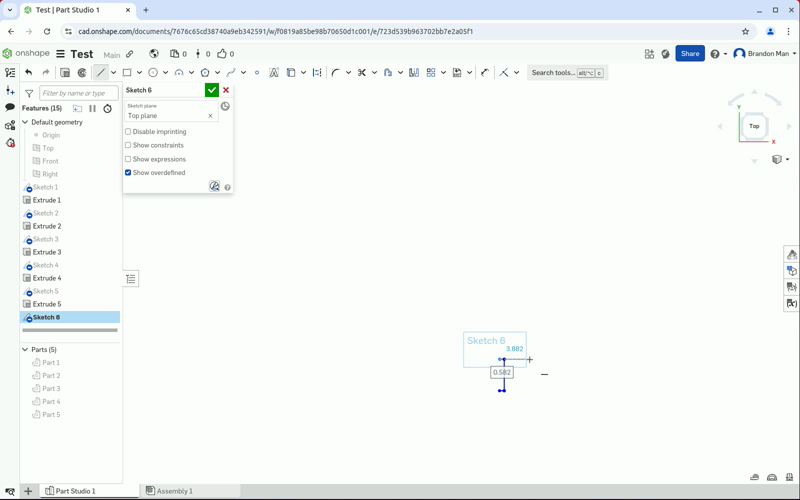
mouse_move(499, 390)
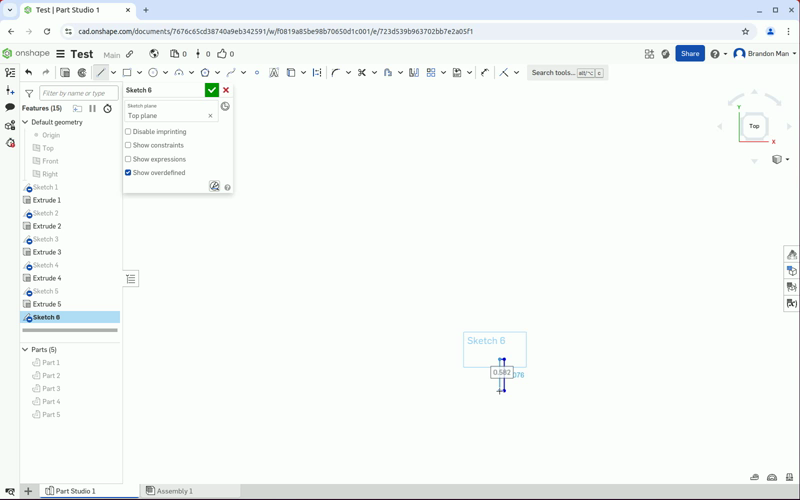
key_up(shift)
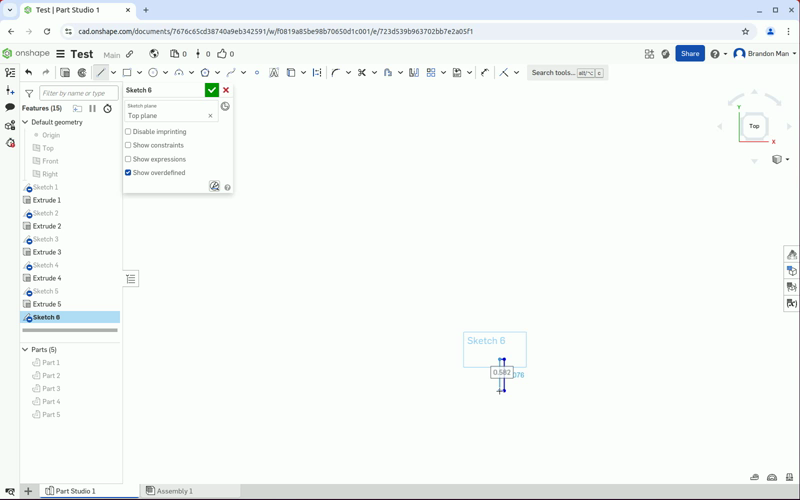
click(499, 390)
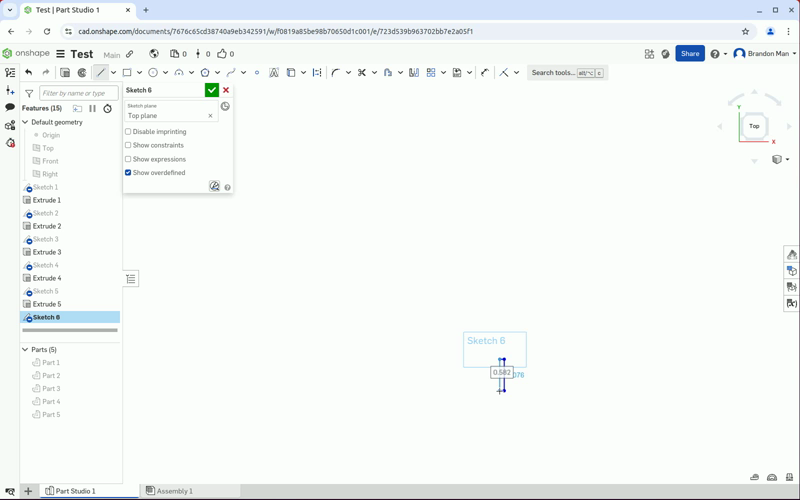
key(esc)
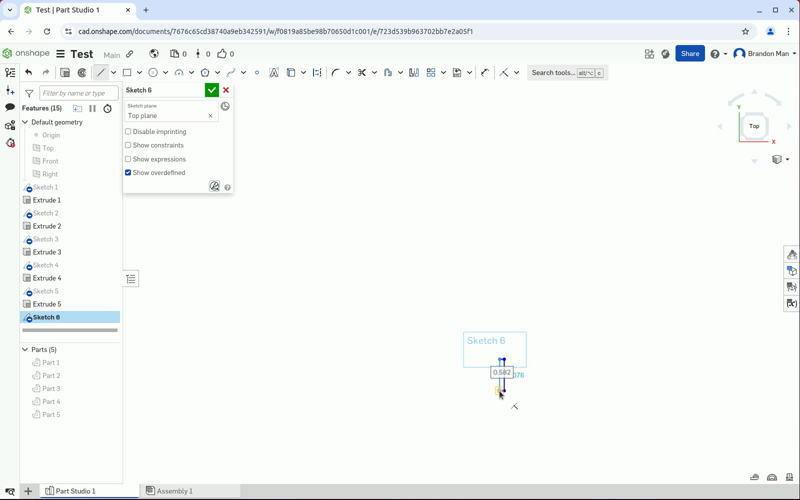
mouse_move(503, 364)
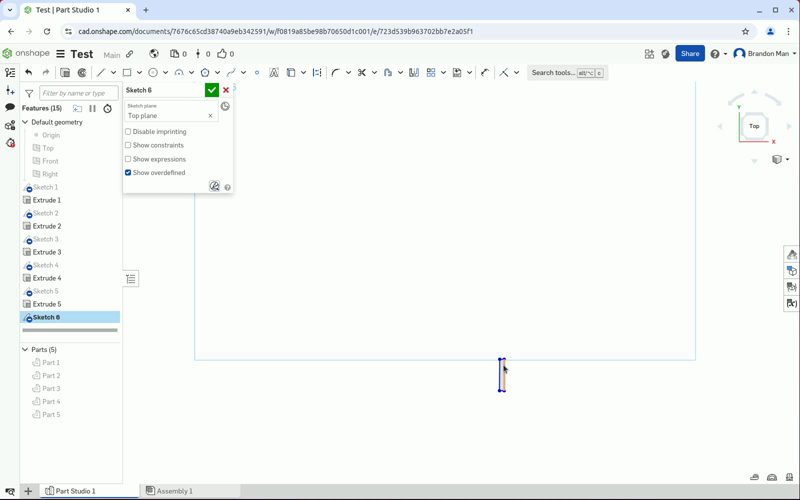
scroll(6)
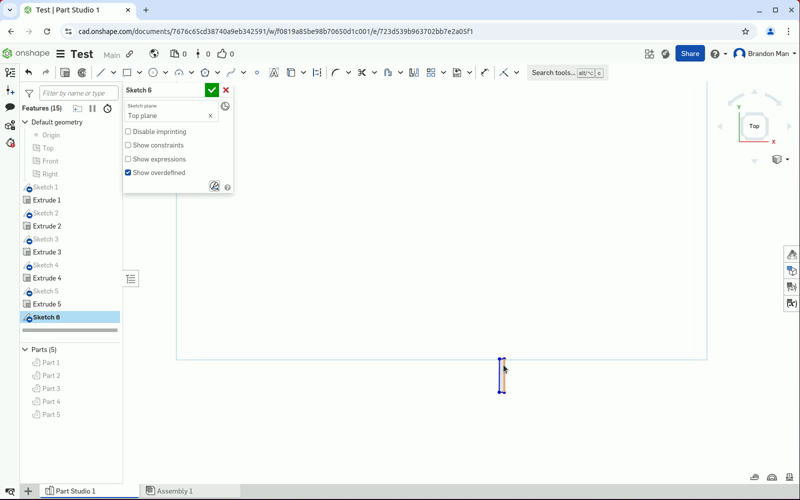
scroll(6)
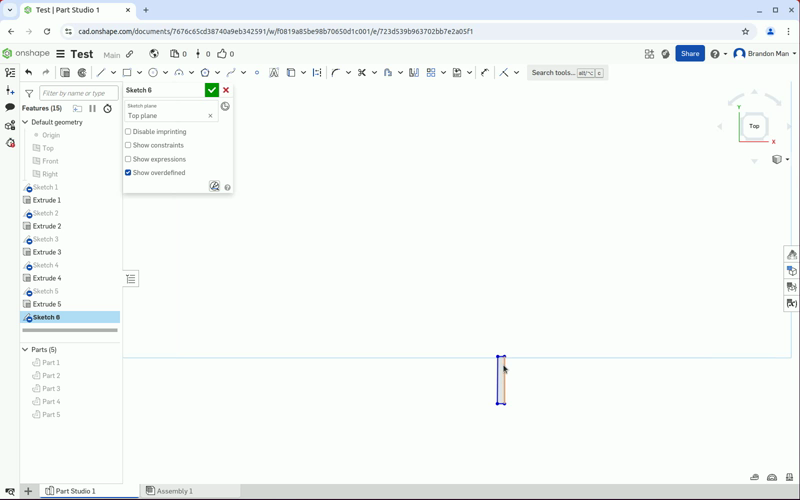
scroll(6)
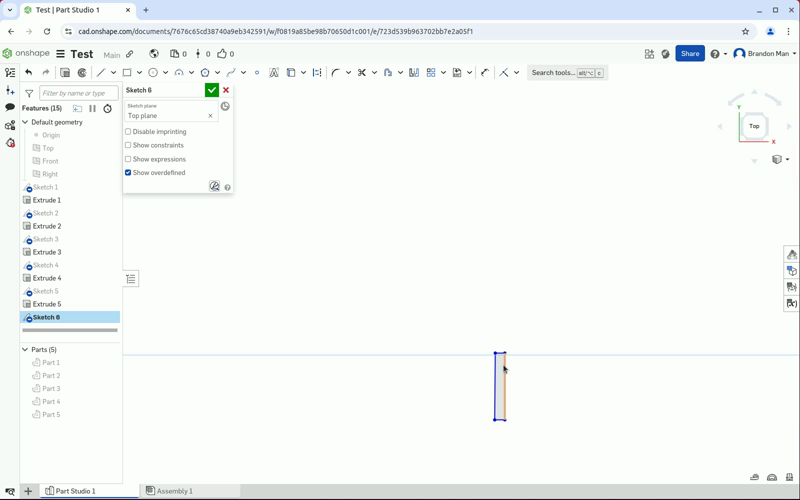
scroll(6)
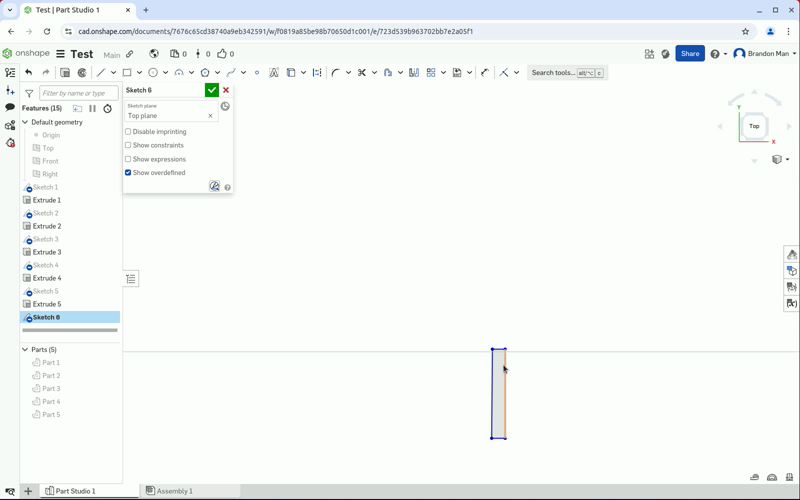
scroll(6)
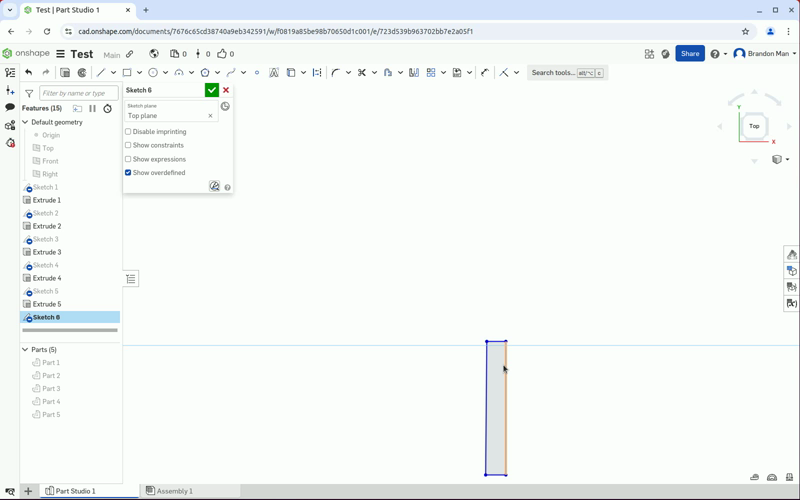
scroll(6)
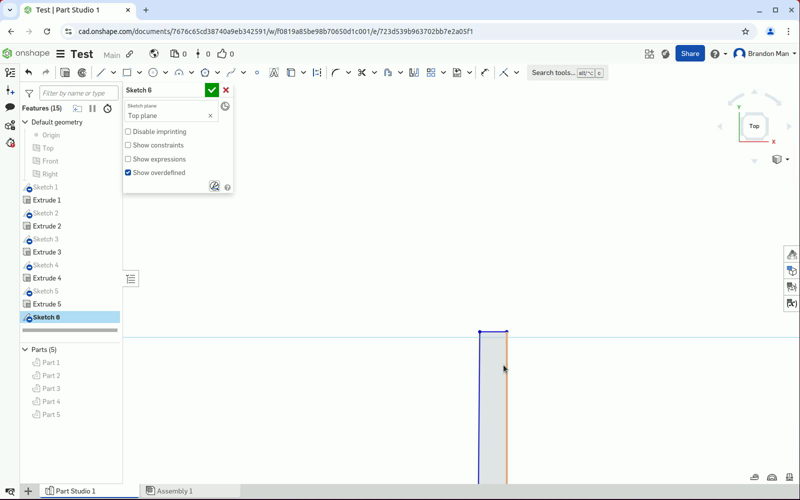
scroll(6)
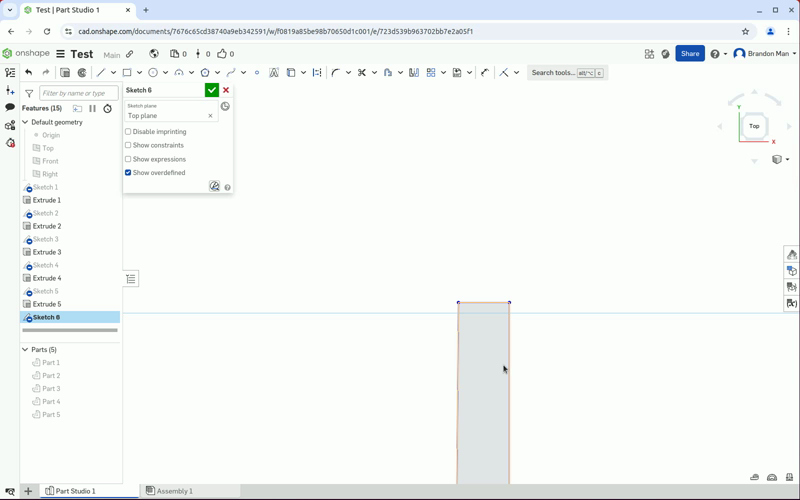
click(503, 364)
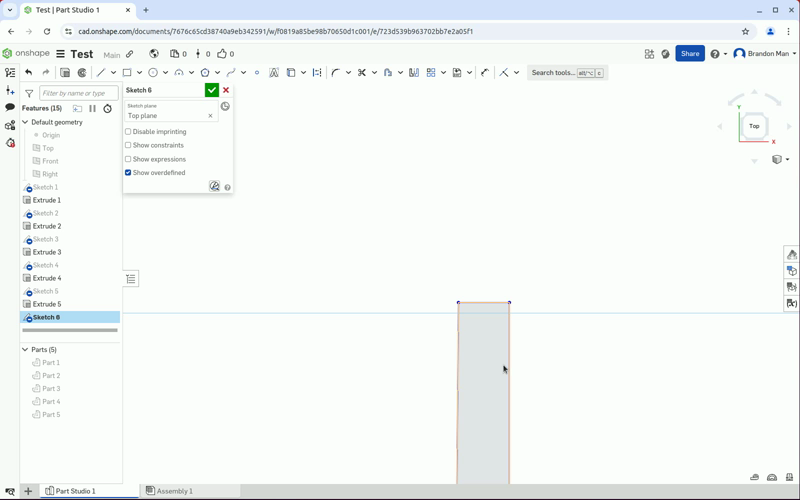
scroll(-6)
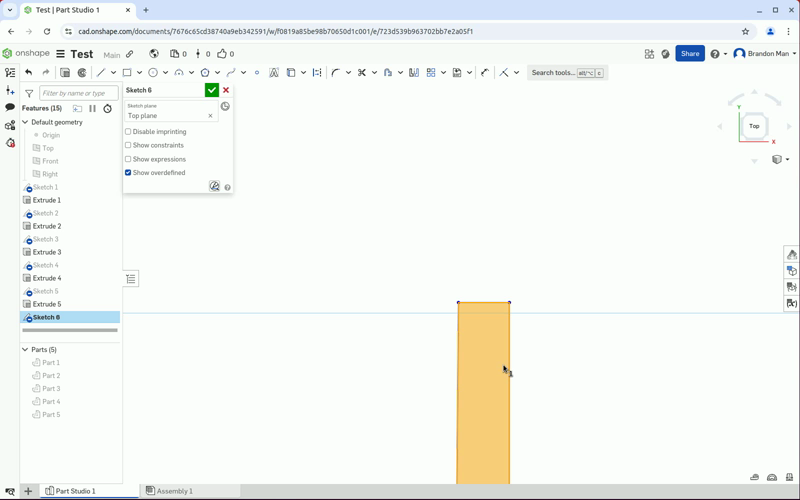
scroll(-6)
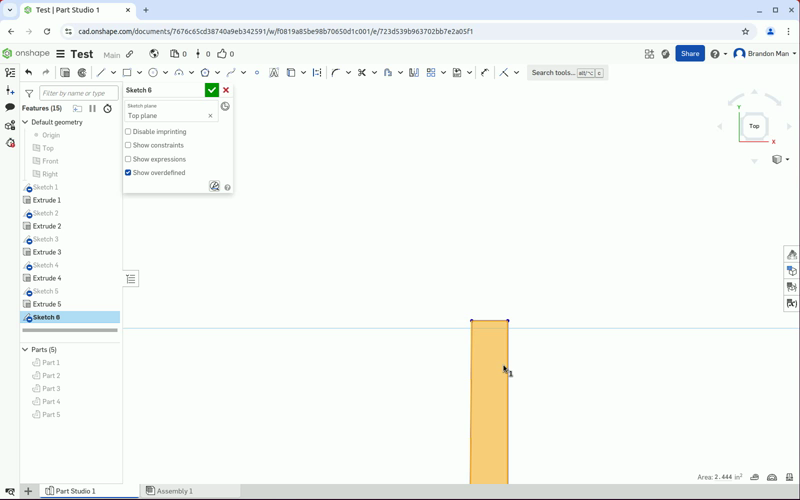
scroll(-6)
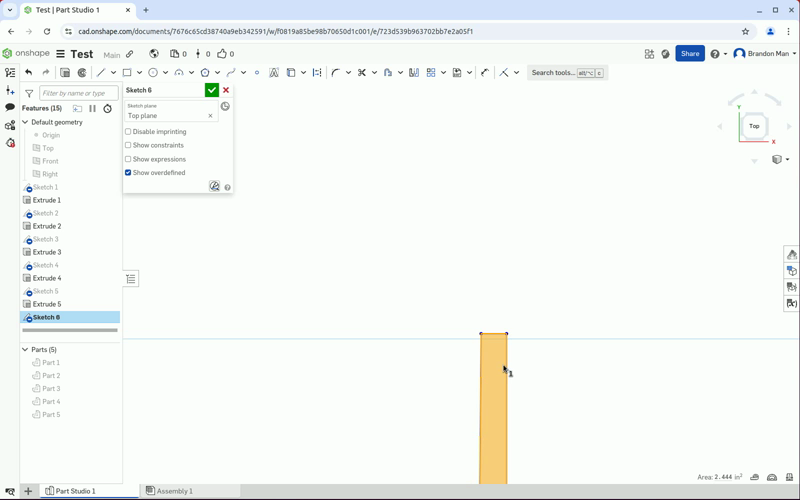
scroll(-6)
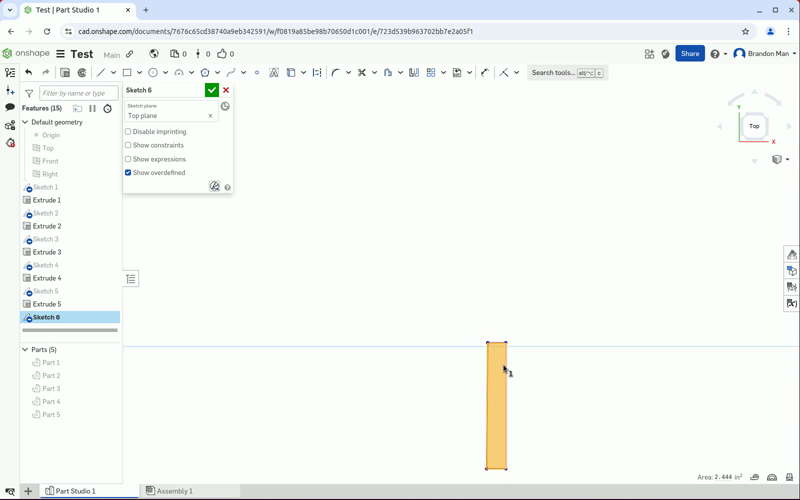
scroll(-6)
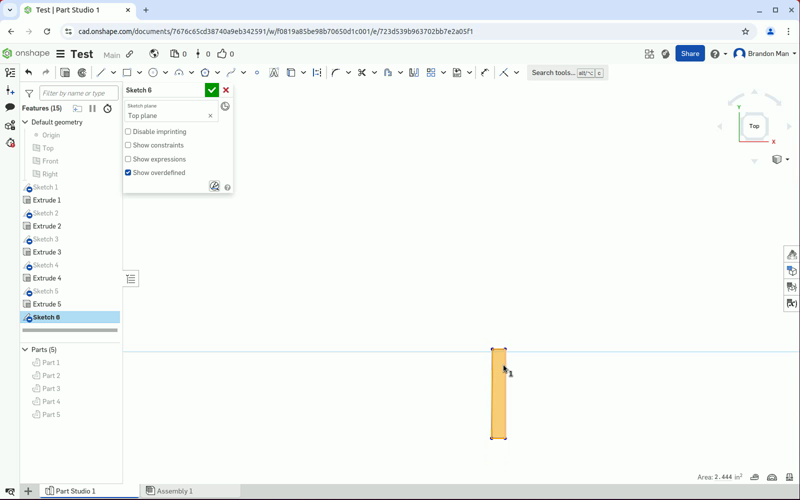
scroll(-6)
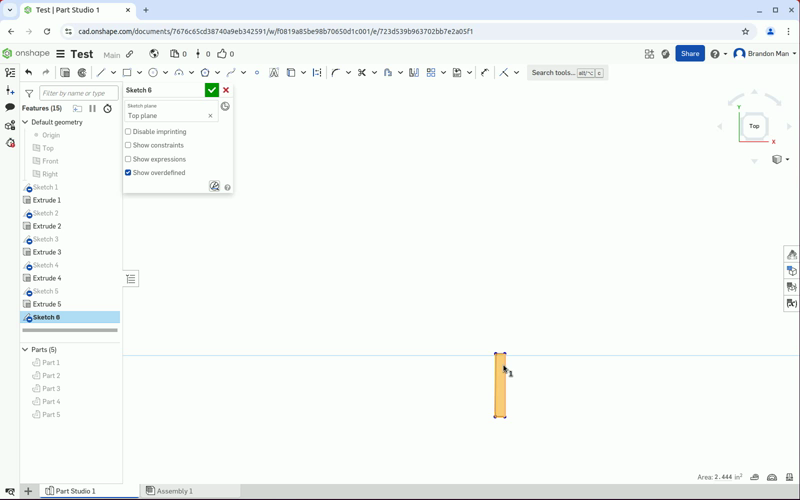
scroll(-6)
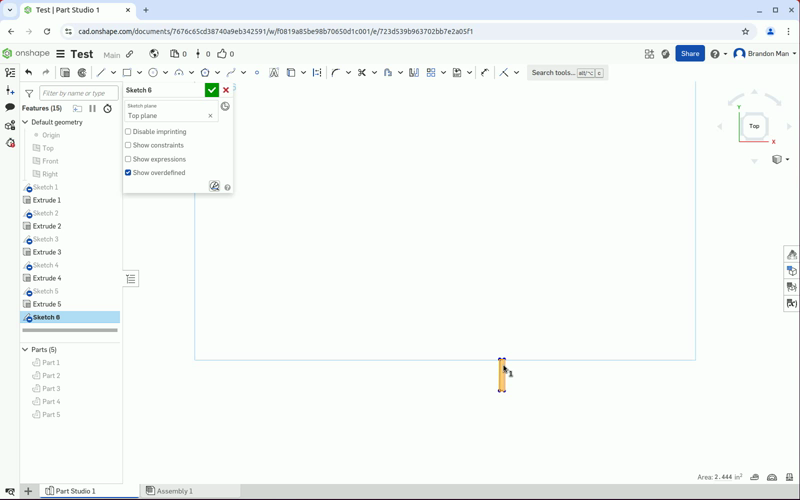
mouse_move(73, 352)
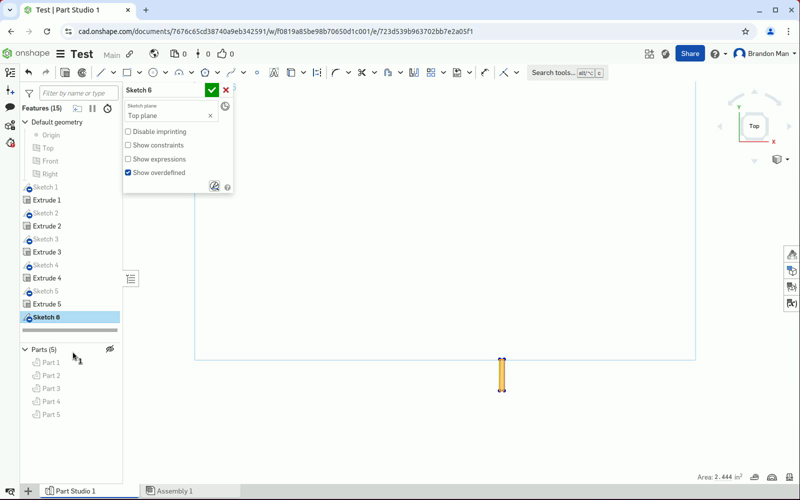
key(shift+y)
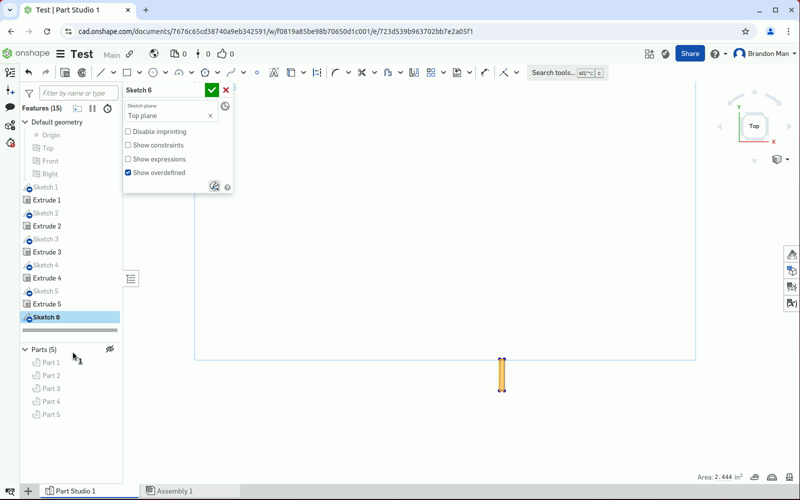
key(shift+e)
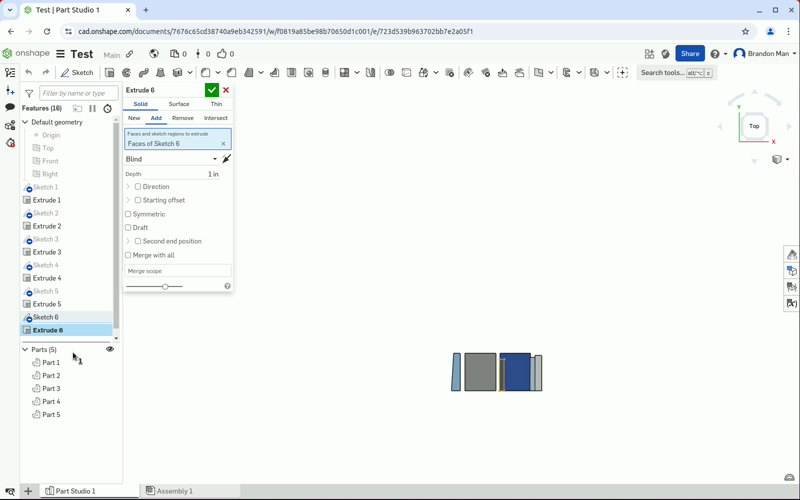
mouse_move(143, 106)
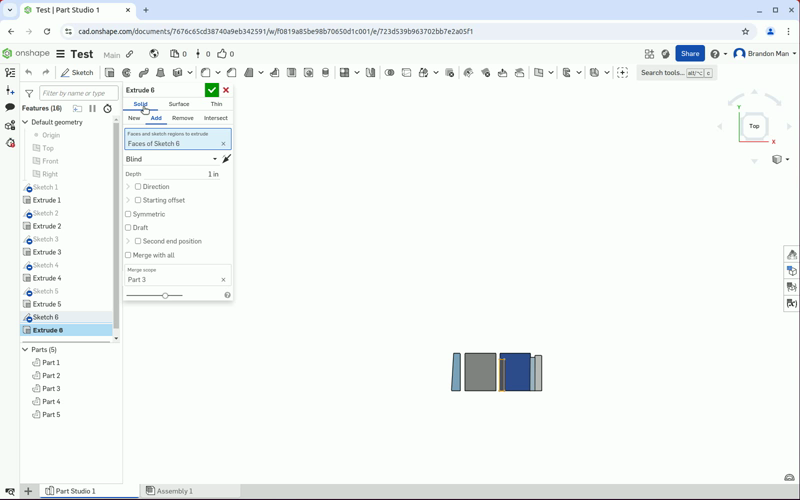
click(143, 106)
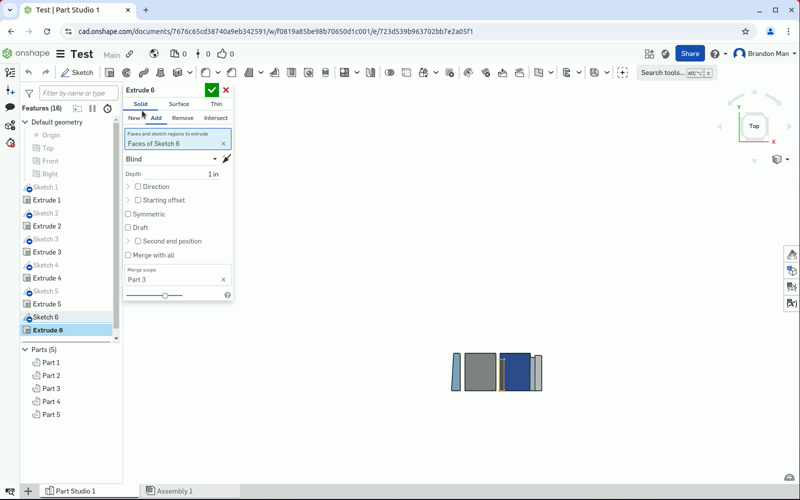
mouse_move(137, 120)
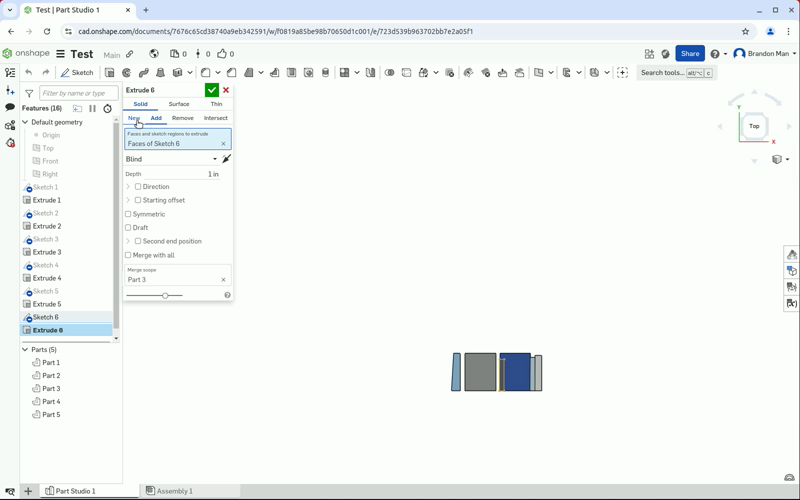
click(137, 120)
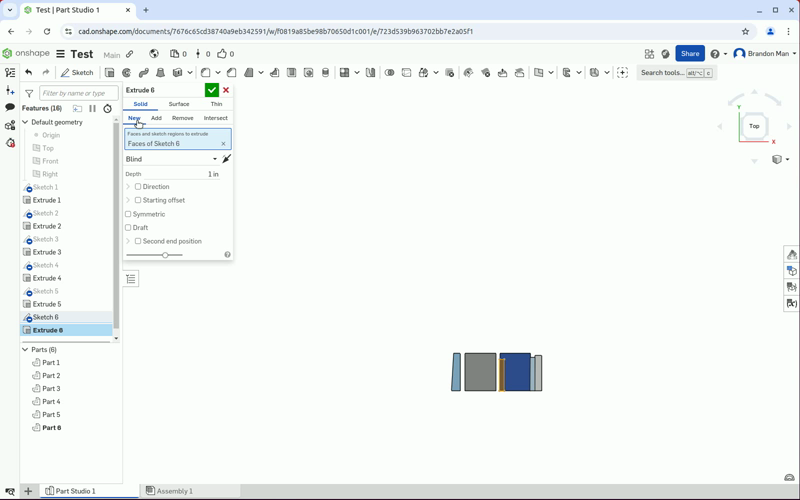
key(tab, 4)
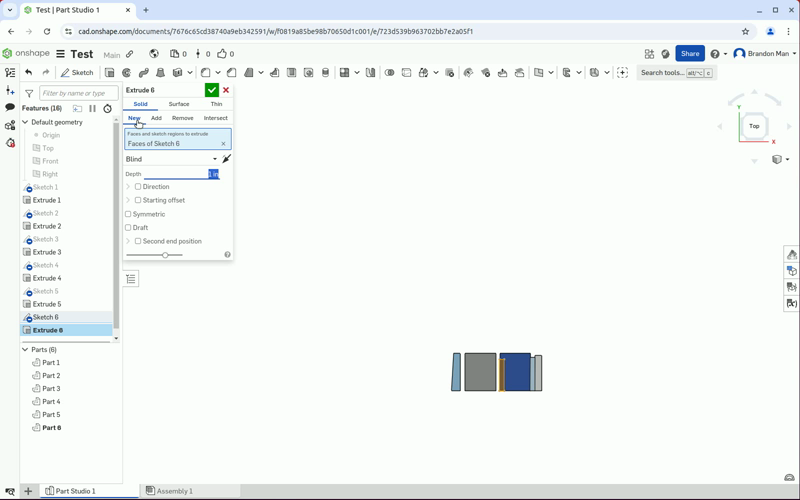
text(5.536)
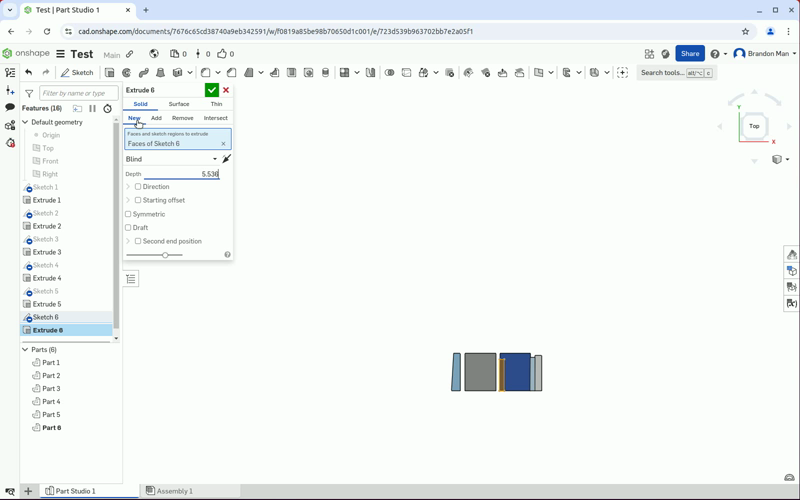
key(enter)
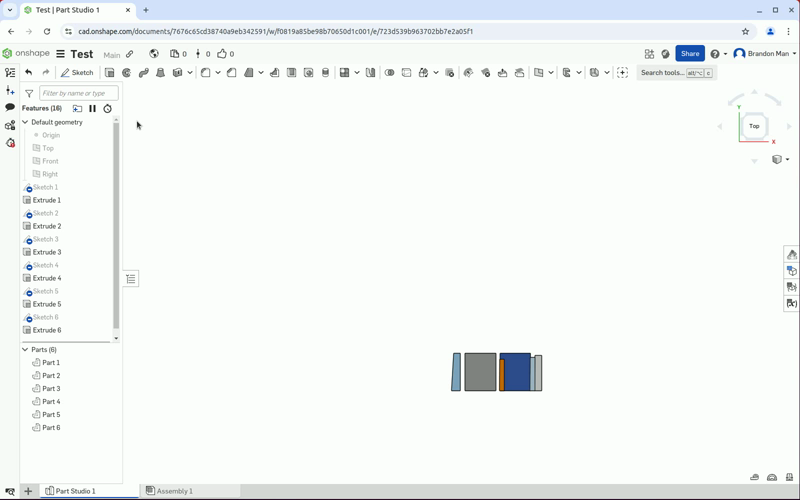
key(shift+h)
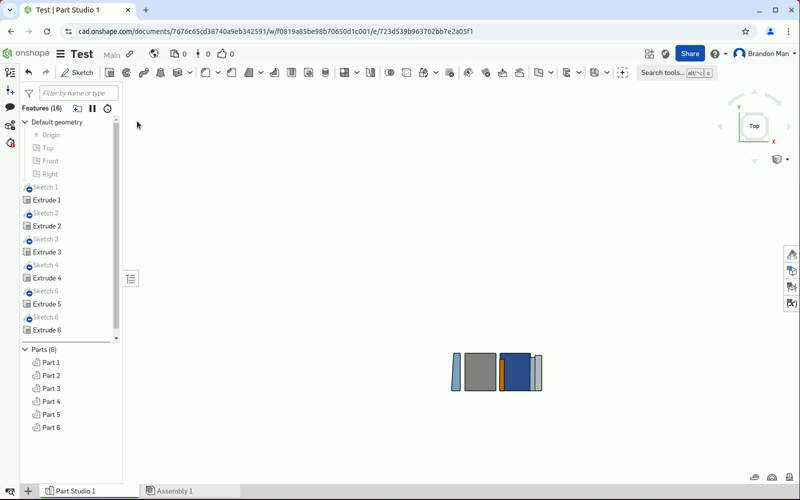
key(shift+h)
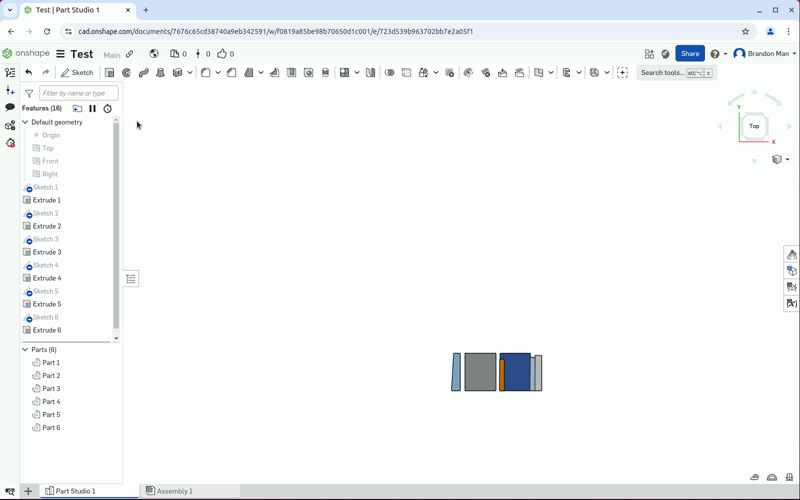
mouse_move(69, 189)
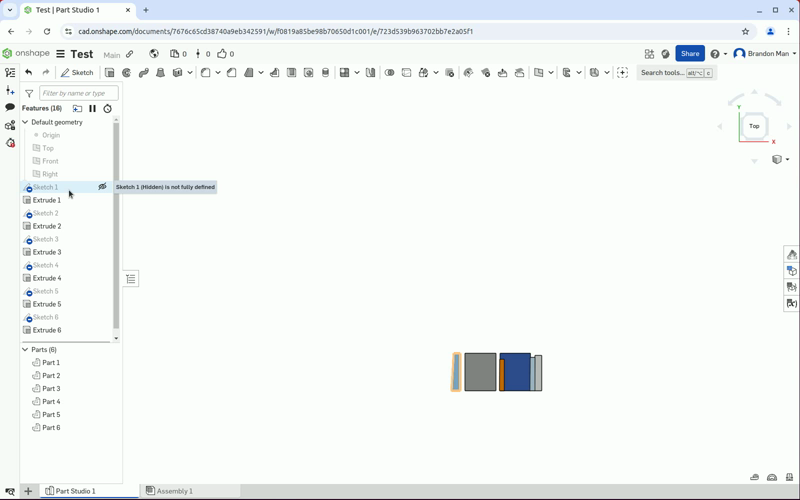
click(69, 189)
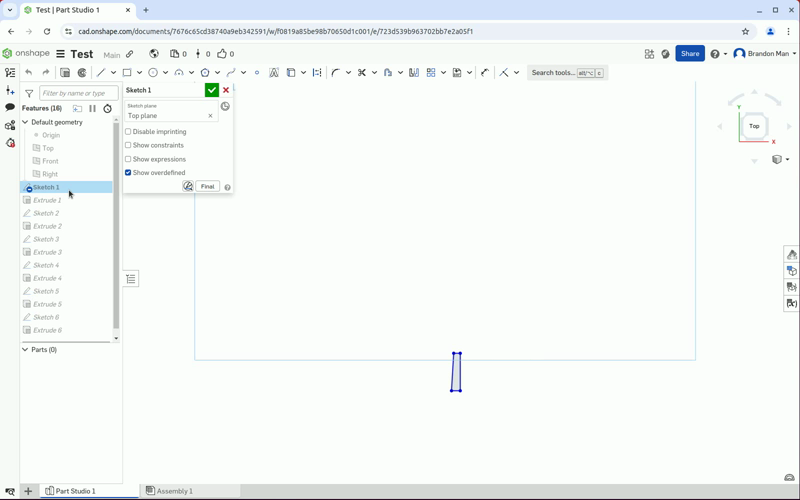
mouse_move(229, 92)
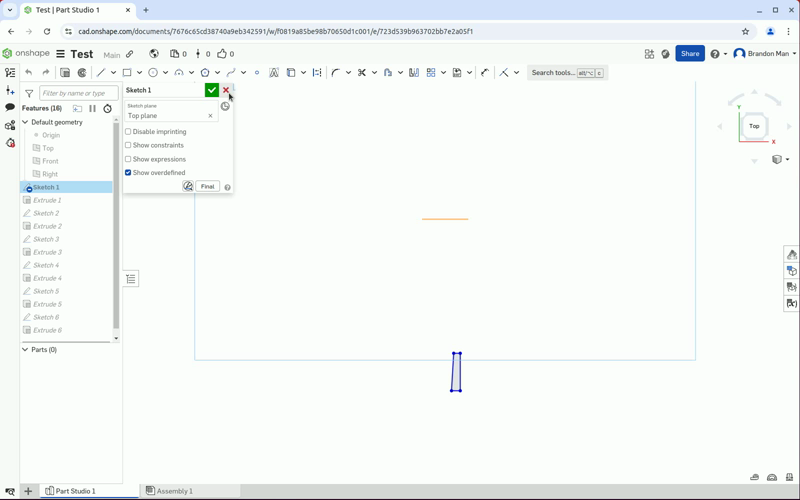
click(229, 92)
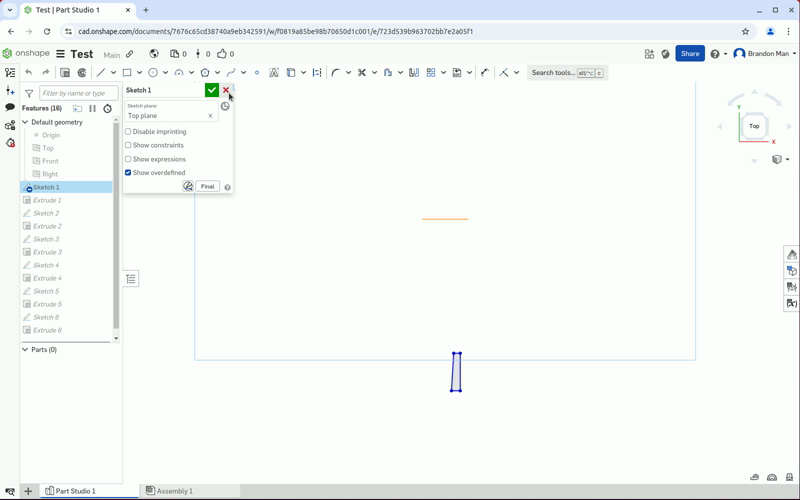
key(shift+s)
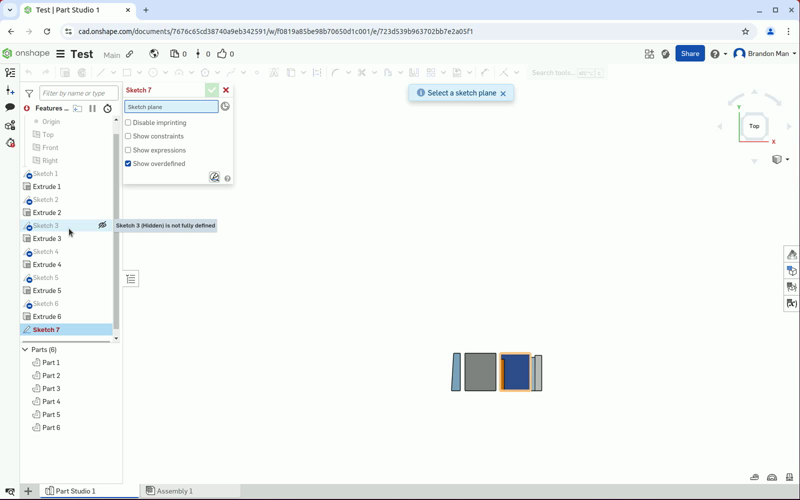
scroll(3)
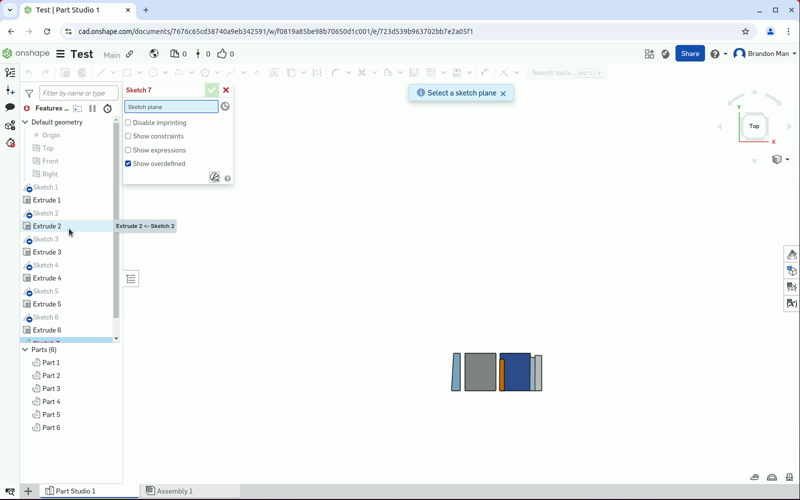
mouse_move(69, 150)
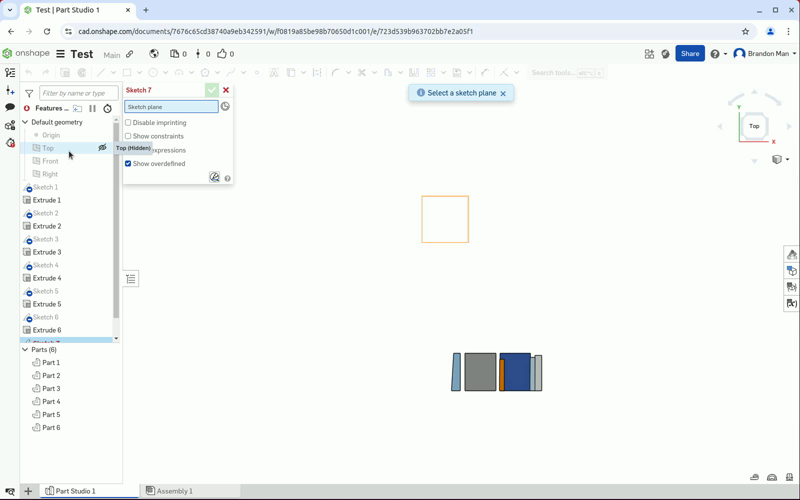
click(69, 150)
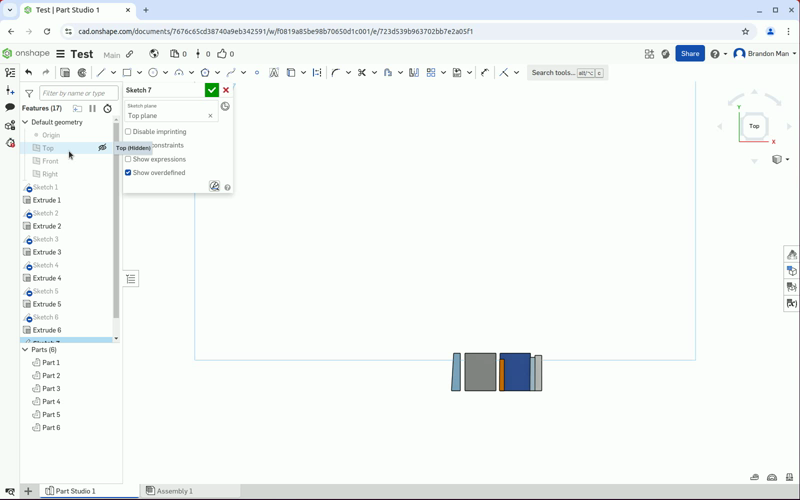
mouse_move(73, 352)
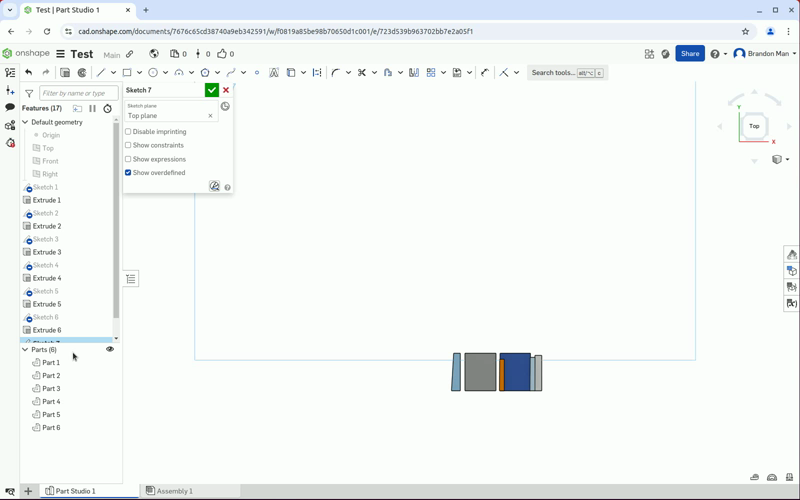
key(y)
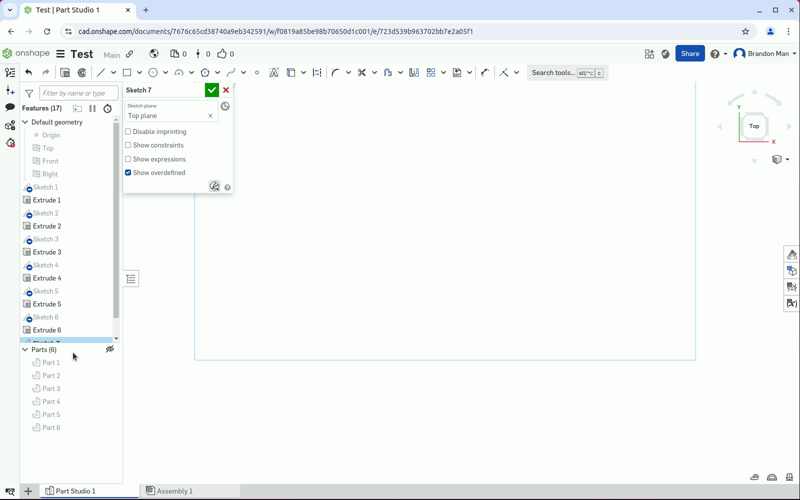
key(l)
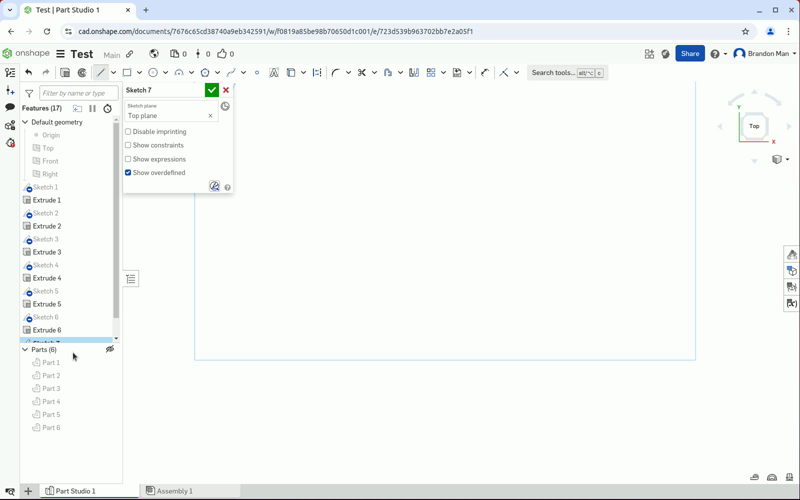
key_down(shift)
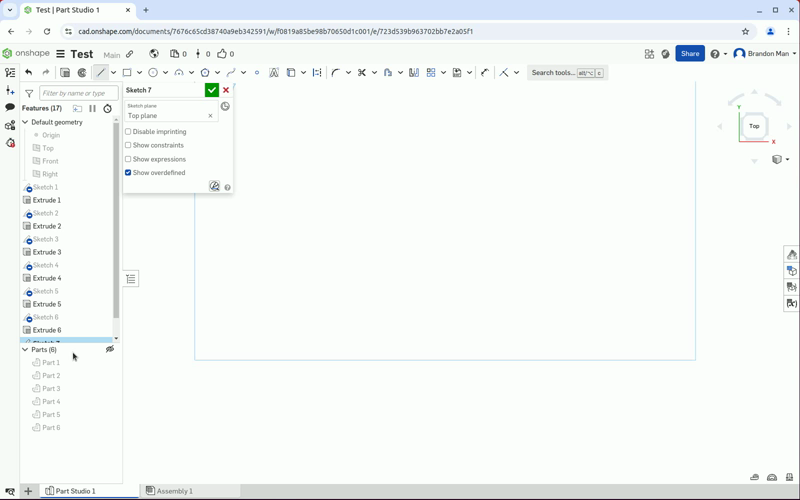
mouse_move(470, 390)
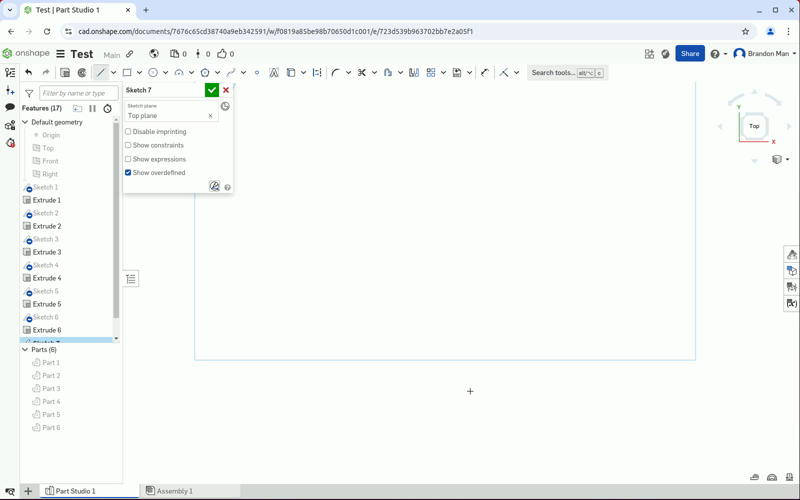
click(470, 390)
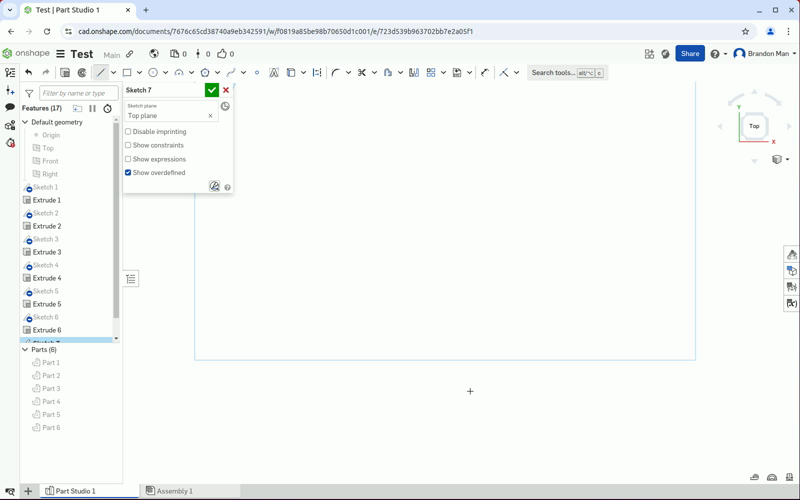
key_up(shift)
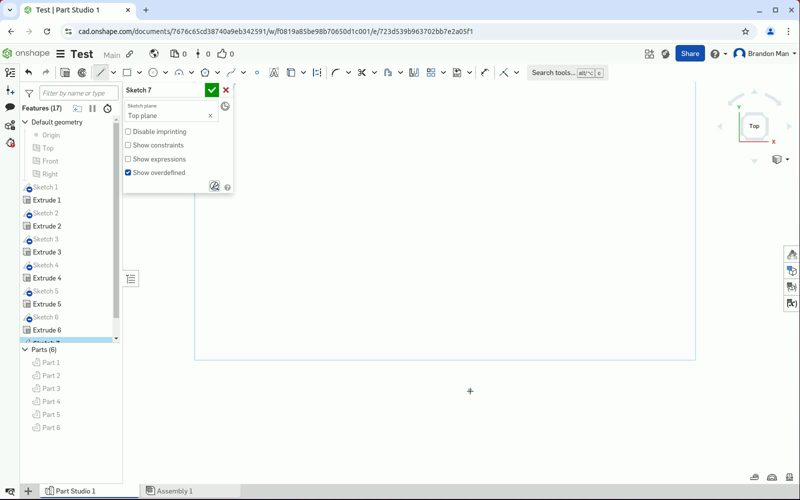
key_down(shift)
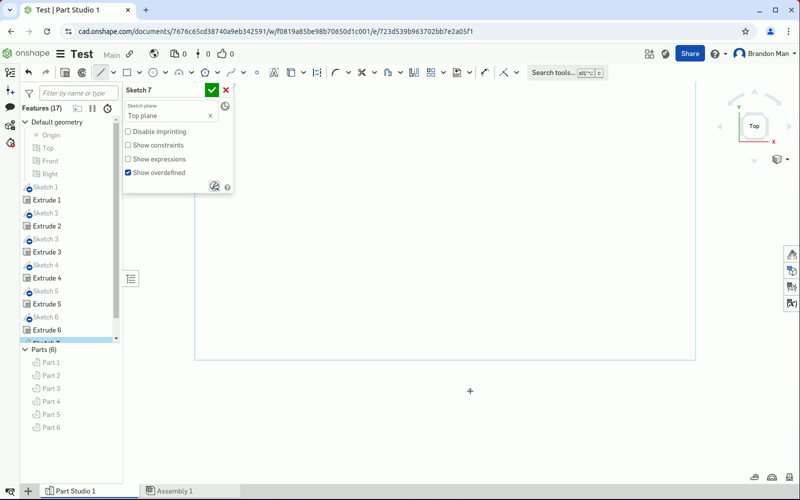
mouse_move(500, 390)
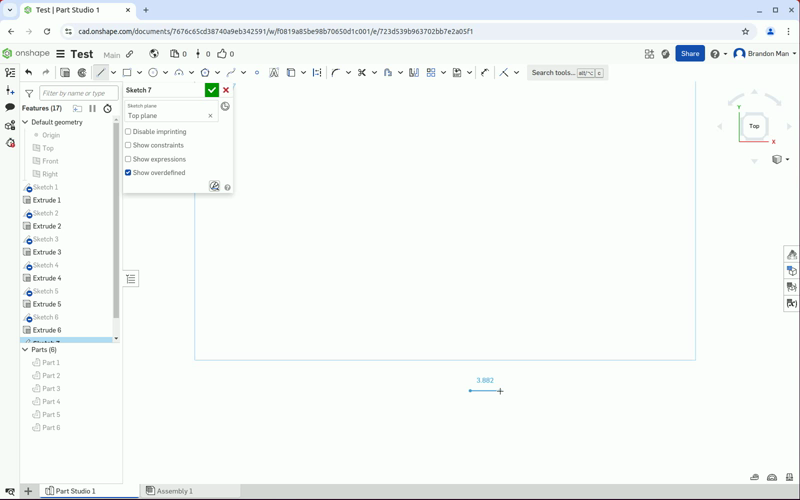
mouse_move(474, 390)
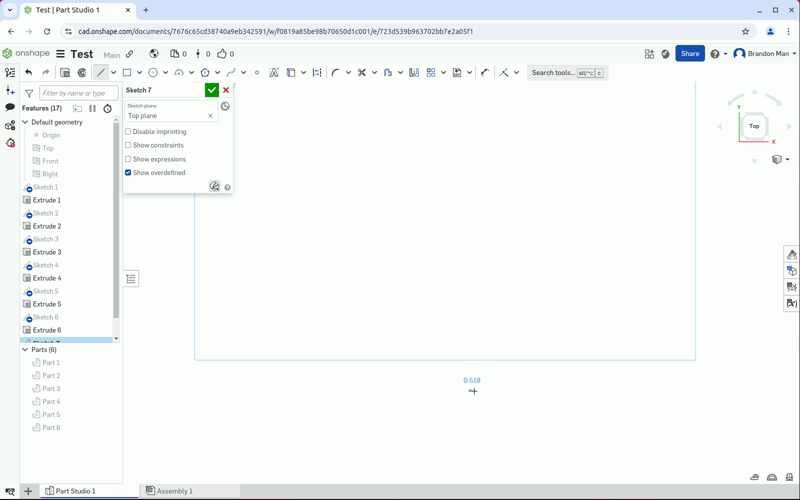
scroll(6)
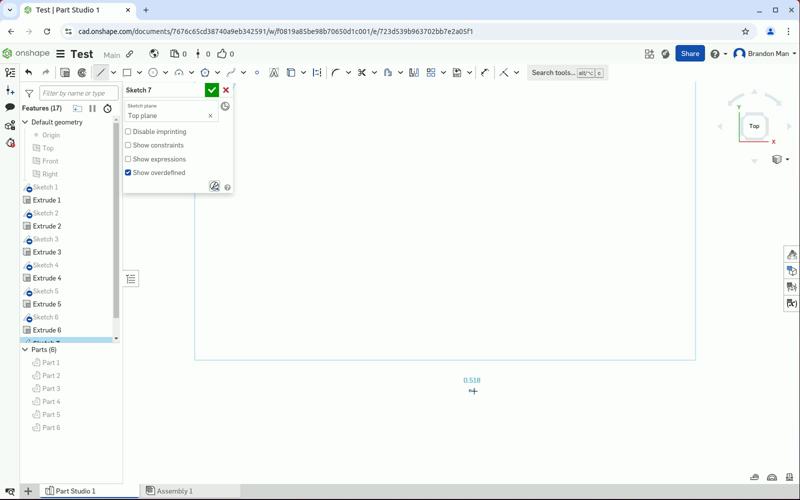
scroll(6)
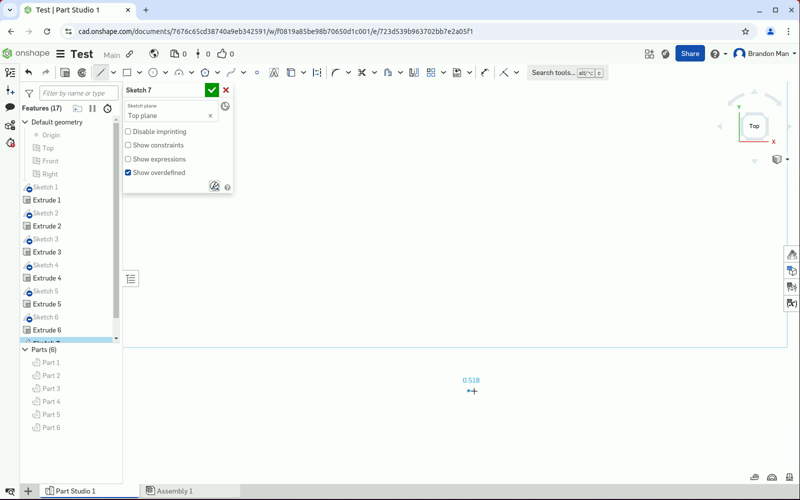
scroll(6)
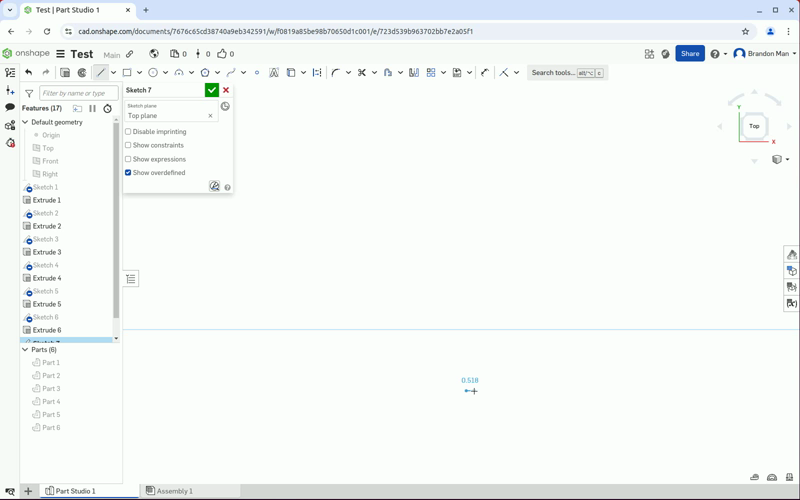
scroll(6)
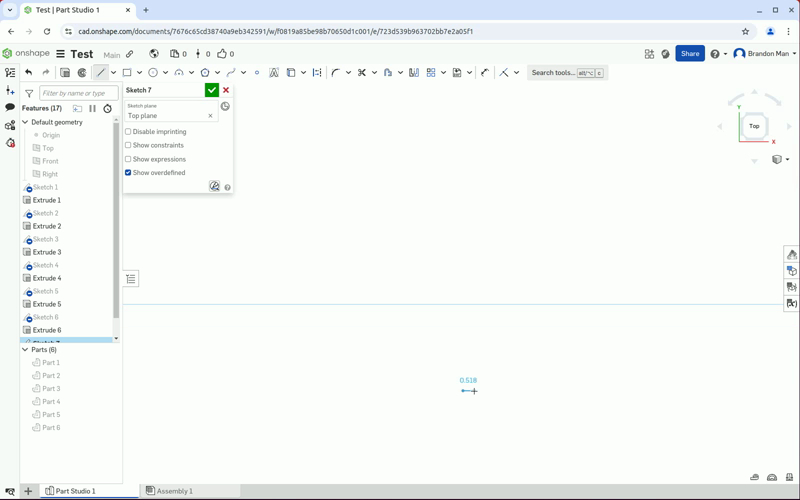
scroll(6)
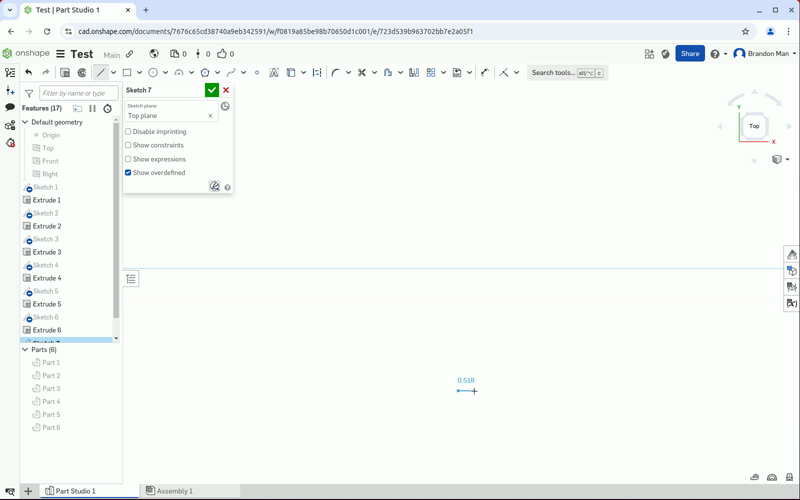
scroll(6)
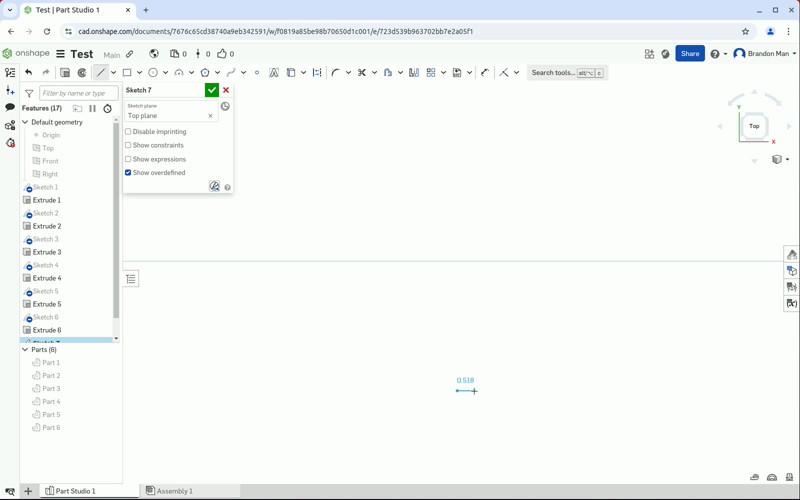
scroll(6)
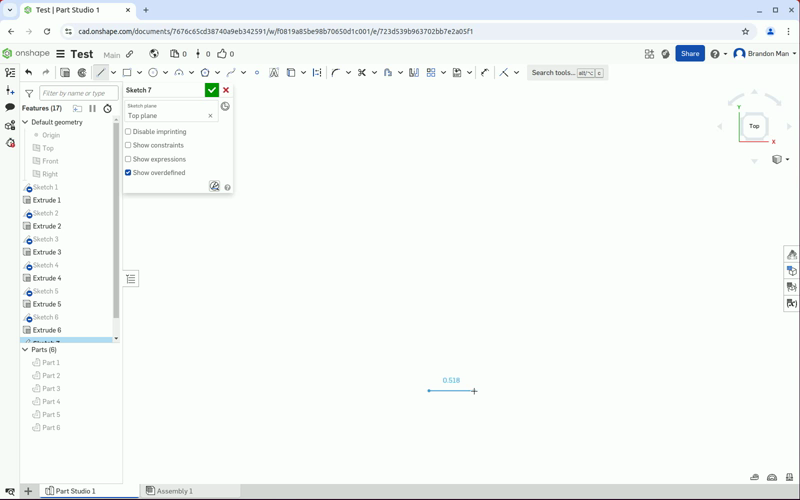
click(474, 390)
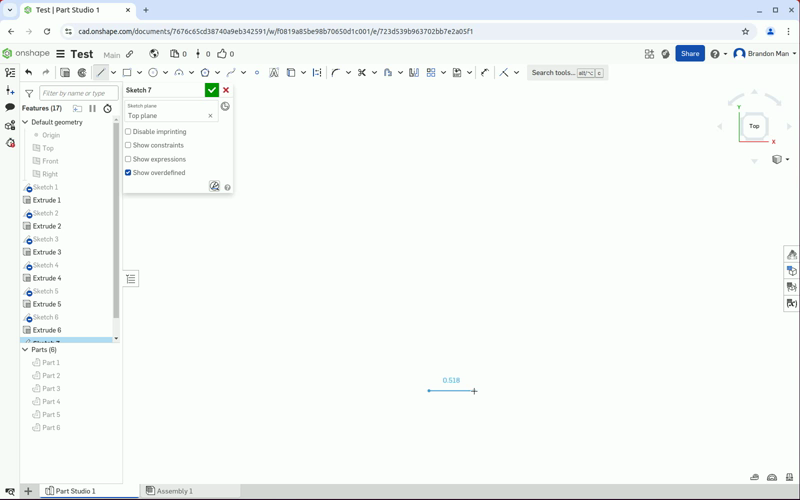
scroll(-6)
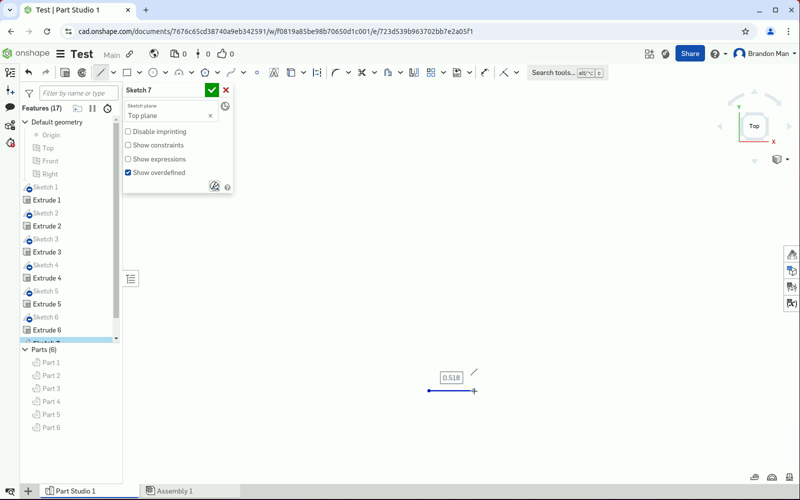
scroll(-6)
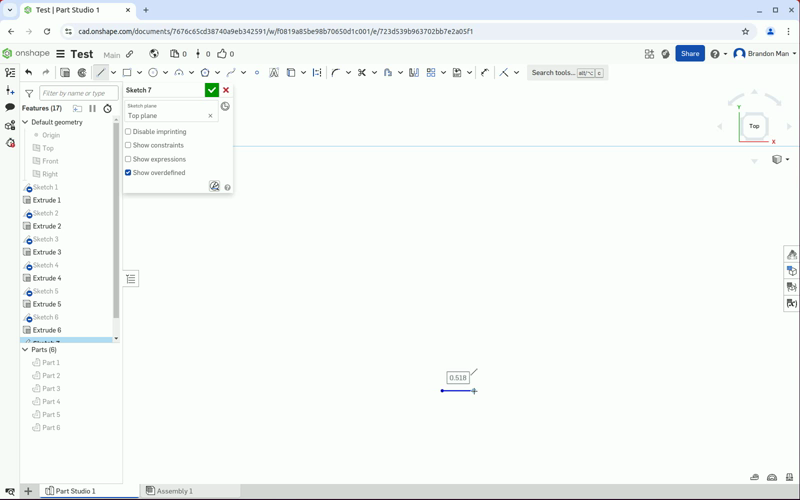
scroll(-6)
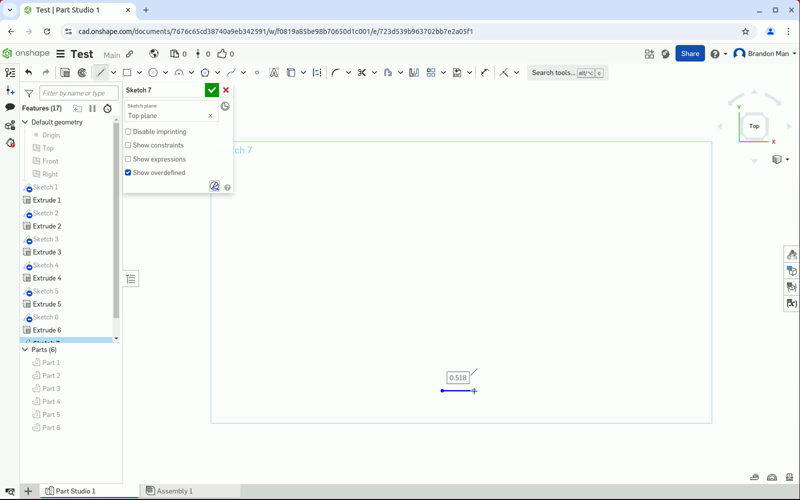
scroll(-6)
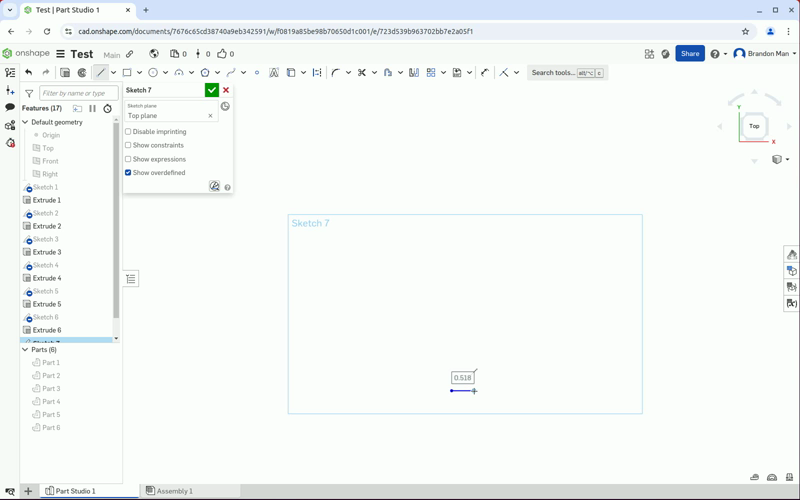
scroll(-6)
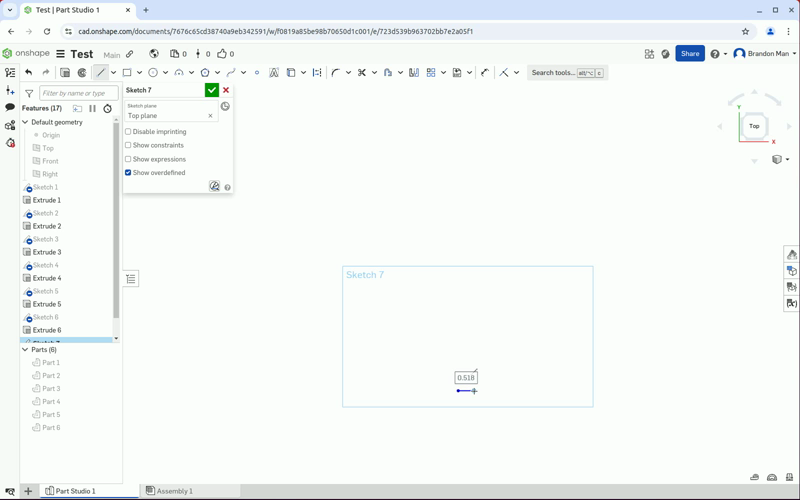
scroll(-6)
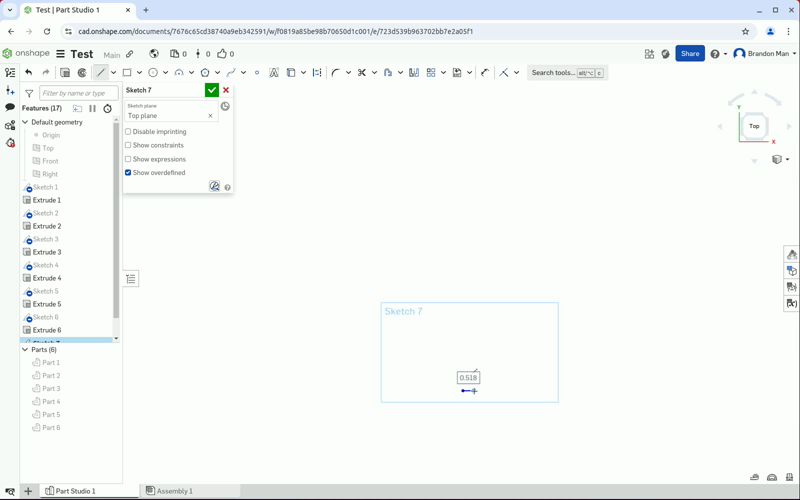
scroll(-6)
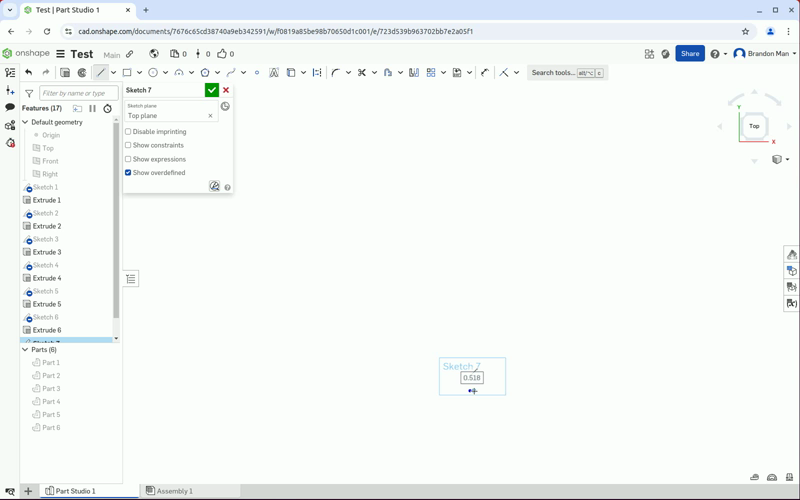
key_up(shift)
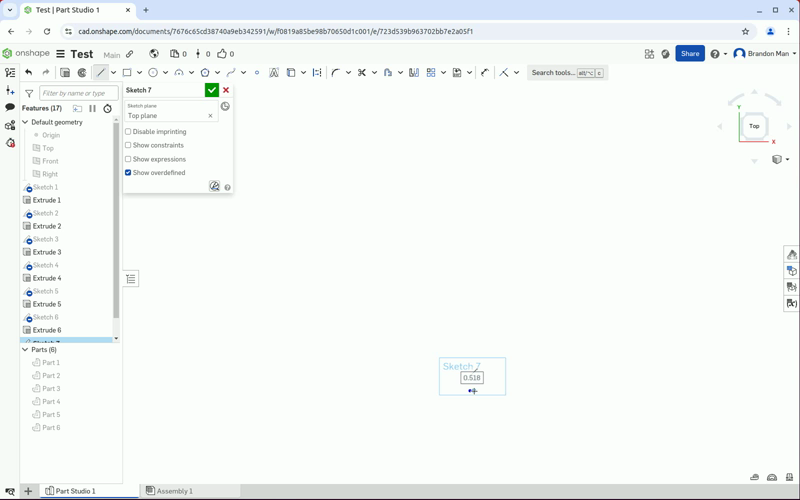
key_down(shift)
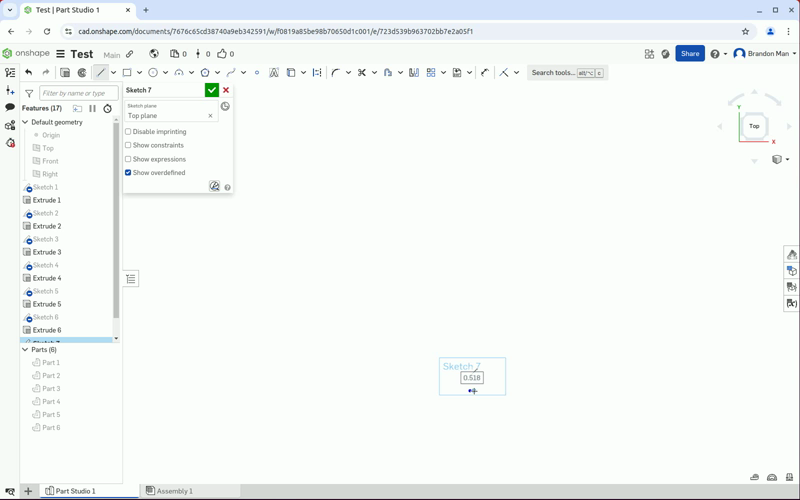
mouse_move(504, 390)
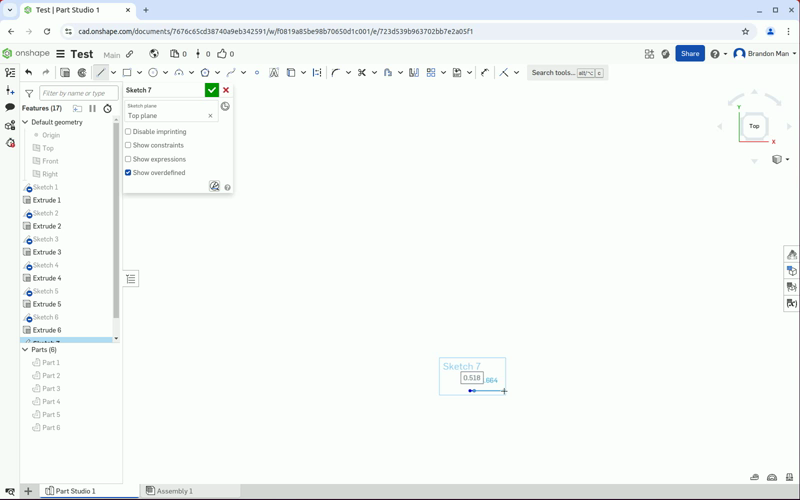
mouse_move(474, 359)
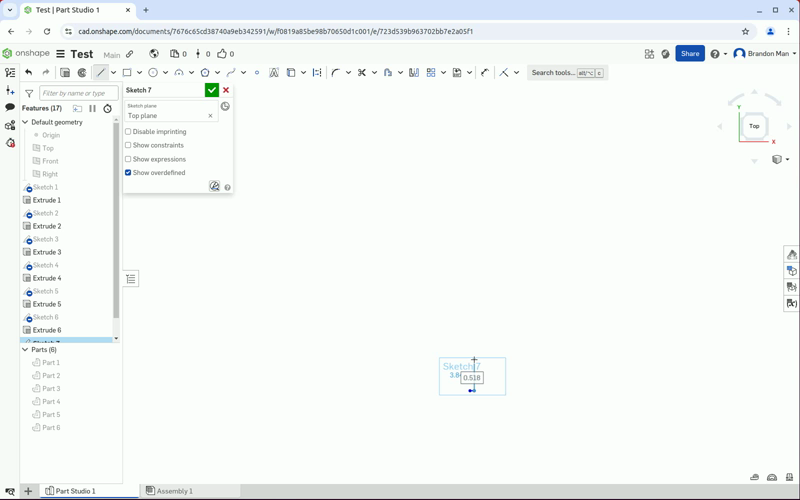
click(474, 359)
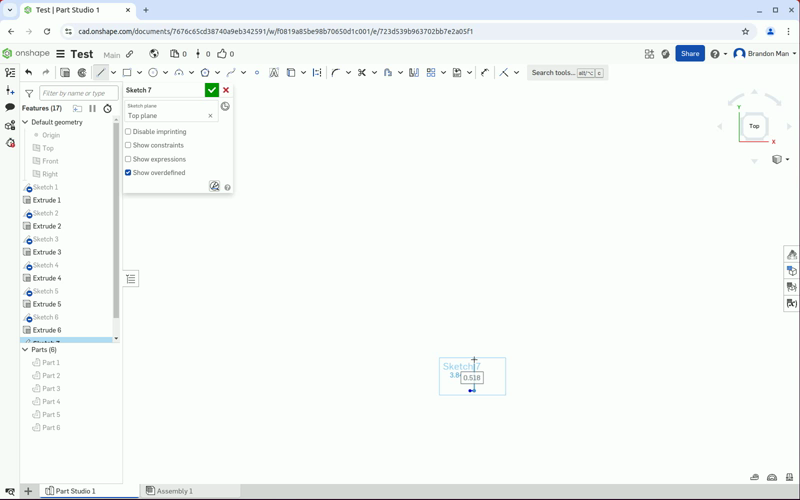
key_up(shift)
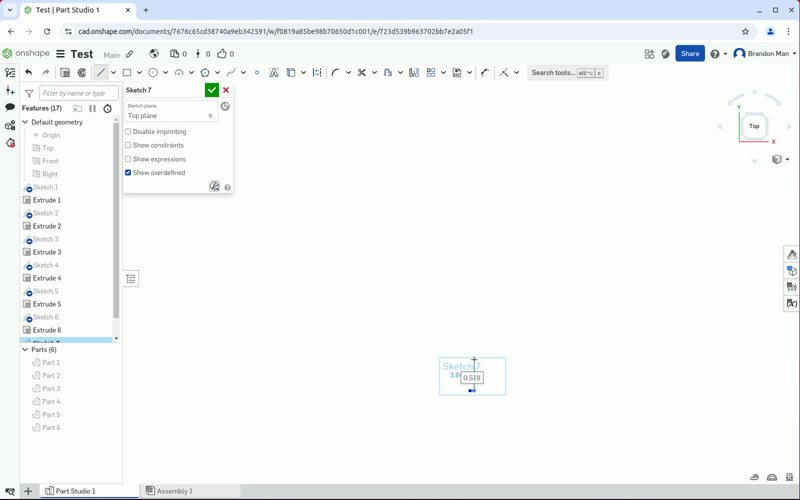
key_down(shift)
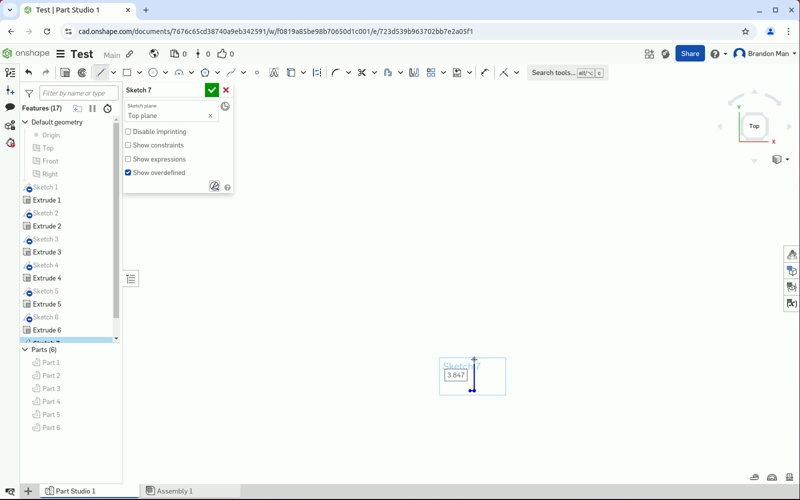
mouse_move(504, 359)
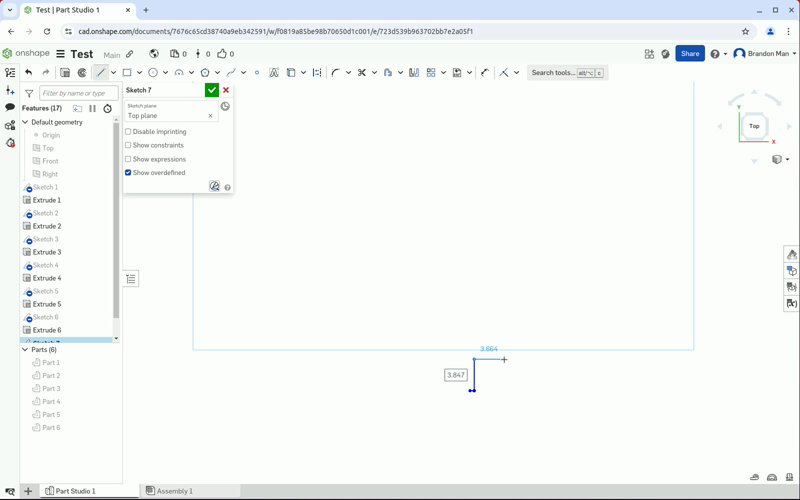
mouse_move(470, 359)
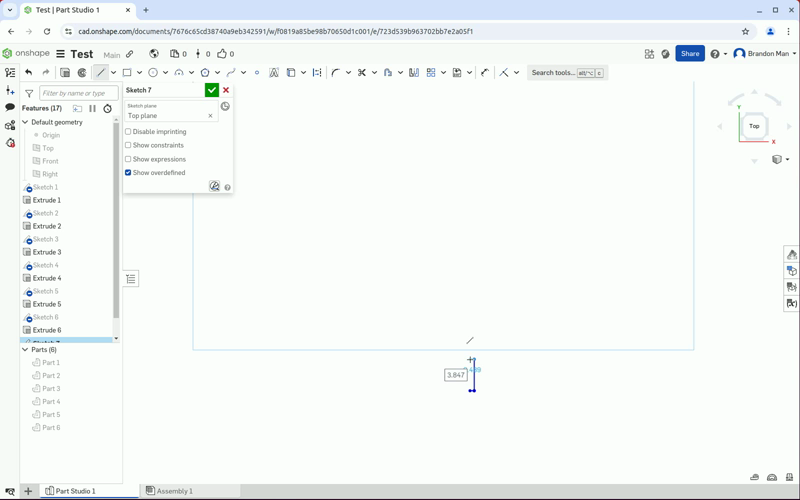
scroll(6)
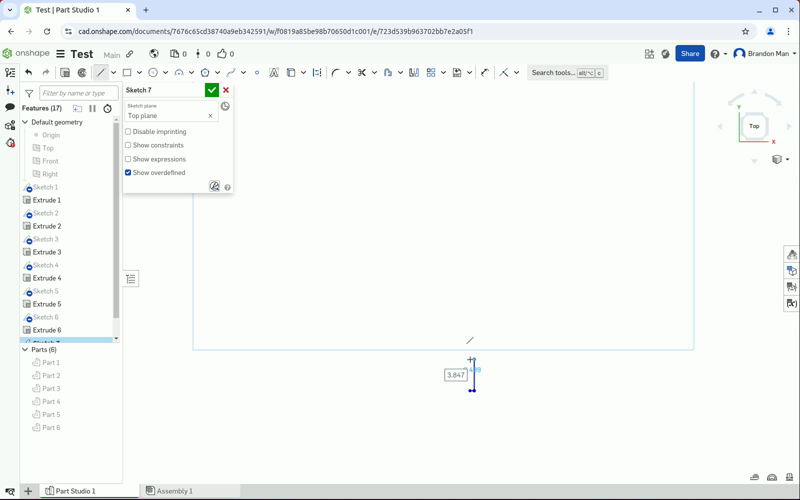
scroll(6)
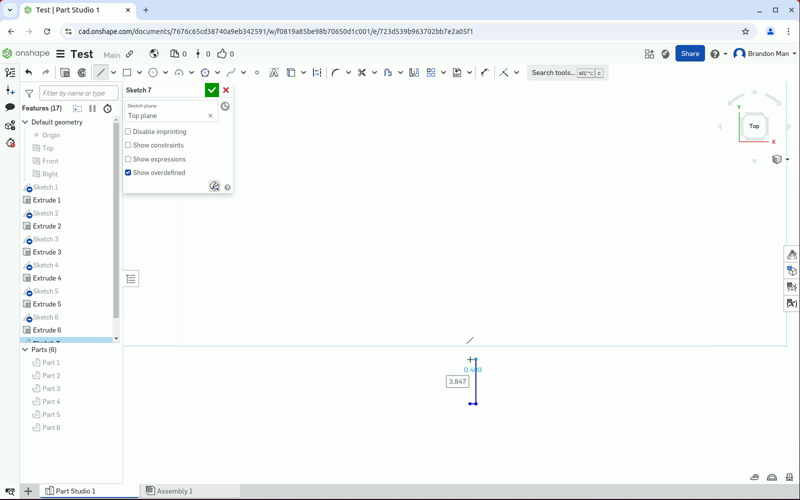
scroll(6)
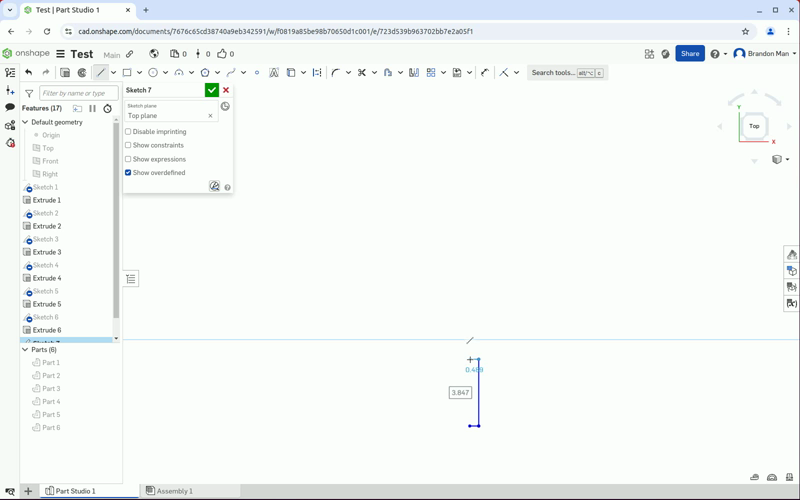
scroll(6)
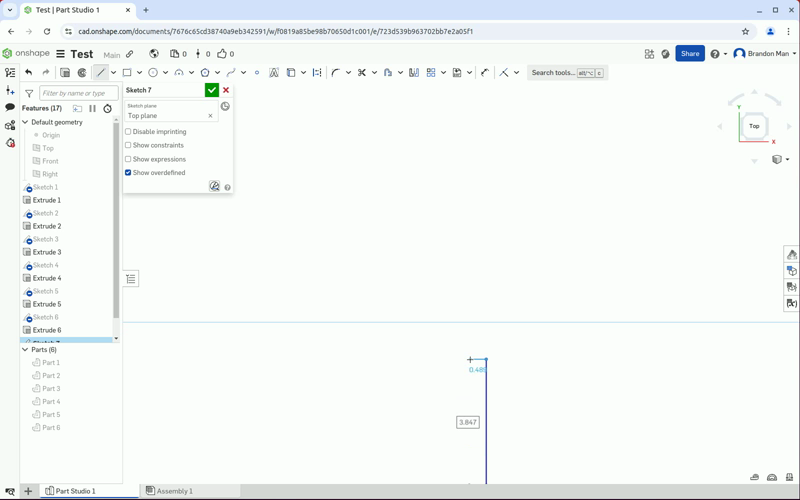
scroll(6)
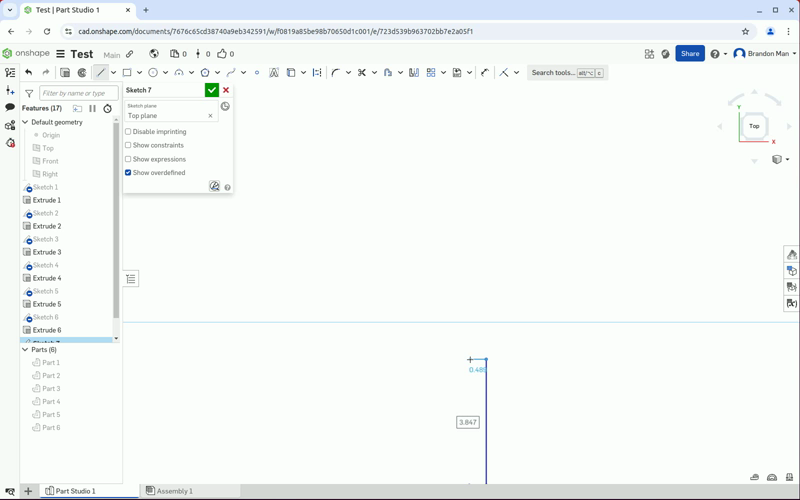
scroll(6)
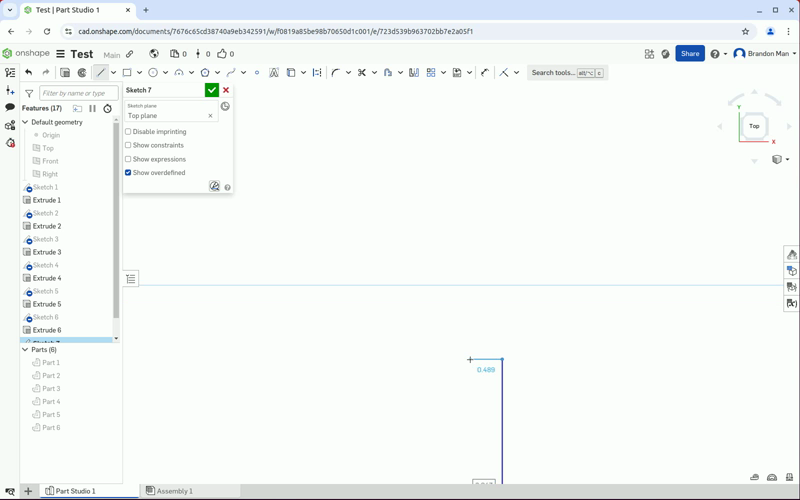
scroll(6)
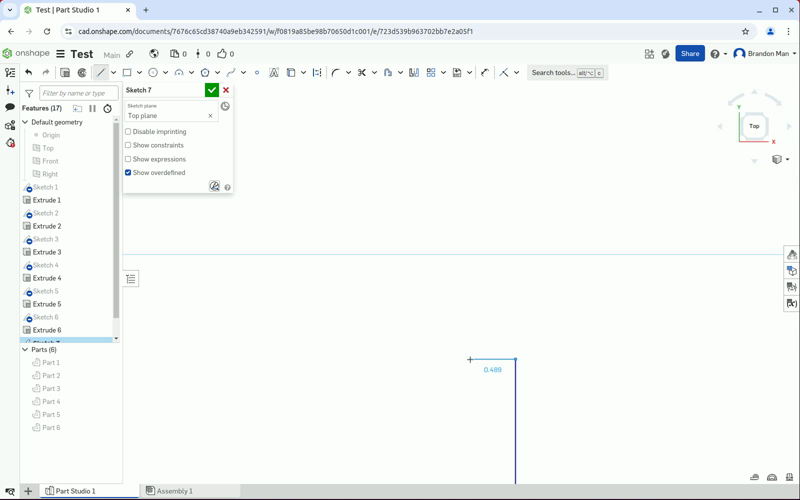
click(470, 359)
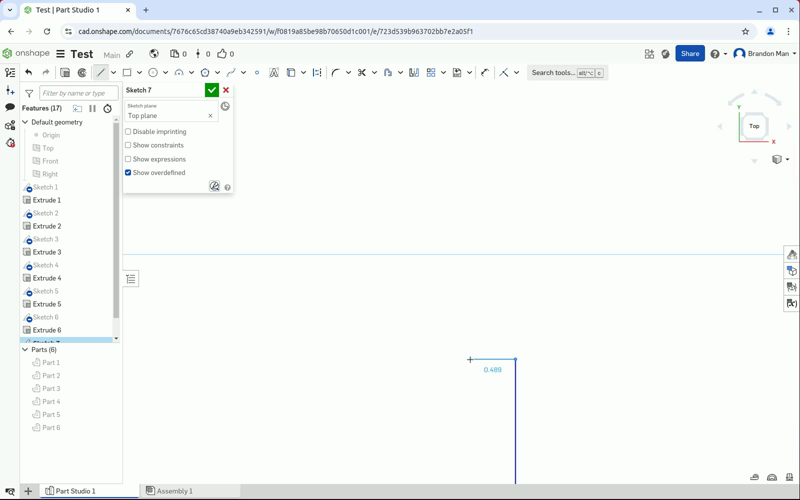
scroll(-6)
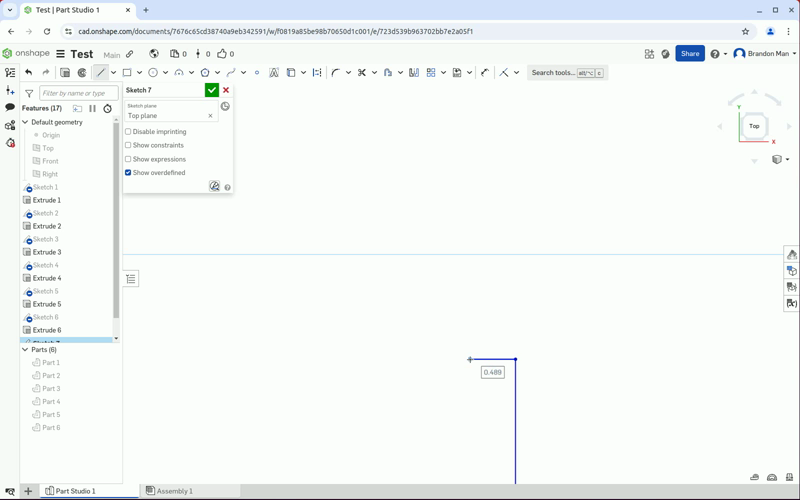
scroll(-6)
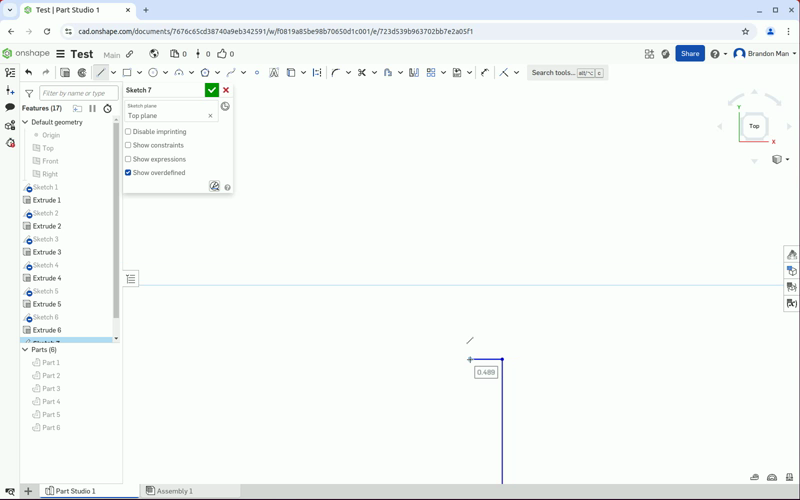
scroll(-6)
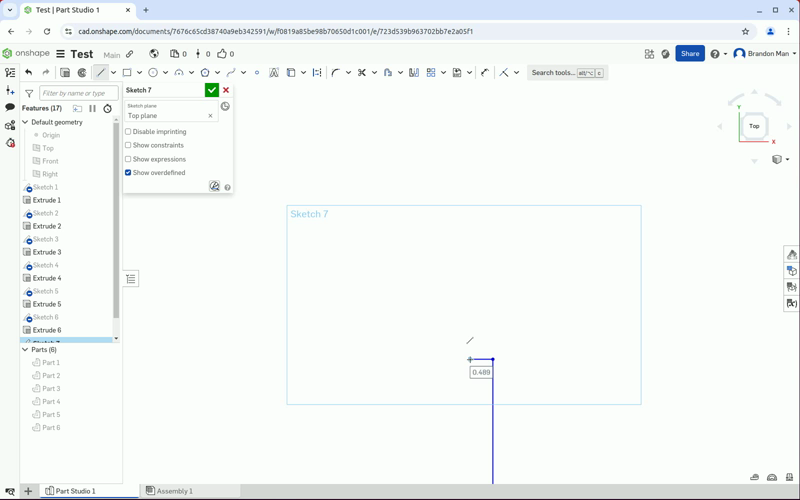
scroll(-6)
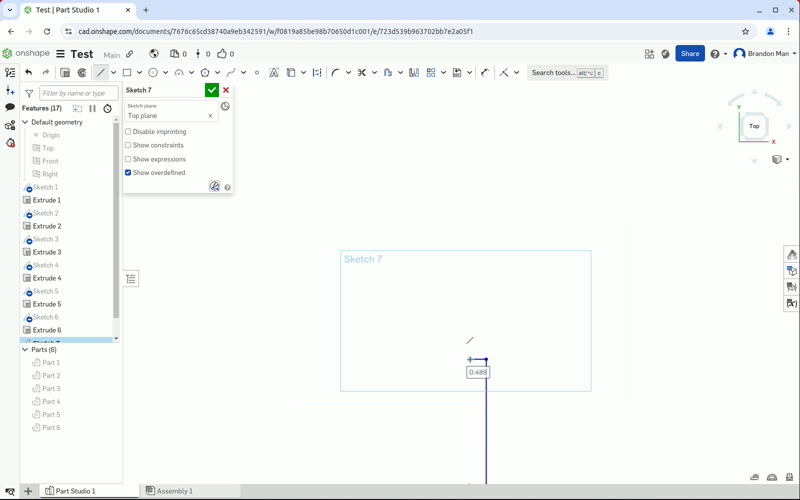
scroll(-6)
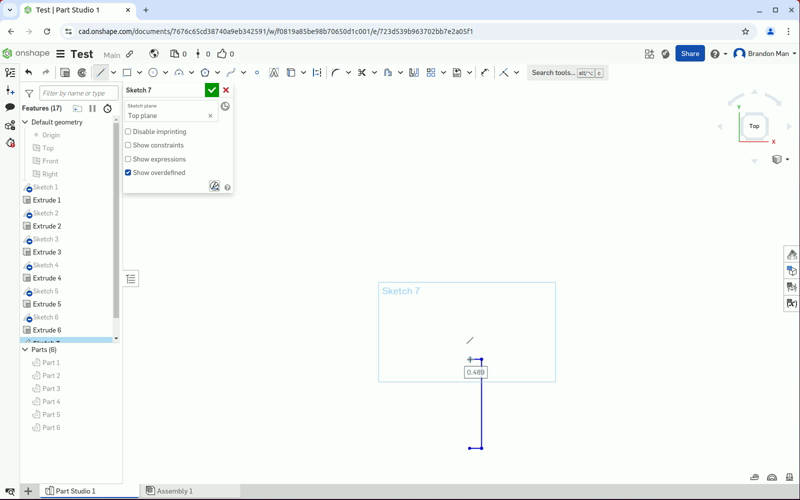
scroll(-6)
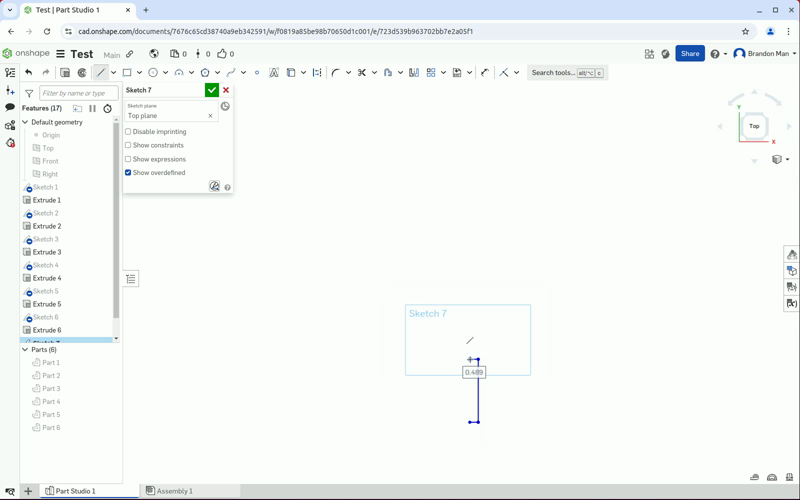
scroll(-6)
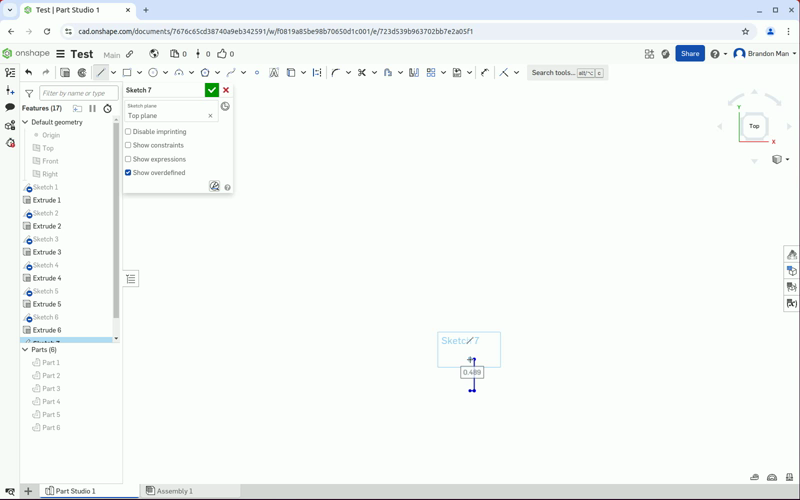
key_up(shift)
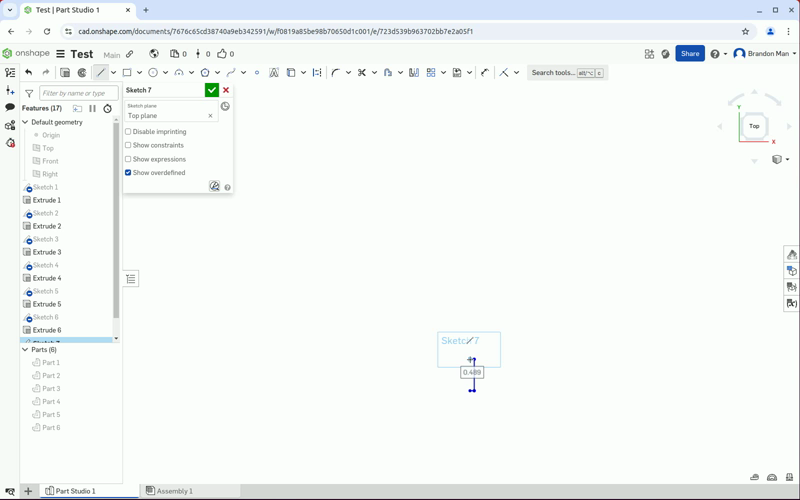
mouse_move(500, 359)
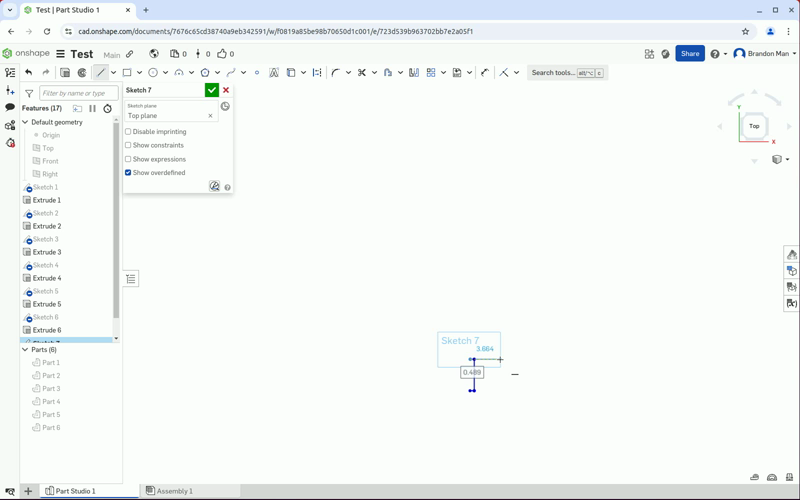
key_down(shift)
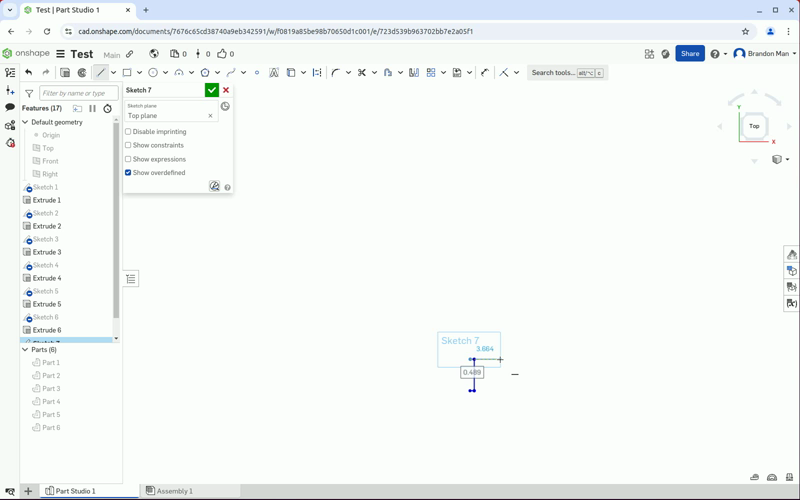
mouse_move(470, 390)
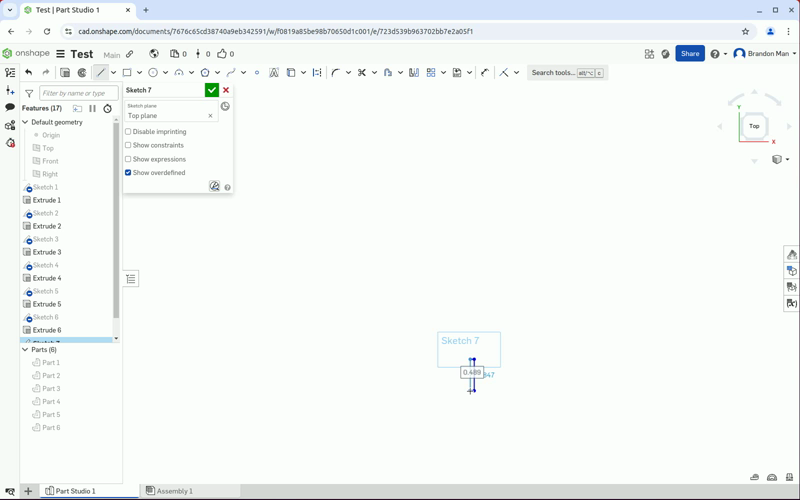
scroll(6)
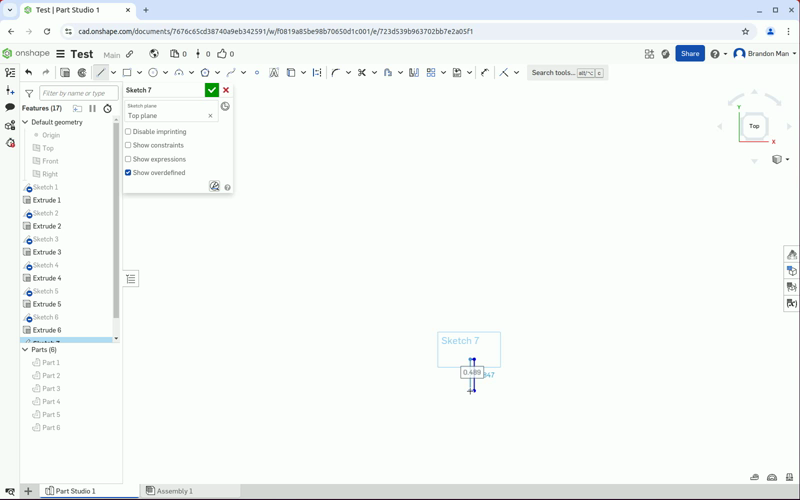
scroll(6)
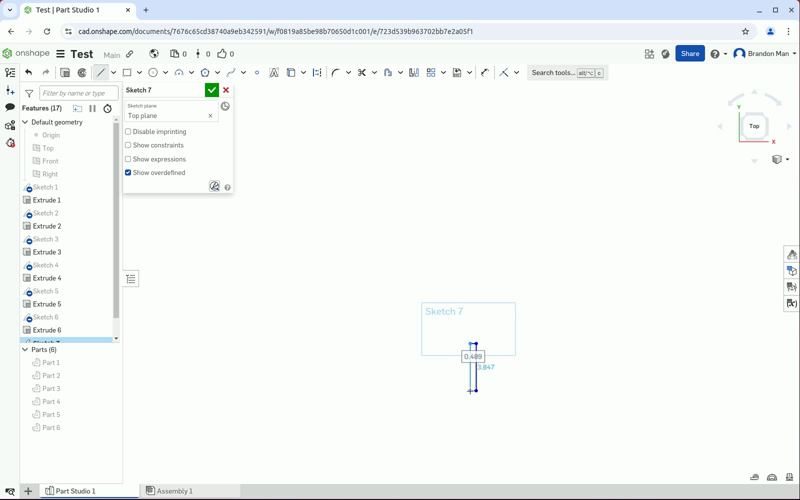
scroll(6)
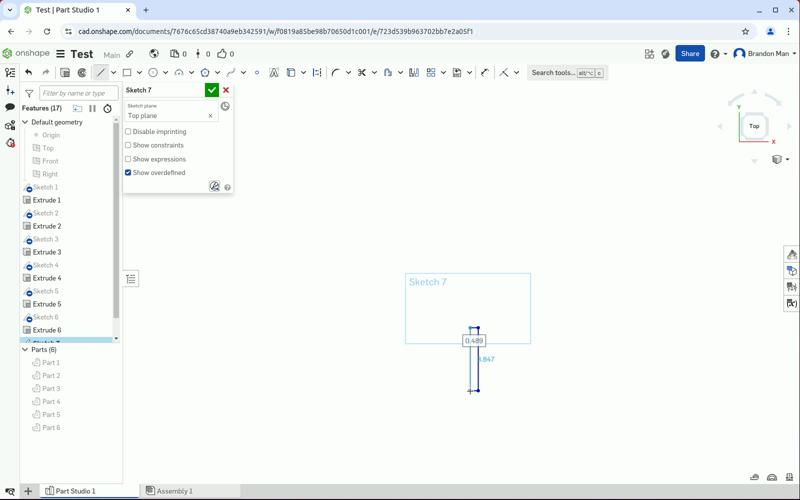
scroll(6)
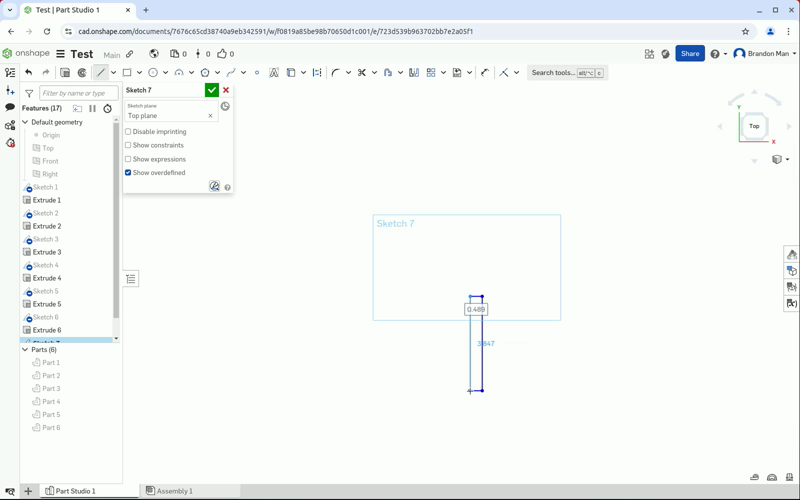
scroll(6)
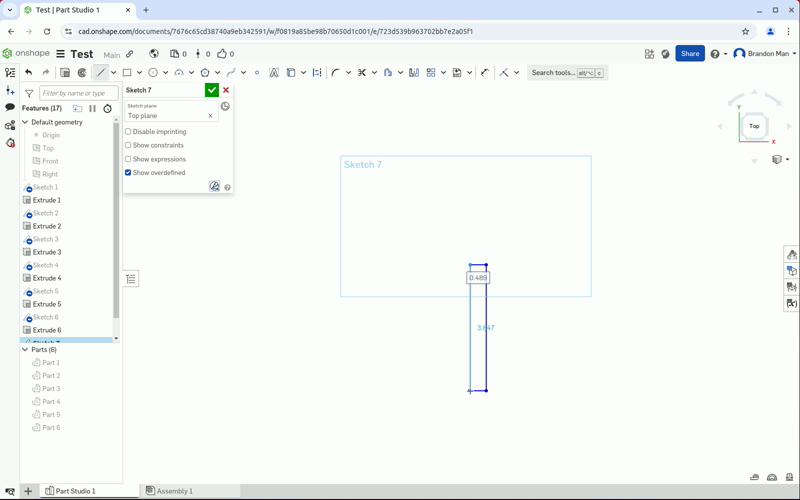
scroll(6)
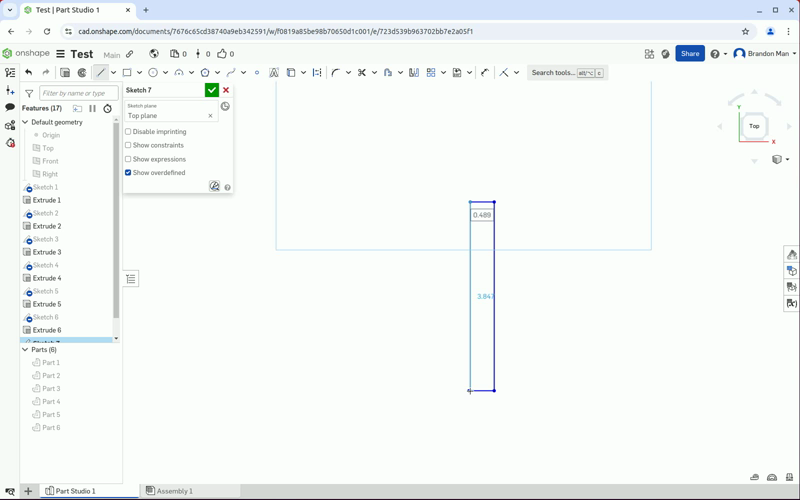
scroll(6)
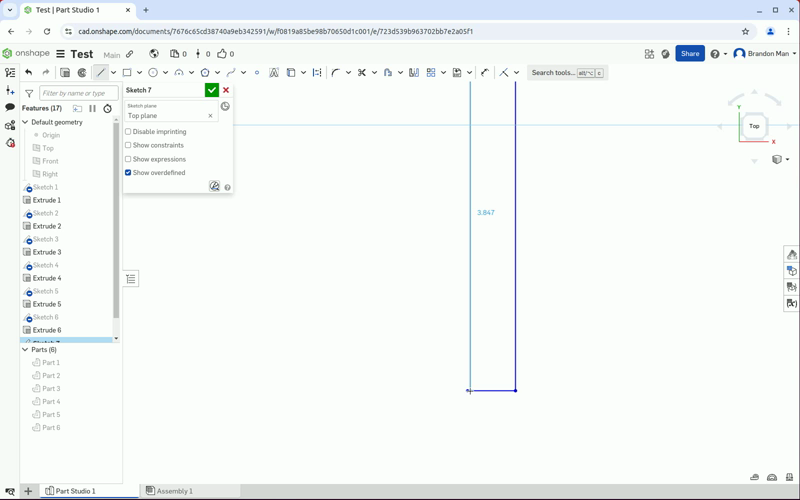
key_up(shift)
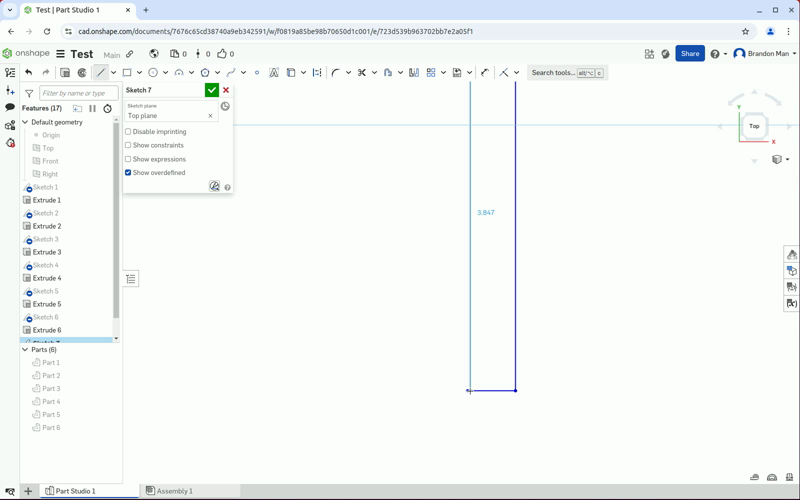
click(470, 390)
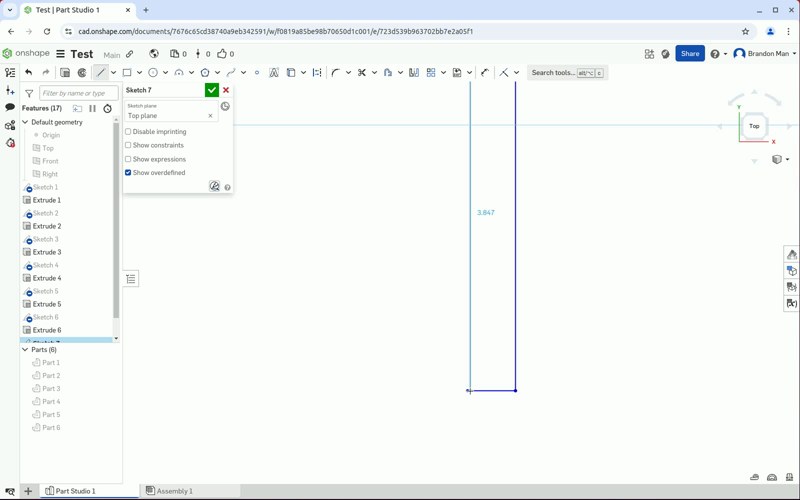
scroll(-6)
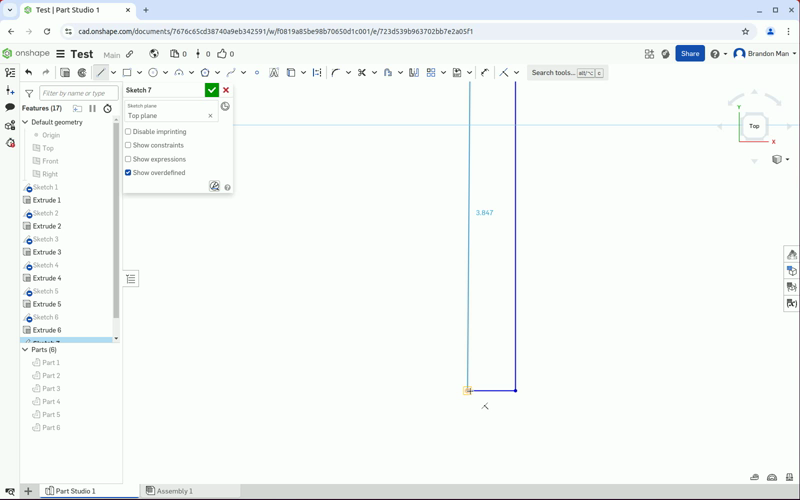
scroll(-6)
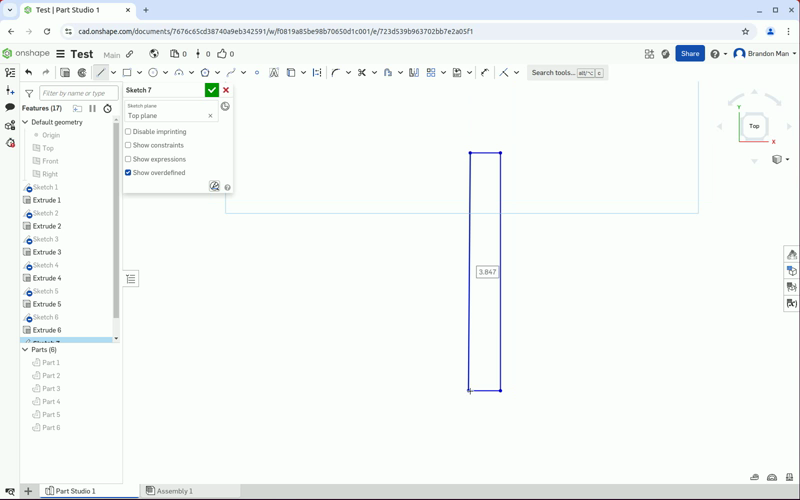
scroll(-6)
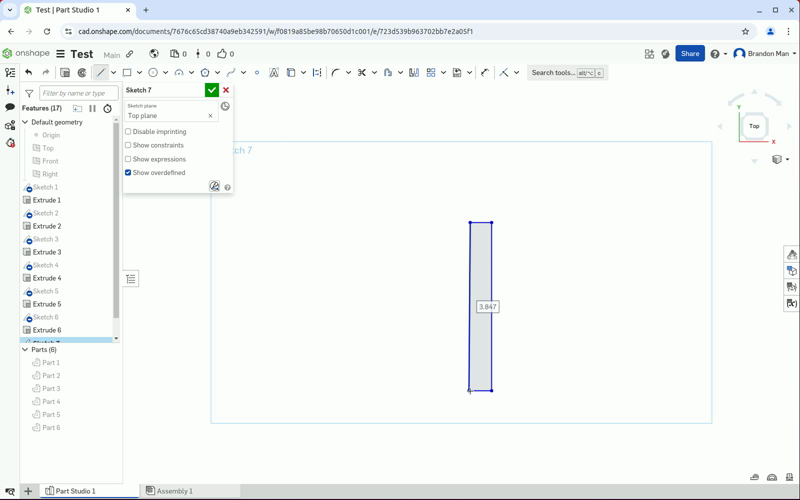
scroll(-6)
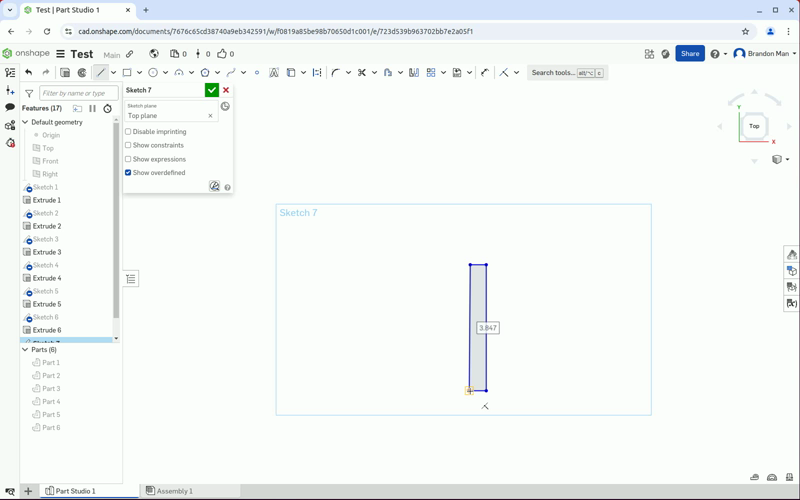
scroll(-6)
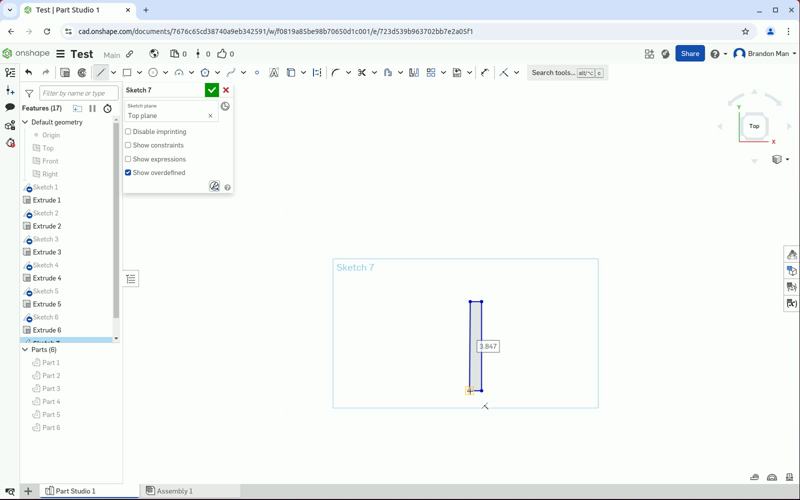
scroll(-6)
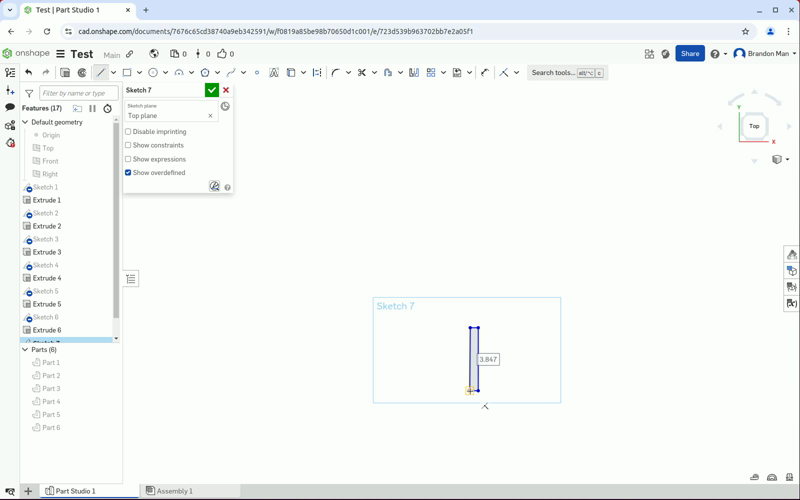
scroll(-6)
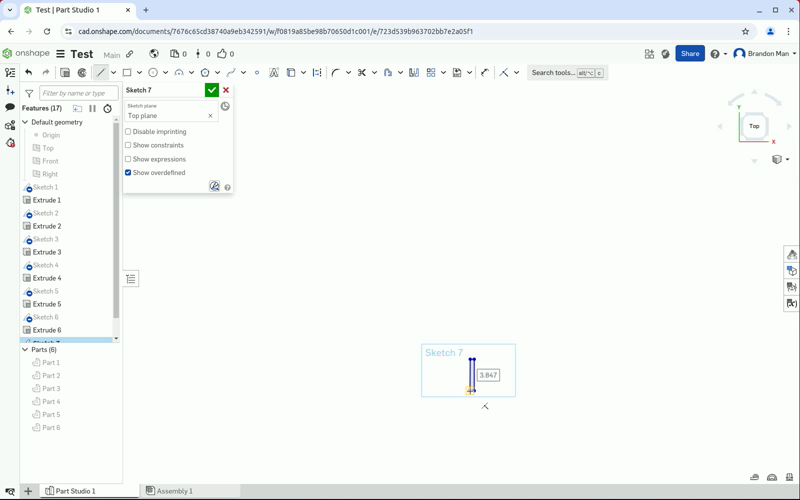
key(esc)
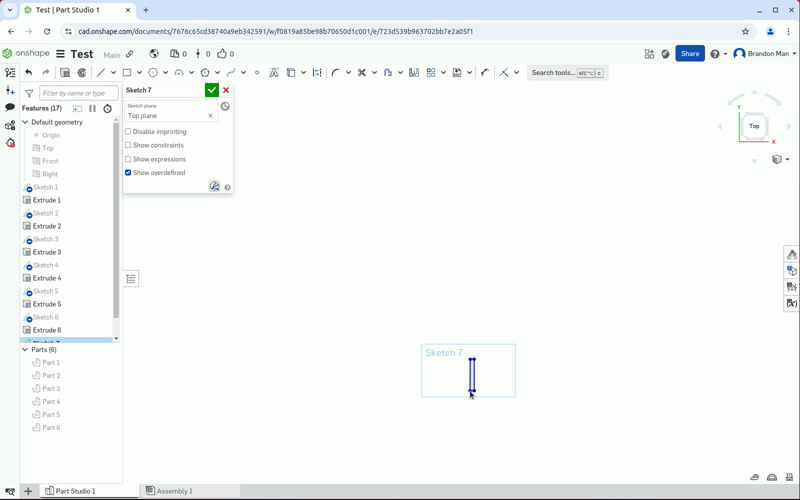
mouse_move(470, 375)
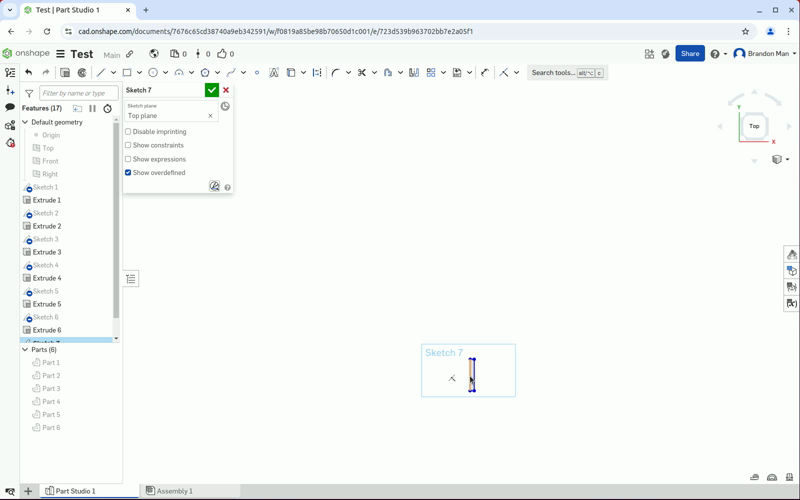
scroll(6)
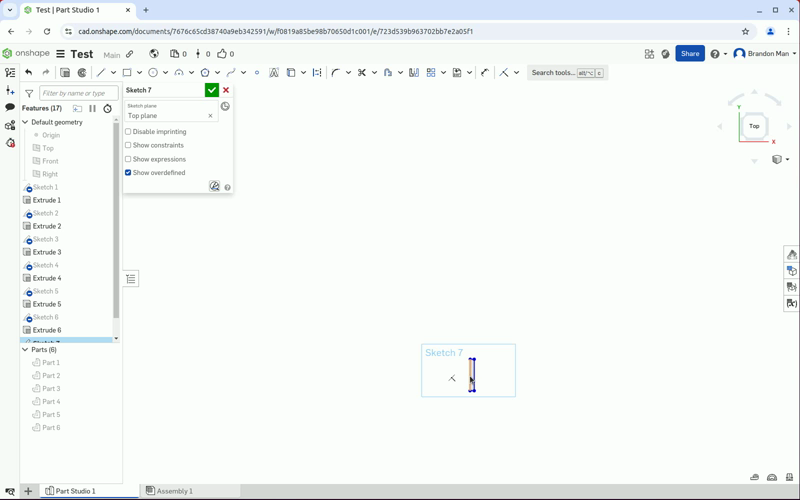
scroll(6)
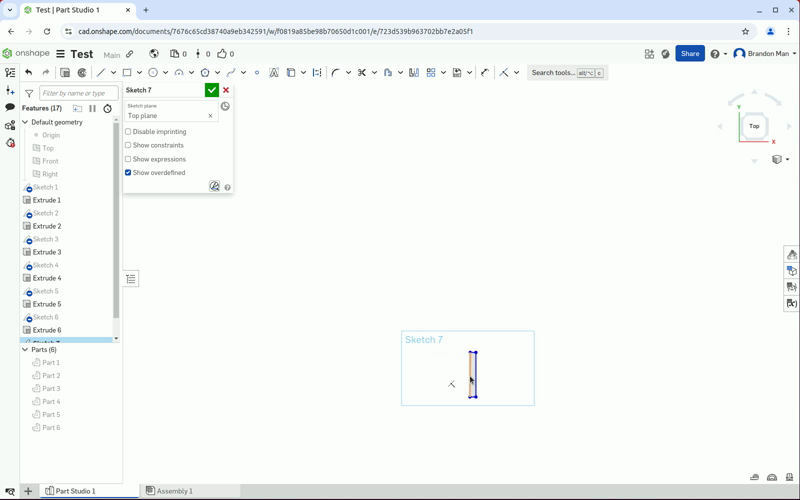
scroll(6)
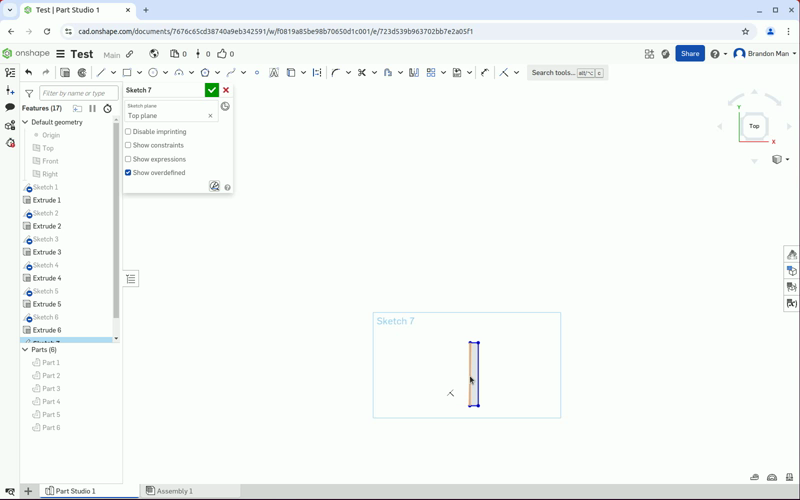
scroll(6)
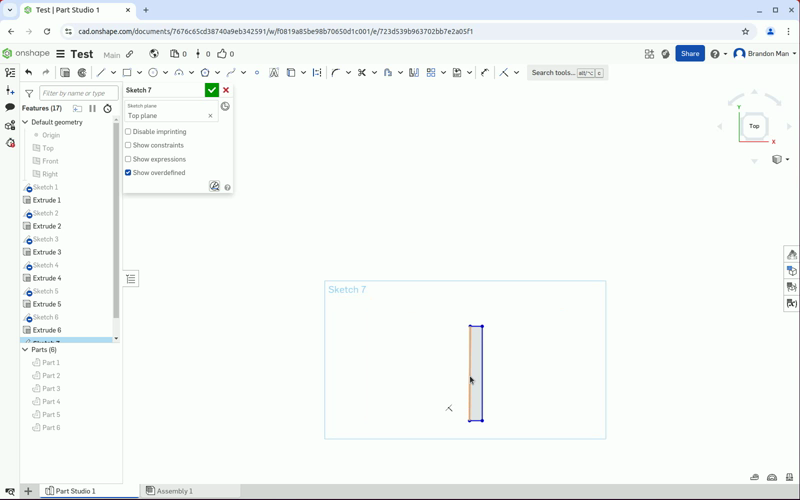
scroll(6)
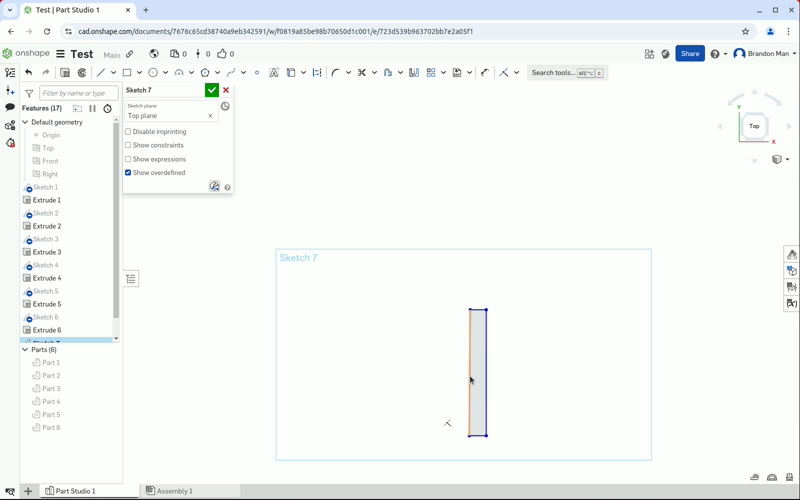
scroll(6)
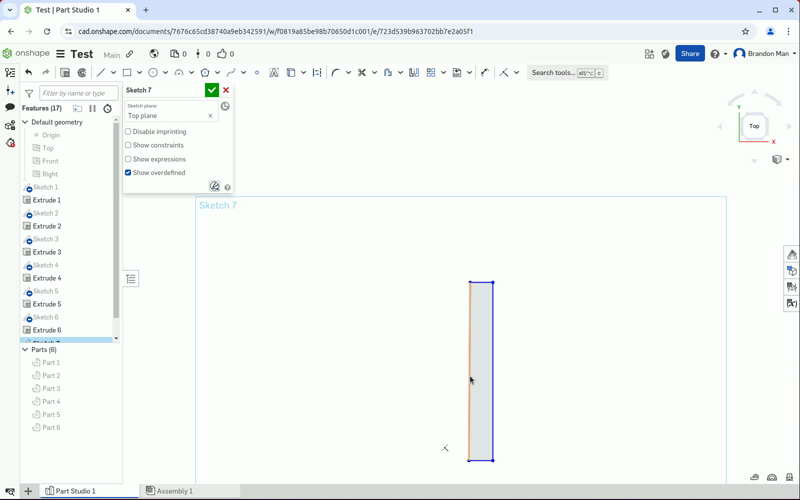
scroll(6)
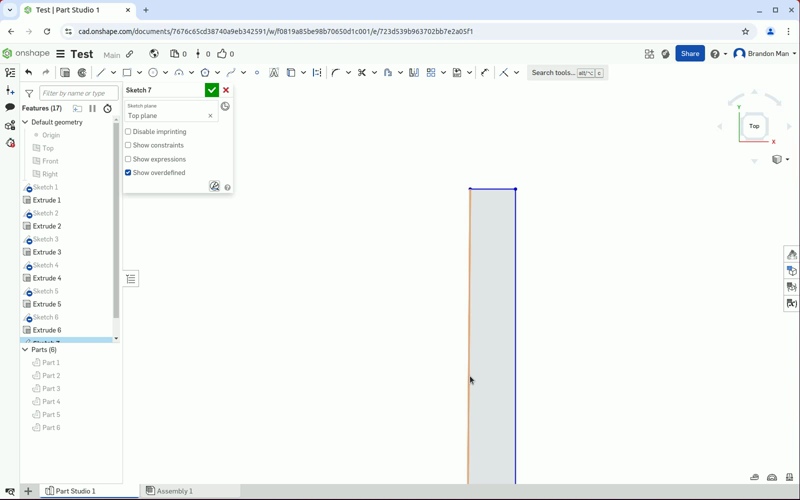
click(470, 375)
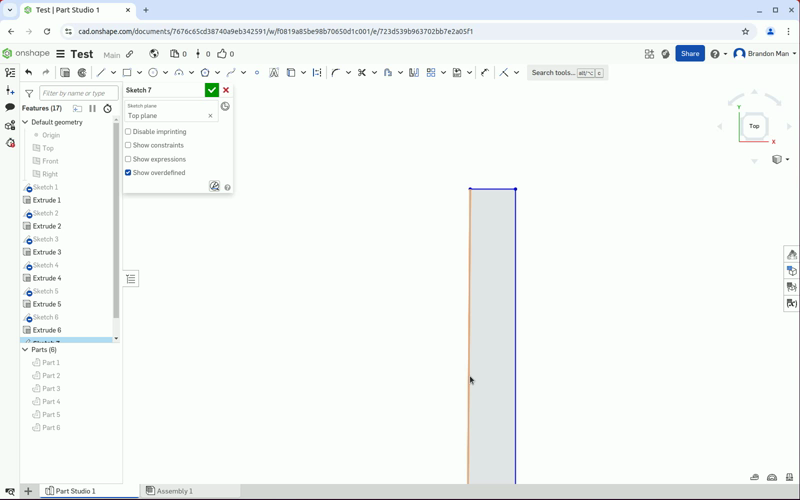
scroll(-6)
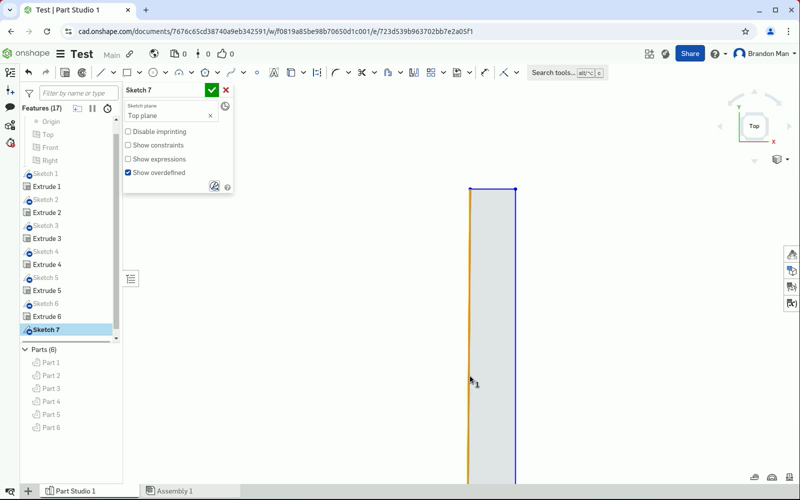
scroll(-6)
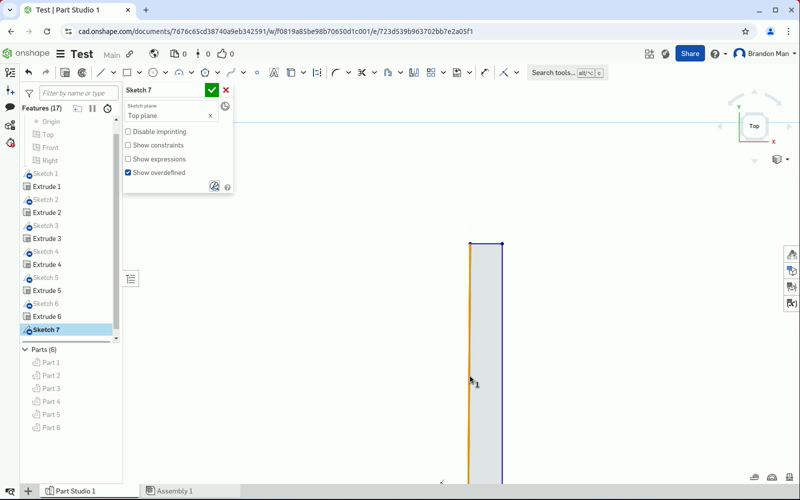
scroll(-6)
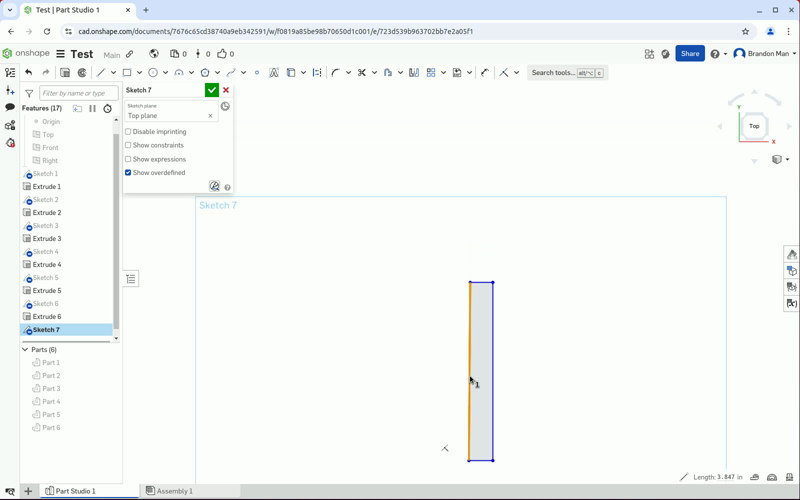
scroll(-6)
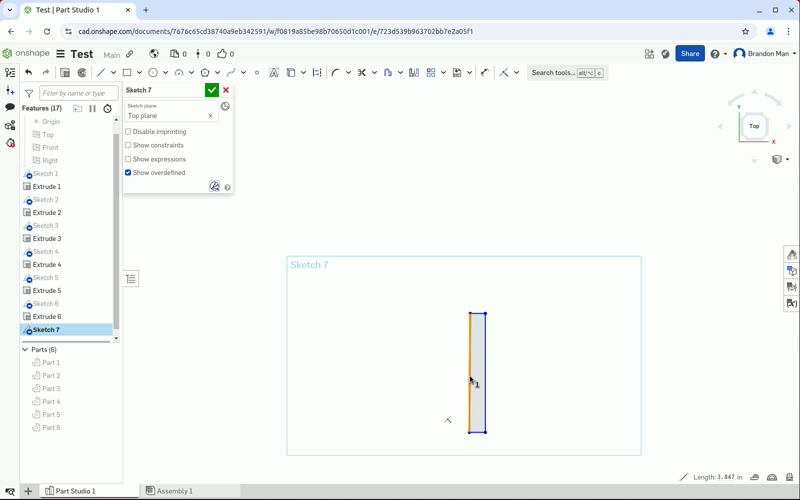
scroll(-6)
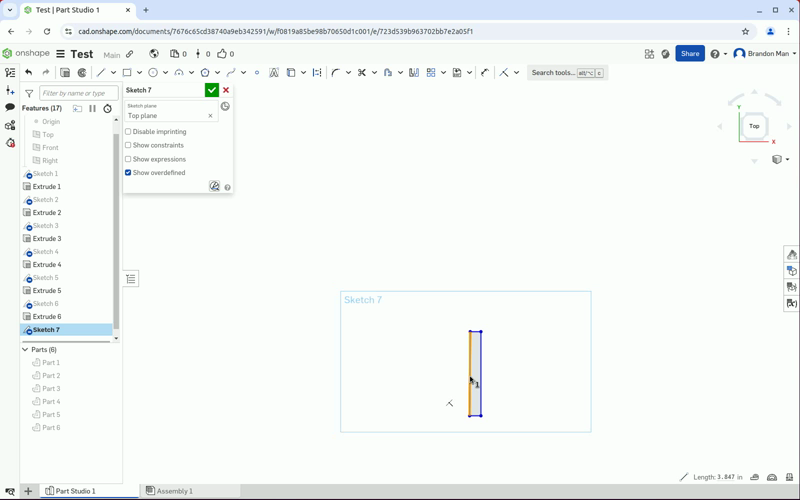
scroll(-6)
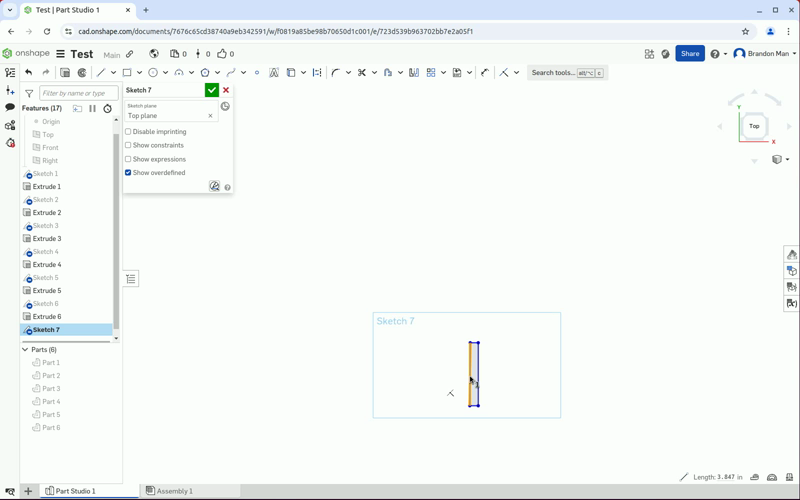
scroll(-6)
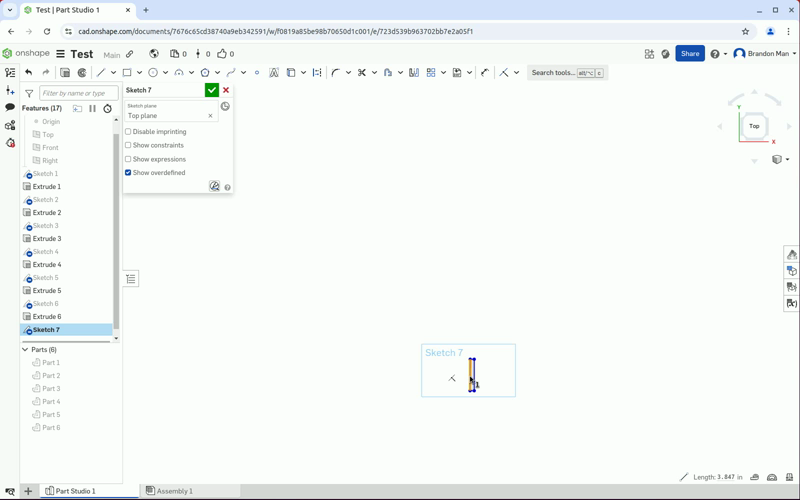
mouse_move(73, 352)
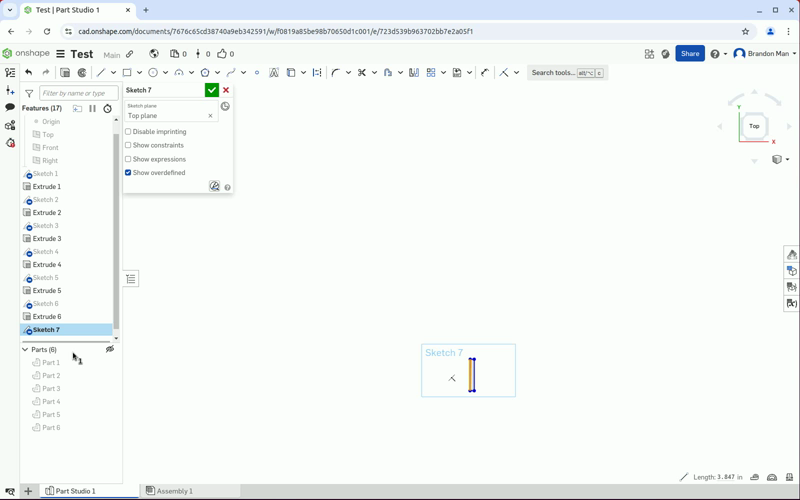
key(shift+y)
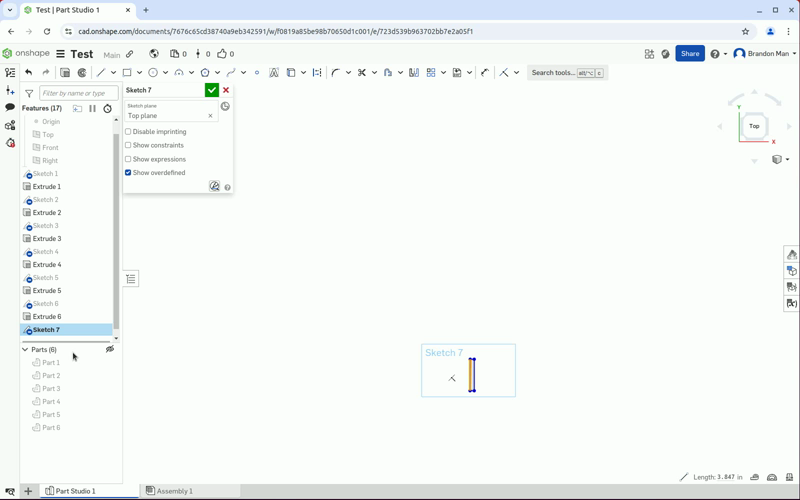
key(shift+e)
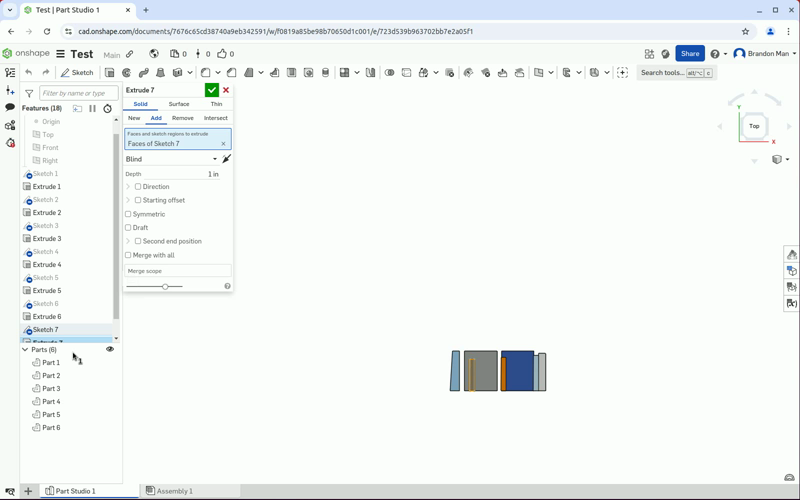
mouse_move(143, 106)
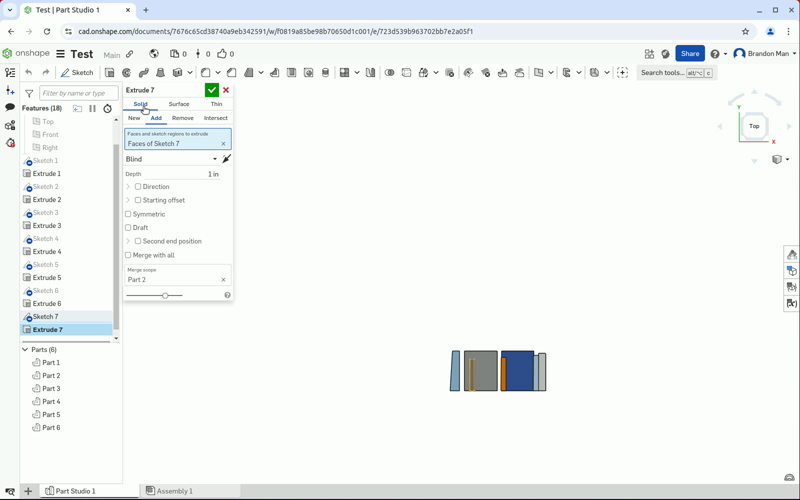
click(143, 106)
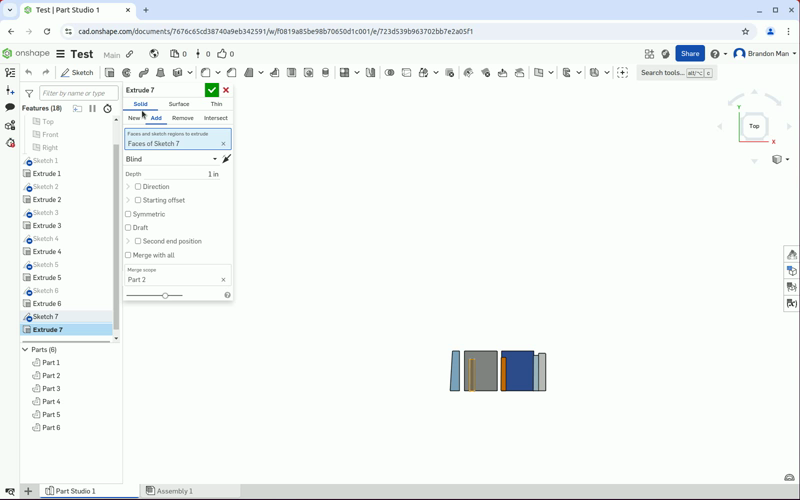
mouse_move(137, 120)
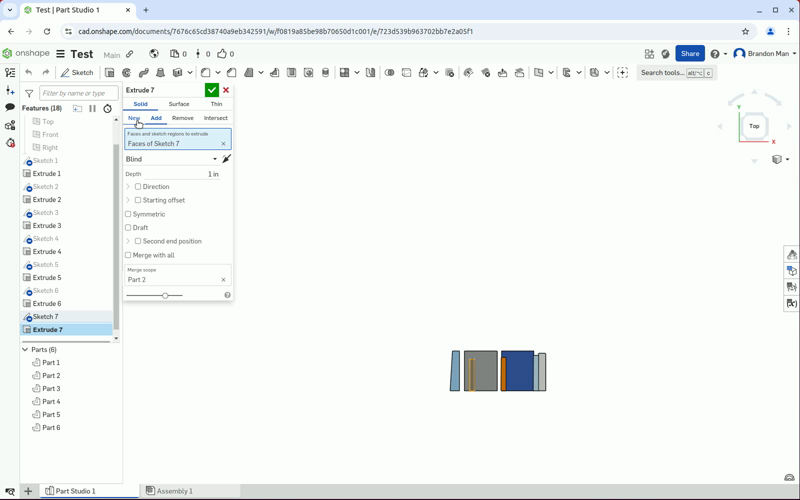
click(137, 120)
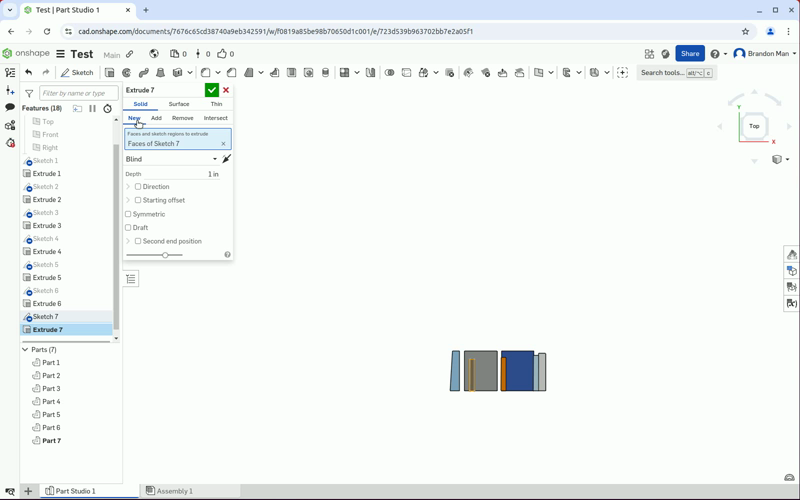
key(tab, 4)
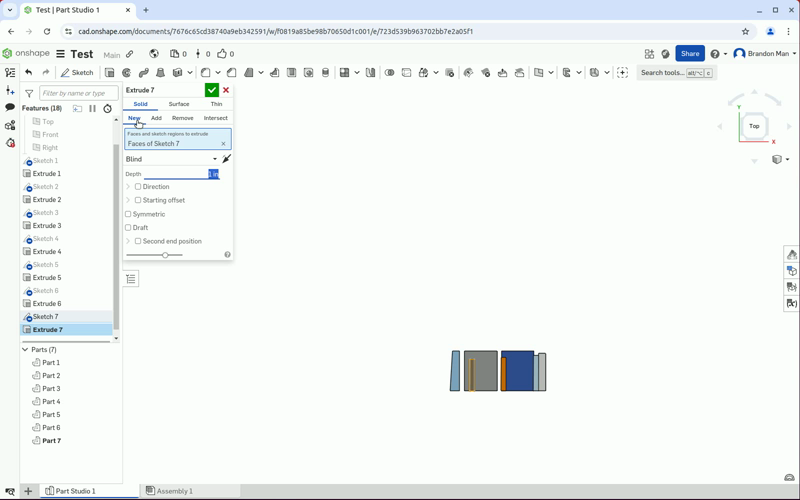
text(5.536)
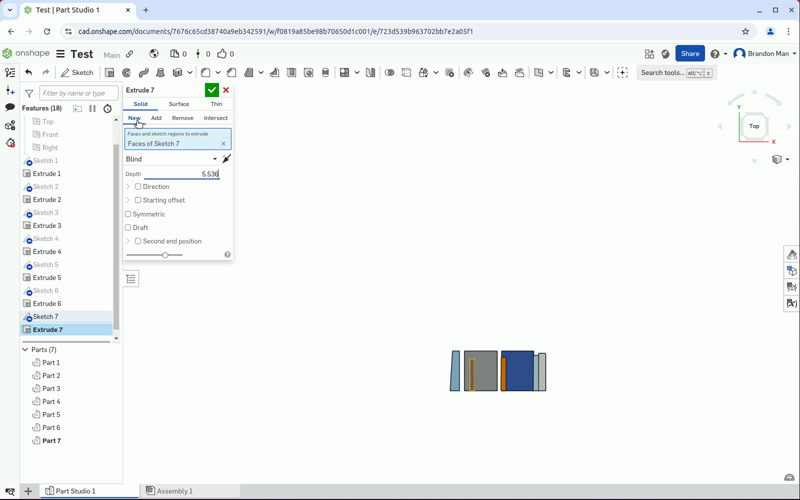
key(enter)
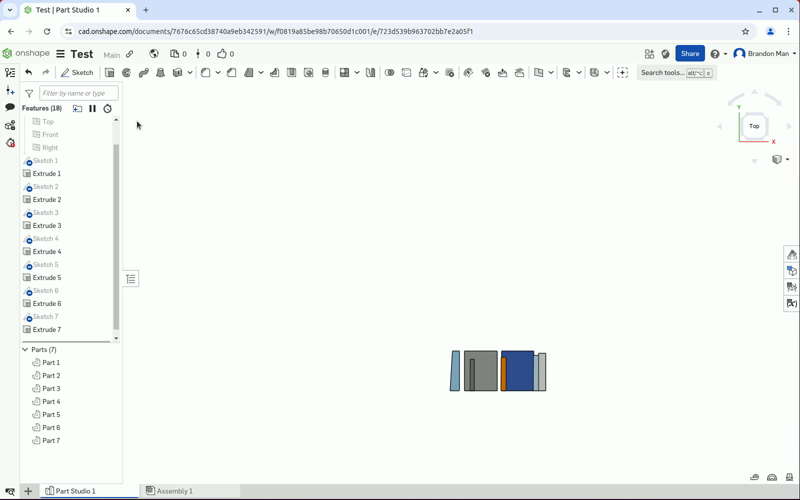
key(shift+h)
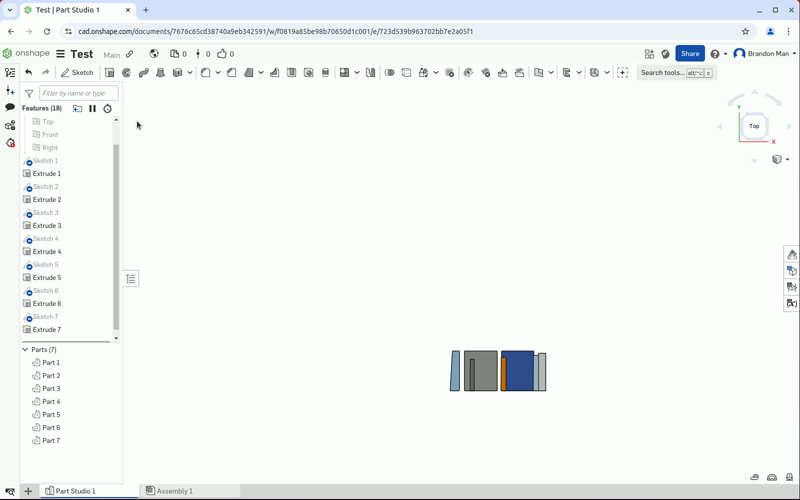
key(shift+h)
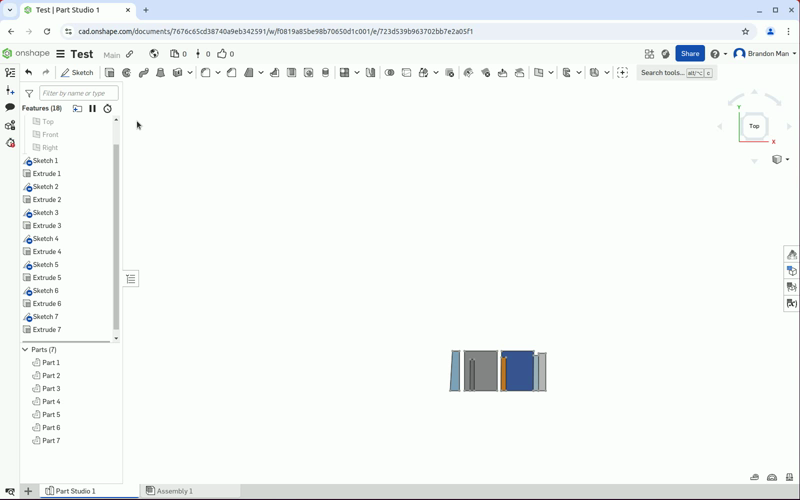
key(shift+7)
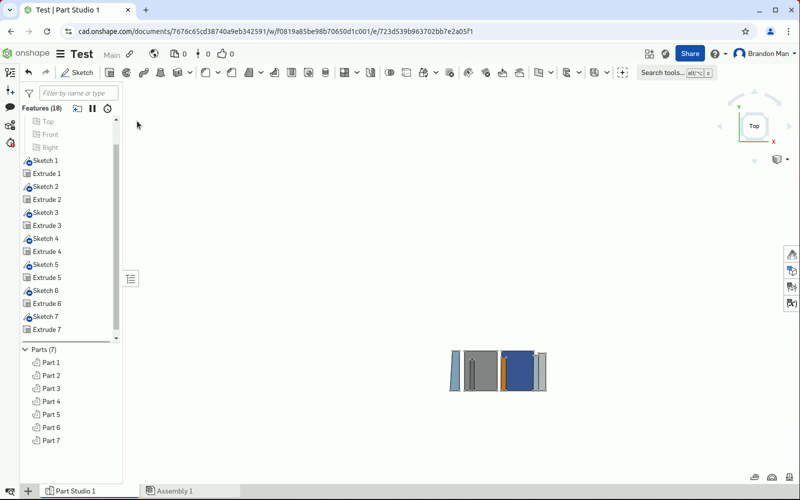
key(up, 3)
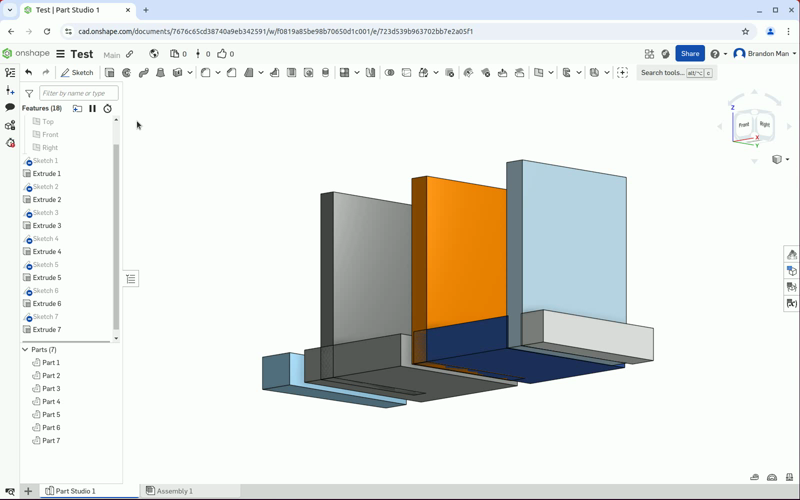
key(left, 3)
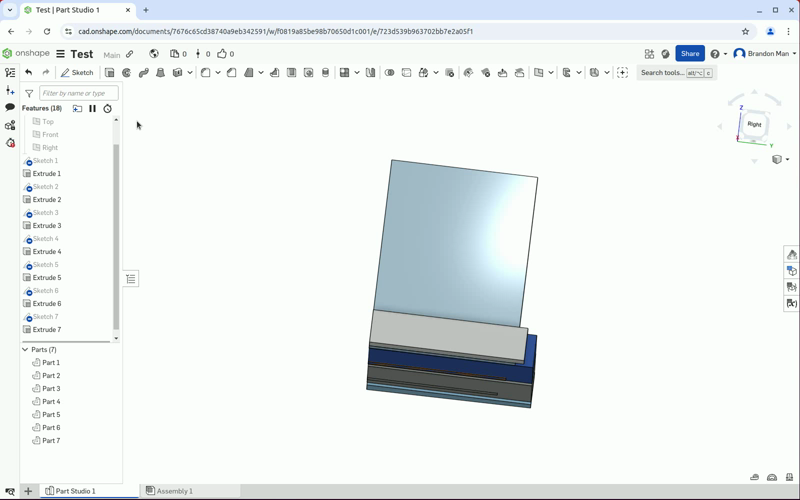
key(right, 3)
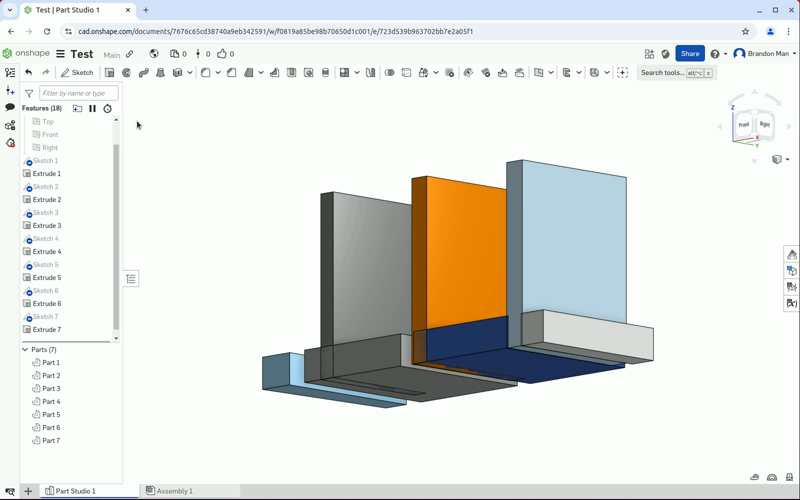
key(down, 3)
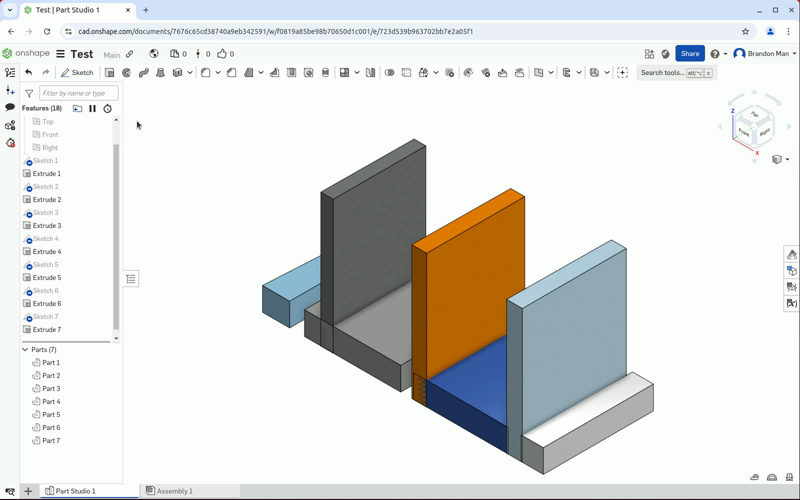
mouse_move(69, 163)
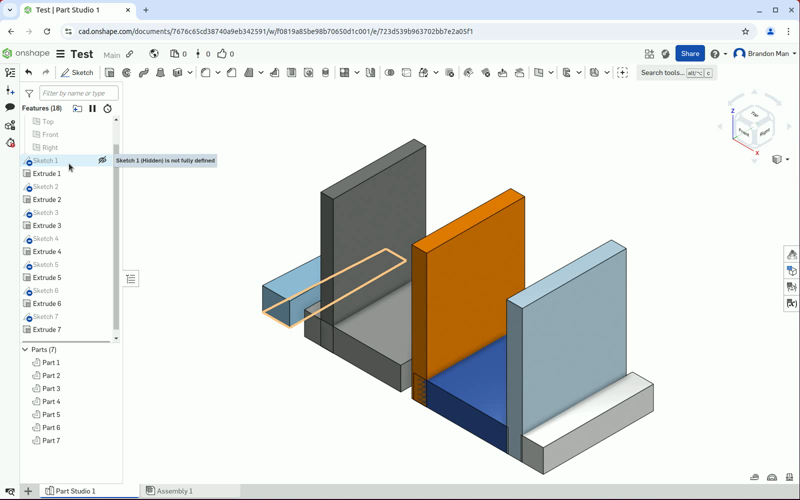
click(69, 163)